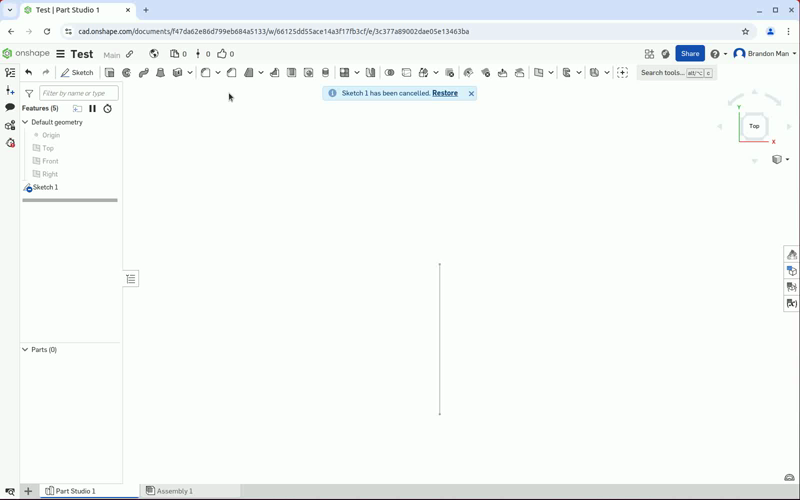
key(shift+h)
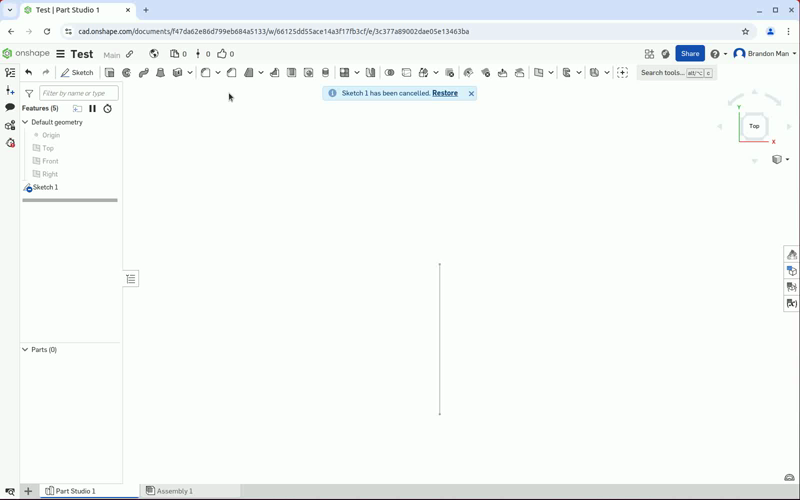
key(shift+s)
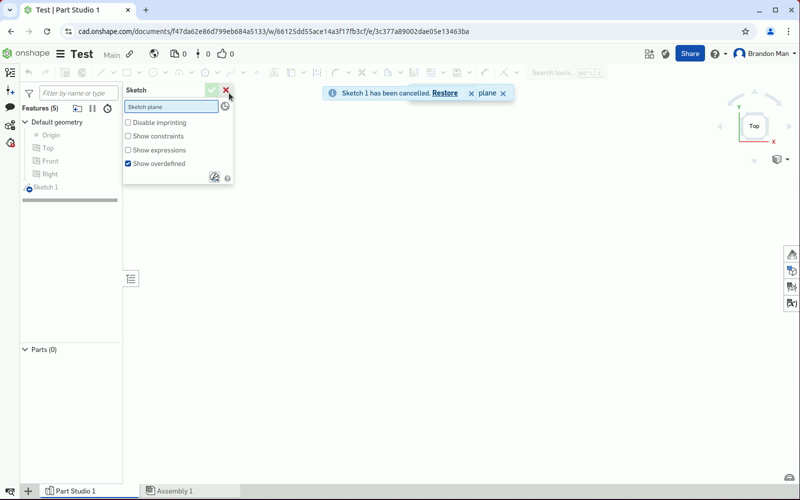
mouse_move(73, 150)
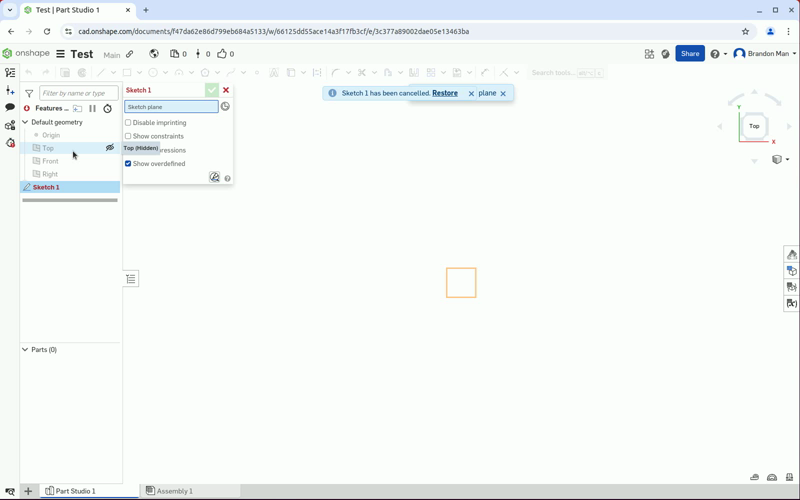
click(73, 150)
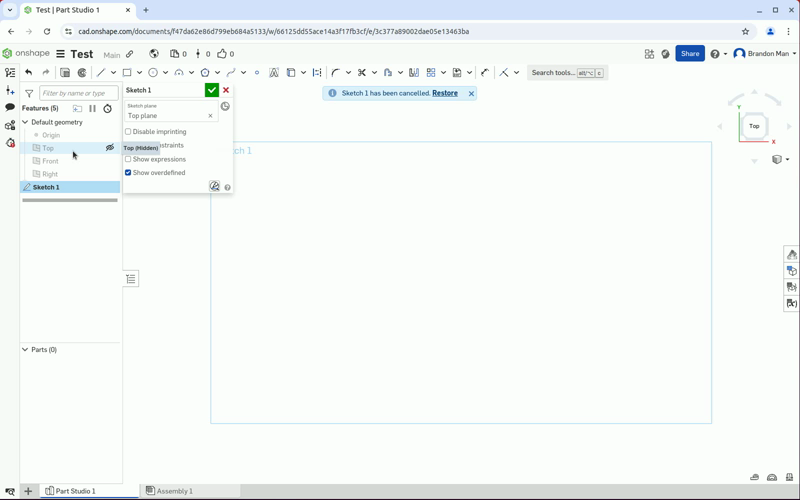
mouse_move(73, 352)
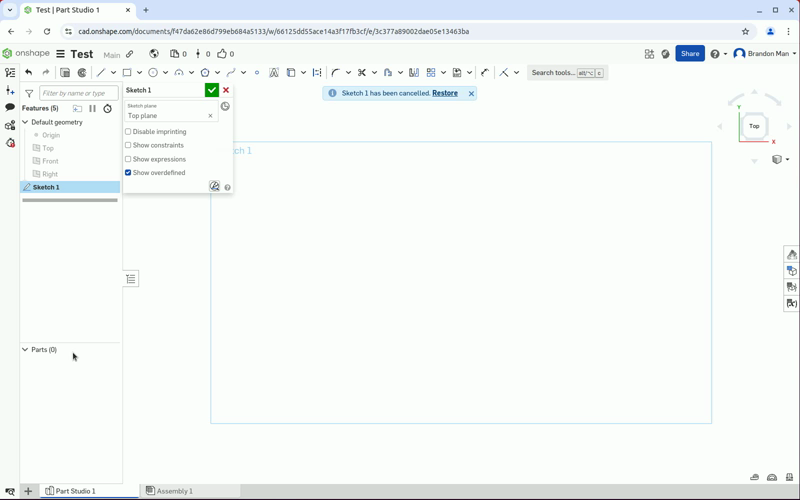
key(y)
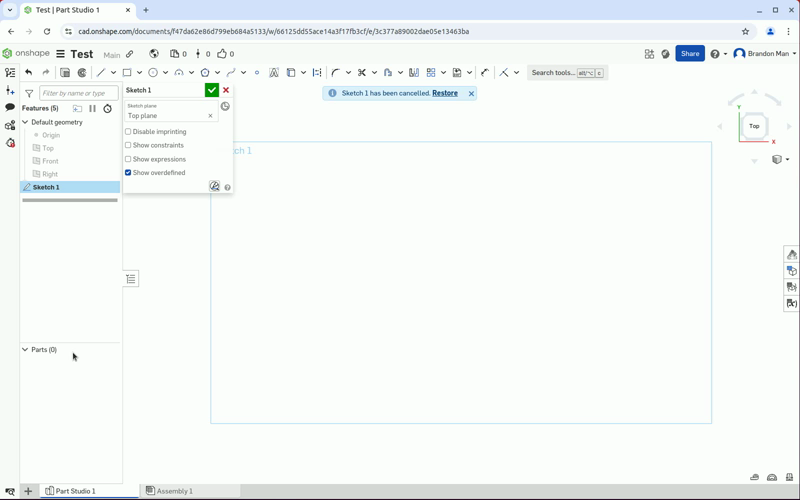
key(l)
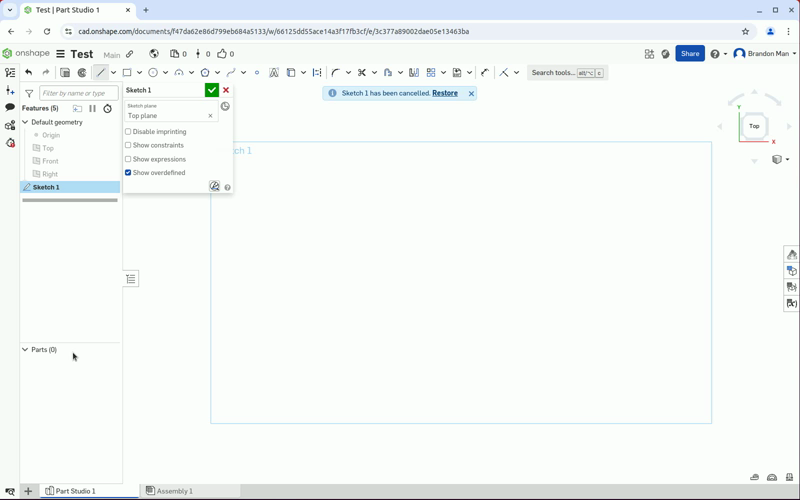
key_down(shift)
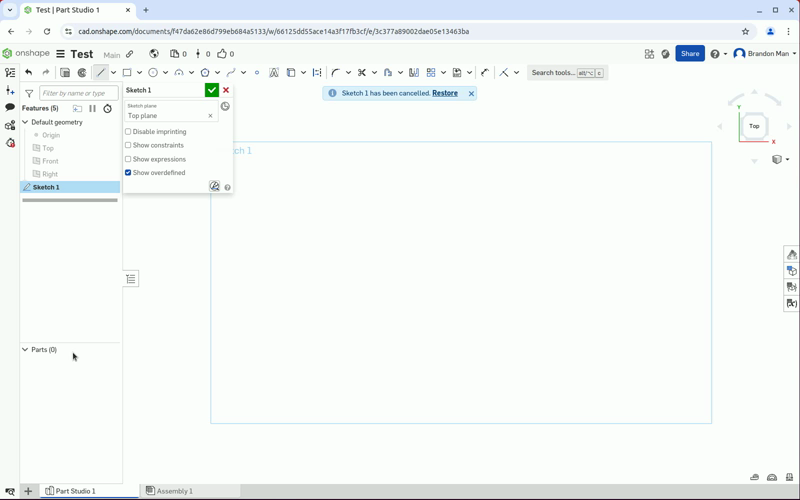
mouse_move(348, 347)
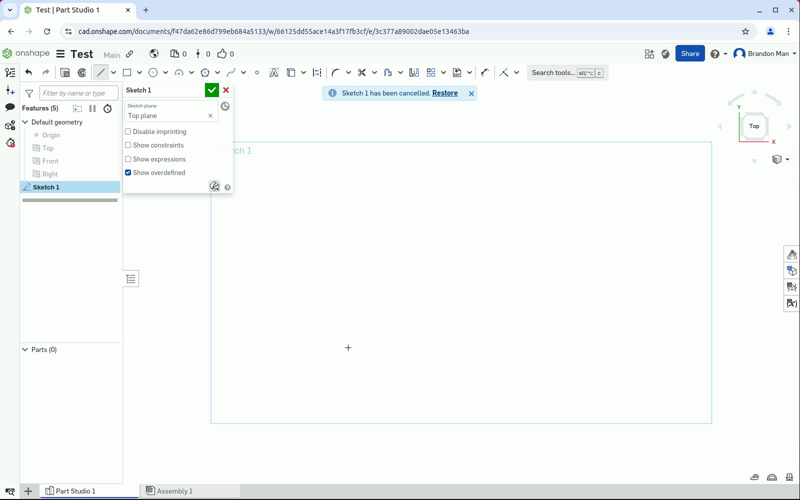
click(348, 347)
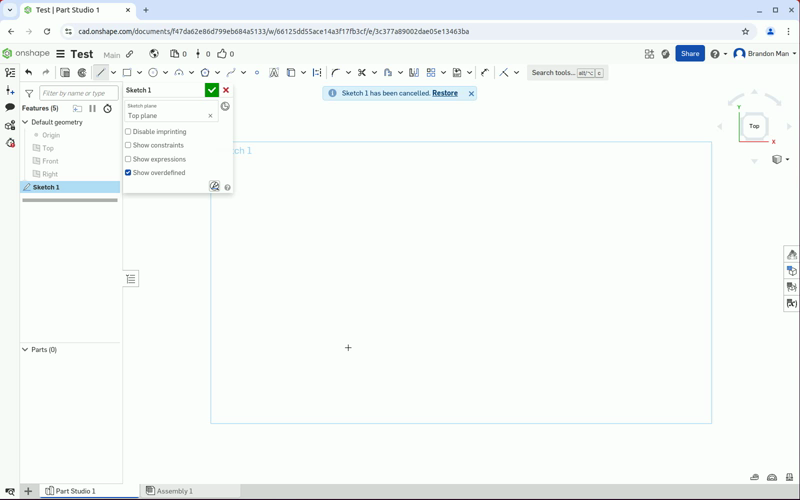
key_up(shift)
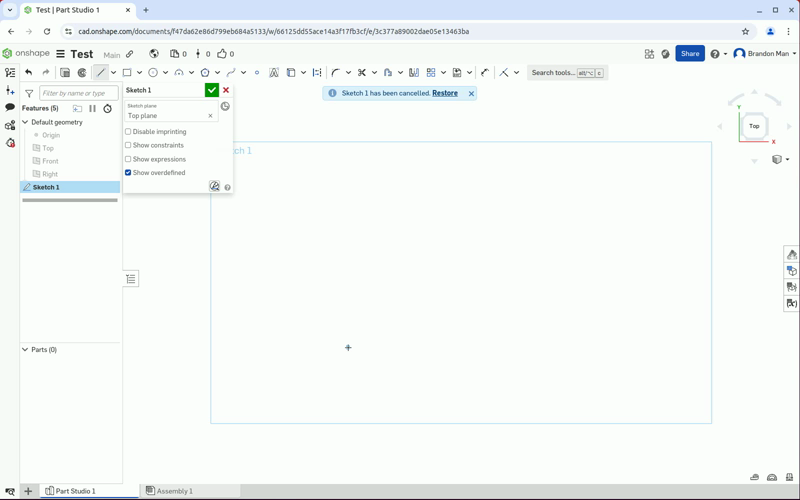
key_down(shift)
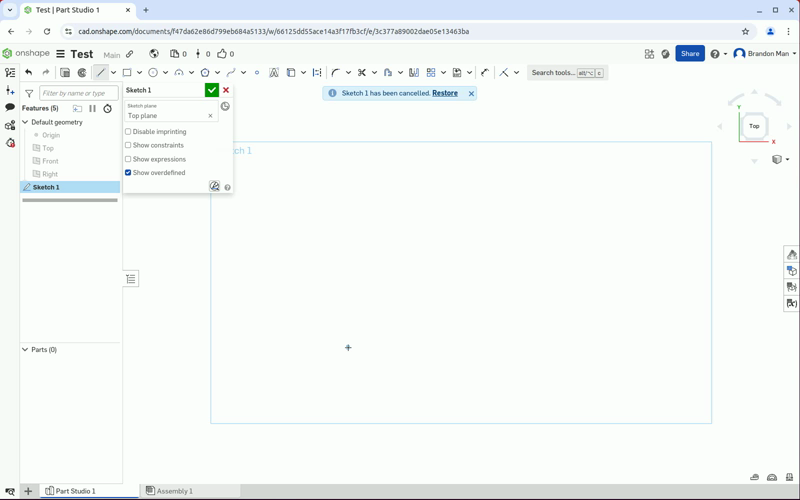
mouse_move(572, 347)
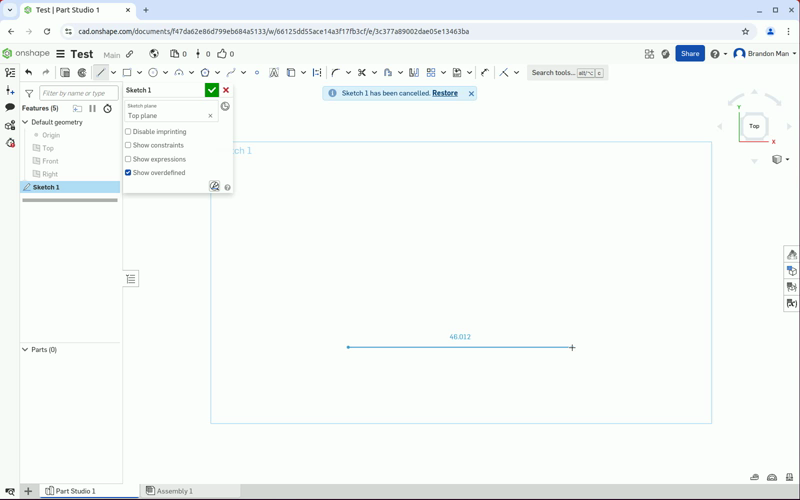
click(572, 347)
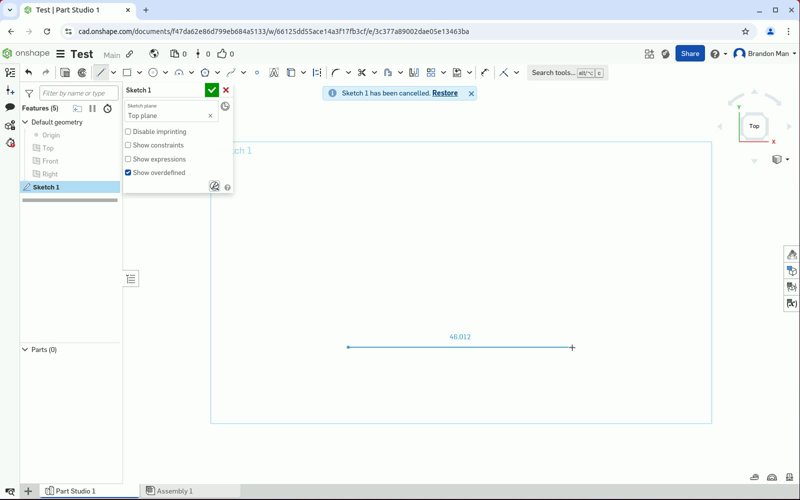
key_up(shift)
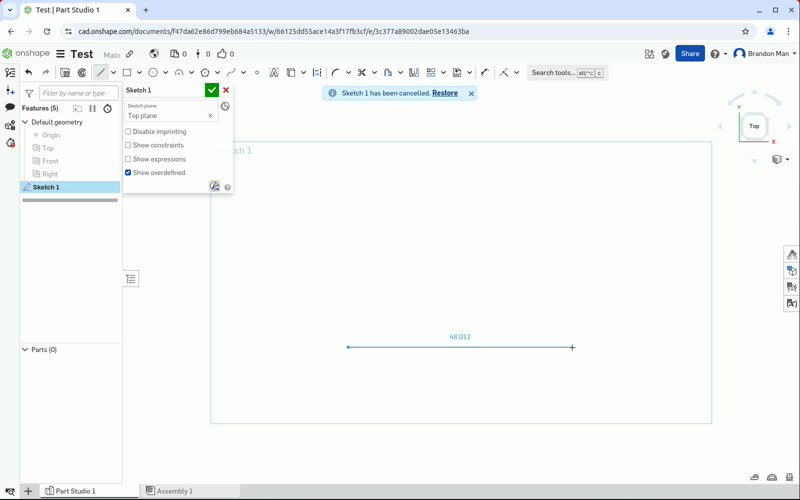
key_down(shift)
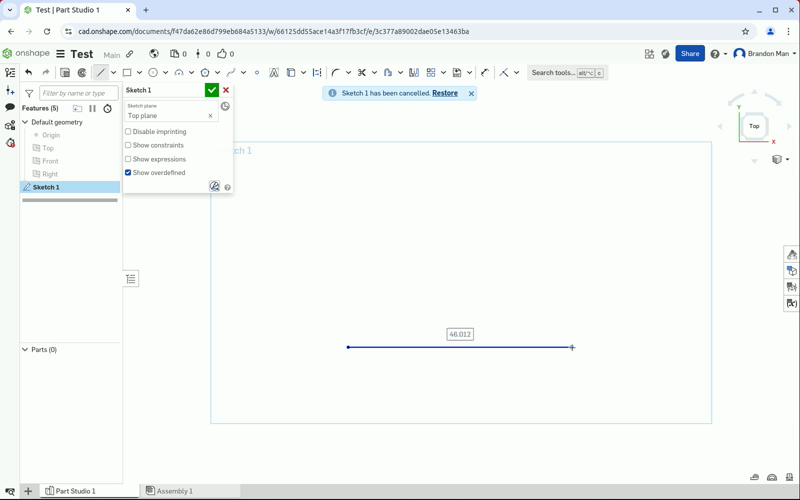
mouse_move(572, 220)
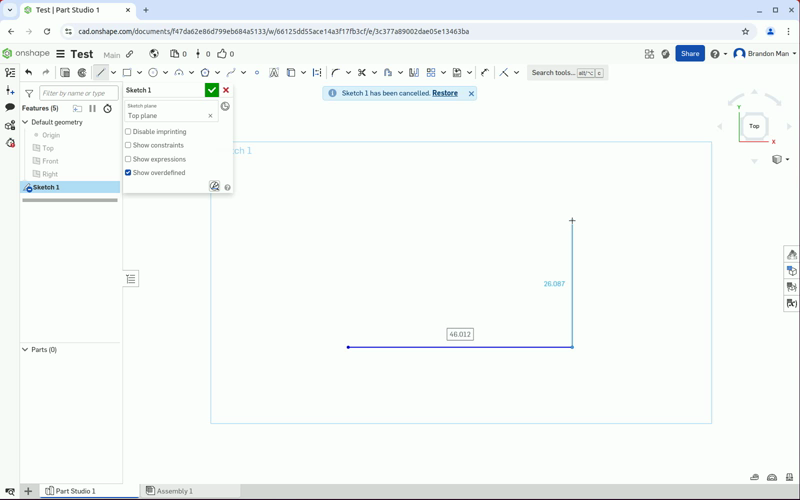
click(572, 220)
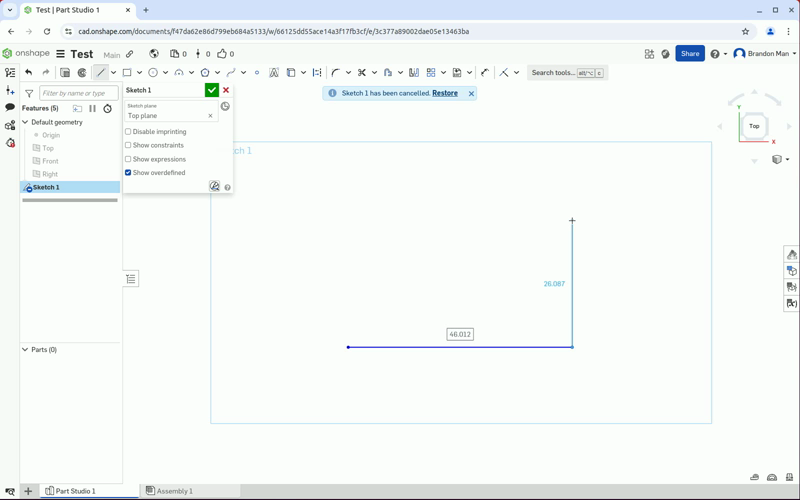
key_up(shift)
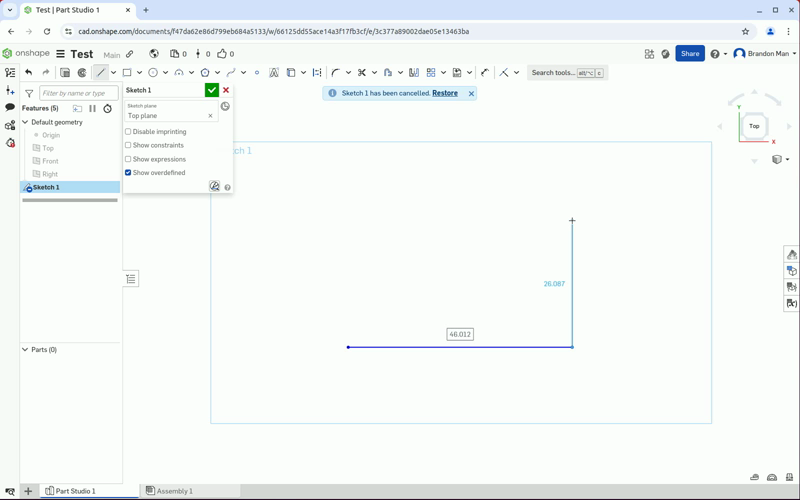
key_down(shift)
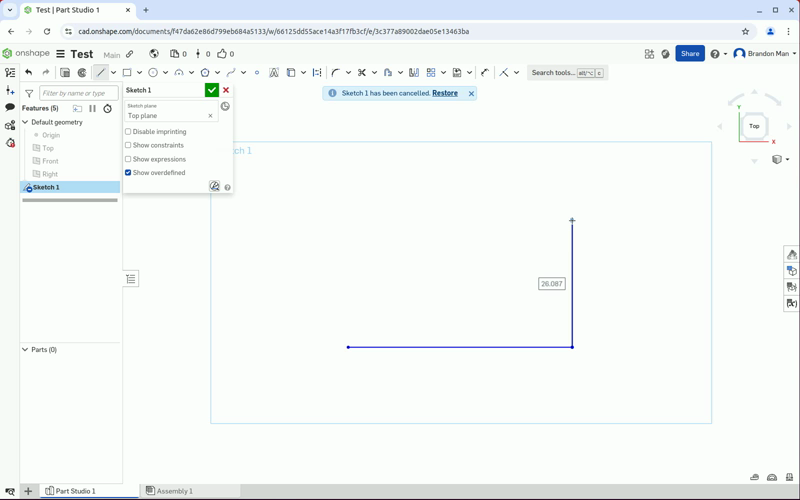
mouse_move(348, 220)
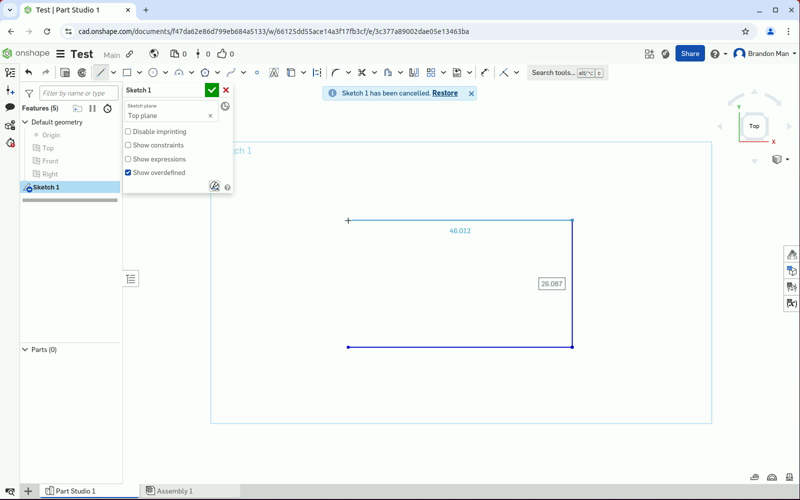
click(348, 220)
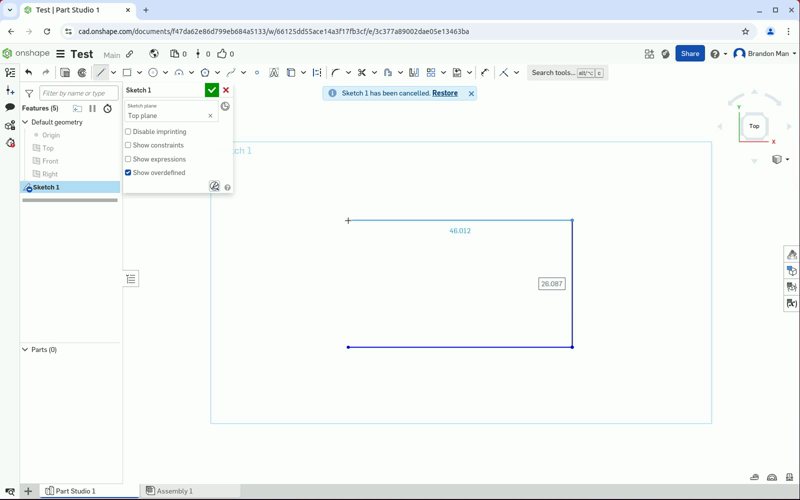
key_up(shift)
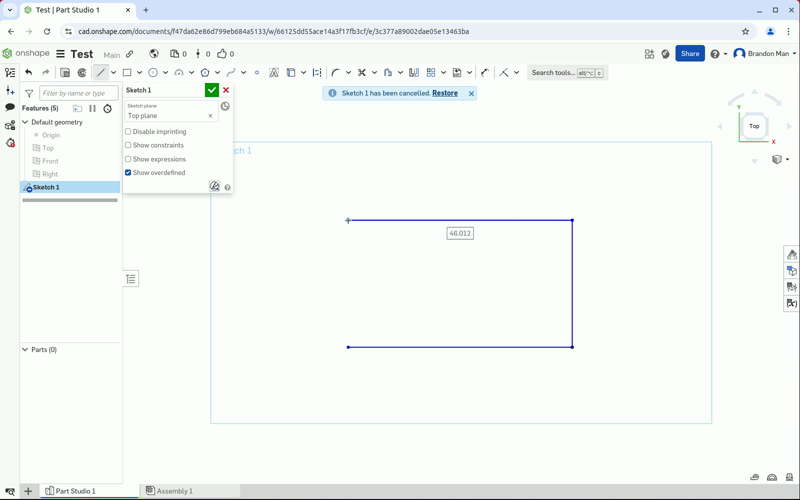
key_down(shift)
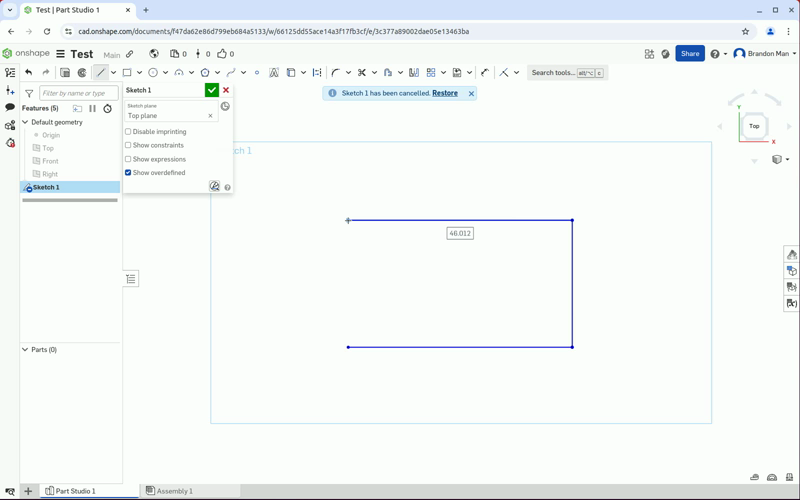
mouse_move(348, 347)
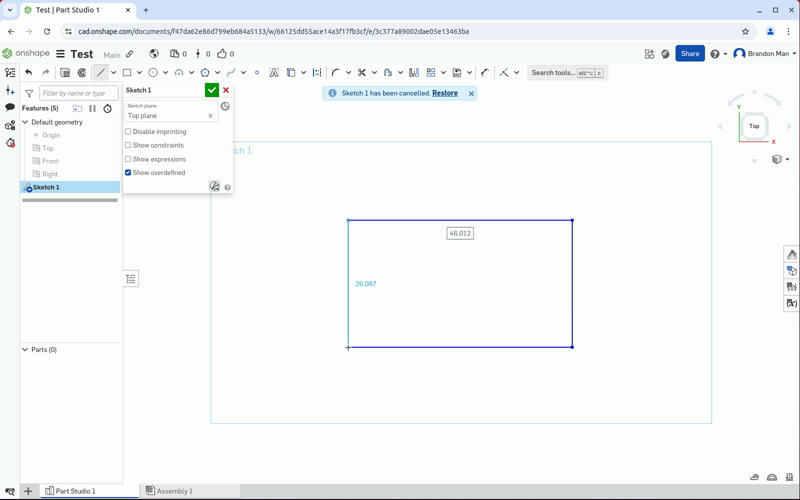
key_up(shift)
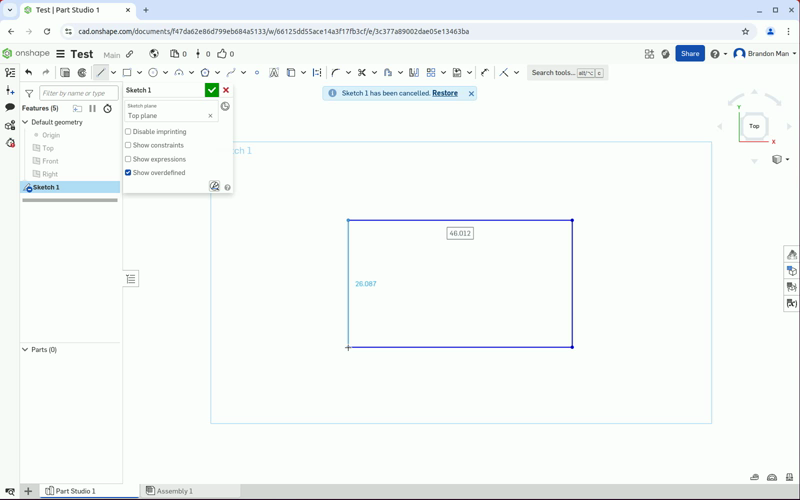
click(348, 347)
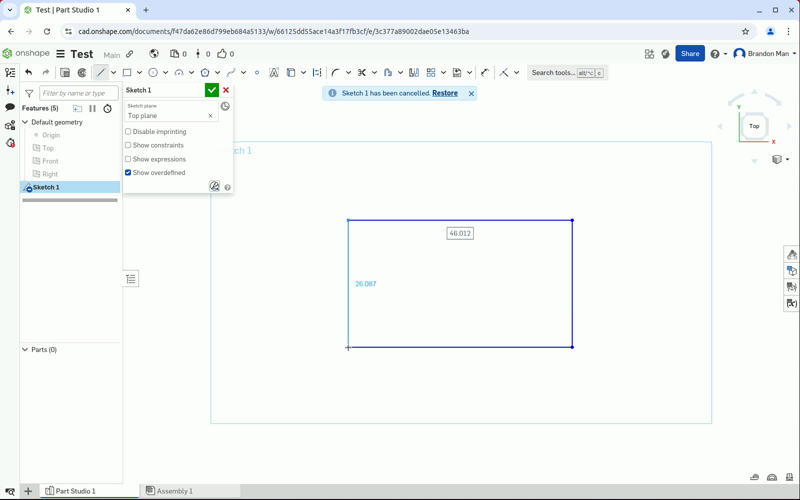
key(esc)
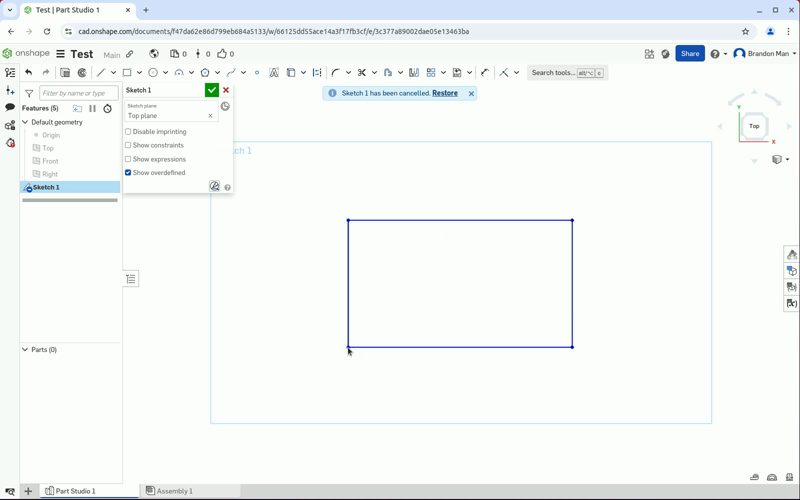
mouse_move(408, 322)
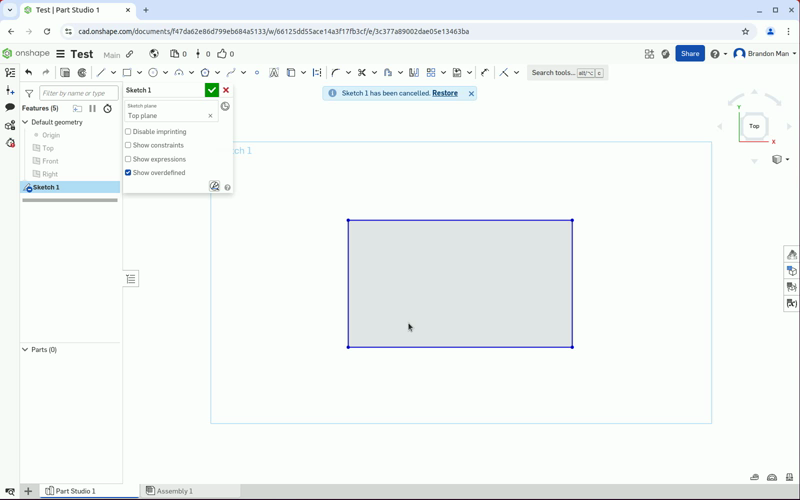
click(408, 322)
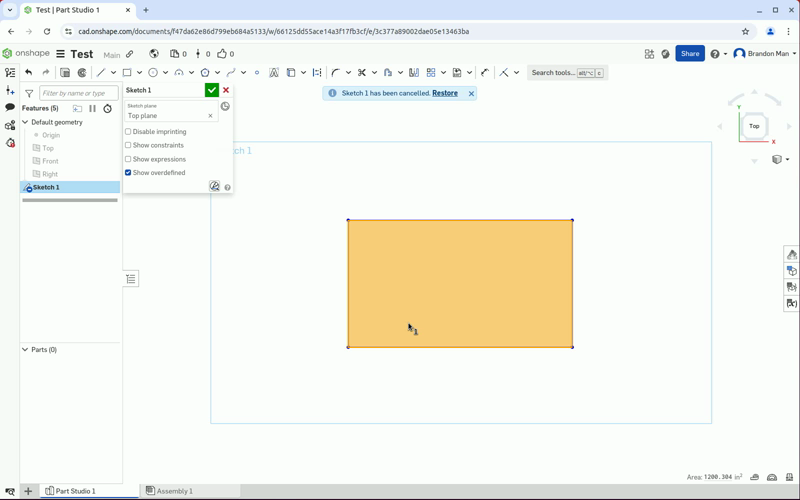
mouse_move(73, 352)
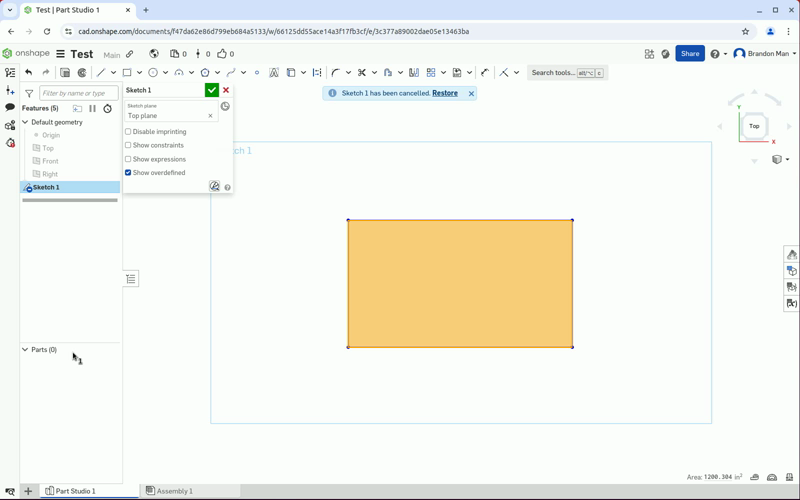
key(shift+y)
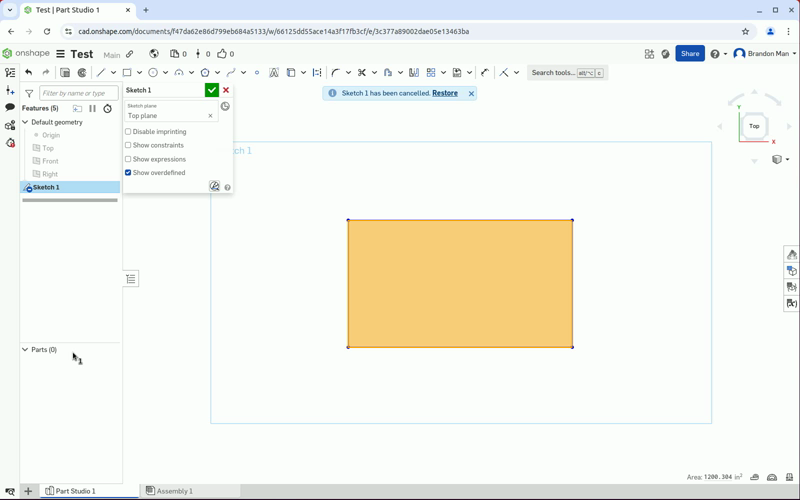
key(shift+e)
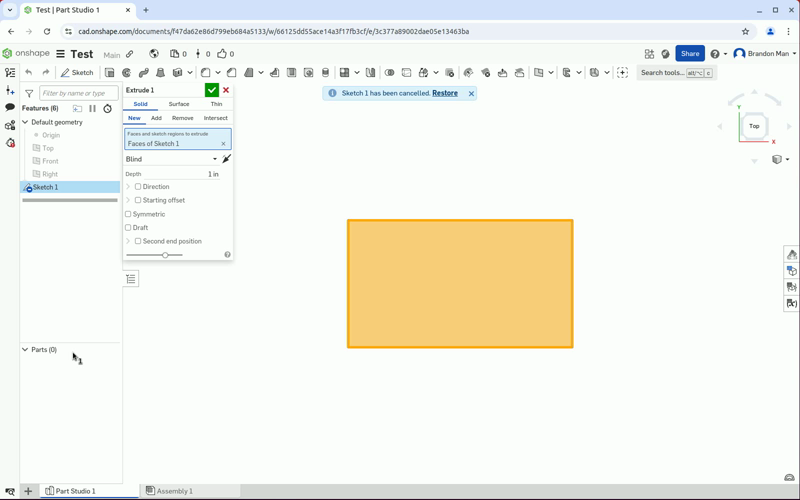
mouse_move(143, 106)
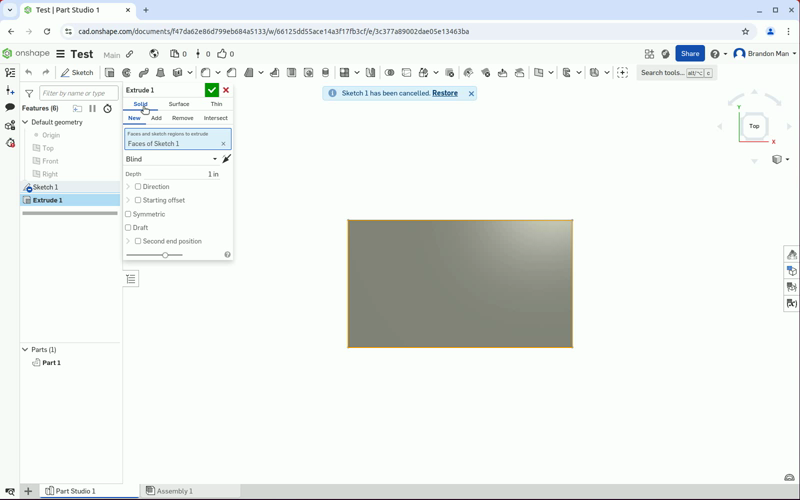
click(143, 106)
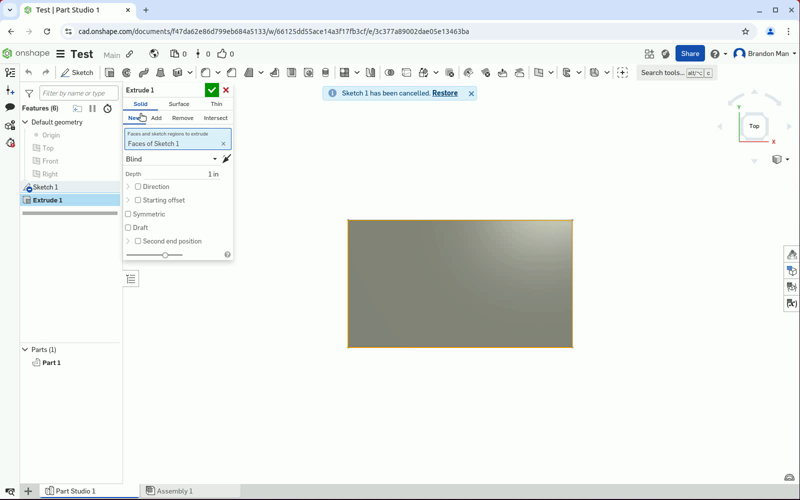
mouse_move(137, 120)
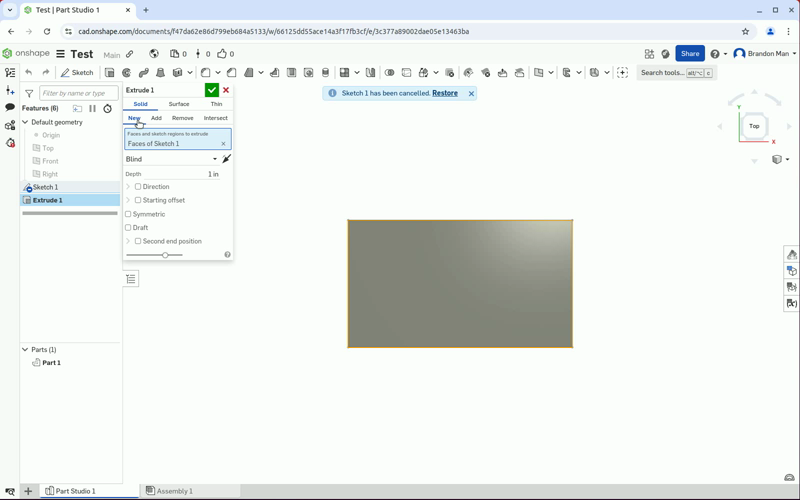
click(137, 120)
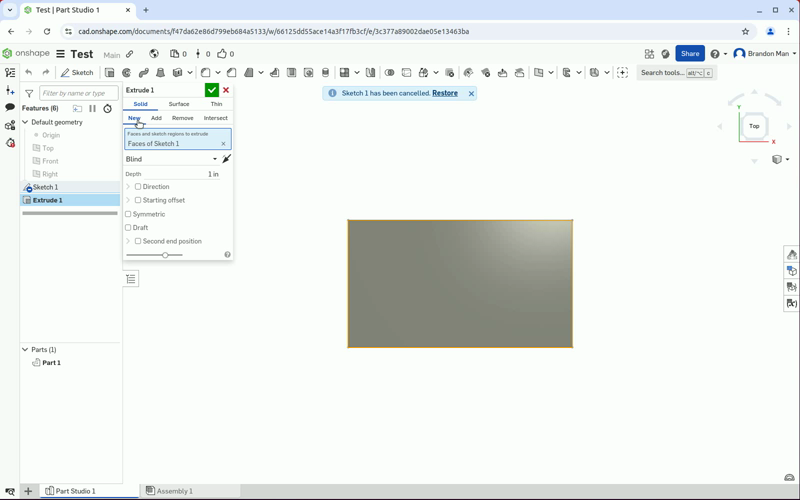
key(tab, 4)
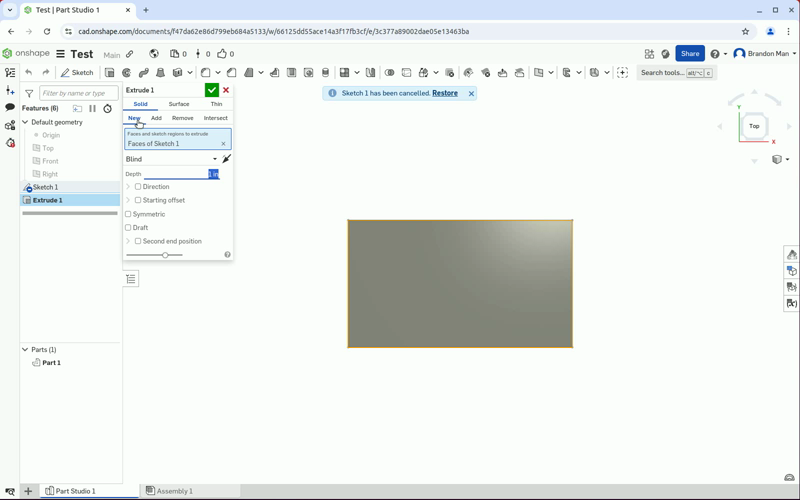
text(0.481)
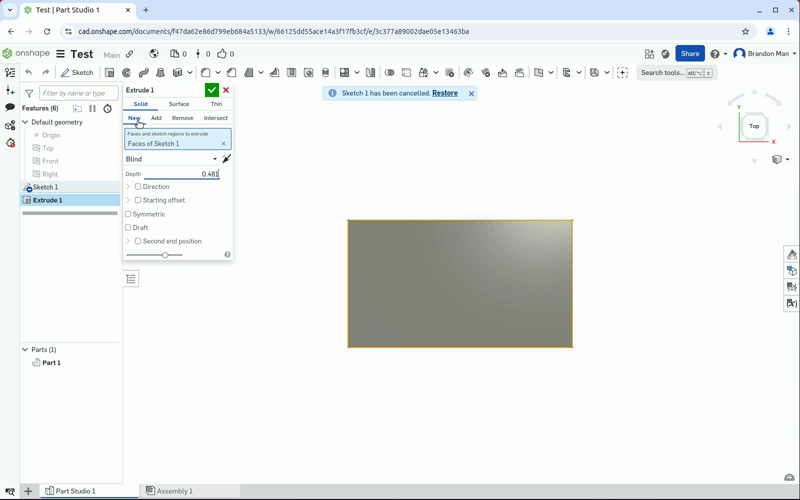
key(enter)
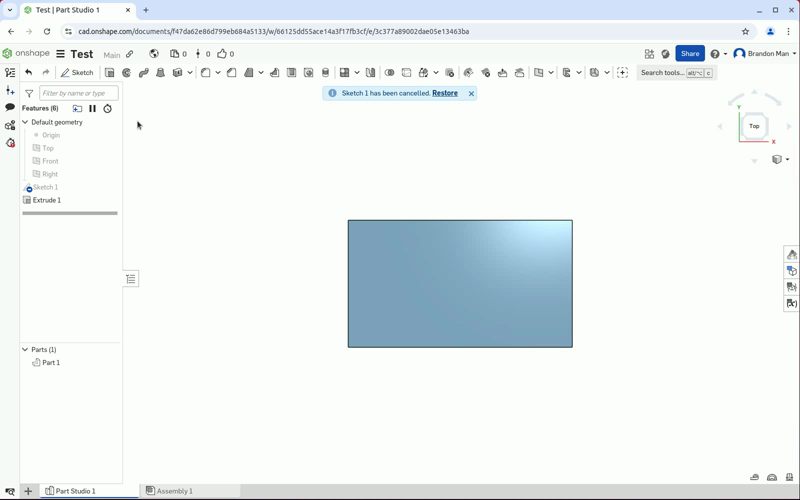
key(shift+h)
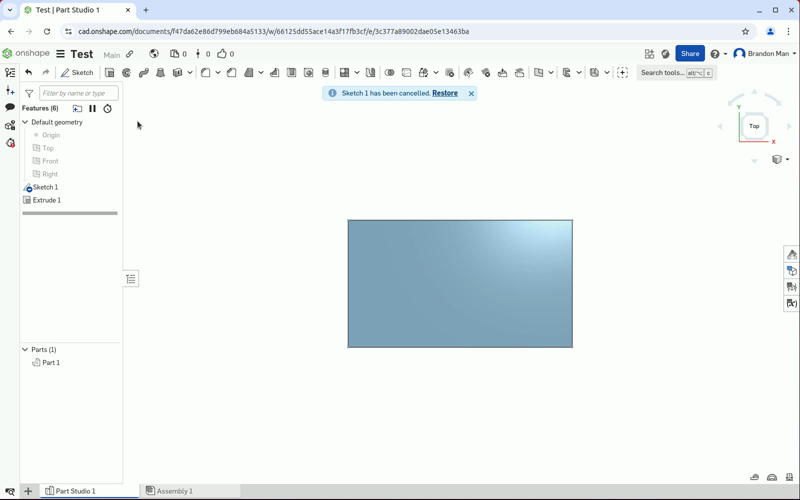
key(shift+h)
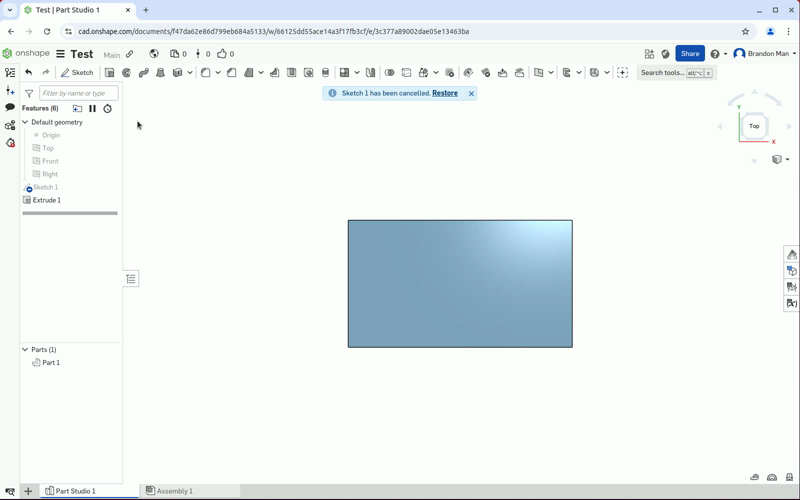
mouse_move(73, 189)
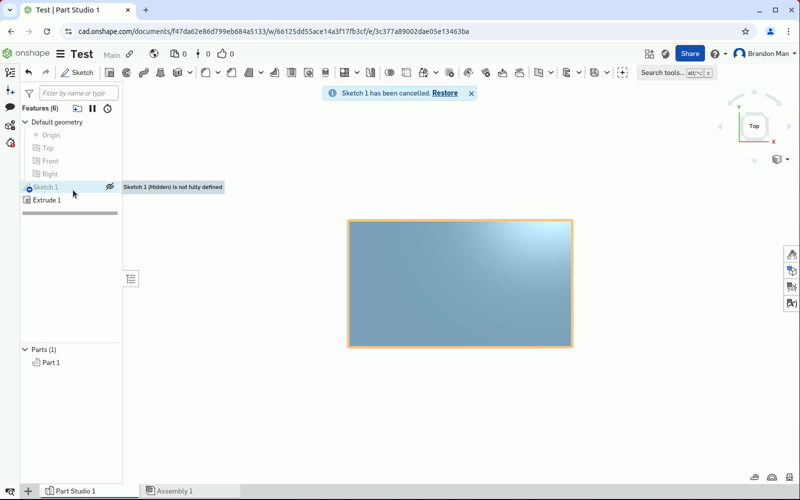
click(73, 189)
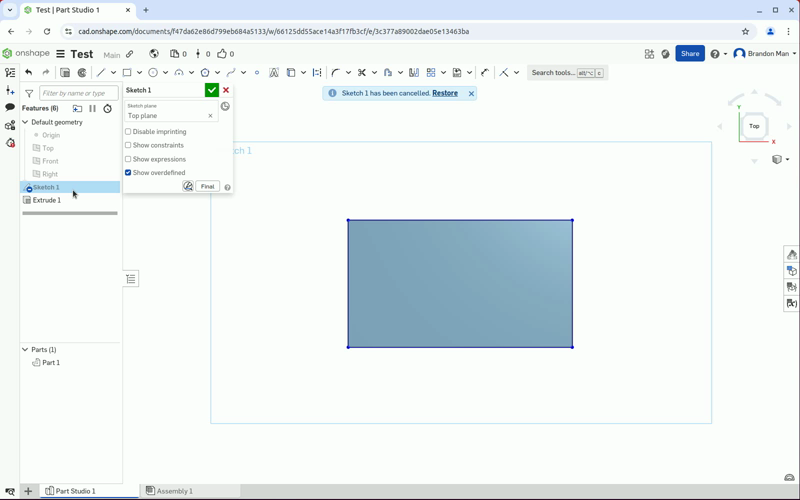
mouse_move(229, 92)
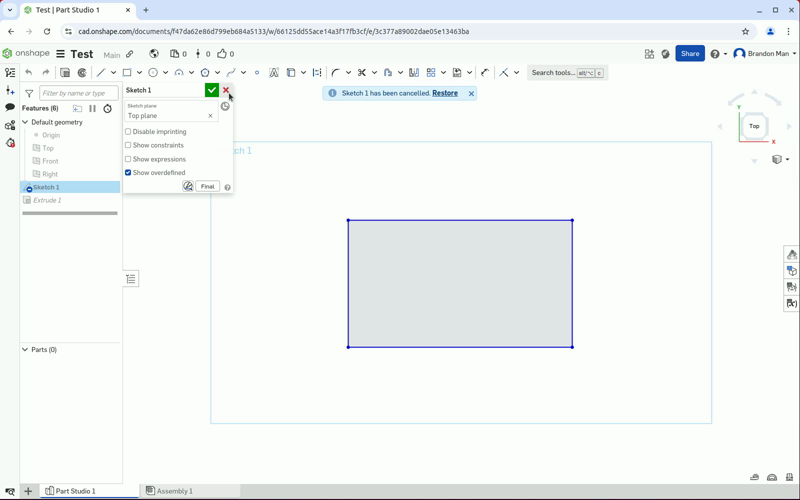
click(229, 92)
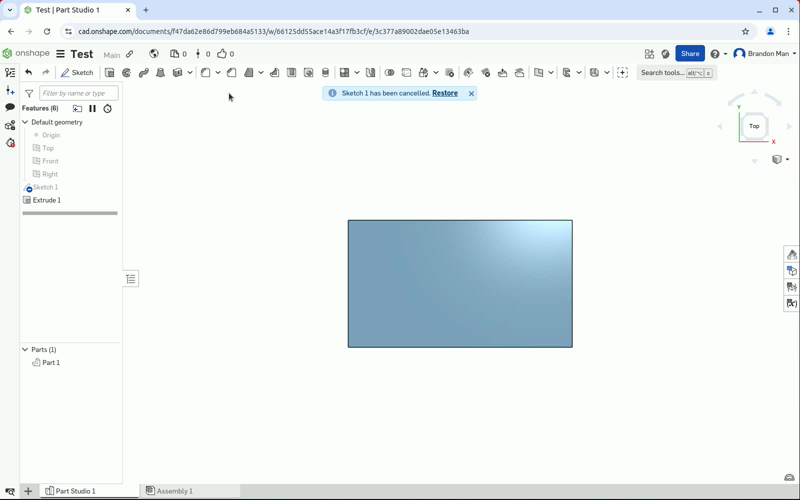
mouse_move(541, 75)
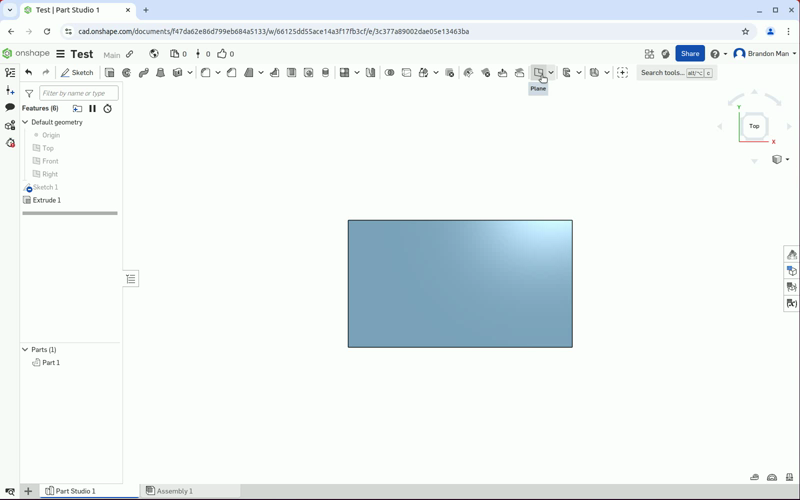
click(541, 75)
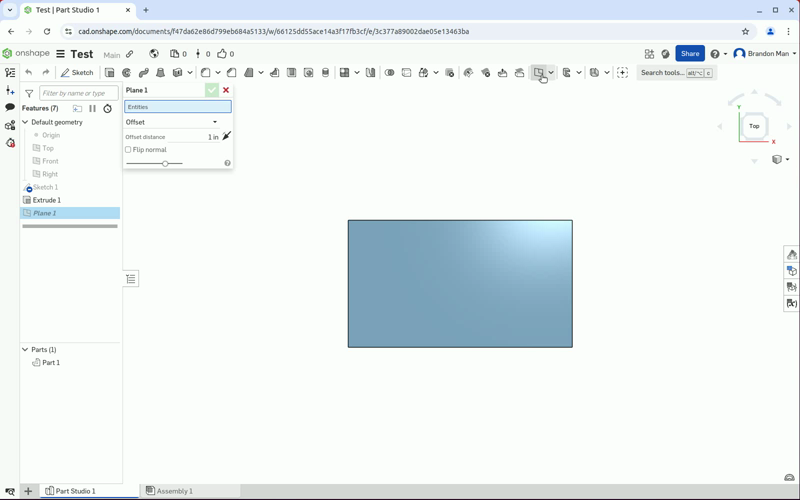
mouse_move(73, 150)
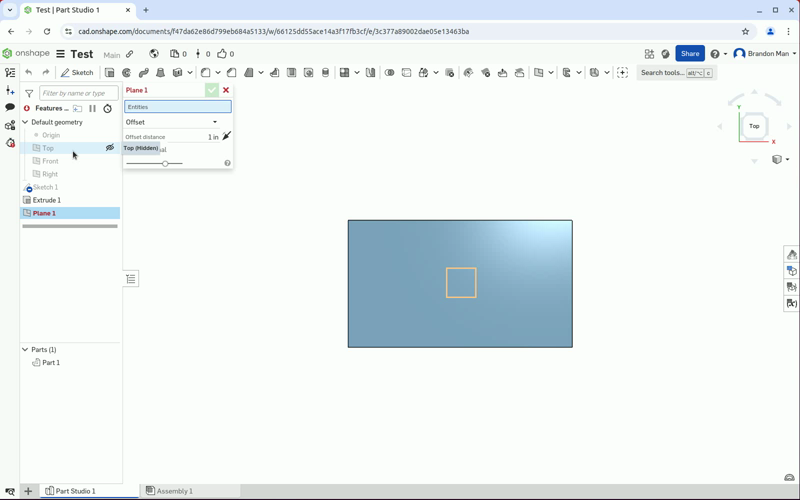
click(73, 150)
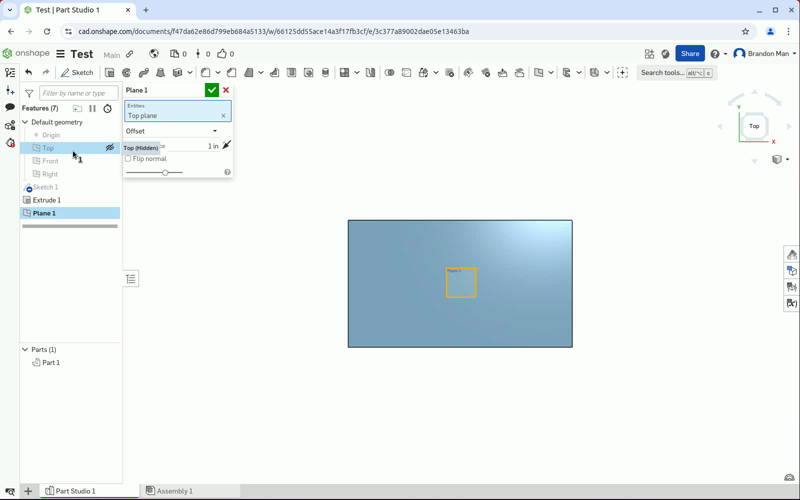
key(tab, 2)
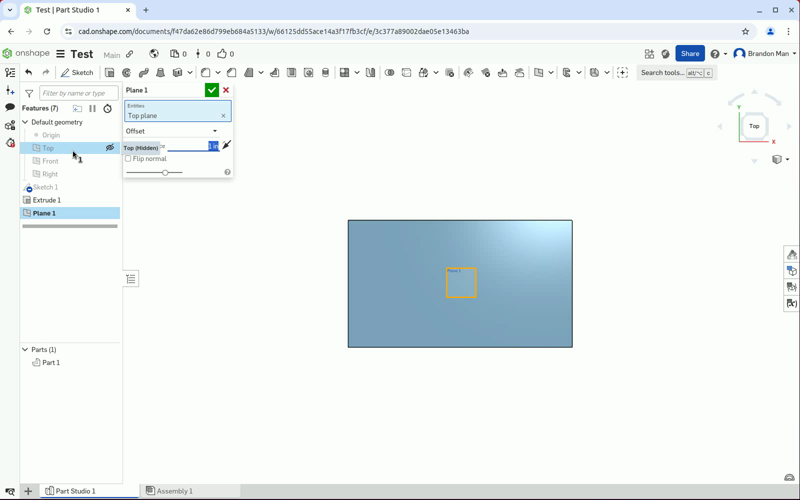
text(0.493)
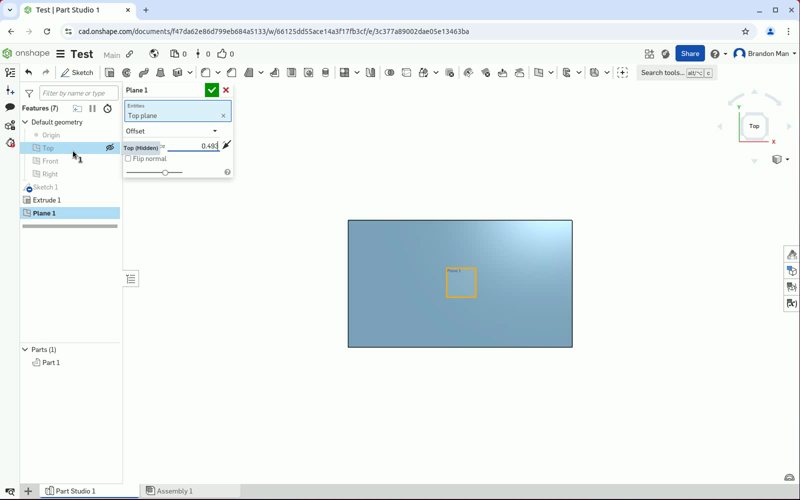
key(enter, 2)
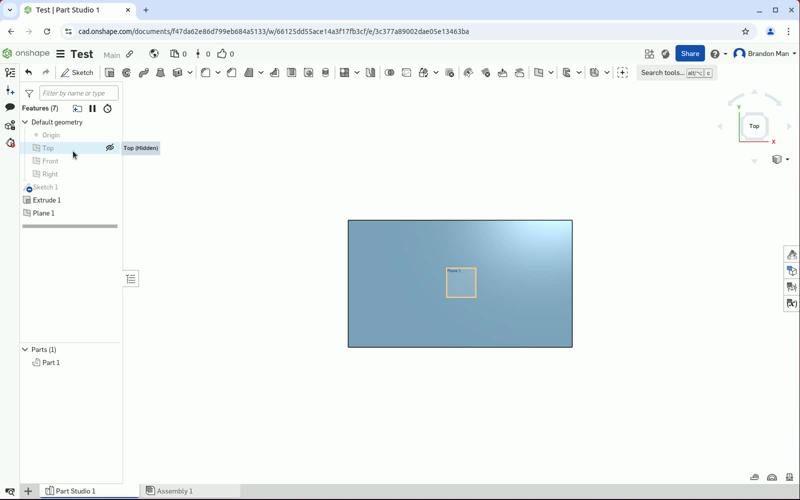
key(shift+s)
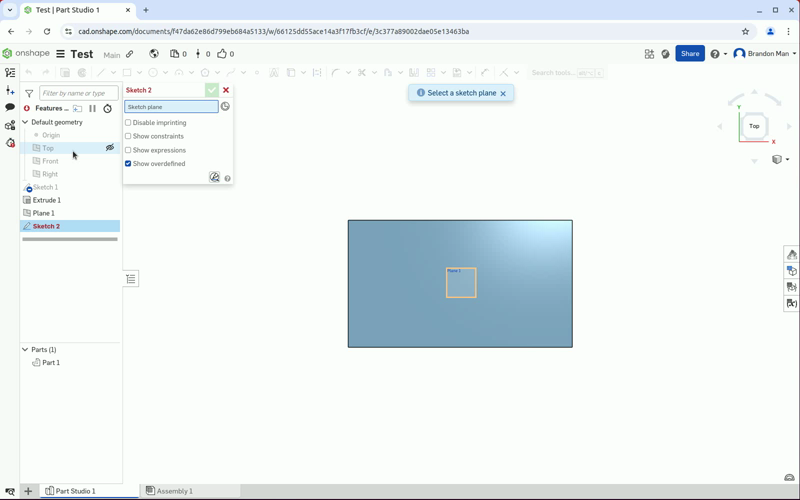
mouse_move(73, 215)
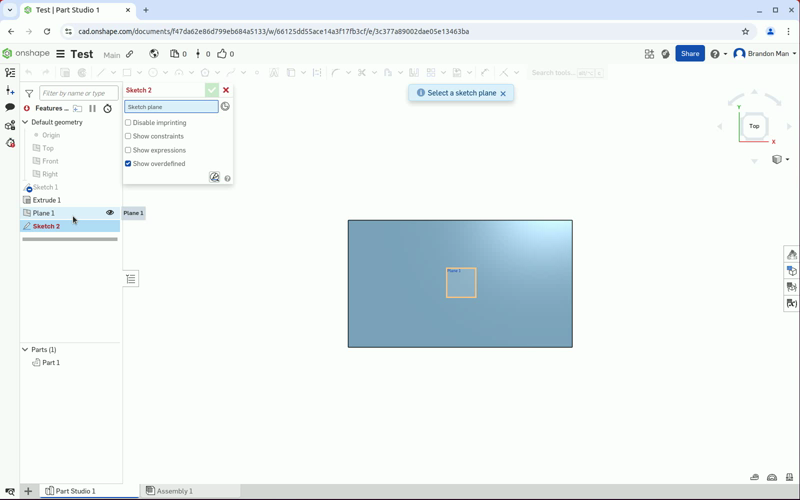
click(73, 215)
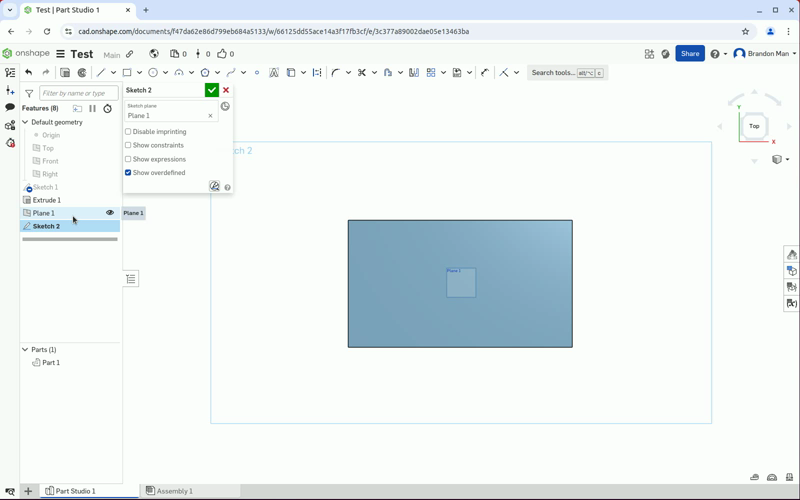
mouse_move(73, 352)
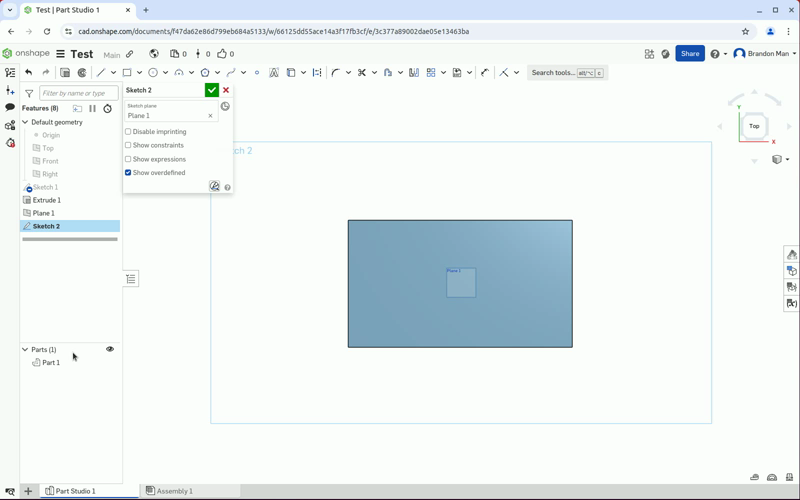
key(y)
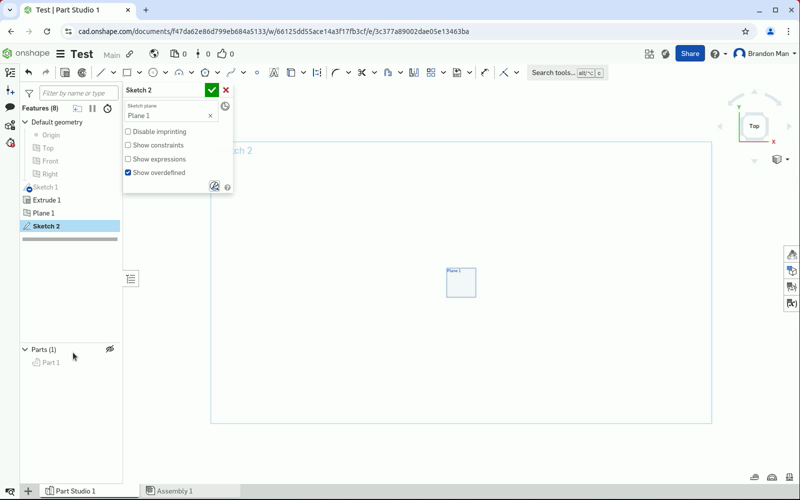
key(c)
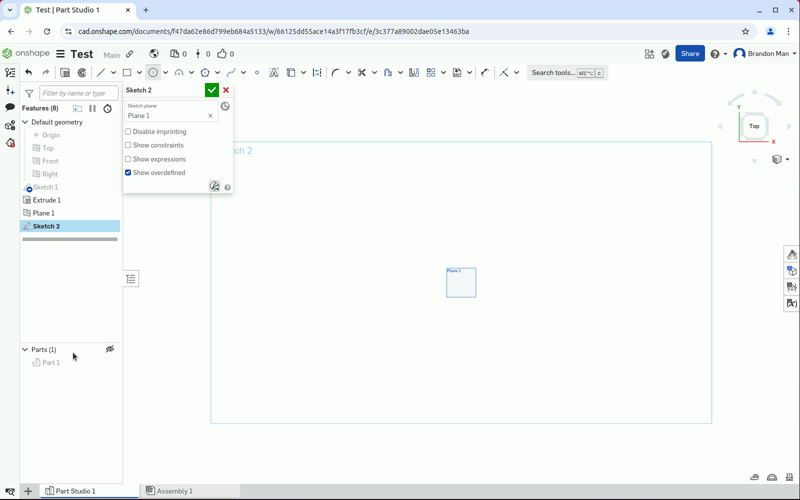
key_down(shift)
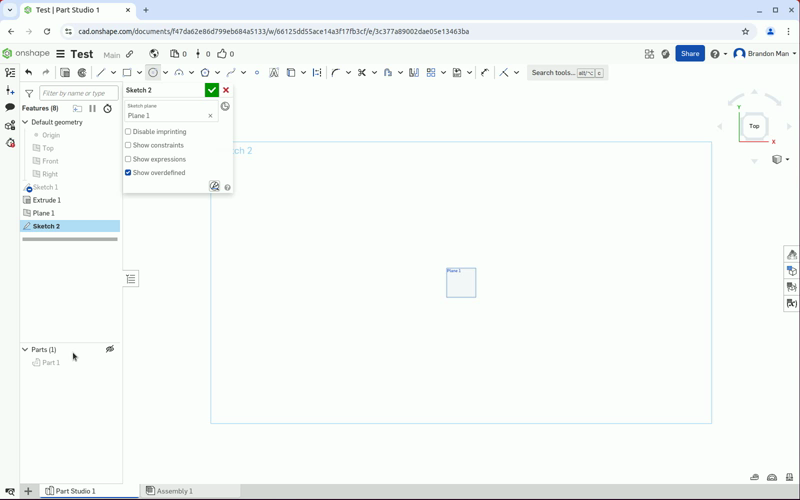
mouse_move(361, 231)
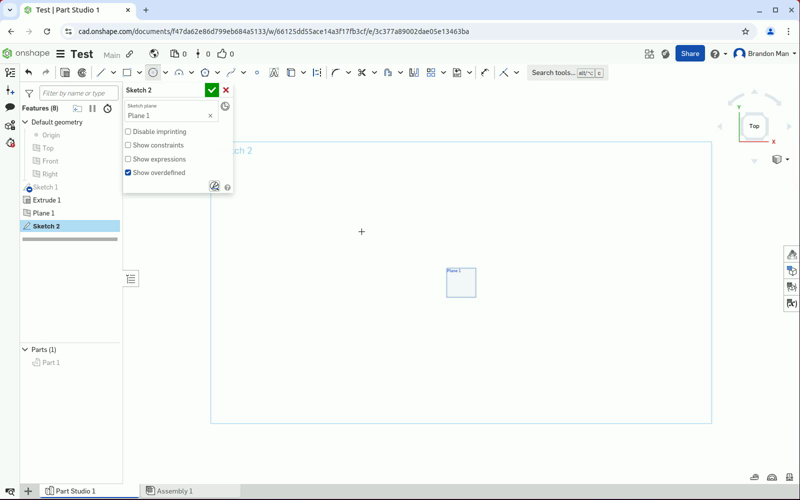
click(361, 231)
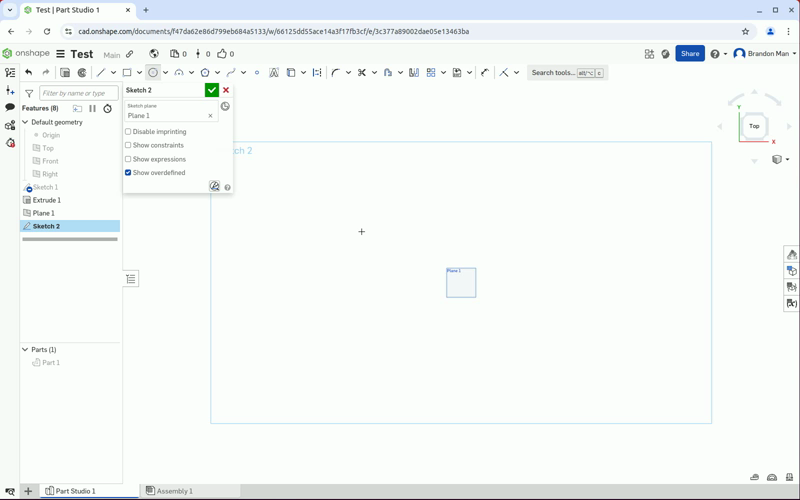
key_up(shift)
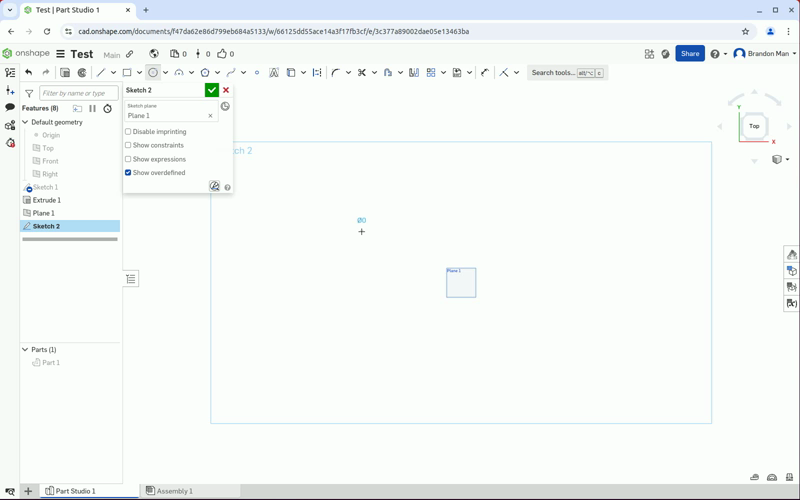
mouse_move(363, 231)
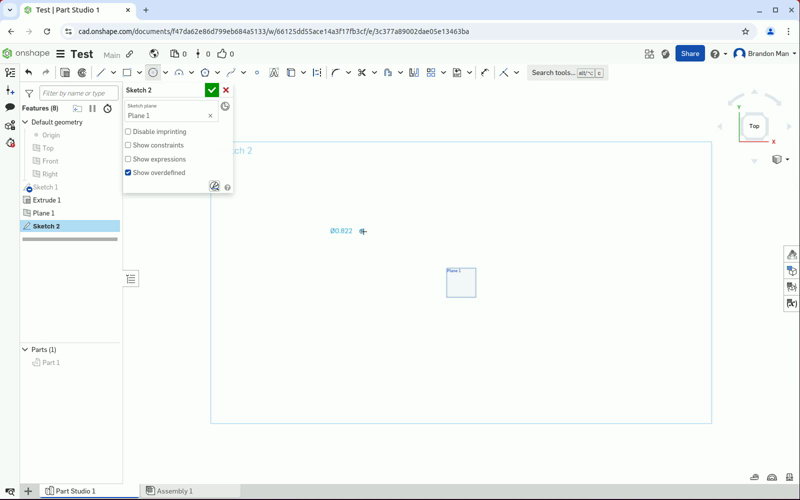
scroll(6)
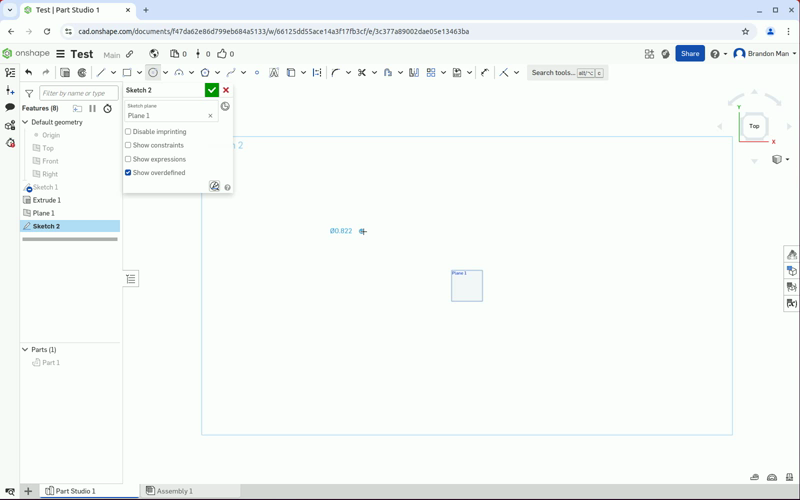
scroll(6)
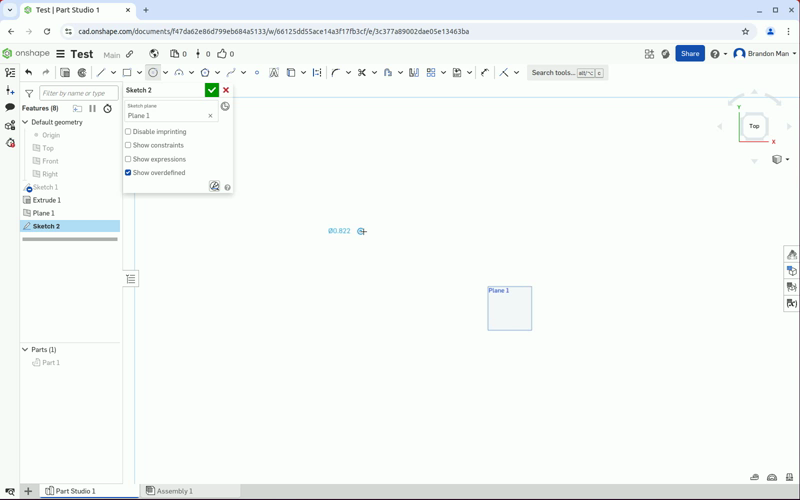
scroll(6)
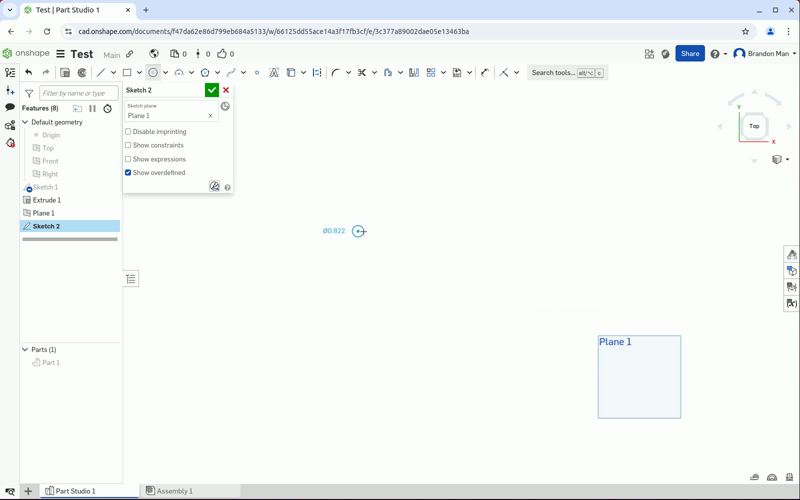
scroll(6)
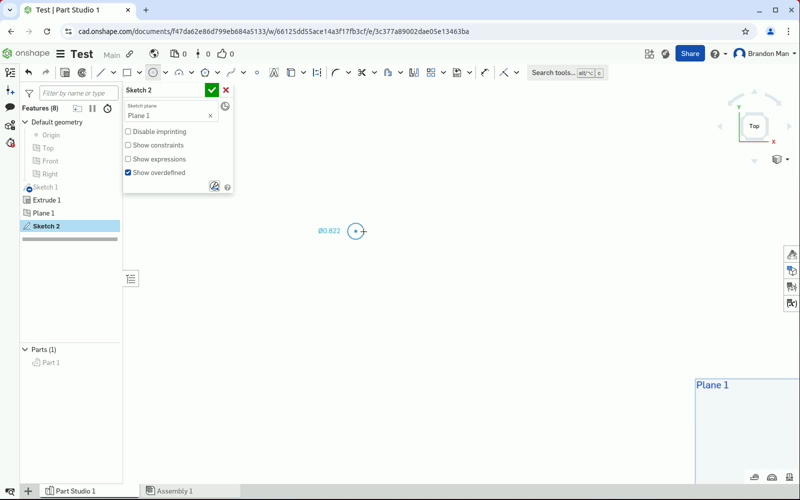
scroll(6)
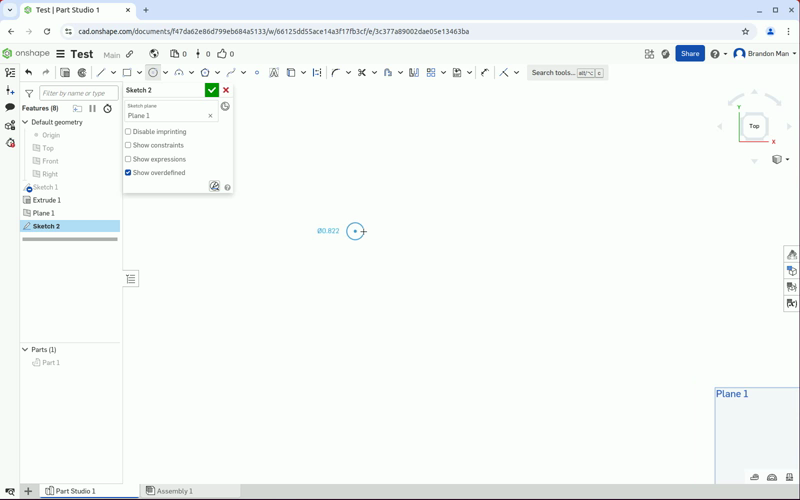
scroll(6)
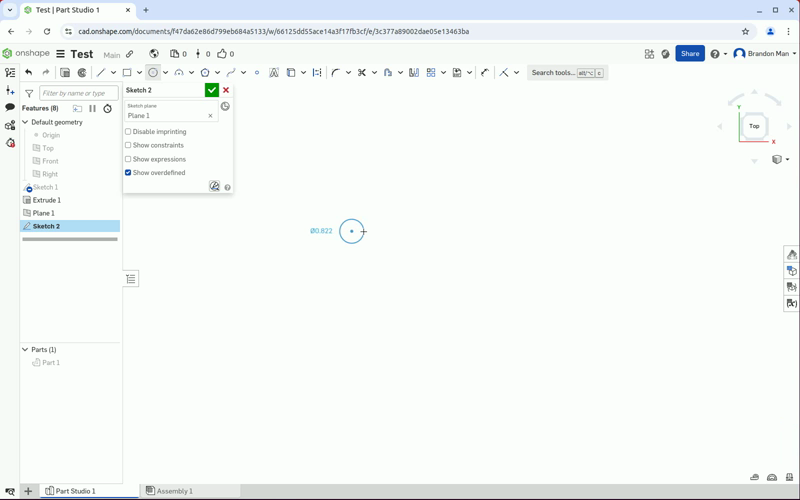
scroll(6)
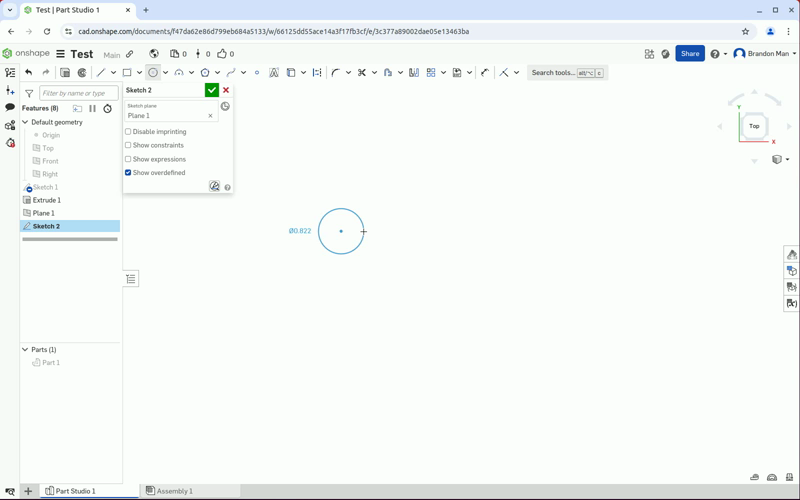
click(363, 231)
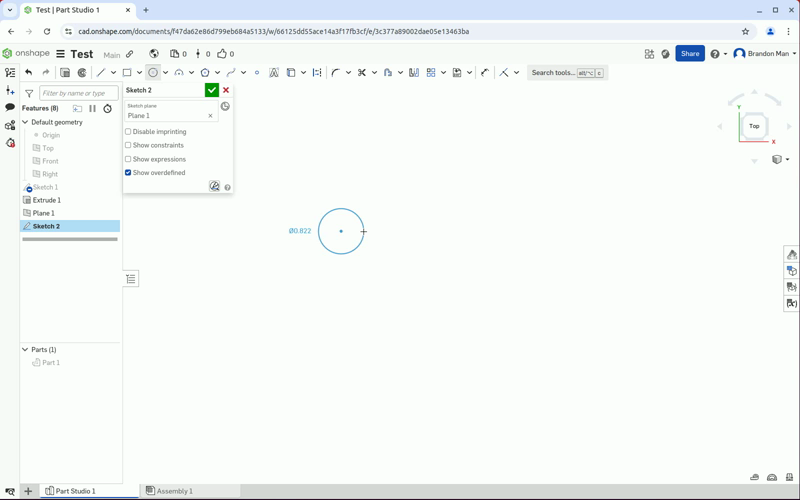
scroll(-6)
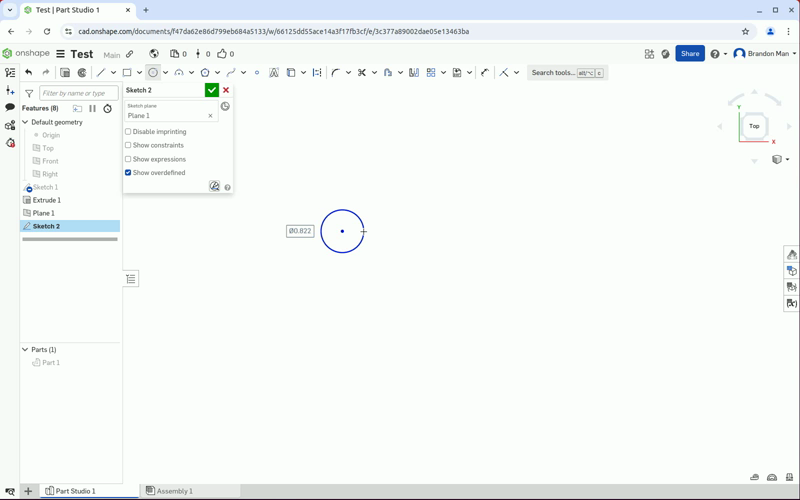
scroll(-6)
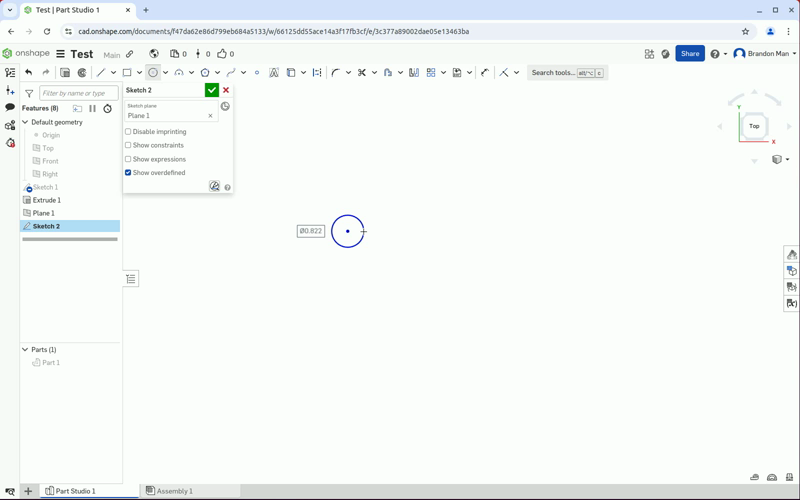
scroll(-6)
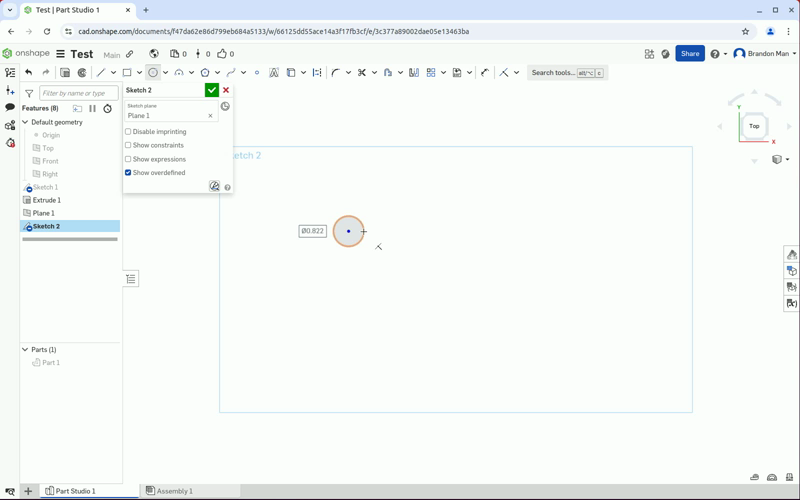
scroll(-6)
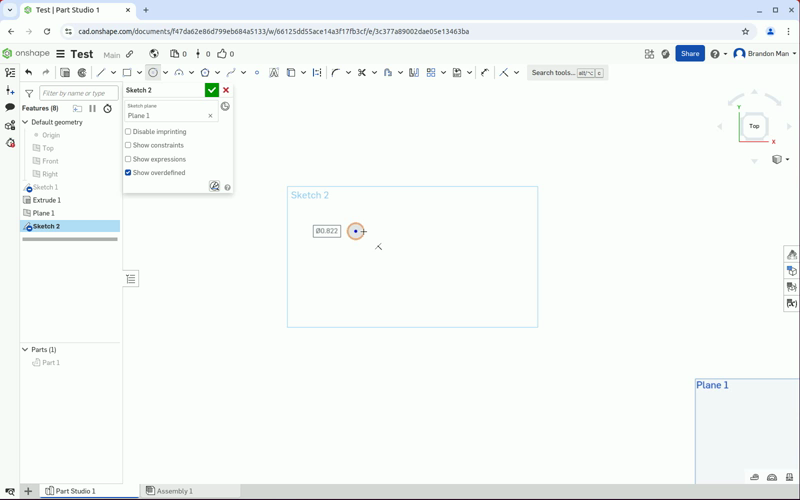
scroll(-6)
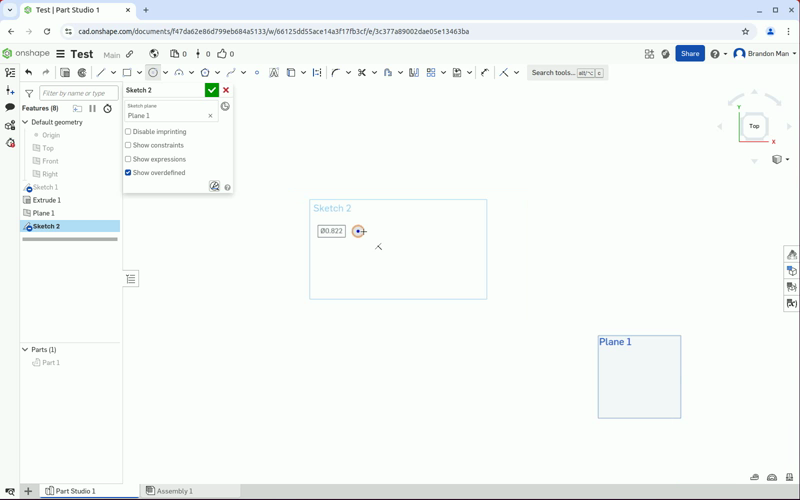
scroll(-6)
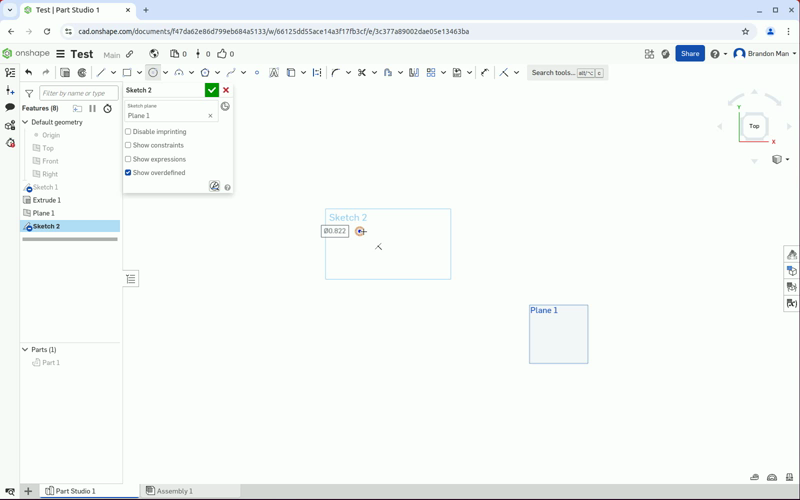
scroll(-6)
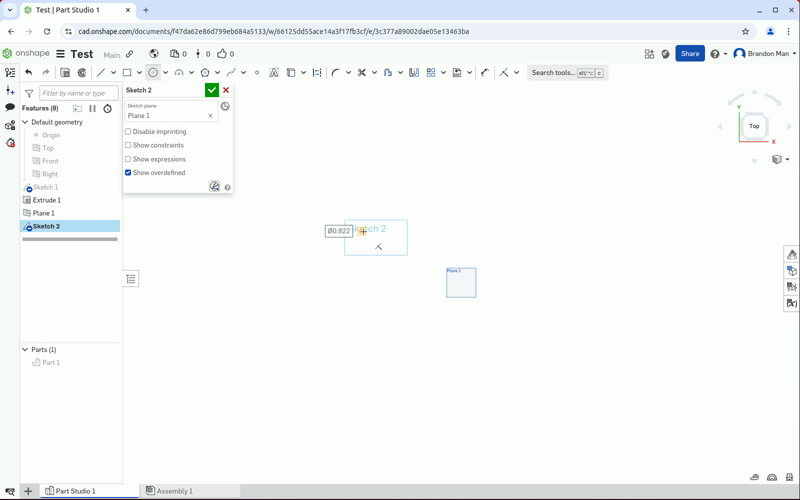
key(esc)
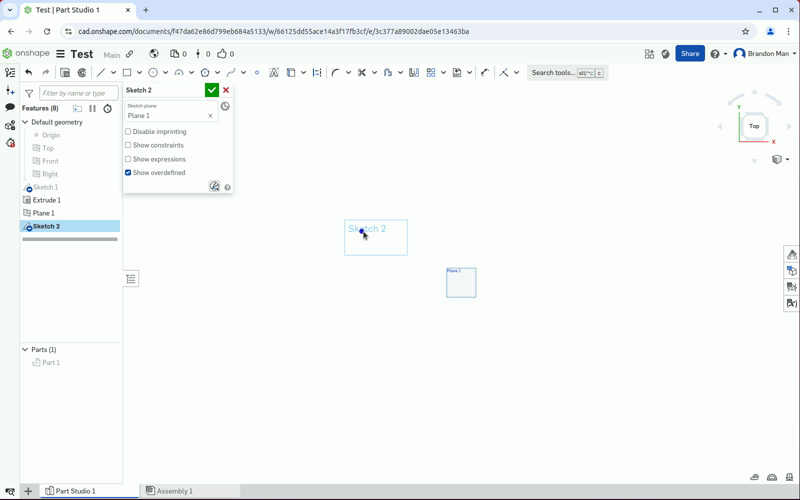
mouse_move(362, 232)
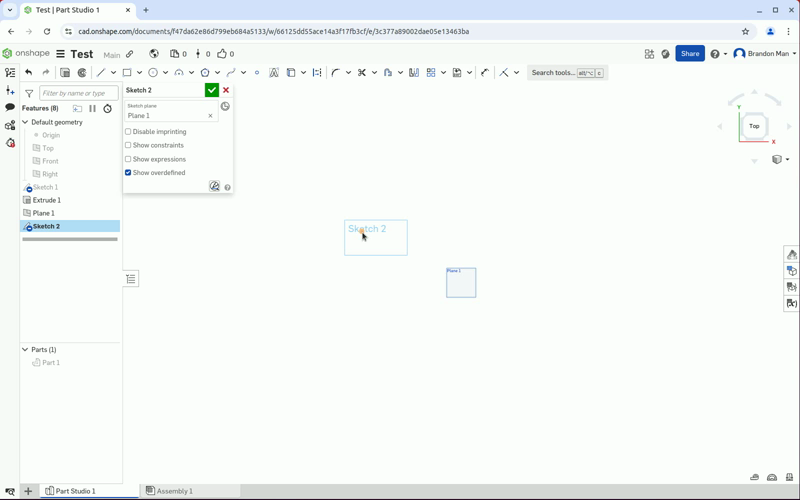
scroll(6)
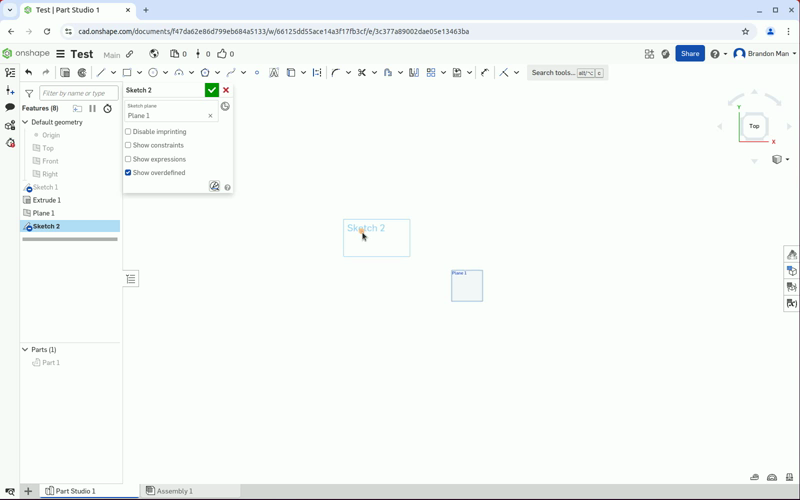
scroll(6)
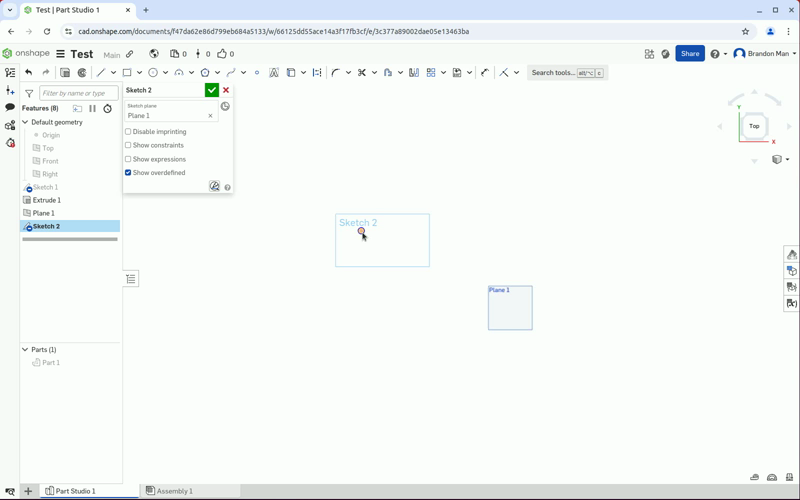
scroll(6)
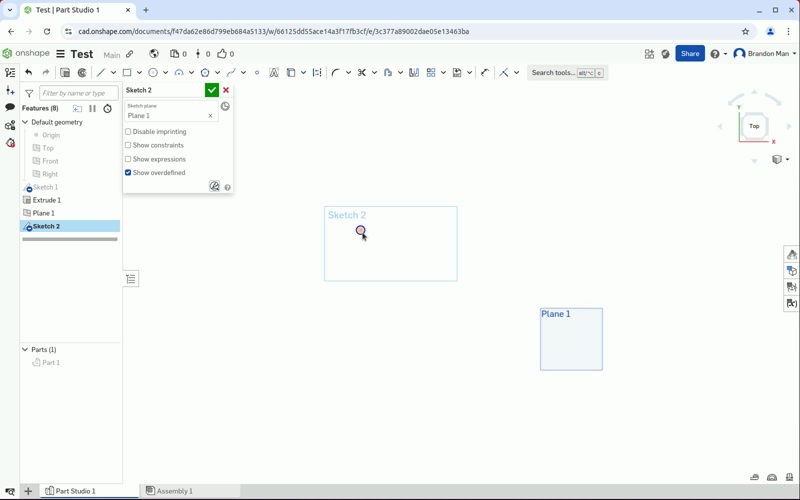
scroll(6)
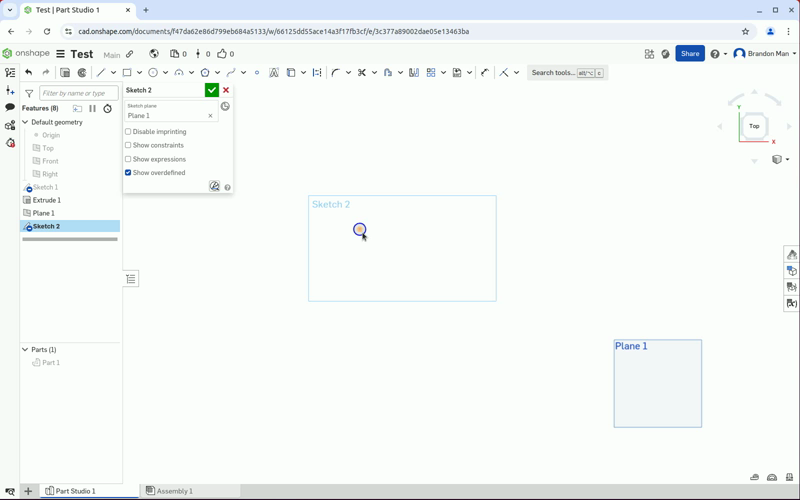
scroll(6)
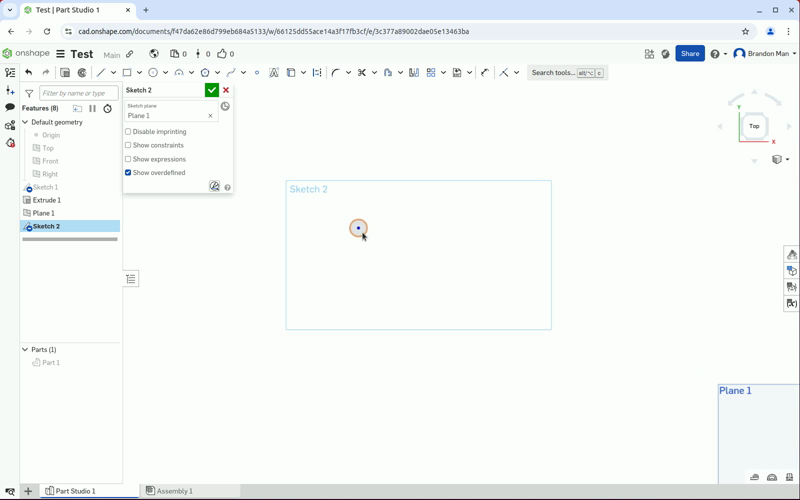
scroll(6)
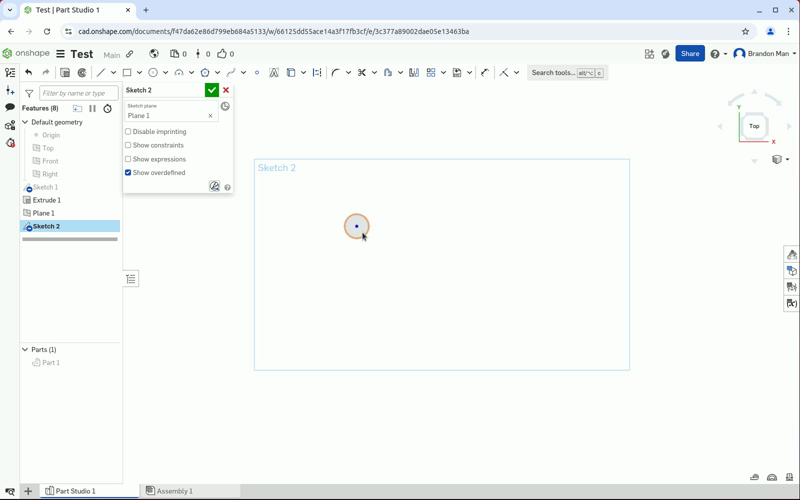
scroll(6)
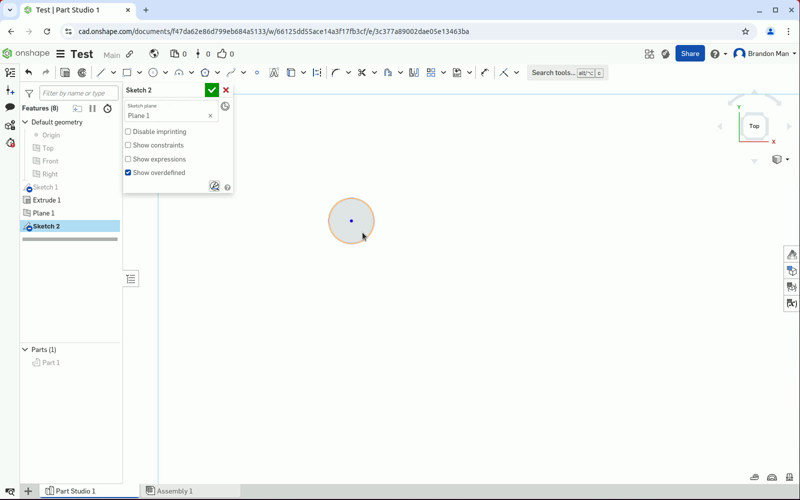
click(362, 232)
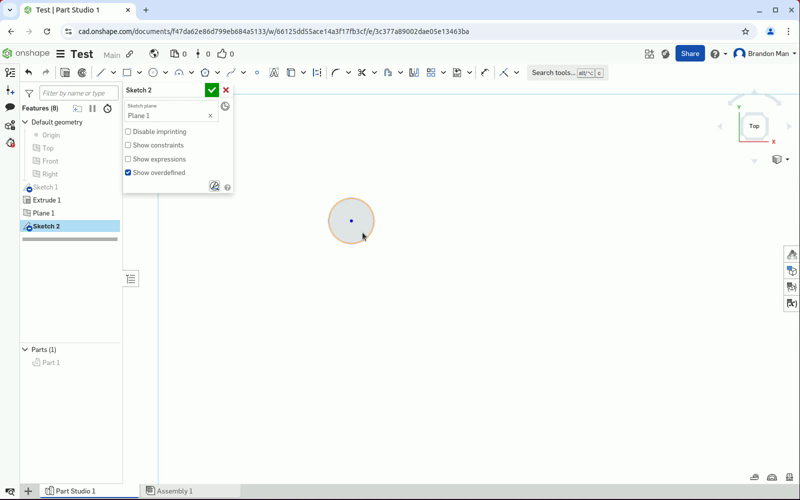
scroll(-6)
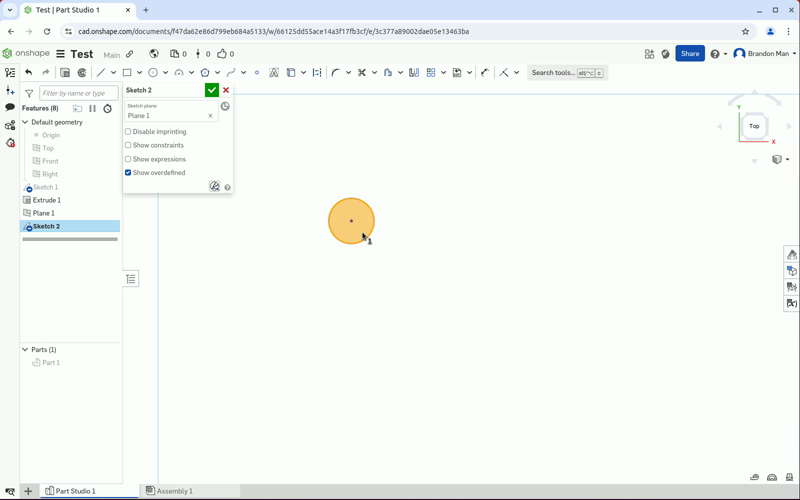
scroll(-6)
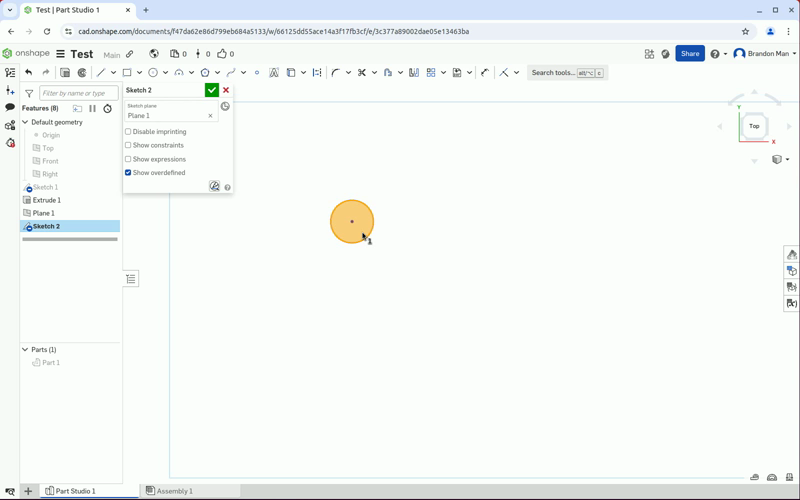
scroll(-6)
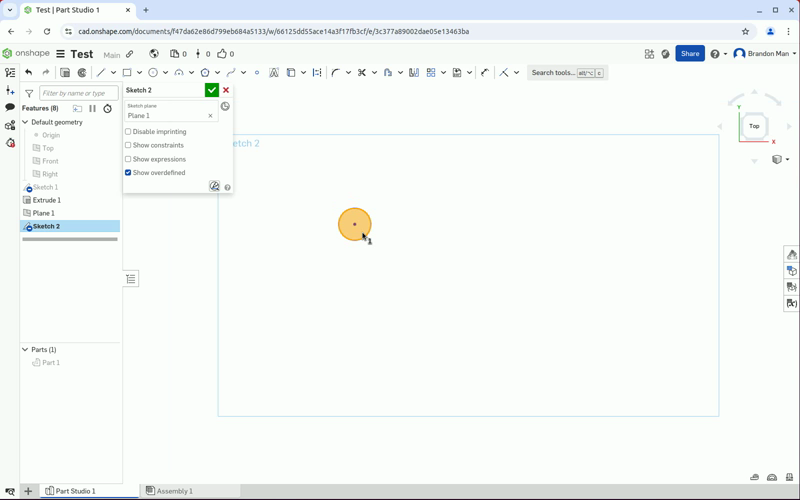
scroll(-6)
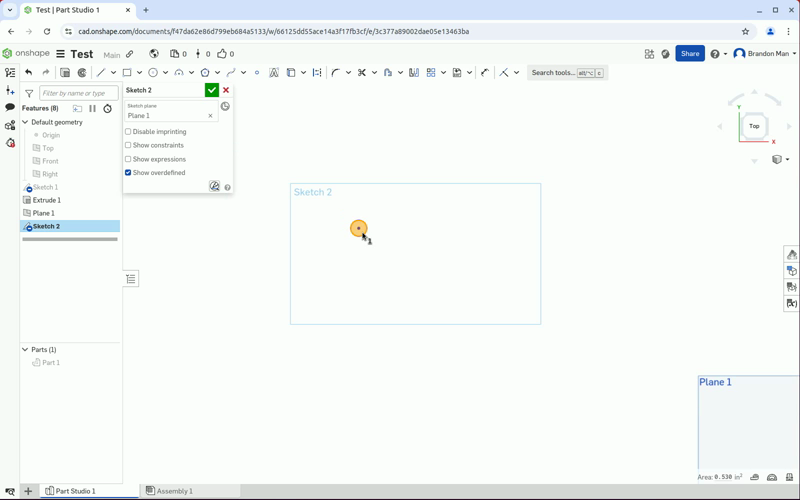
scroll(-6)
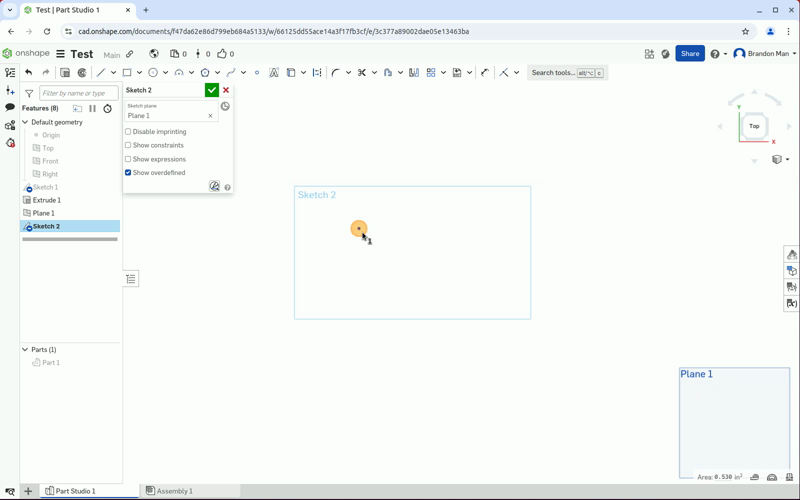
scroll(-6)
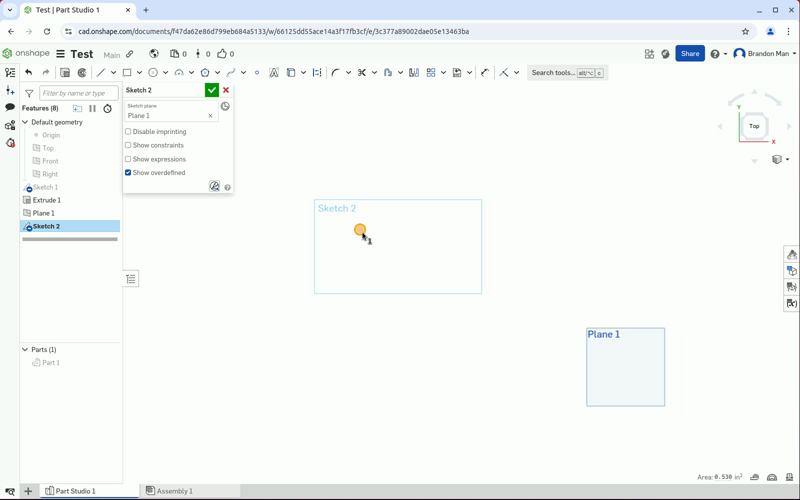
scroll(-6)
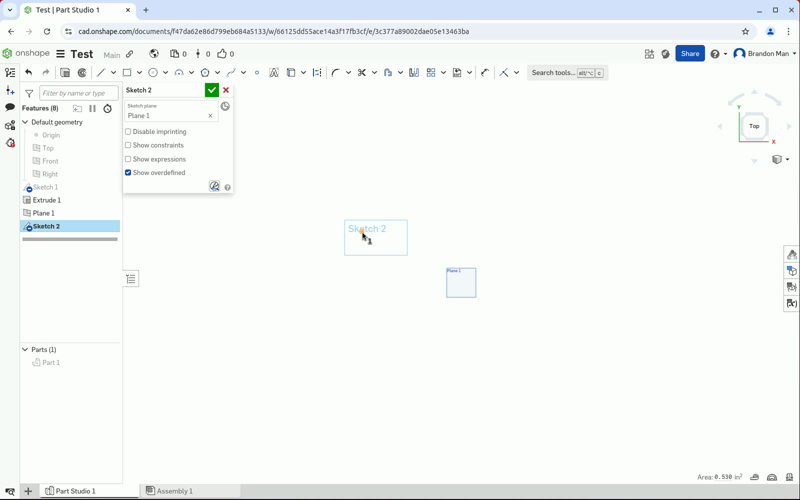
mouse_move(73, 352)
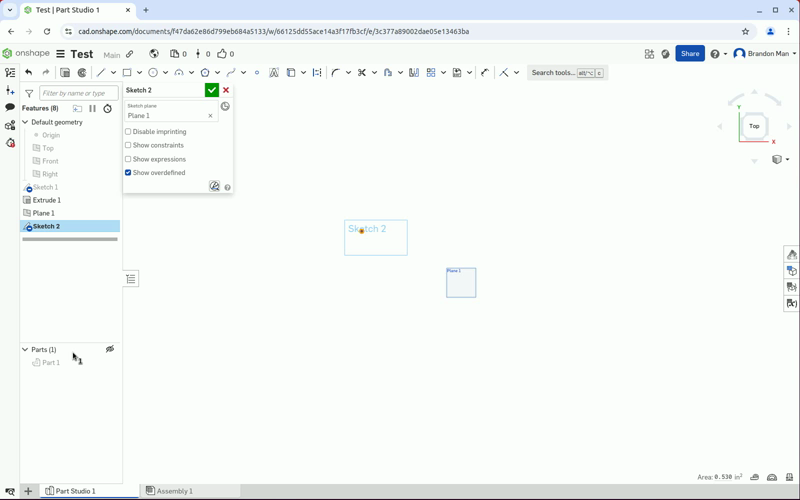
key(shift+y)
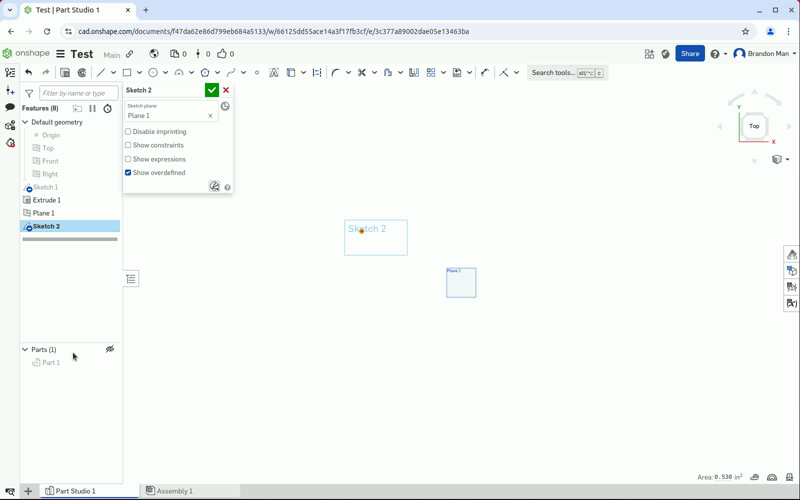
key(shift+e)
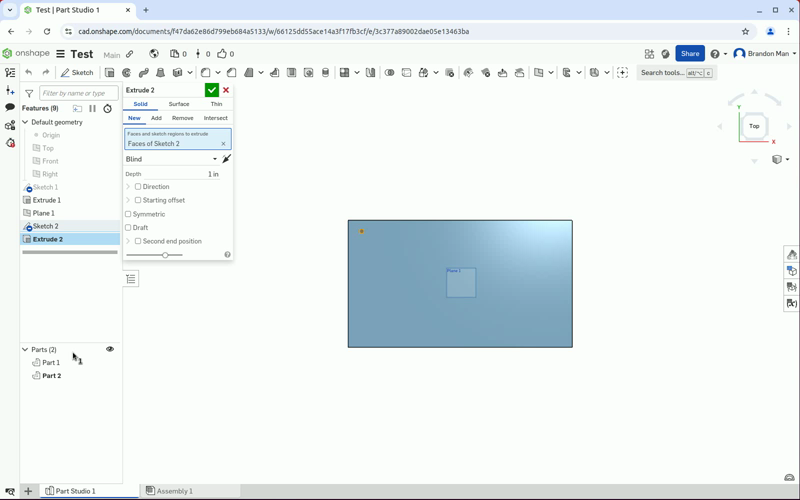
mouse_move(143, 106)
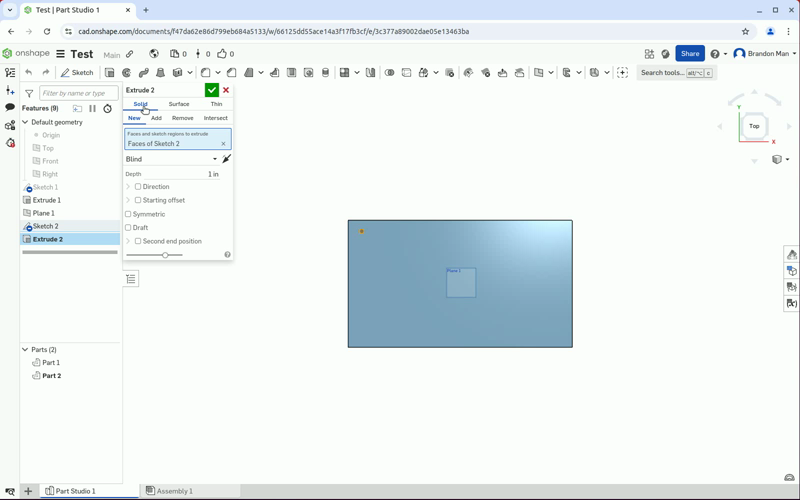
click(143, 106)
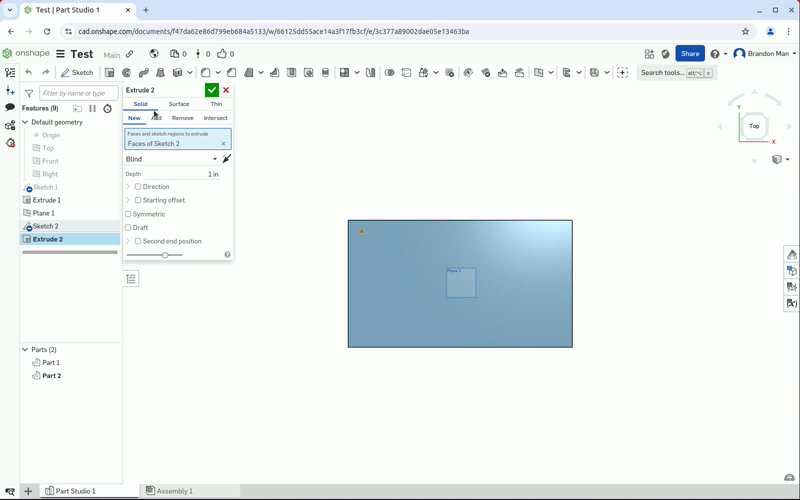
mouse_move(186, 120)
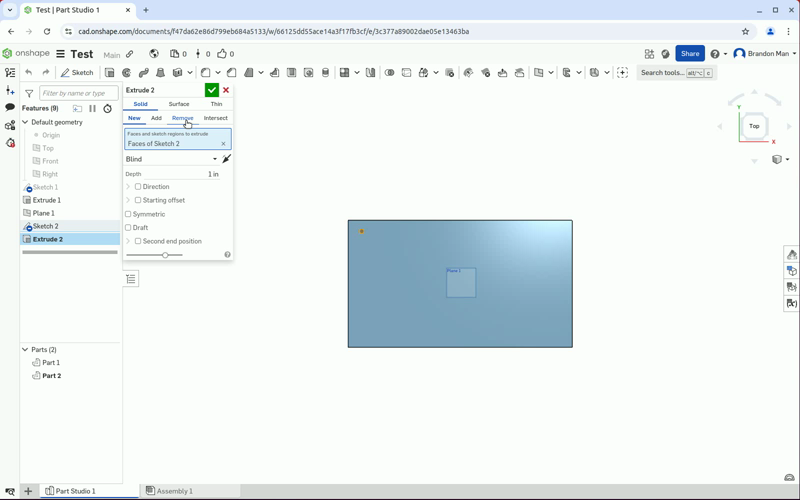
click(186, 120)
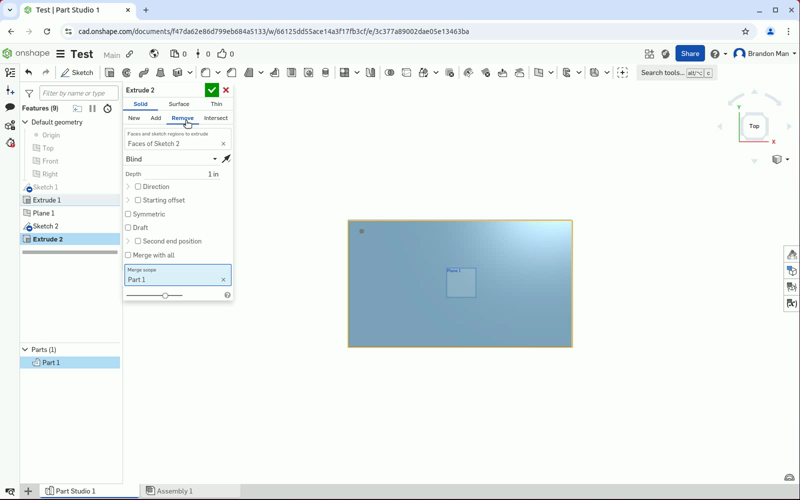
key(tab, 4)
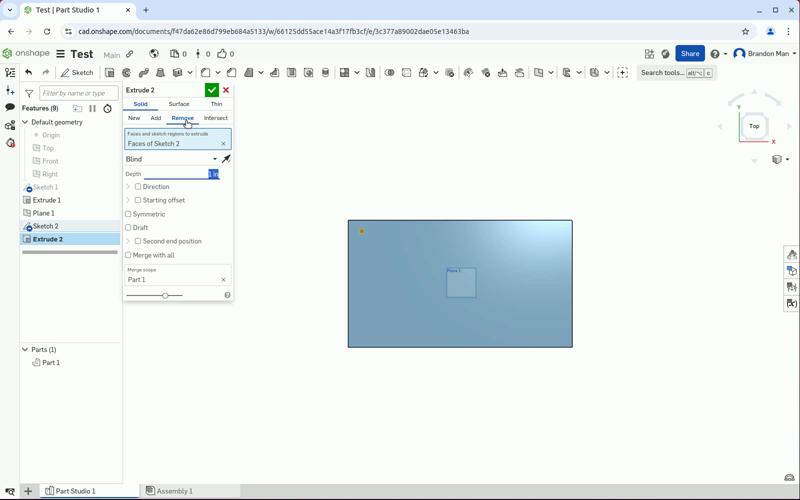
text(6.499)
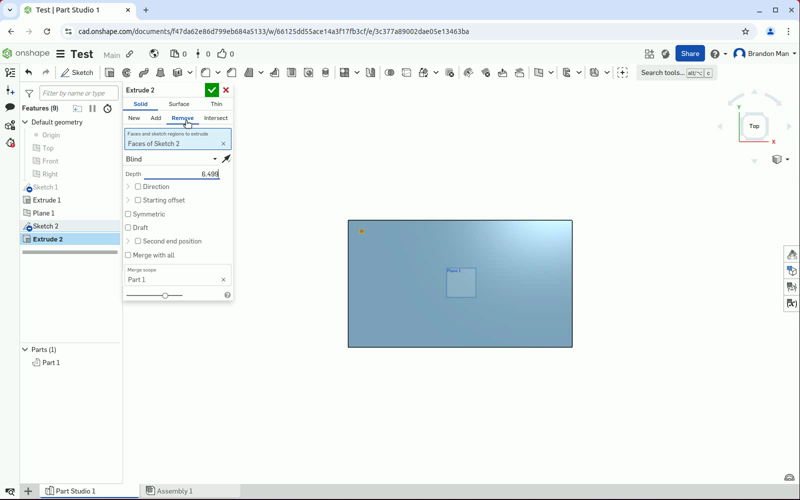
key(tab, 6)
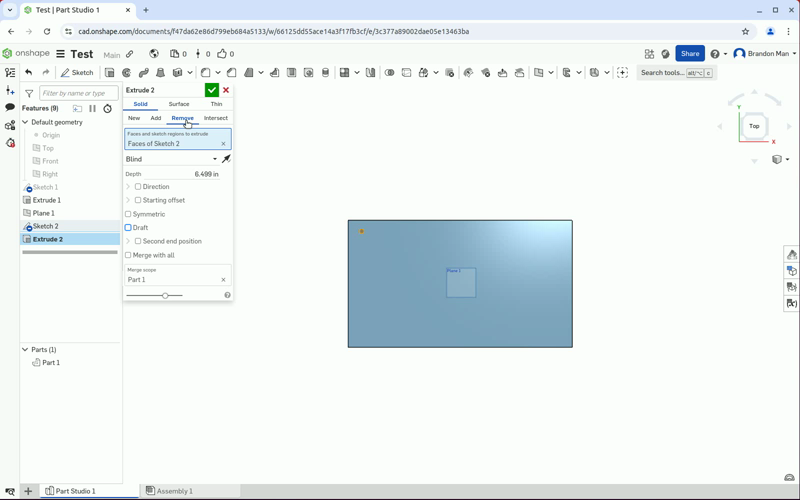
key(space)
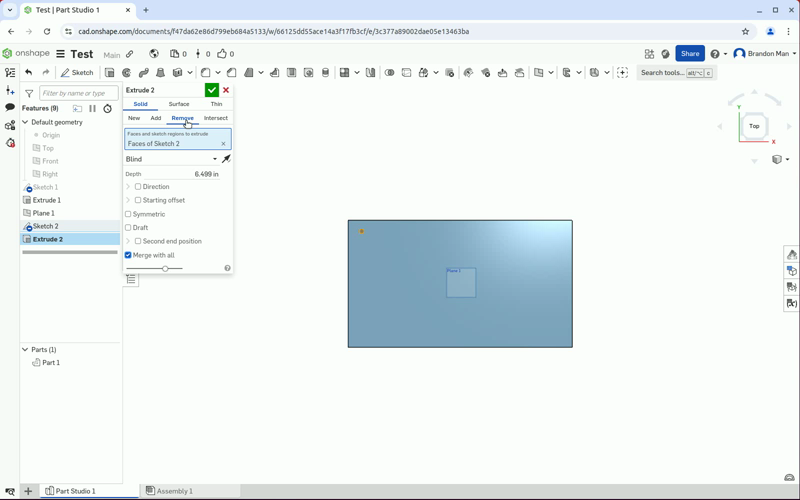
key(enter)
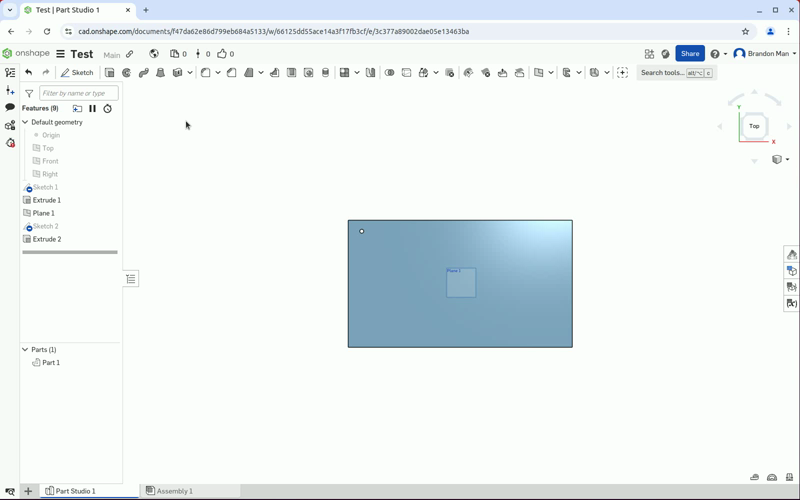
key(shift+h)
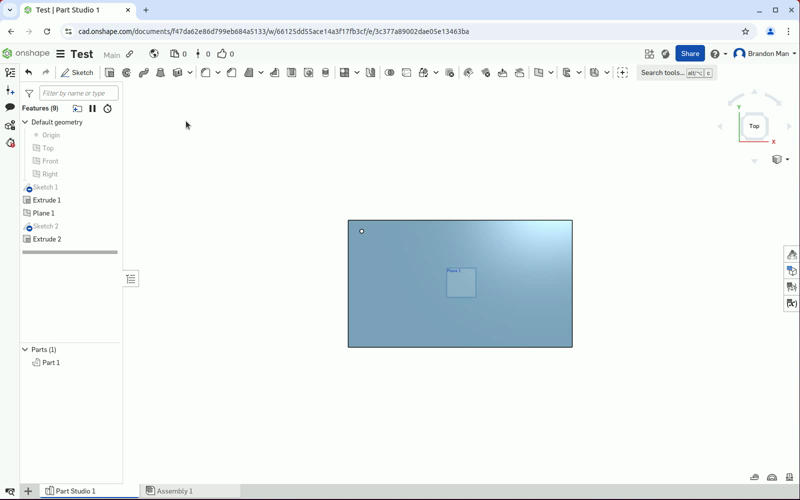
key(shift+h)
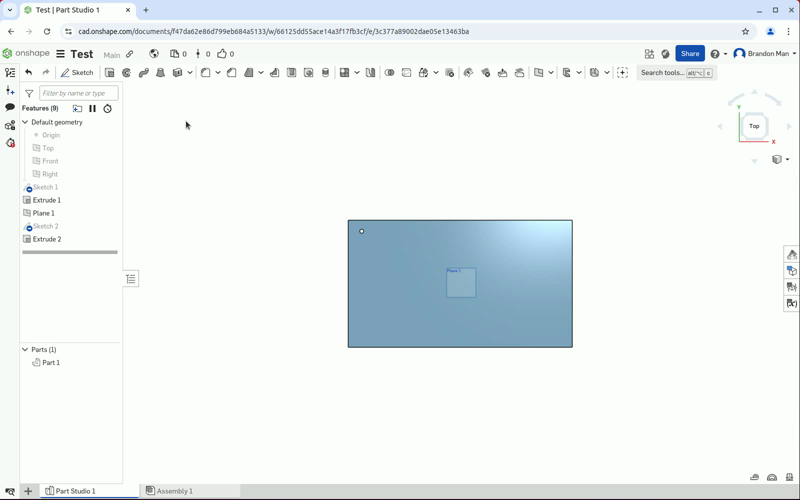
mouse_move(73, 189)
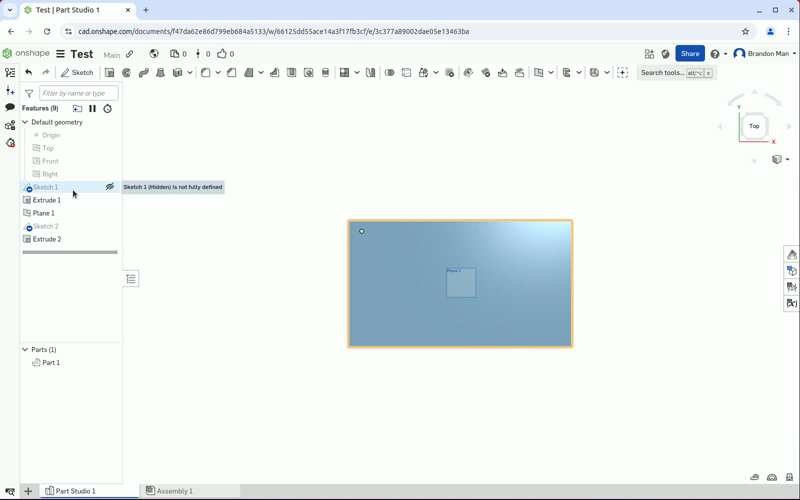
click(73, 189)
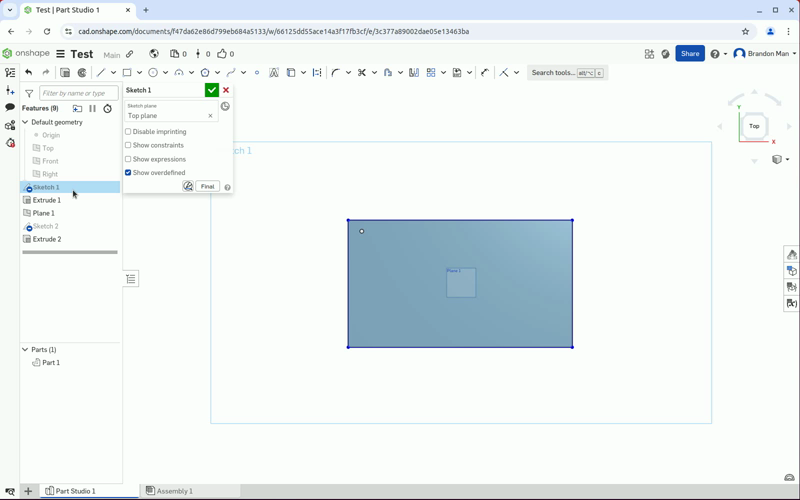
mouse_move(229, 92)
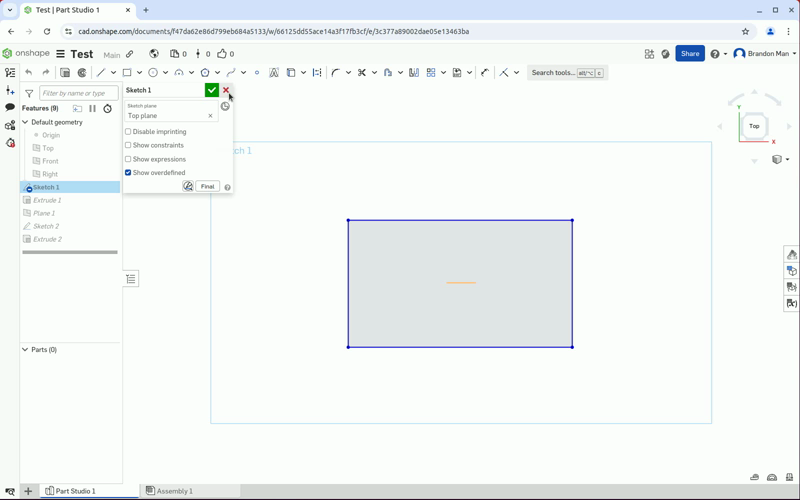
click(229, 92)
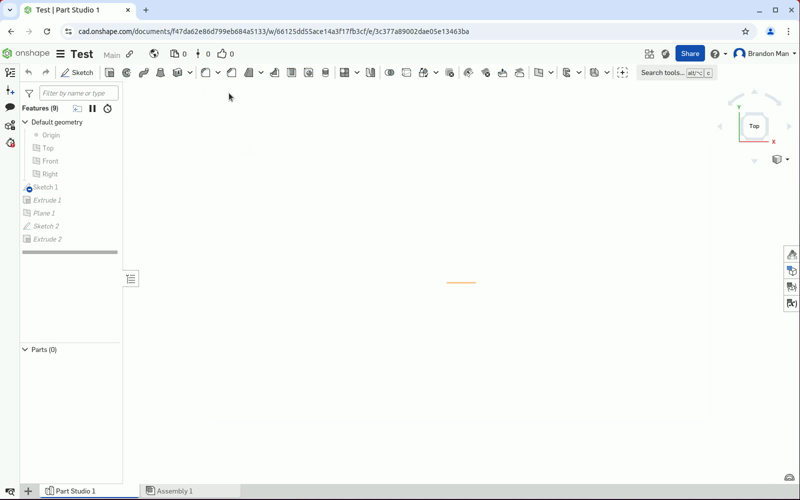
key(shift+s)
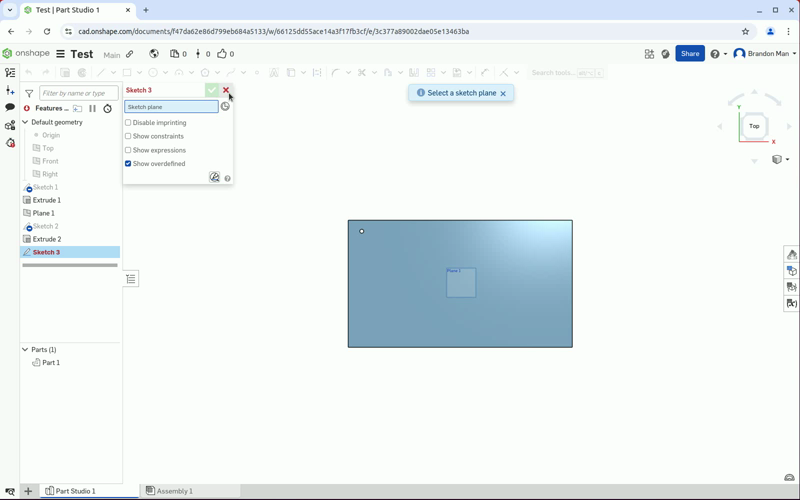
mouse_move(73, 215)
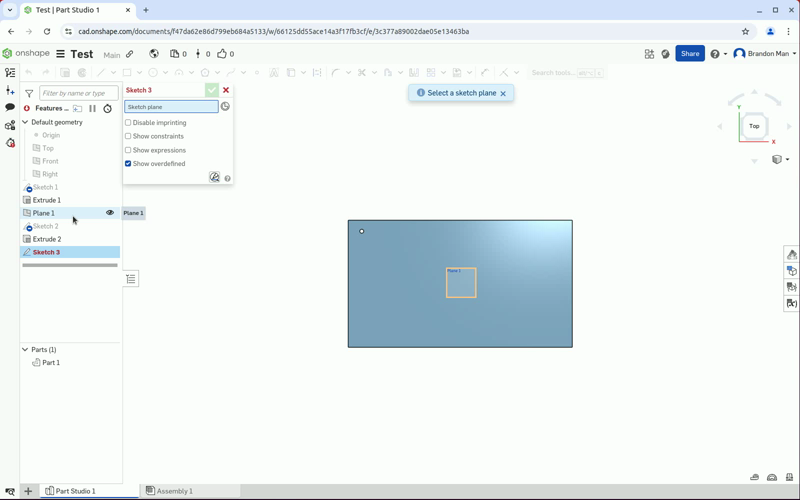
click(73, 215)
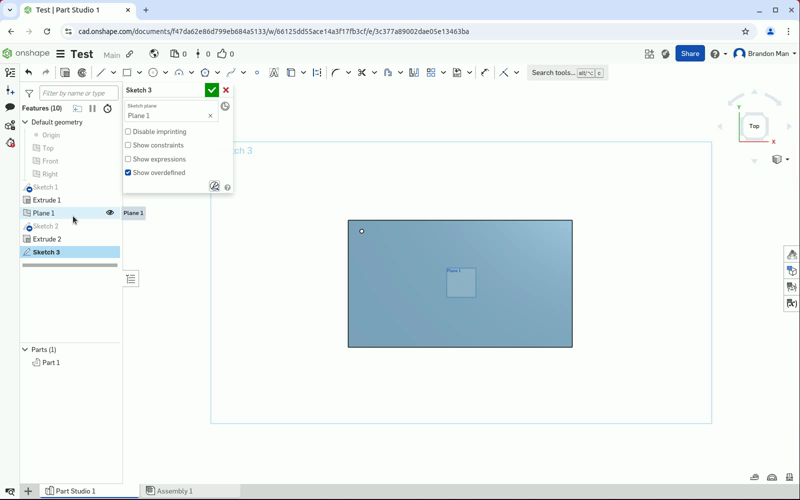
mouse_move(73, 352)
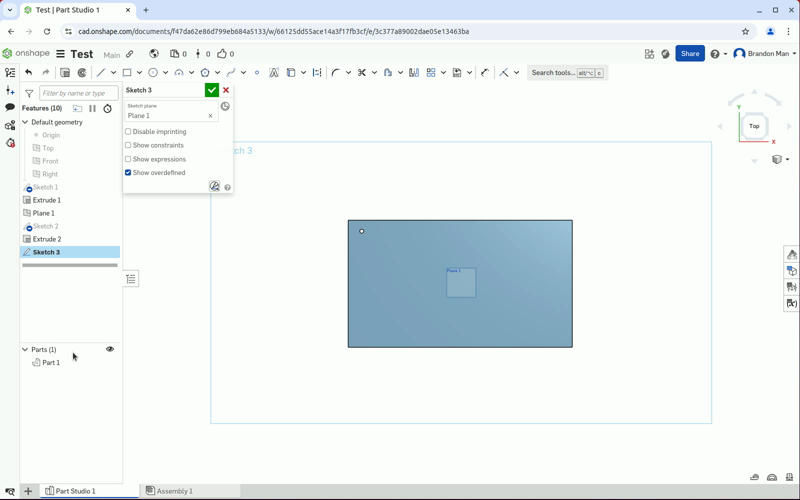
key(y)
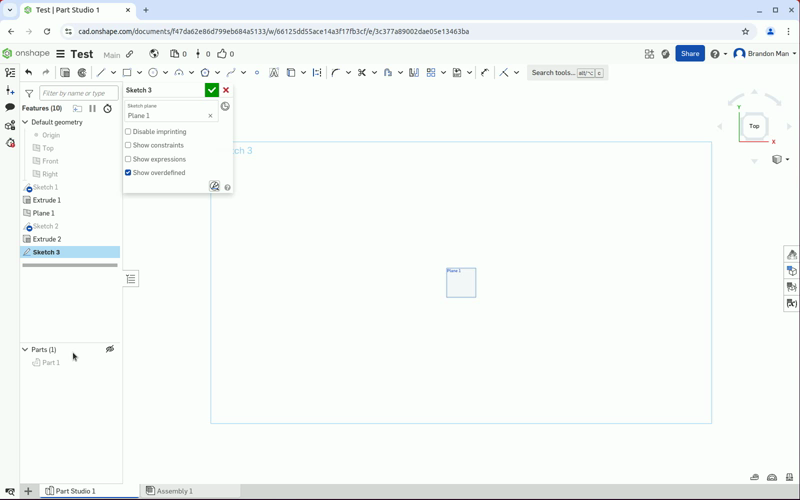
key(c)
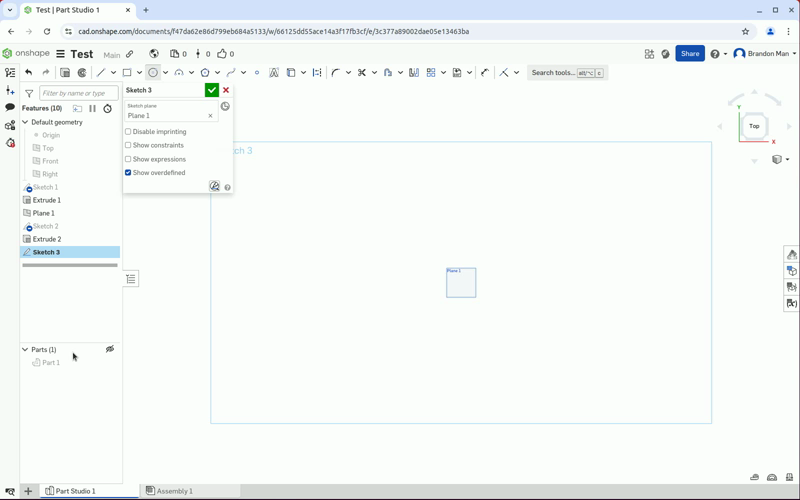
key_down(shift)
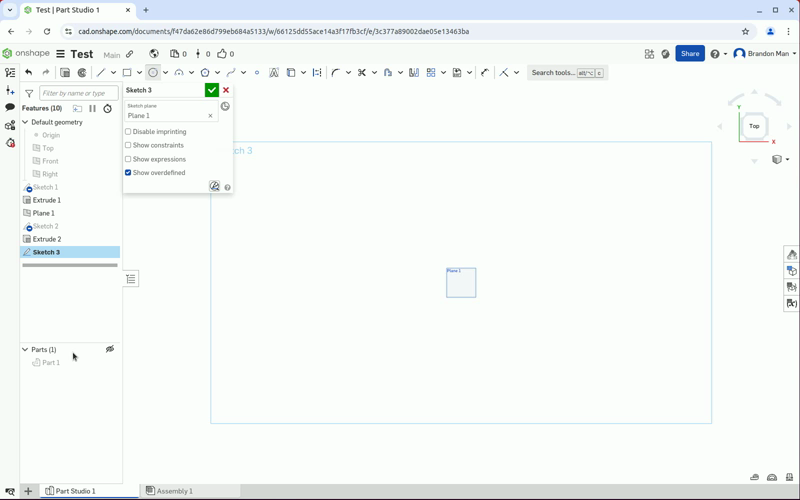
mouse_move(561, 231)
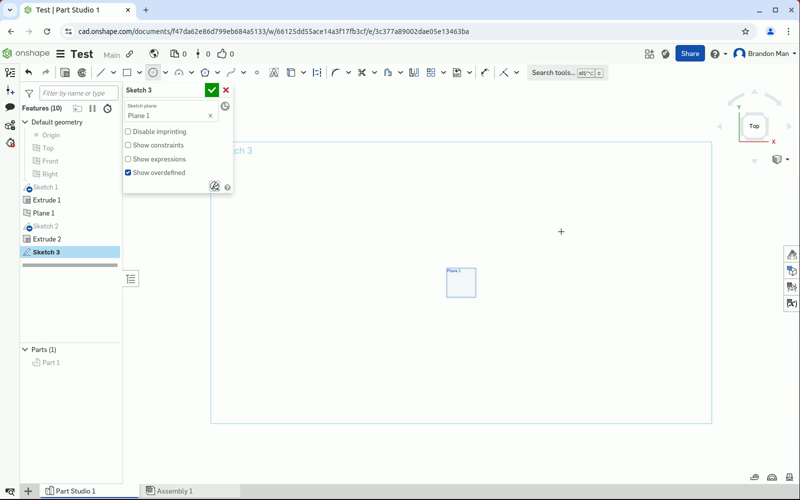
click(561, 231)
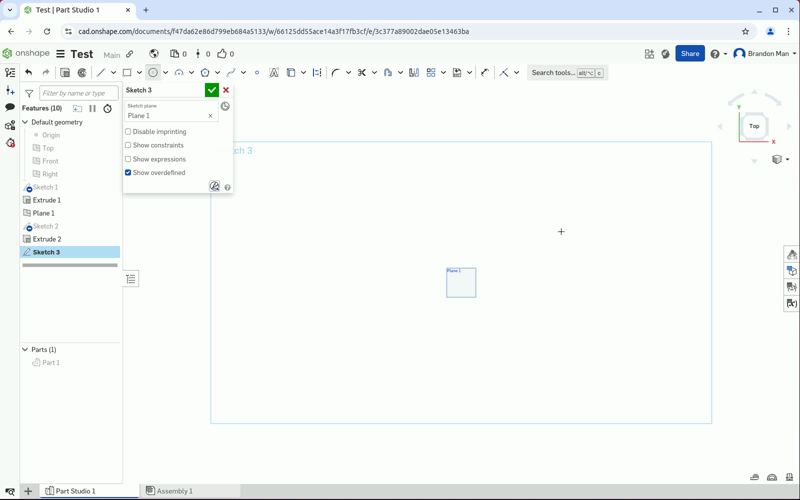
key_up(shift)
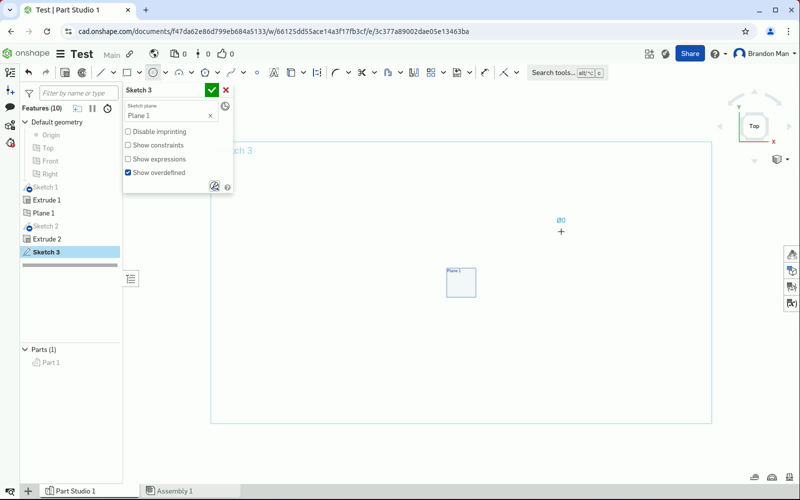
mouse_move(562, 231)
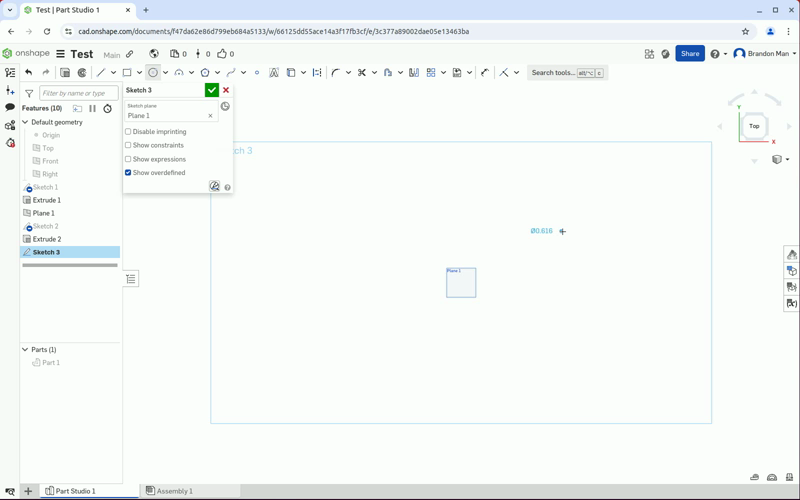
scroll(6)
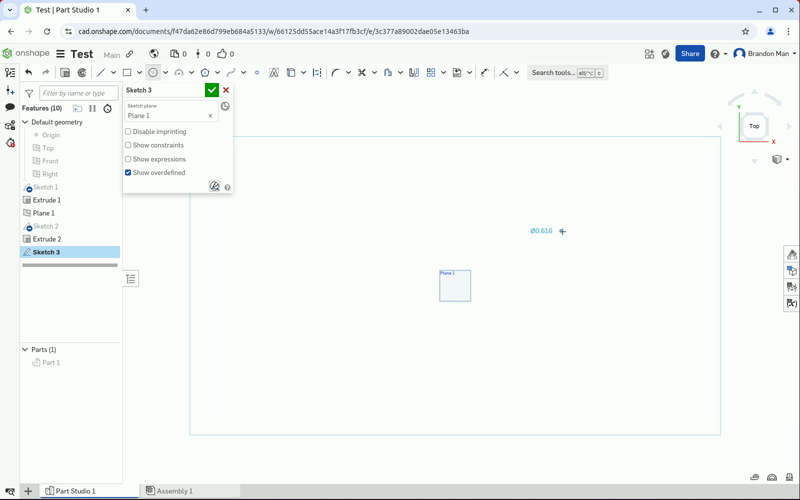
scroll(6)
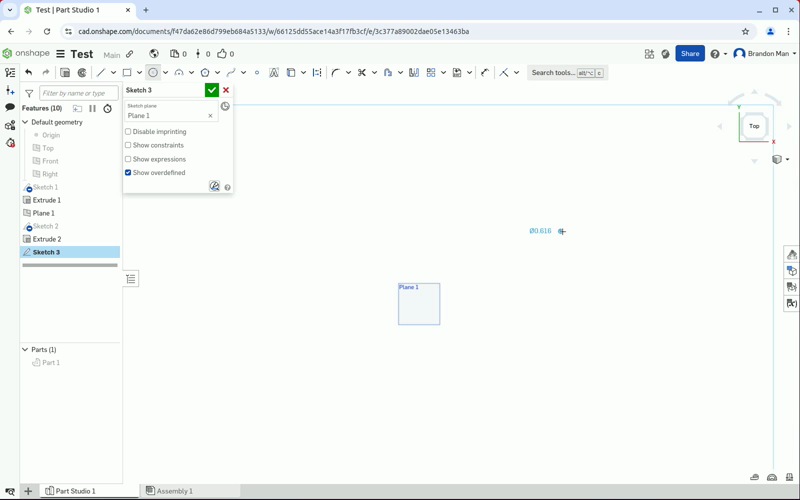
scroll(6)
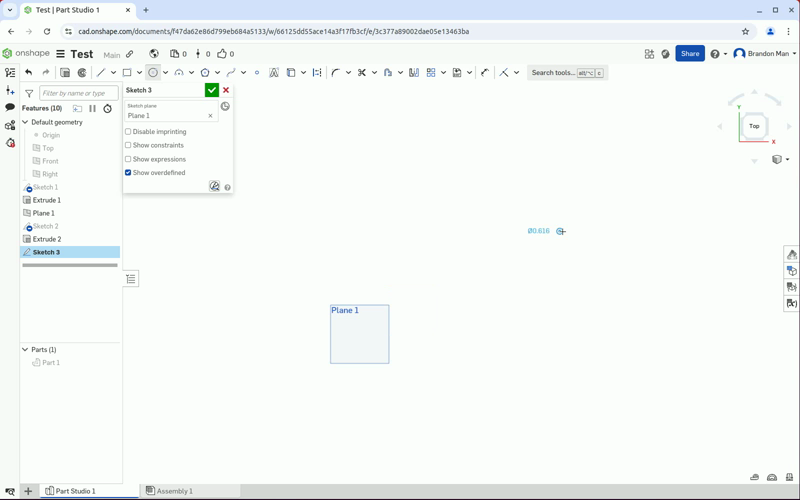
scroll(6)
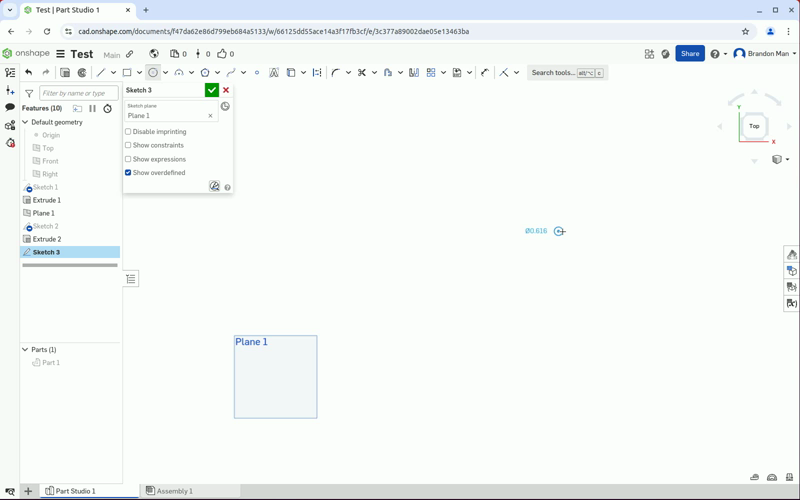
scroll(6)
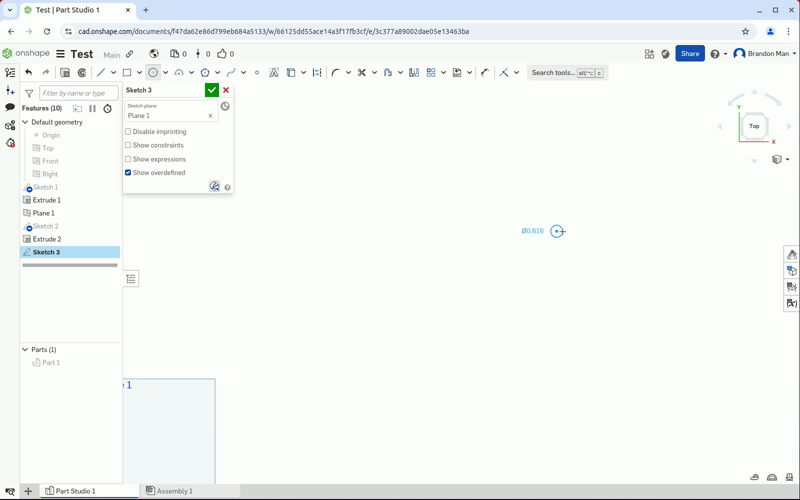
scroll(6)
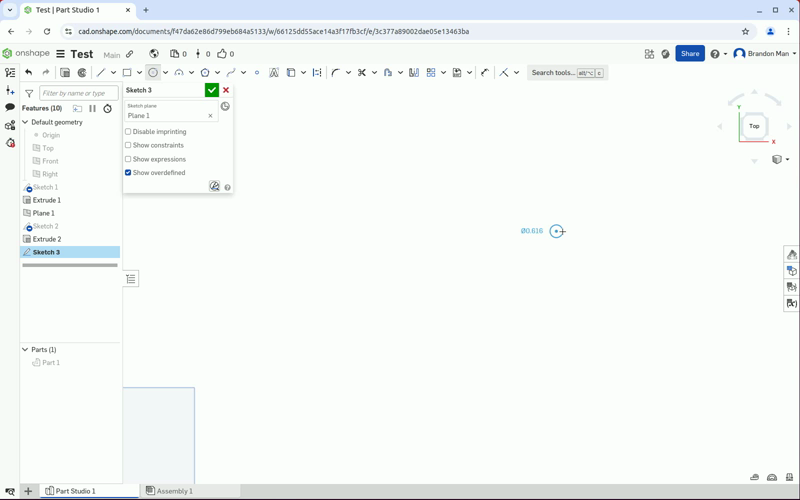
scroll(6)
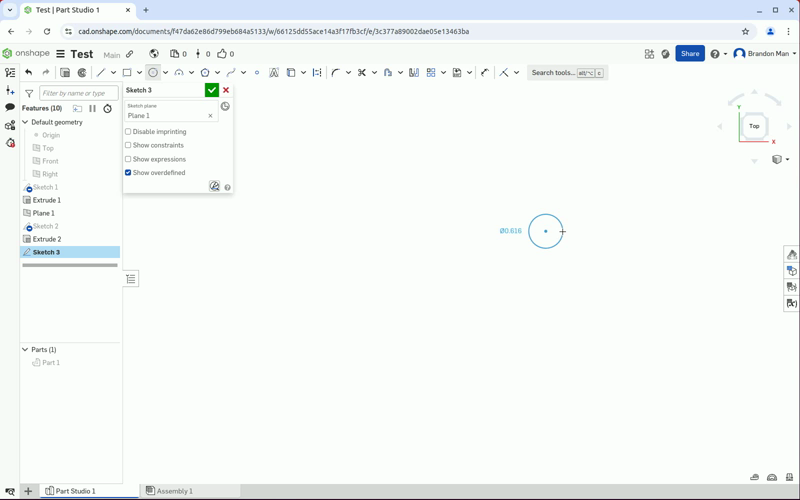
click(562, 231)
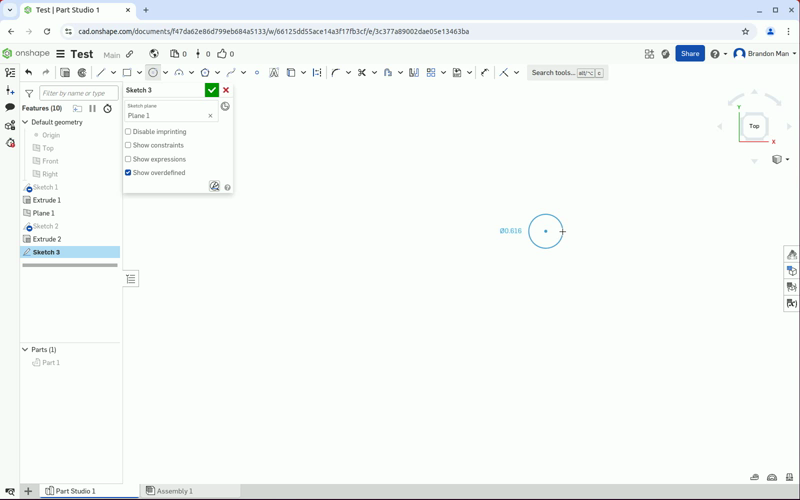
scroll(-6)
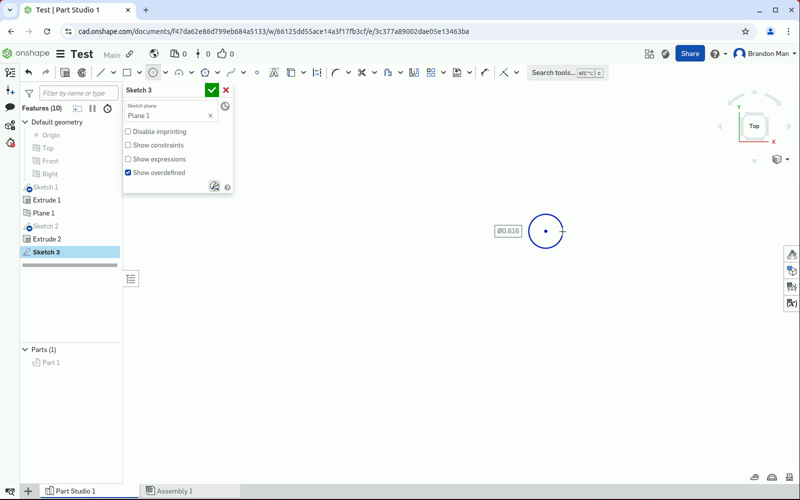
scroll(-6)
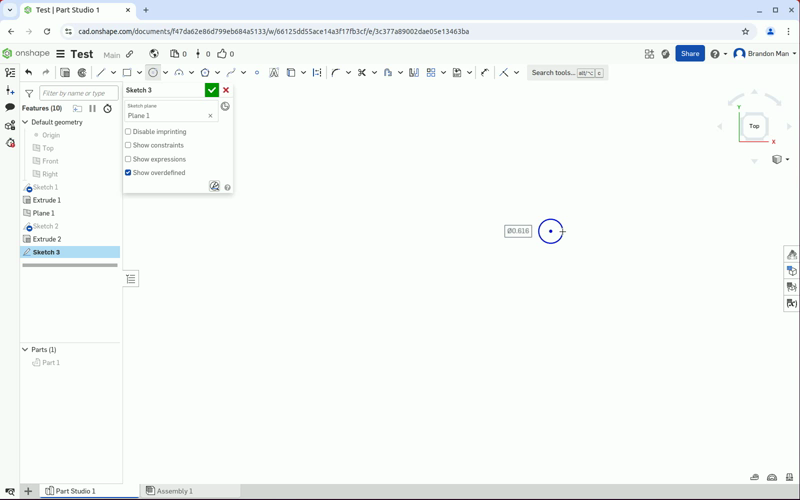
scroll(-6)
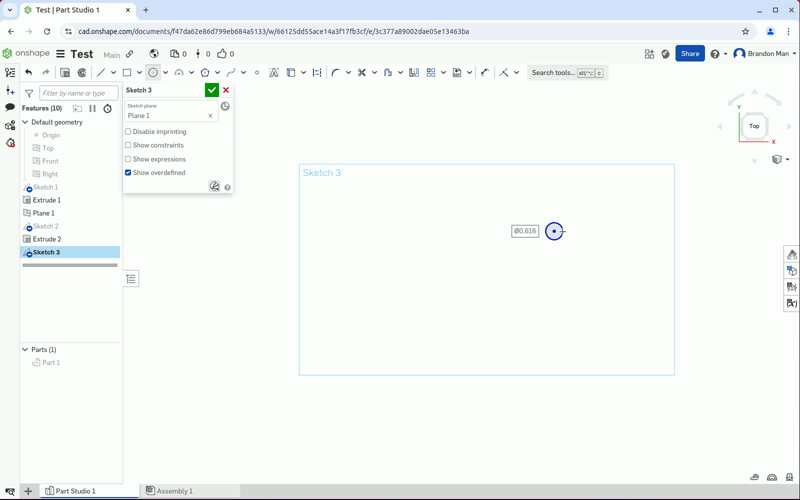
scroll(-6)
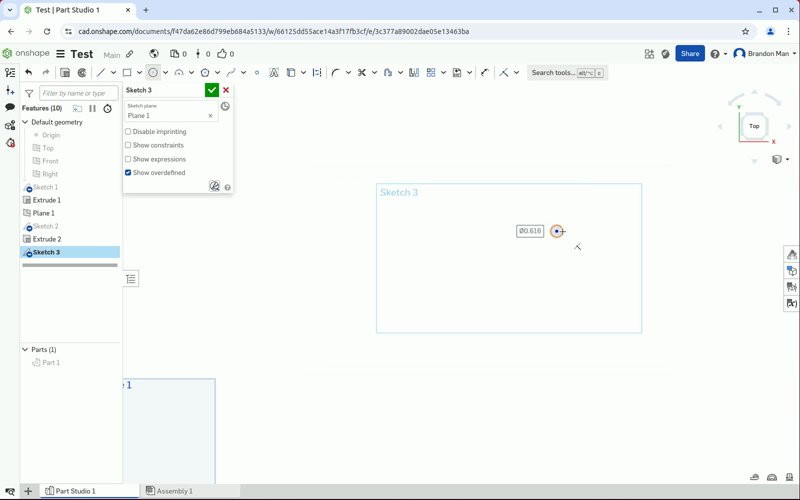
scroll(-6)
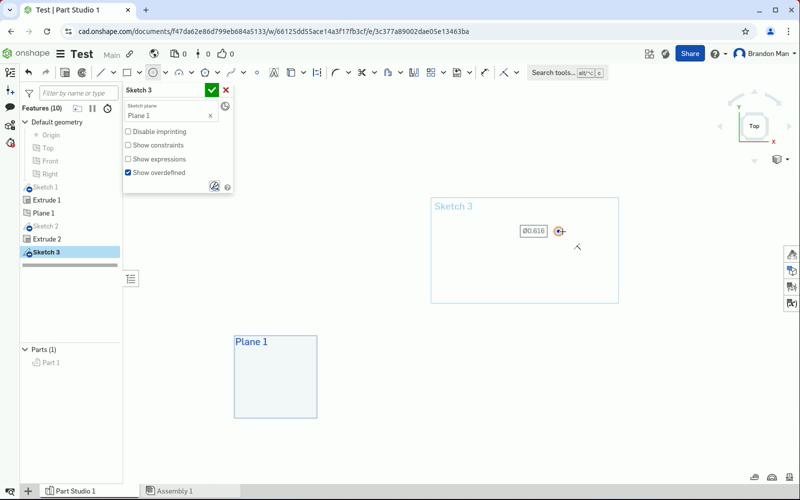
scroll(-6)
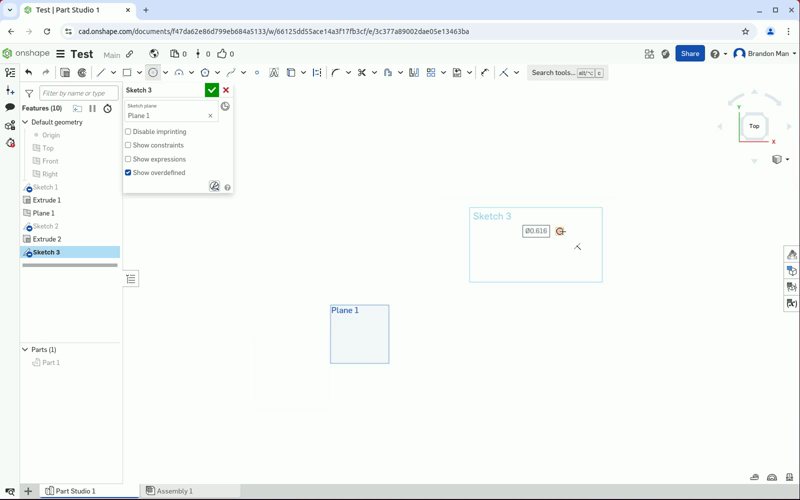
scroll(-6)
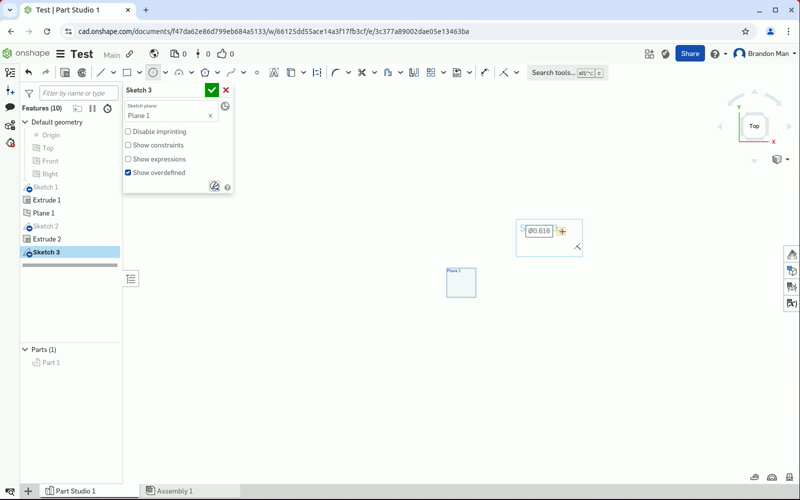
key(esc)
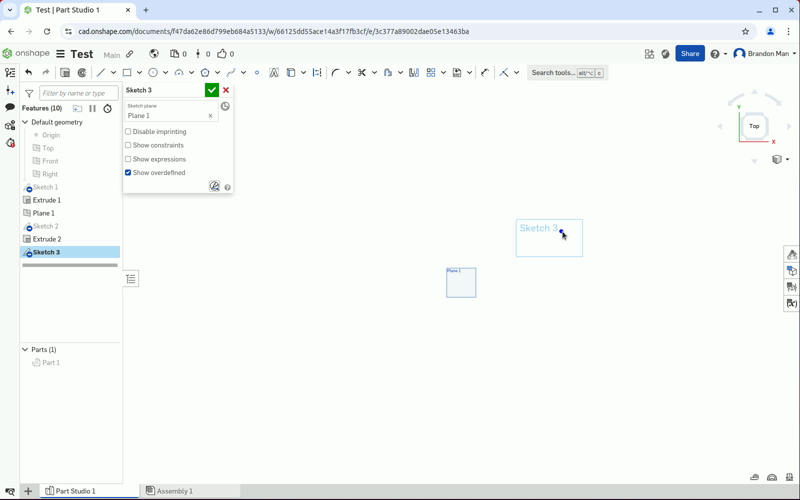
mouse_move(561, 229)
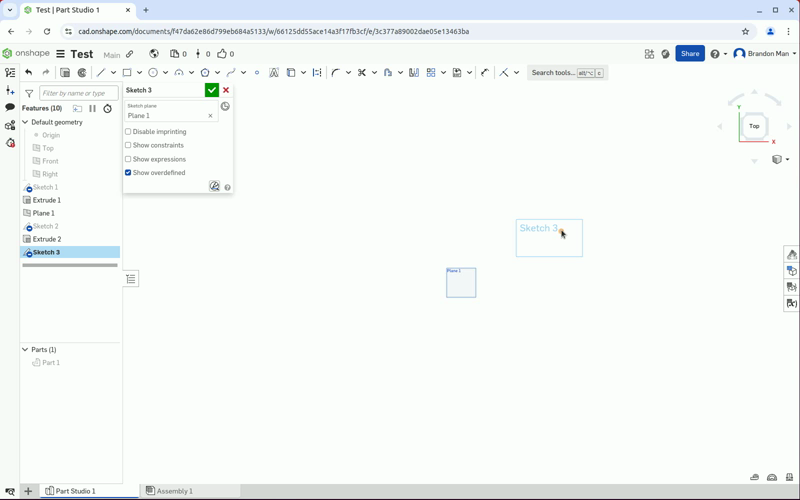
scroll(6)
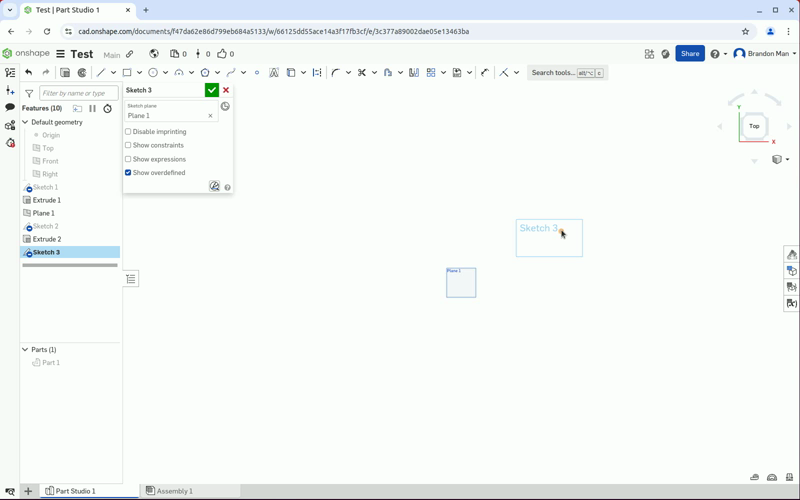
scroll(6)
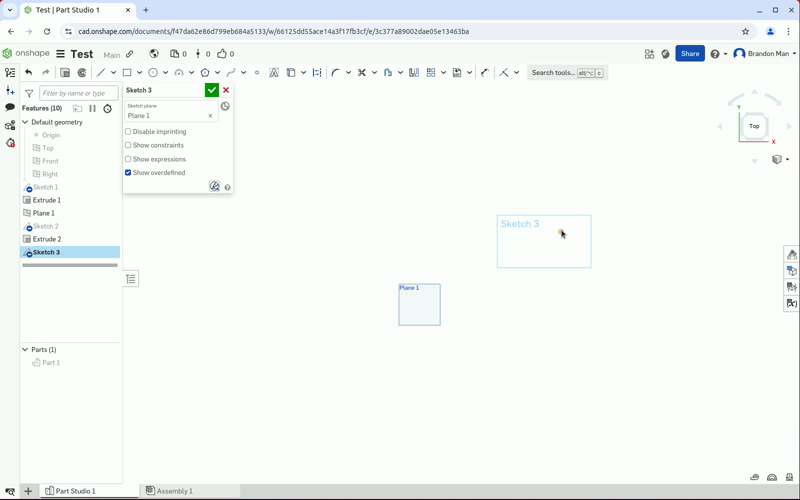
scroll(6)
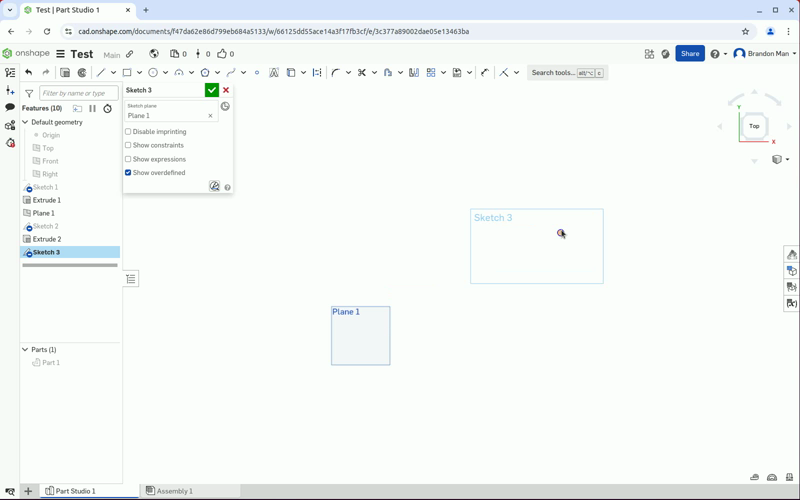
scroll(6)
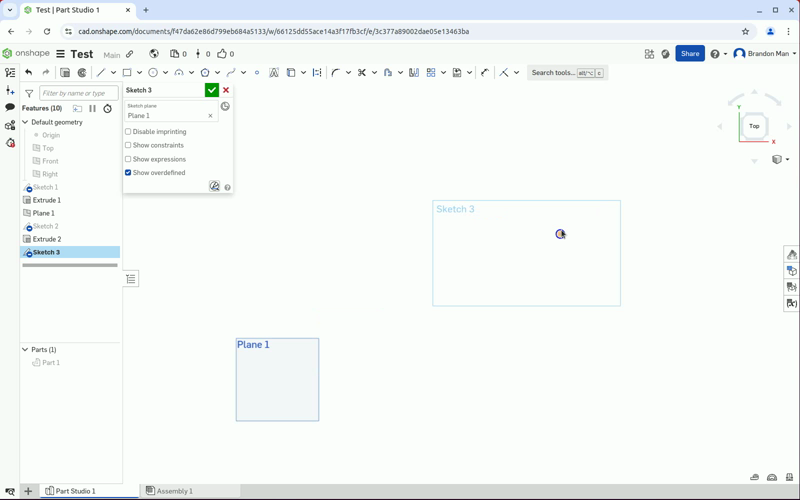
scroll(6)
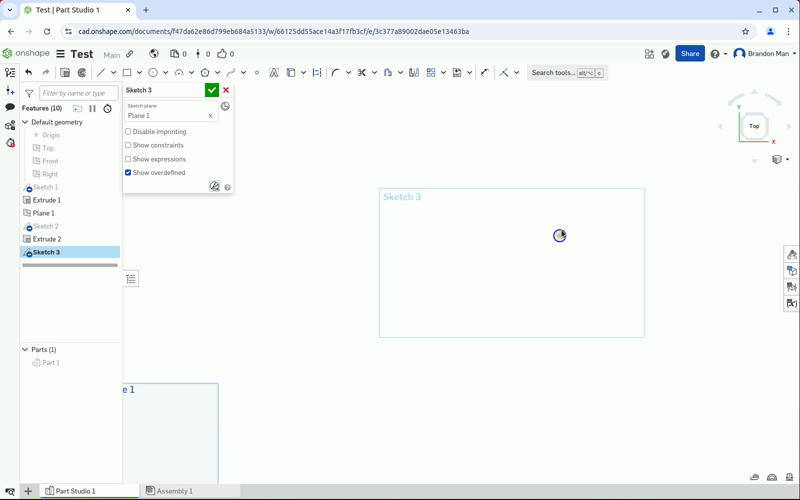
scroll(6)
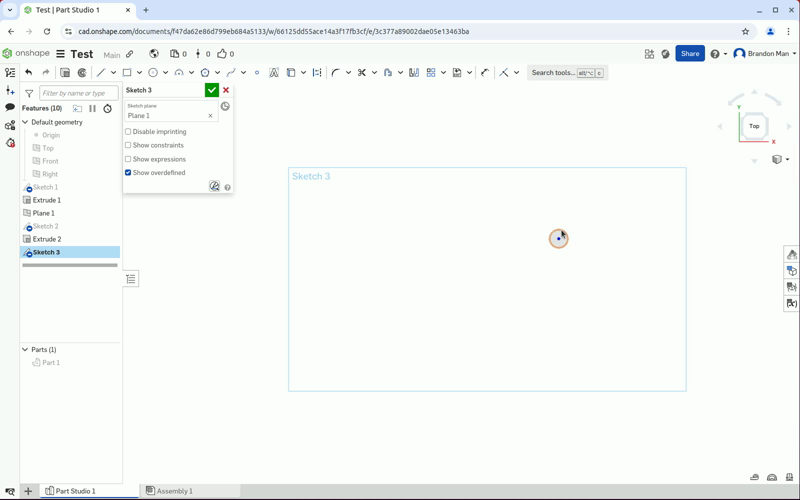
scroll(6)
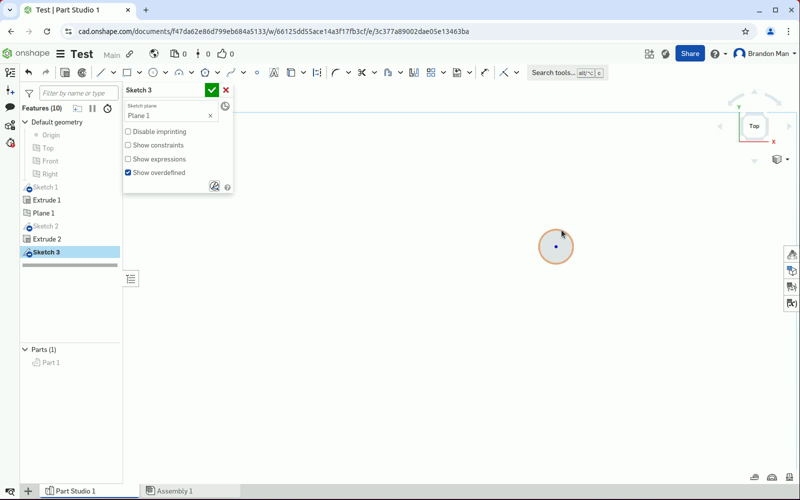
click(561, 229)
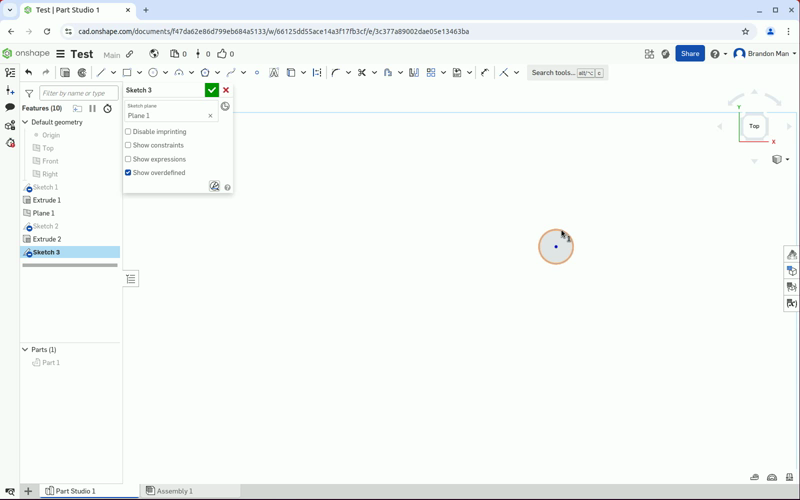
scroll(-6)
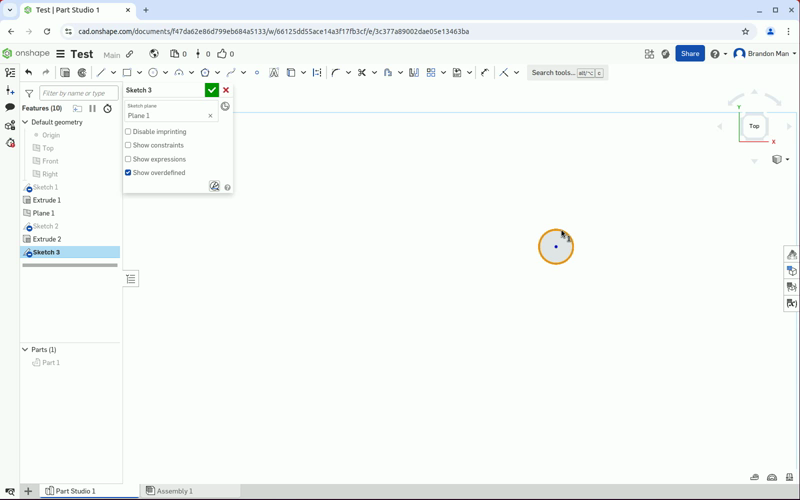
scroll(-6)
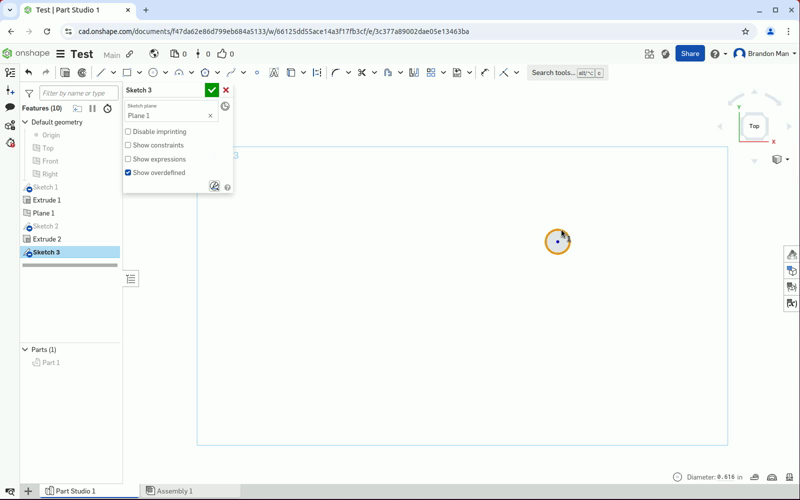
scroll(-6)
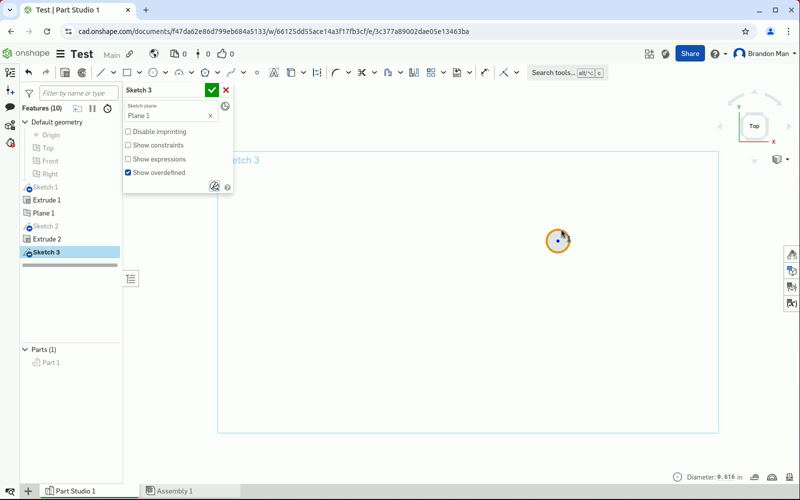
scroll(-6)
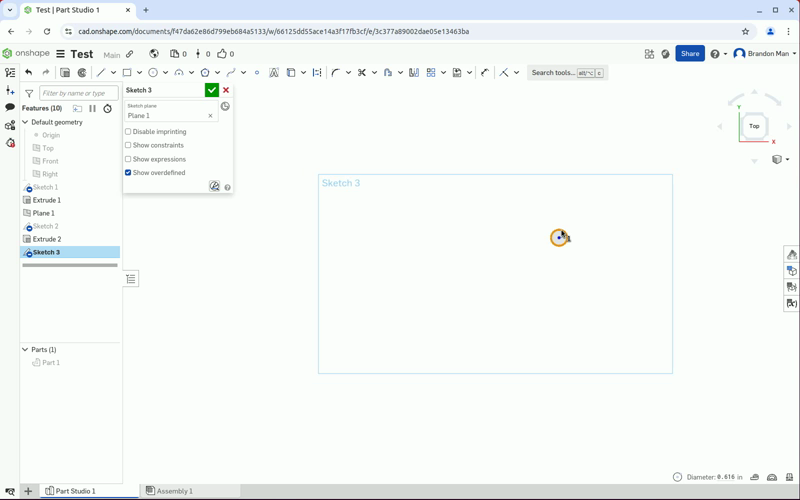
scroll(-6)
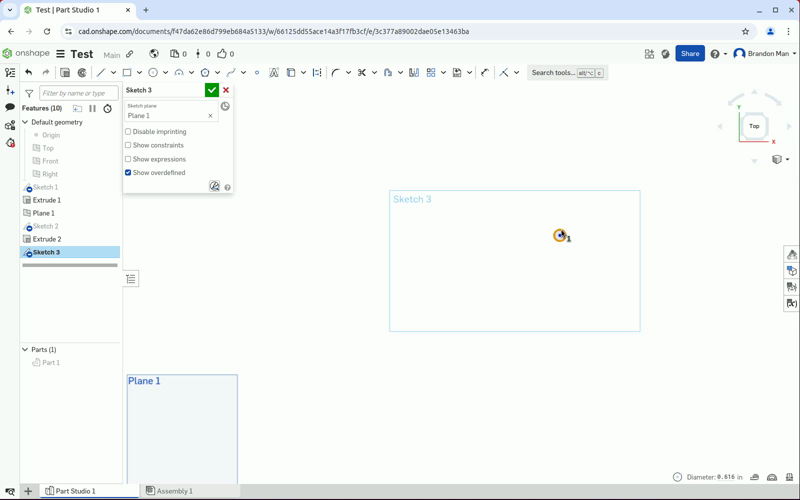
scroll(-6)
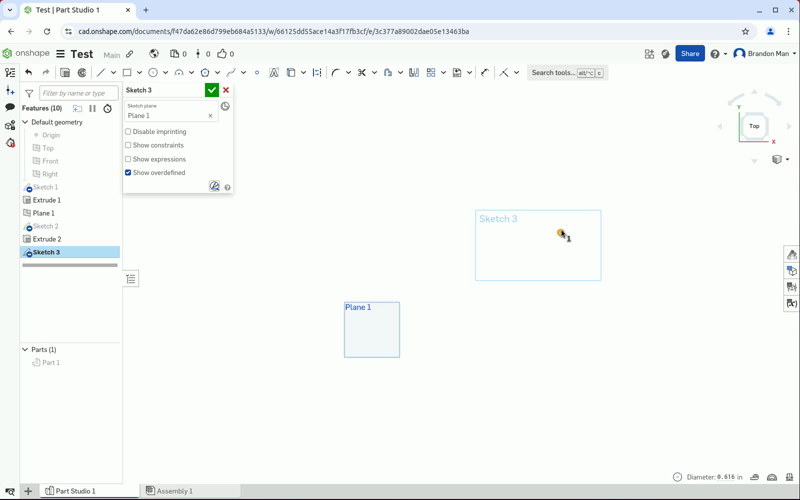
scroll(-6)
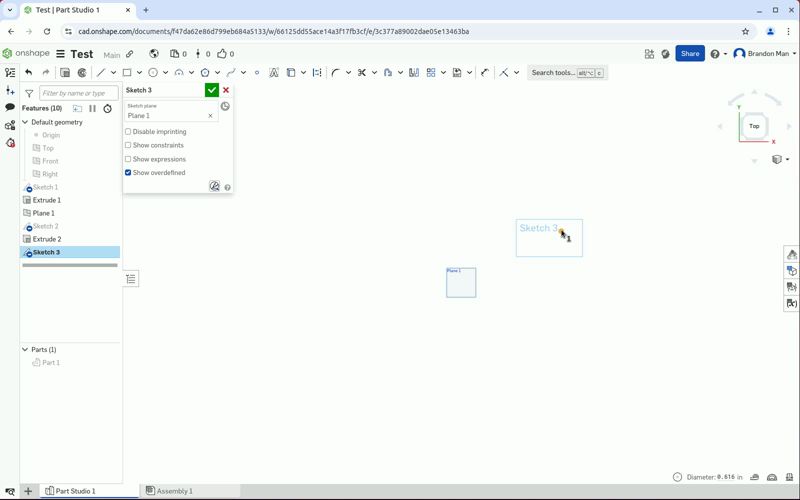
mouse_move(73, 352)
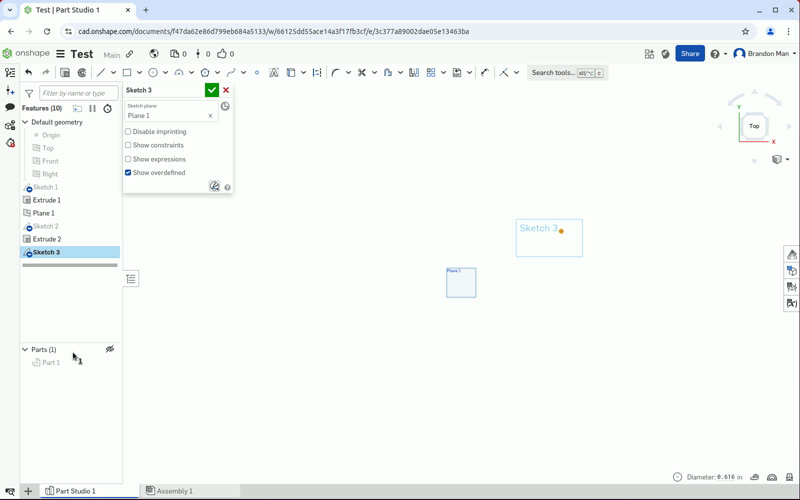
key(shift+y)
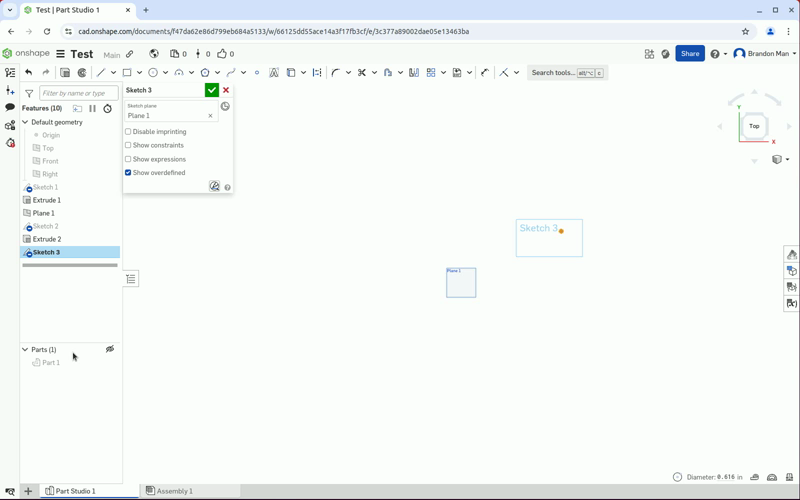
key(shift+e)
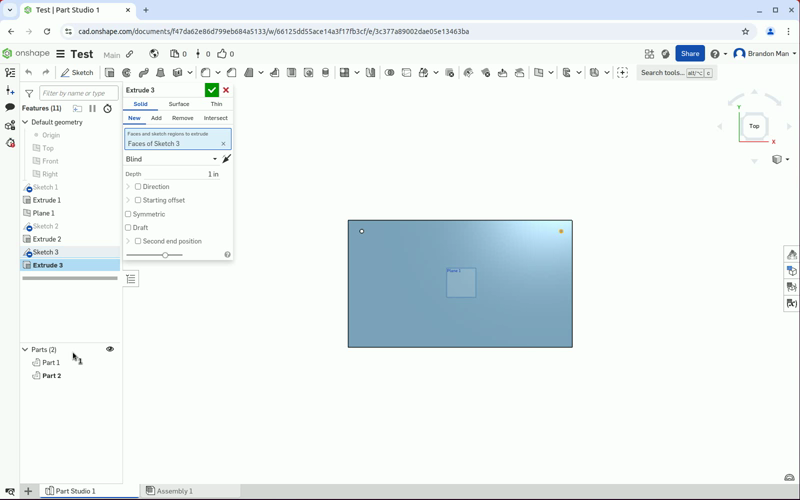
mouse_move(143, 106)
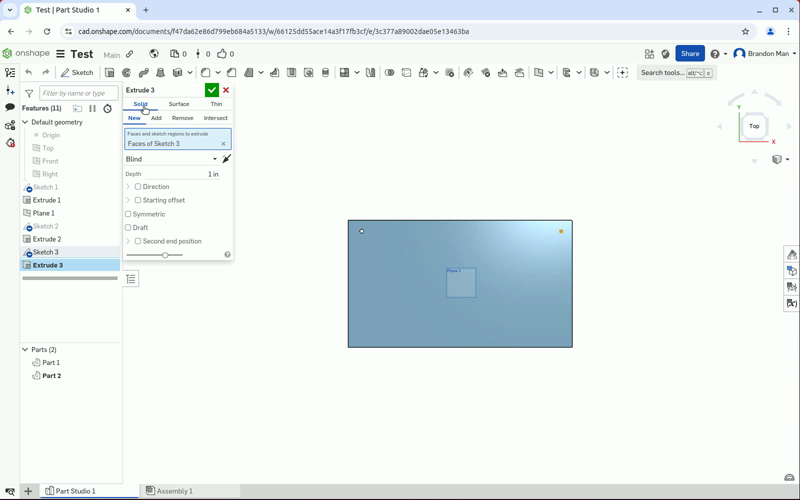
click(143, 106)
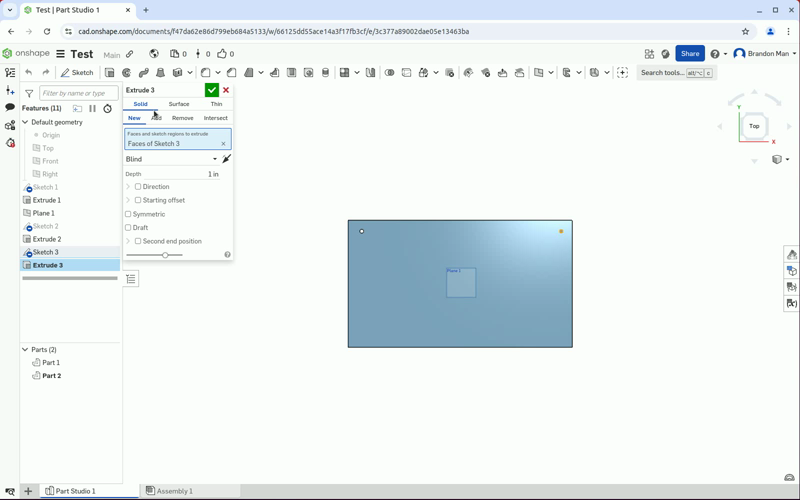
mouse_move(186, 120)
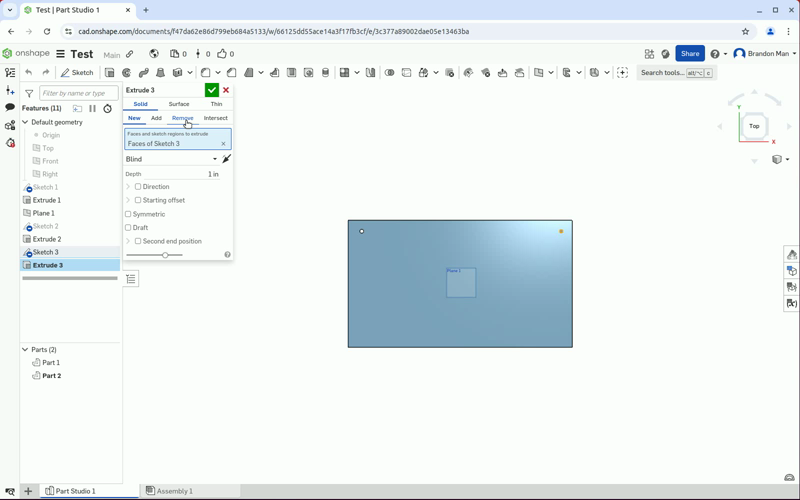
click(186, 120)
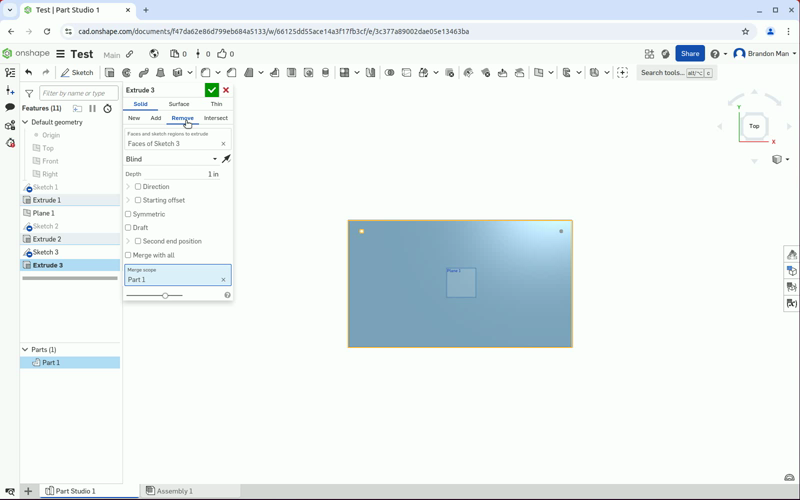
key(tab, 4)
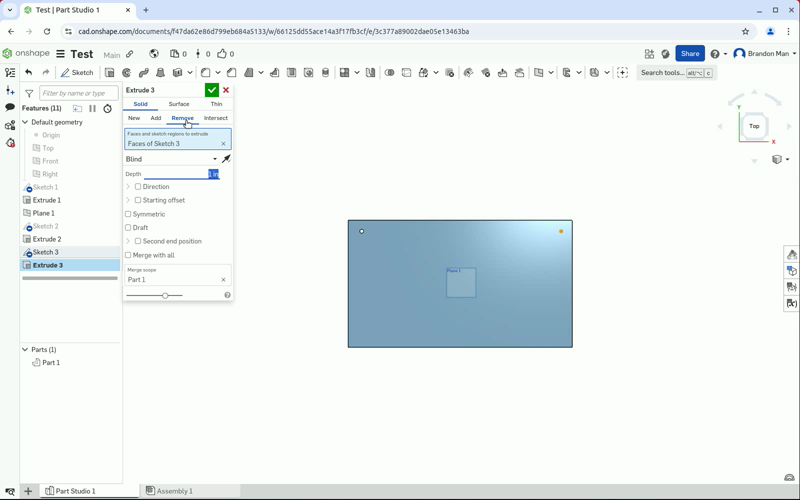
text(6.499)
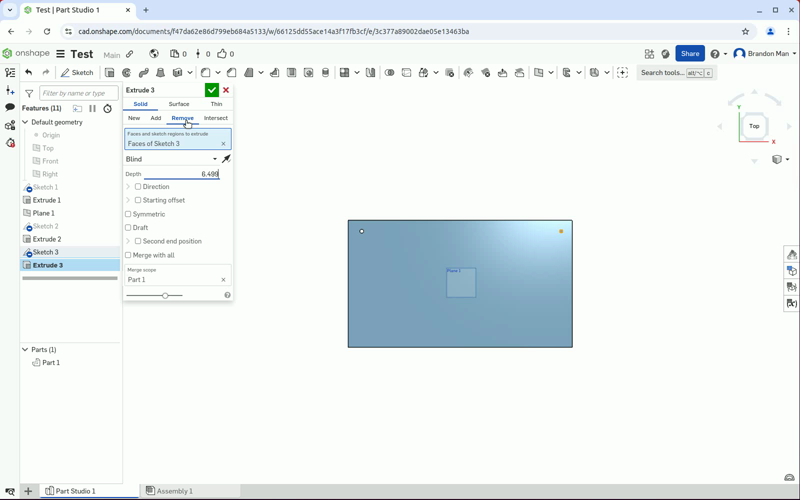
key(tab, 6)
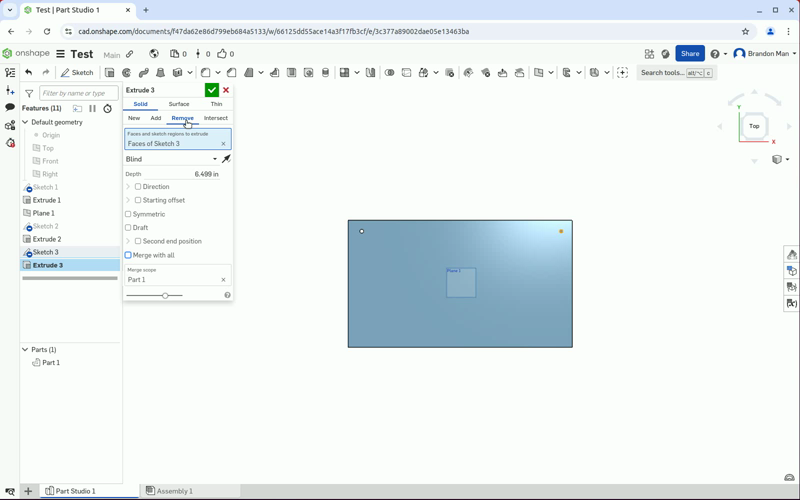
key(space)
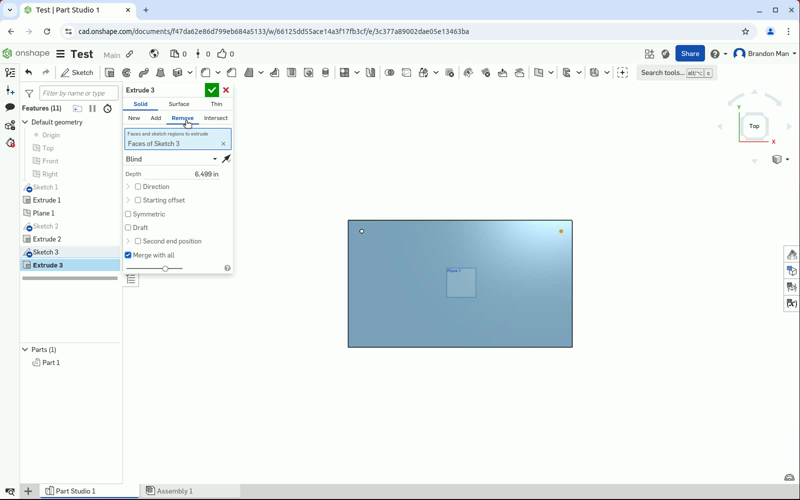
key(enter)
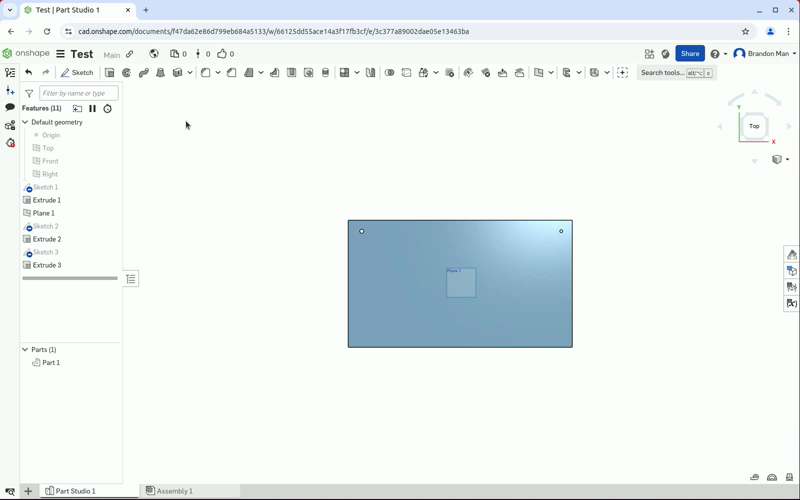
key(shift+h)
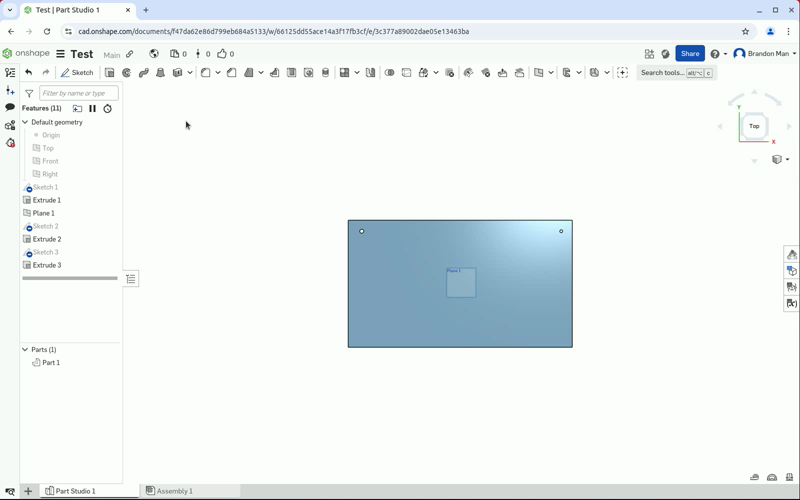
key(shift+h)
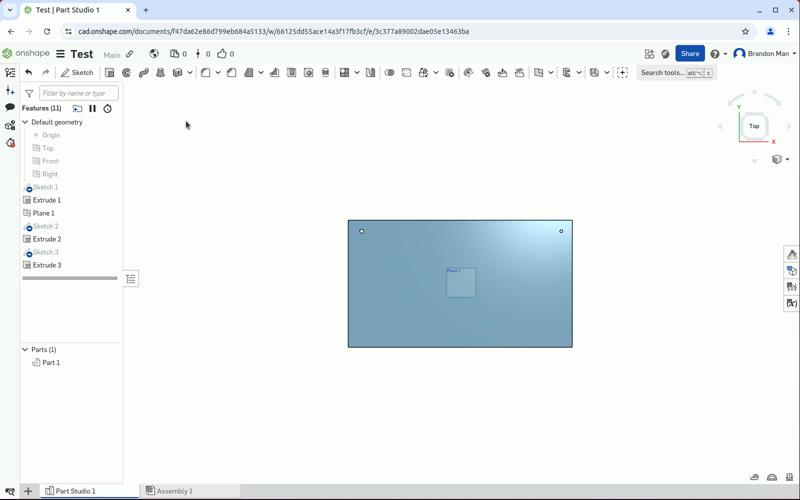
mouse_move(73, 189)
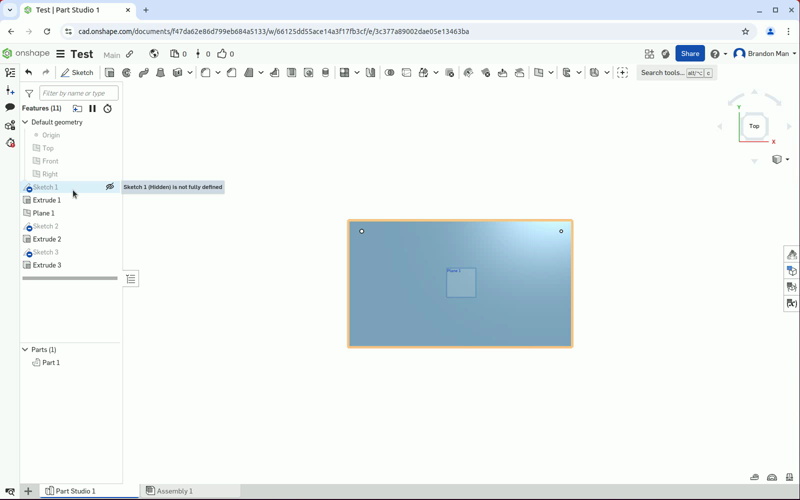
click(73, 189)
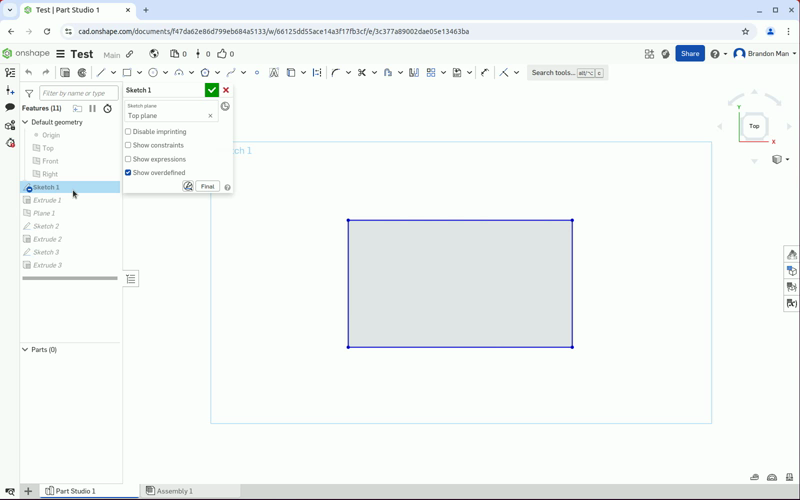
mouse_move(229, 92)
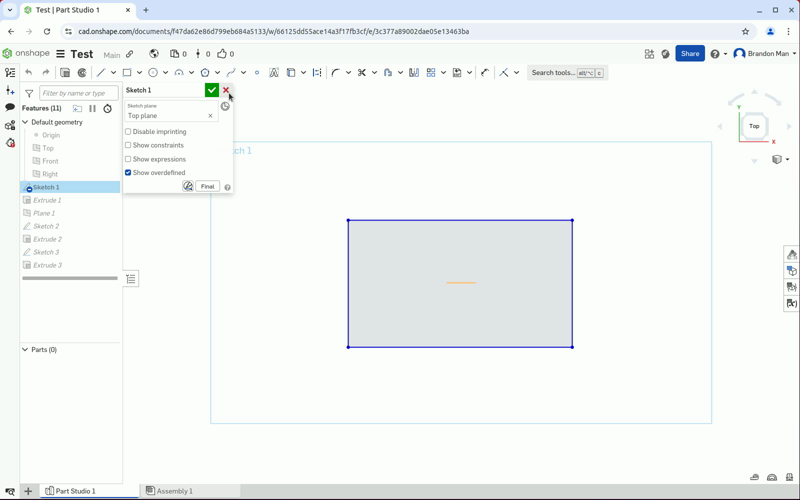
click(229, 92)
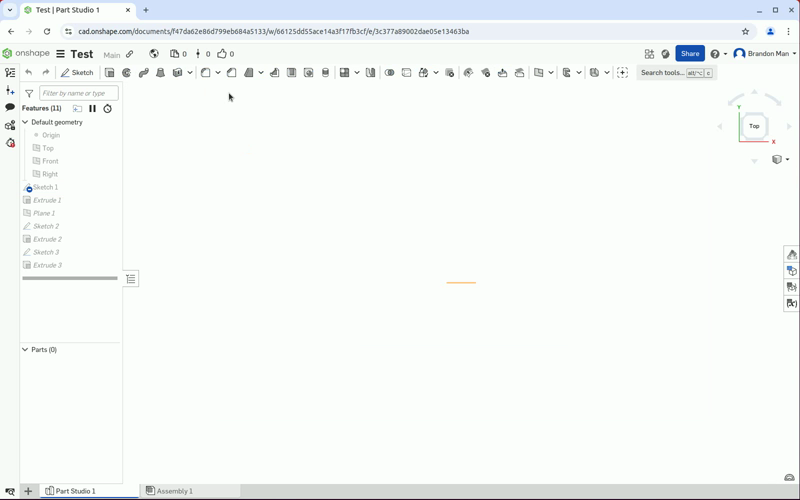
key(shift+s)
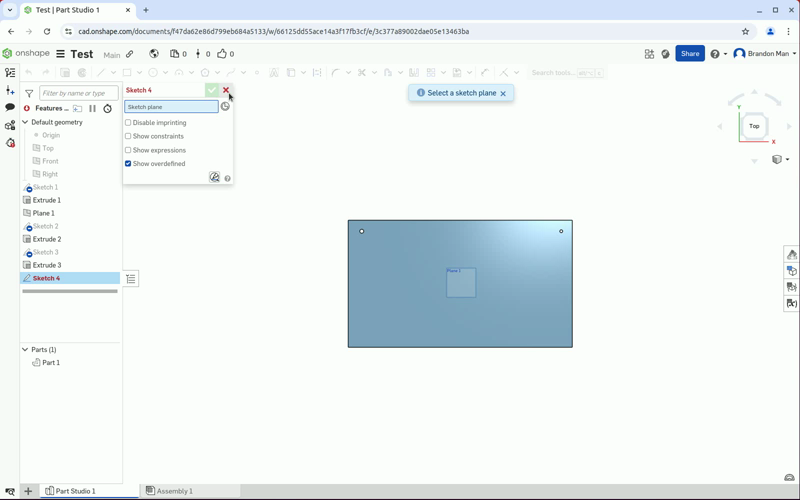
mouse_move(73, 215)
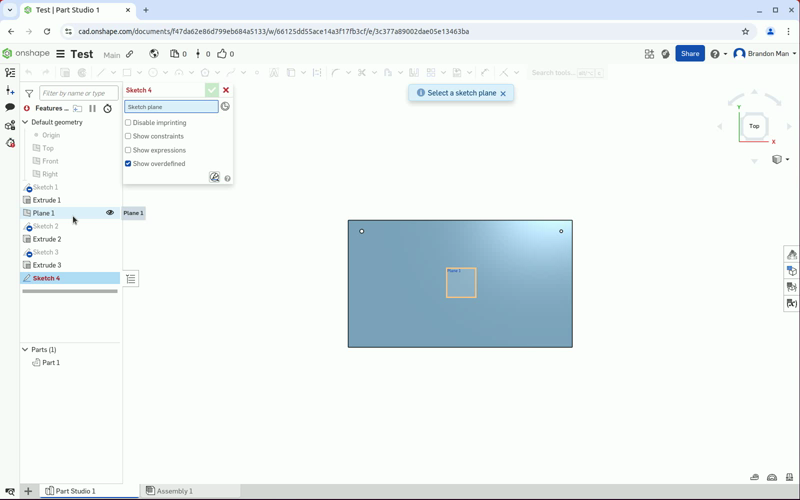
click(73, 215)
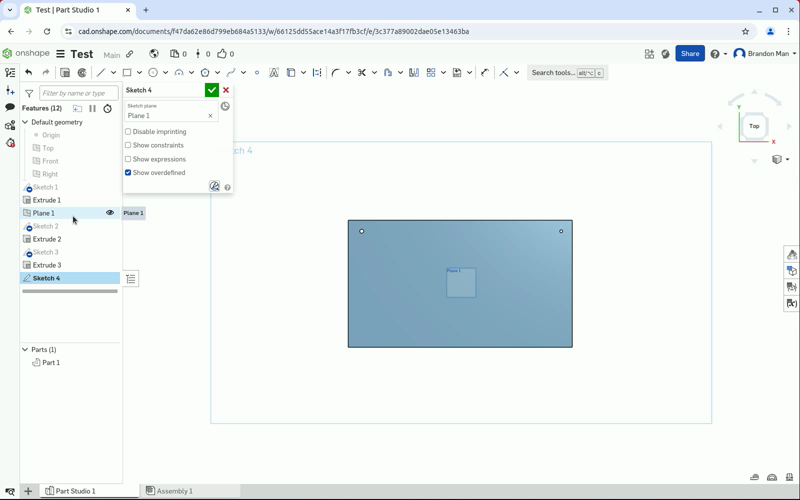
mouse_move(73, 352)
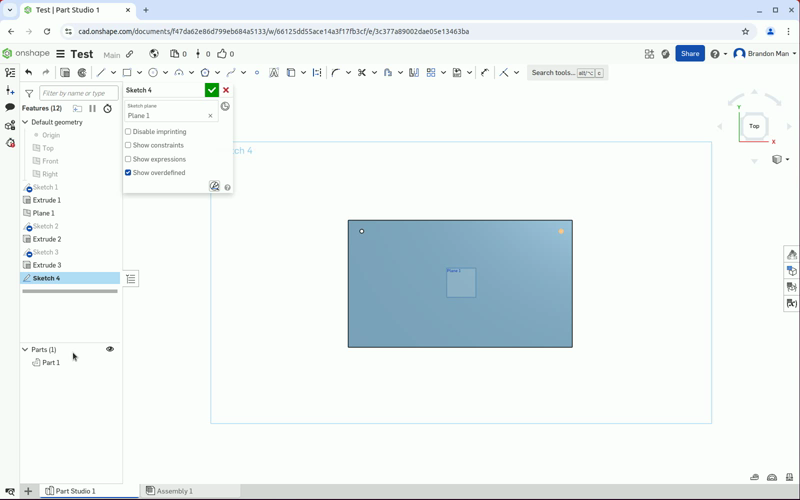
key(y)
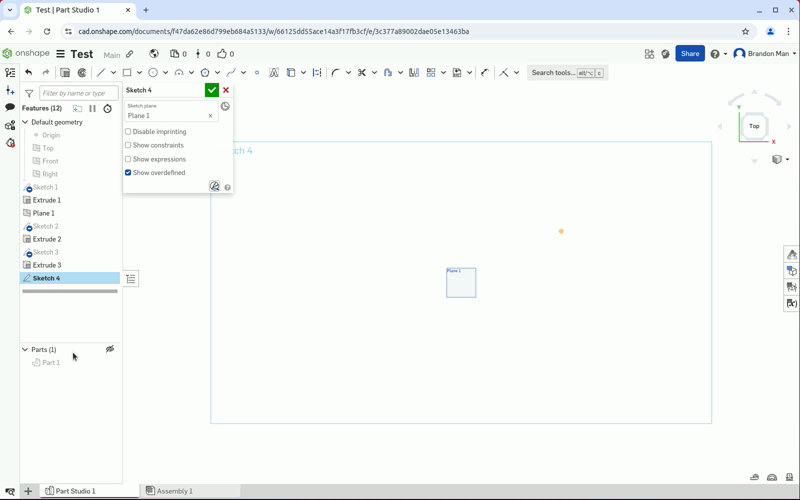
key(c)
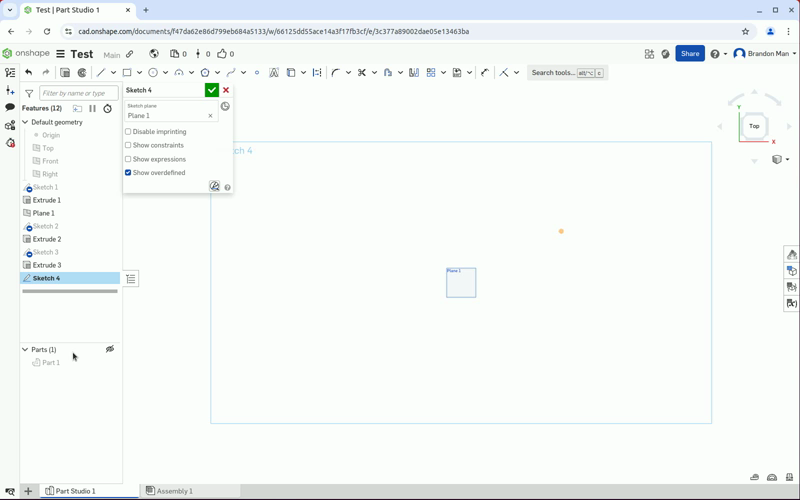
key_down(shift)
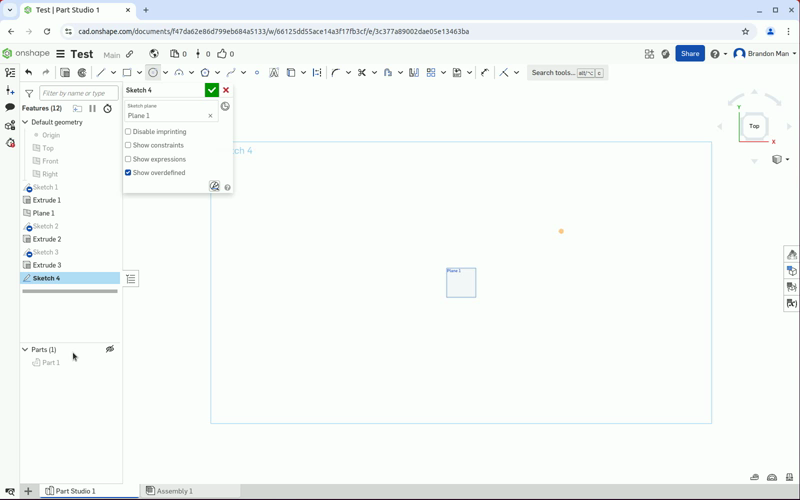
mouse_move(361, 334)
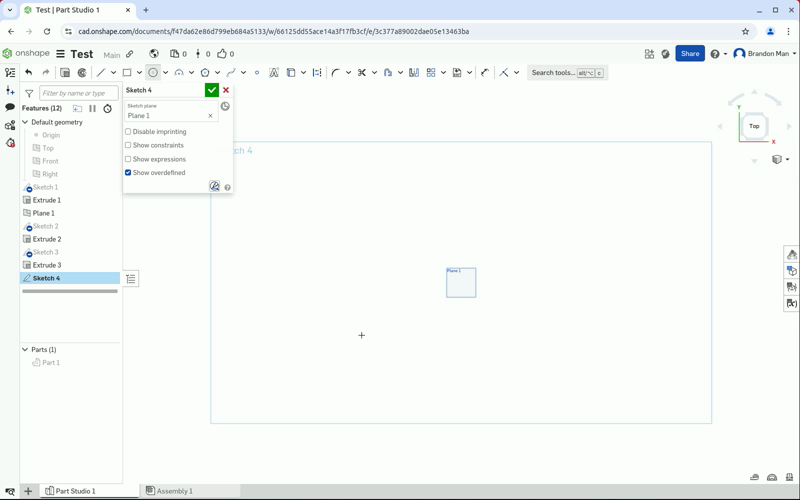
click(361, 334)
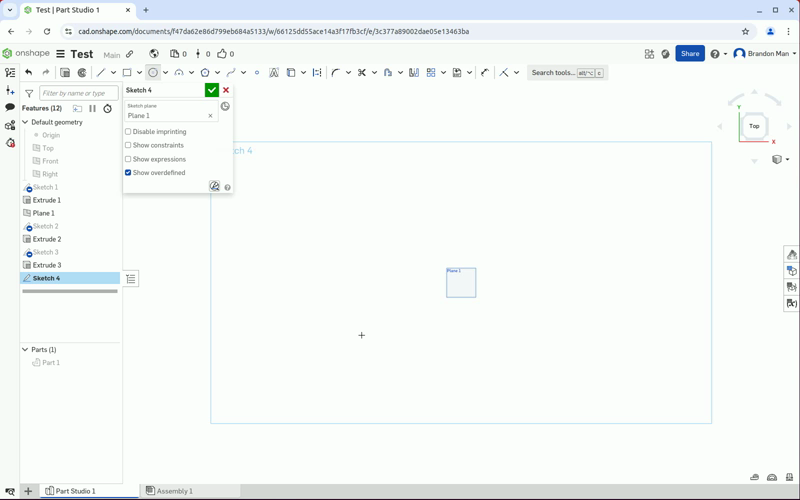
key_up(shift)
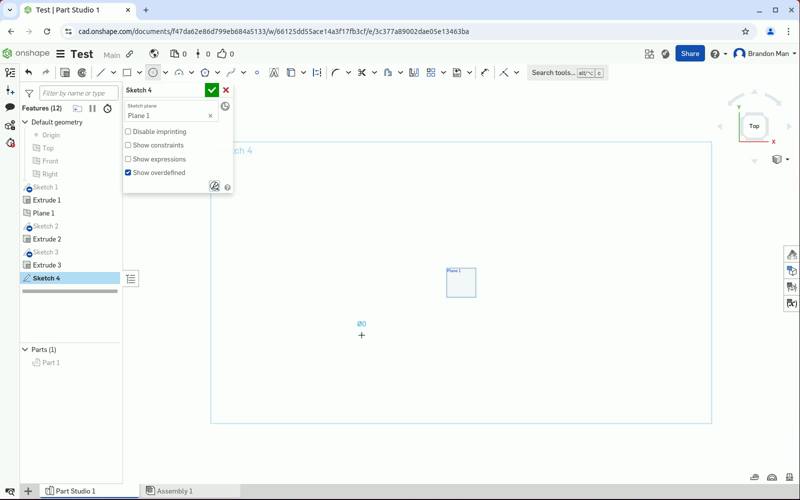
mouse_move(363, 334)
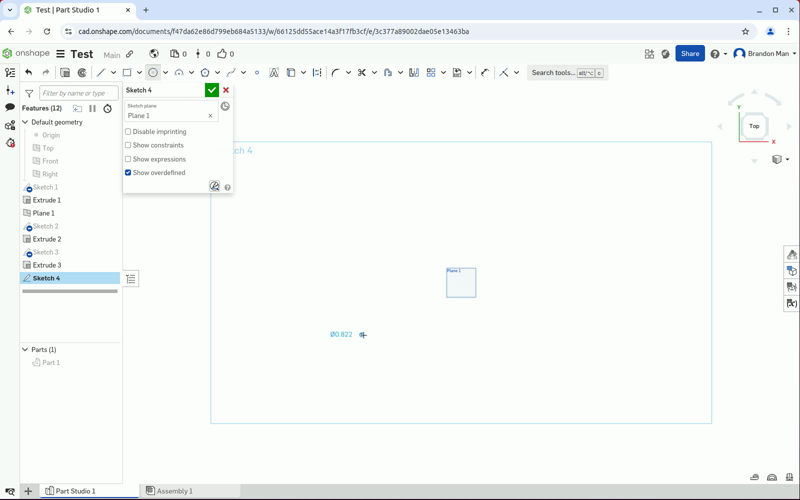
scroll(6)
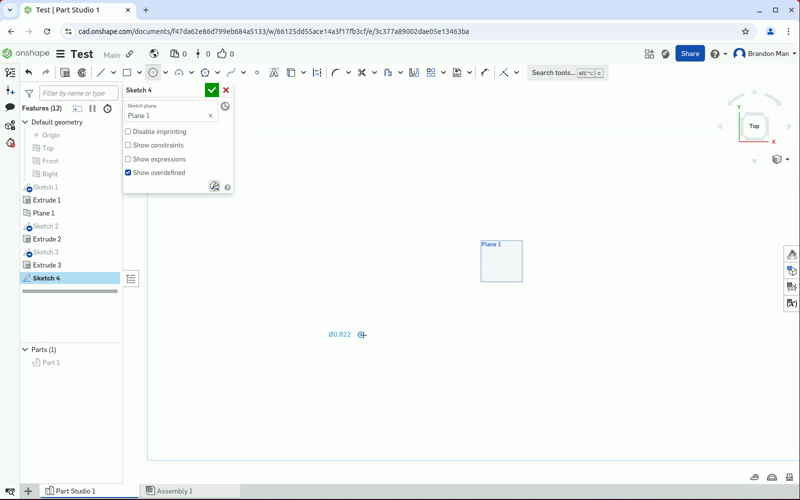
scroll(6)
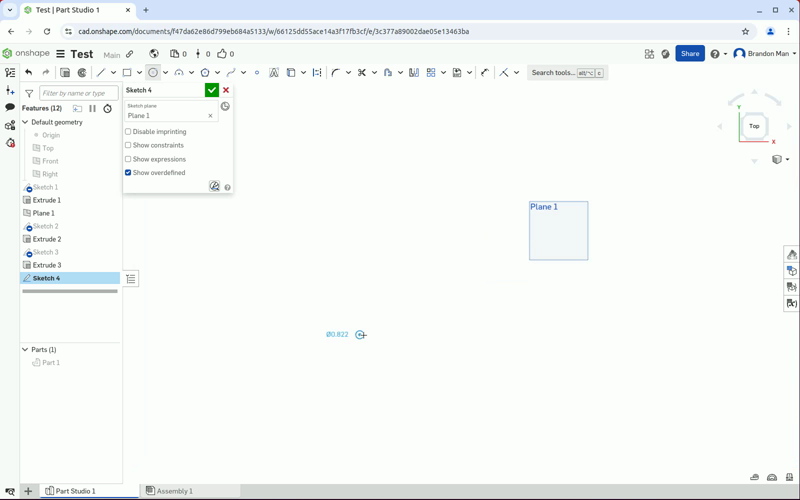
scroll(6)
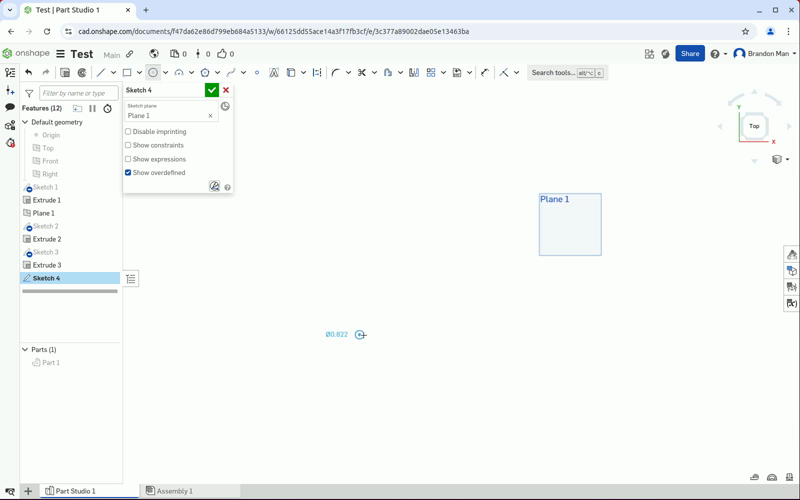
scroll(6)
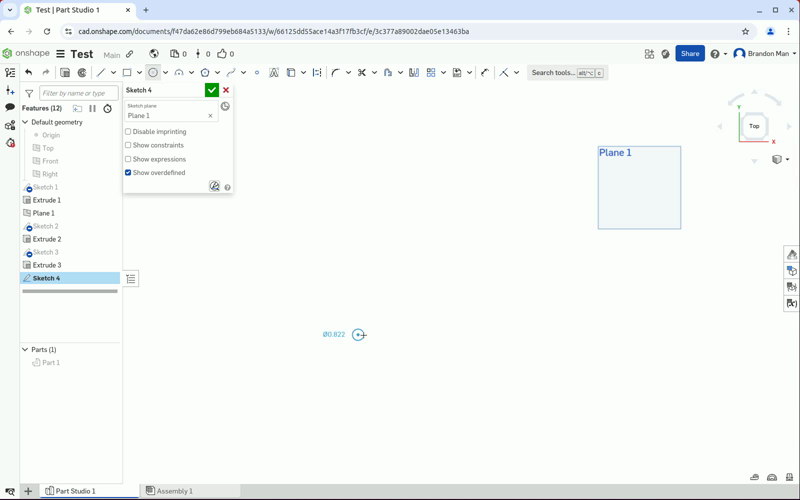
scroll(6)
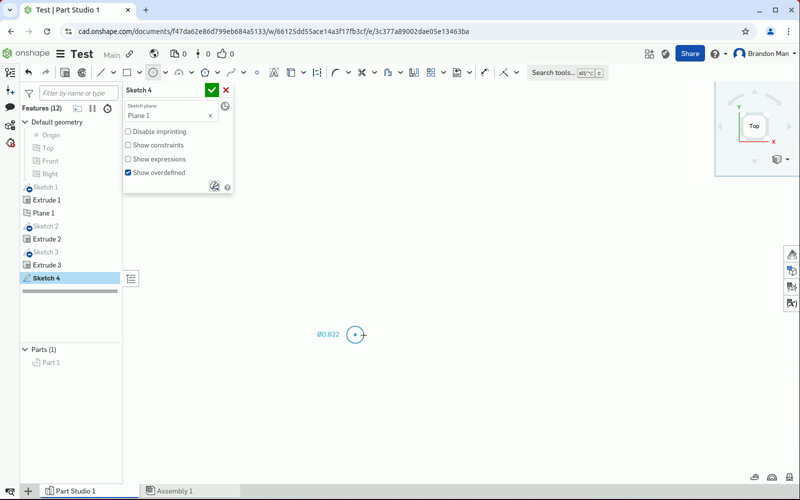
scroll(6)
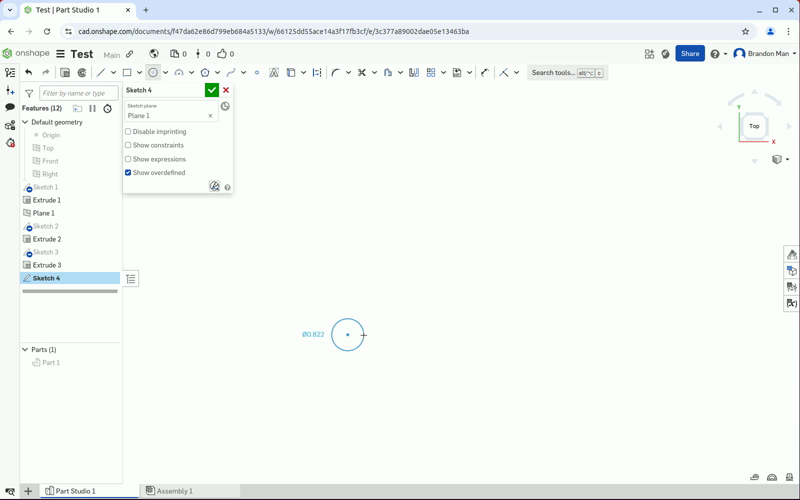
scroll(6)
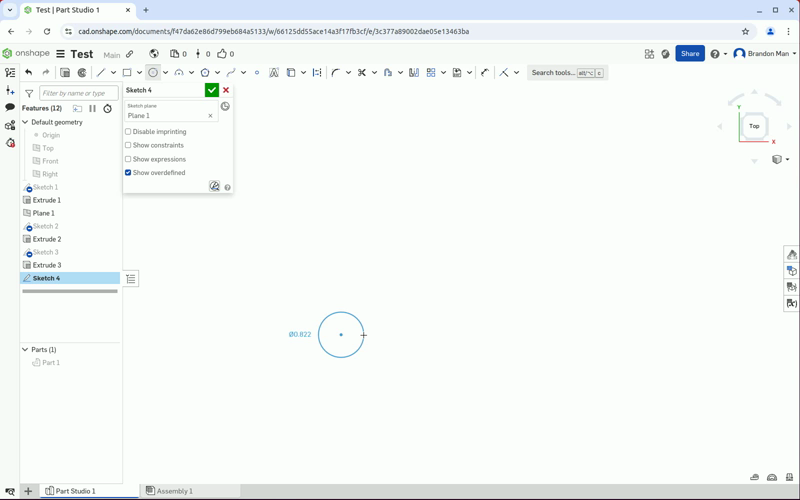
click(363, 334)
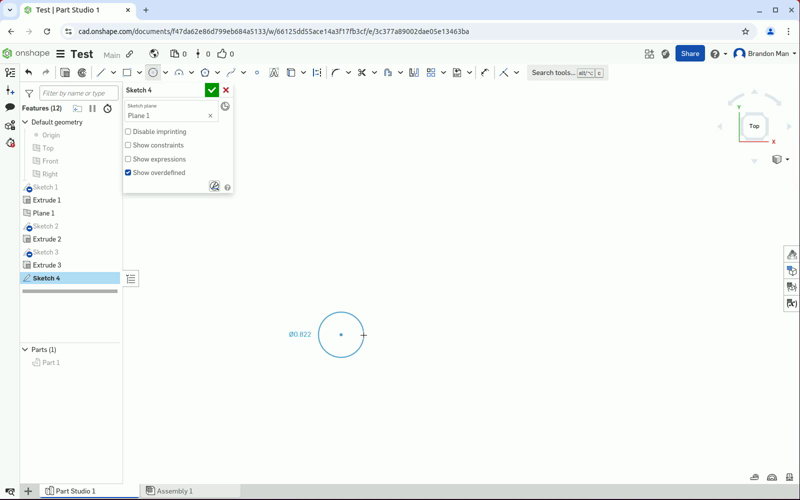
scroll(-6)
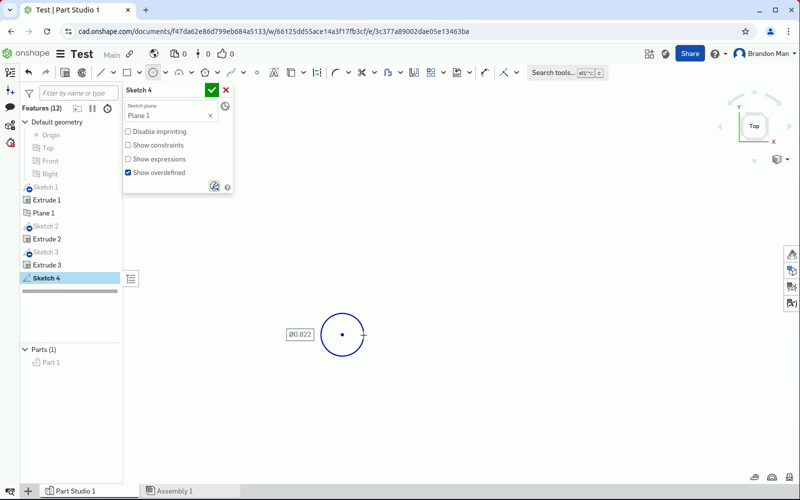
scroll(-6)
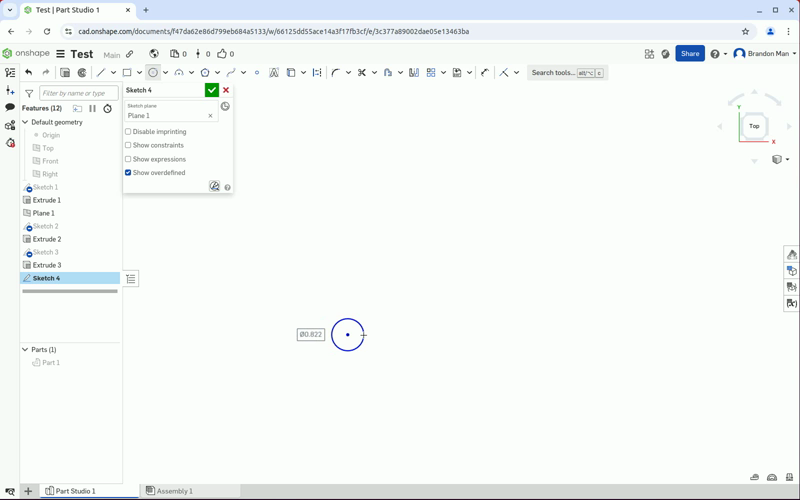
scroll(-6)
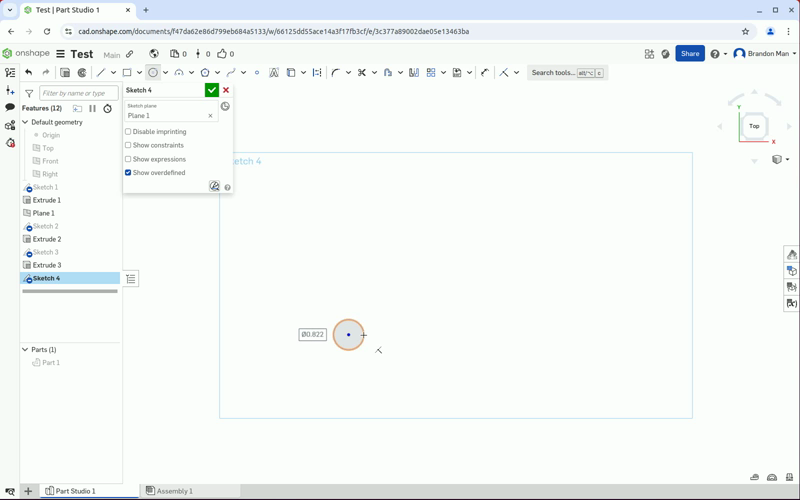
scroll(-6)
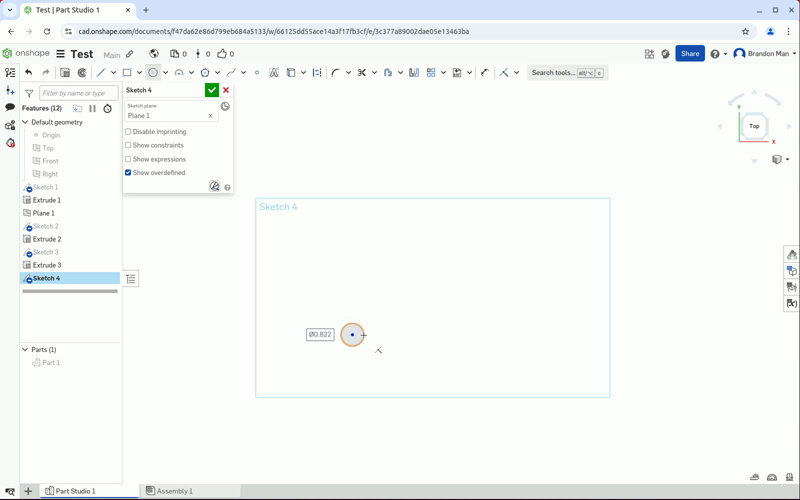
scroll(-6)
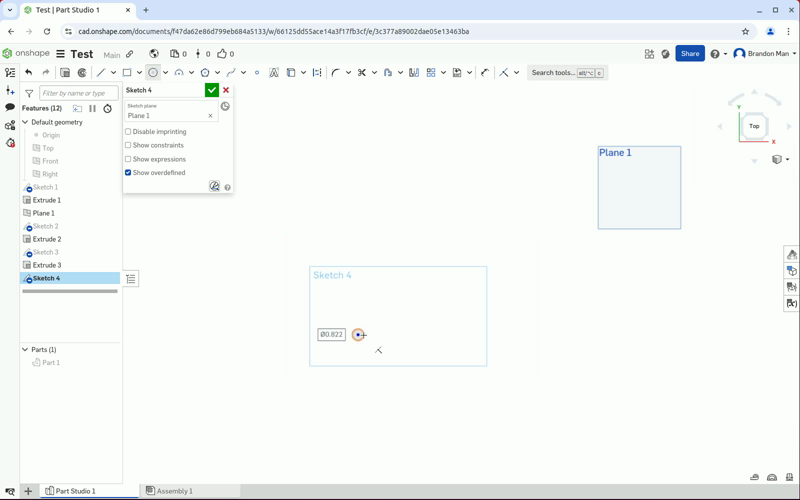
scroll(-6)
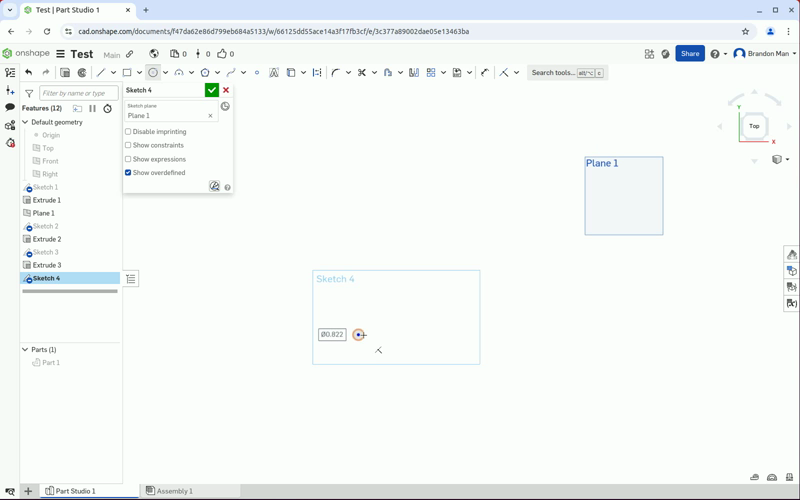
scroll(-6)
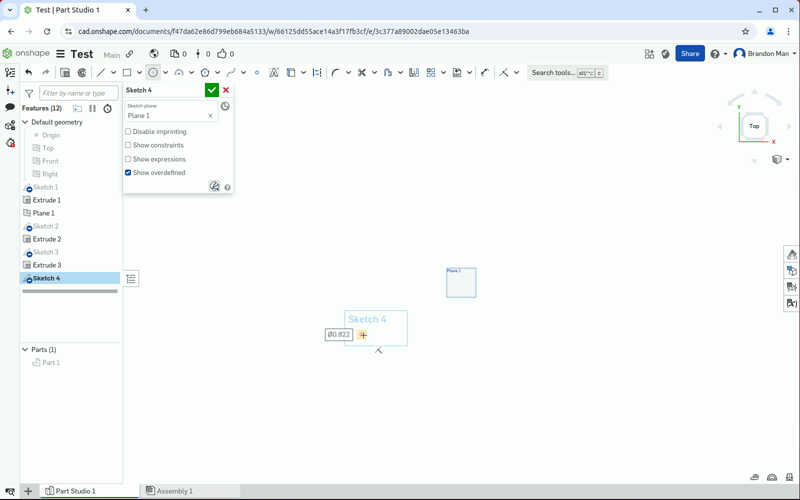
key(esc)
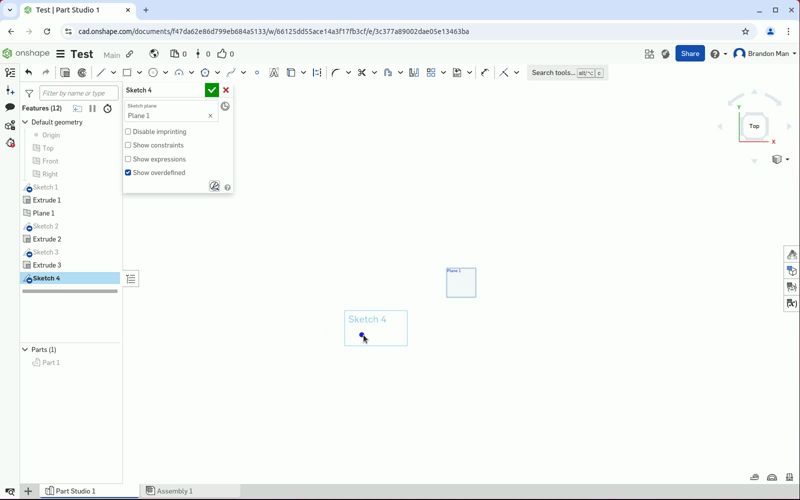
mouse_move(362, 334)
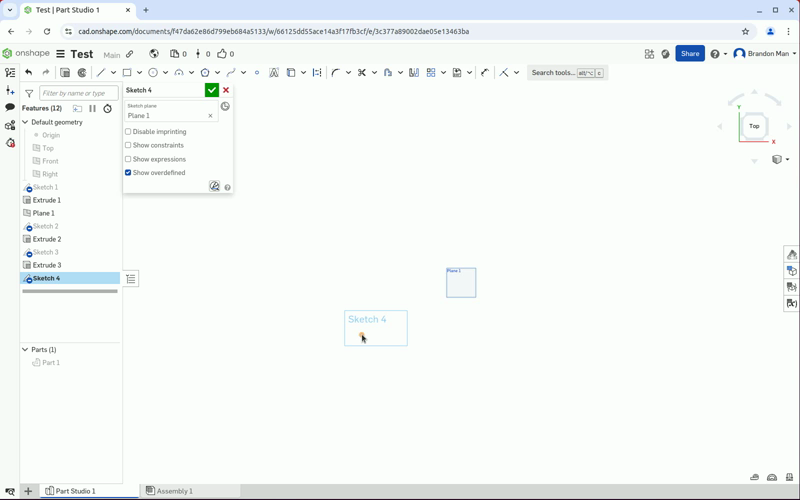
scroll(6)
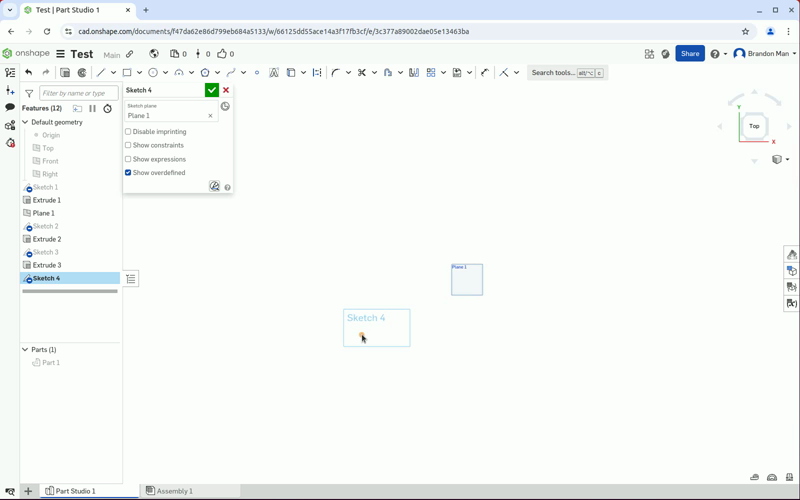
scroll(6)
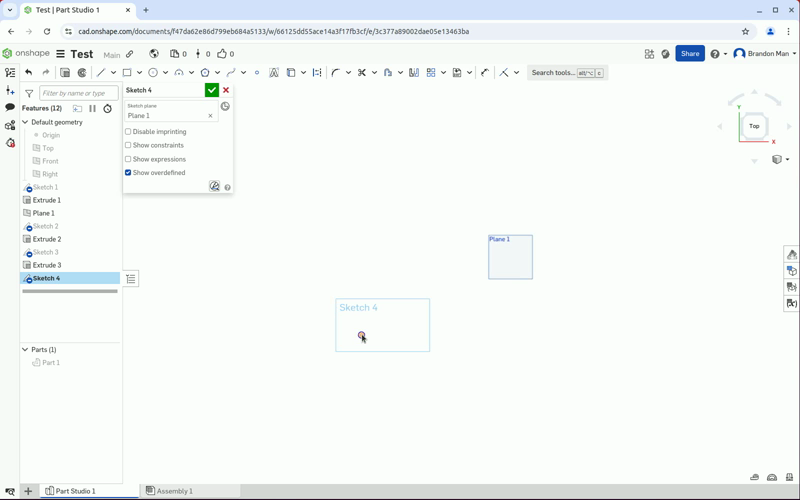
scroll(6)
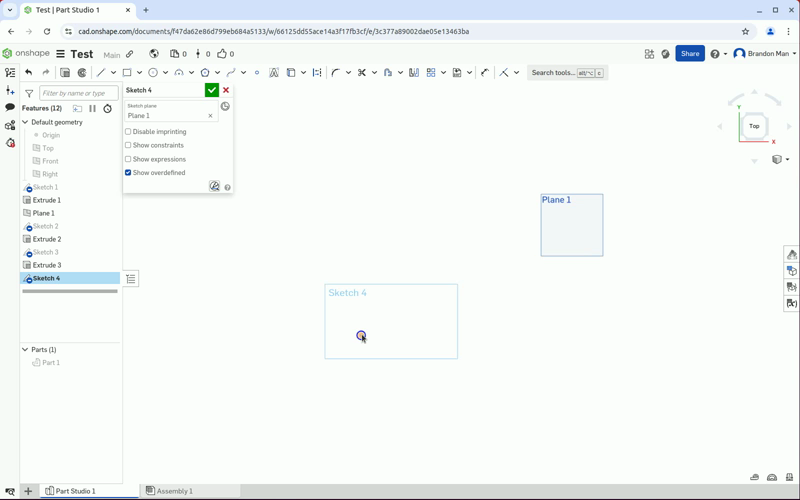
scroll(6)
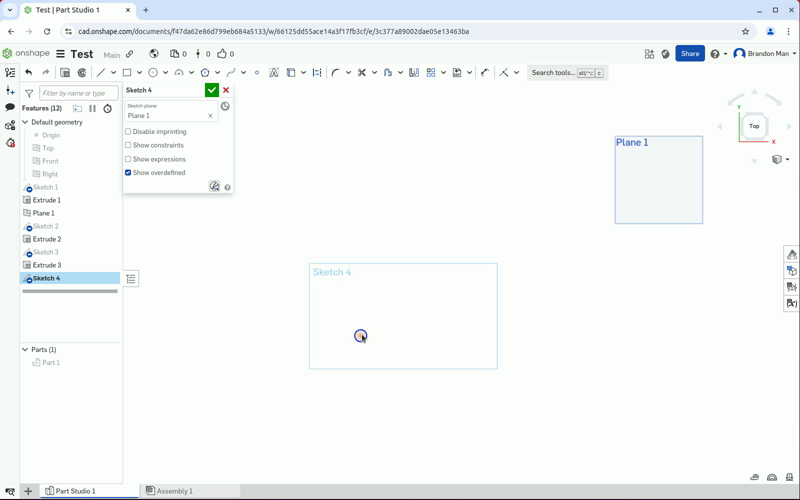
scroll(6)
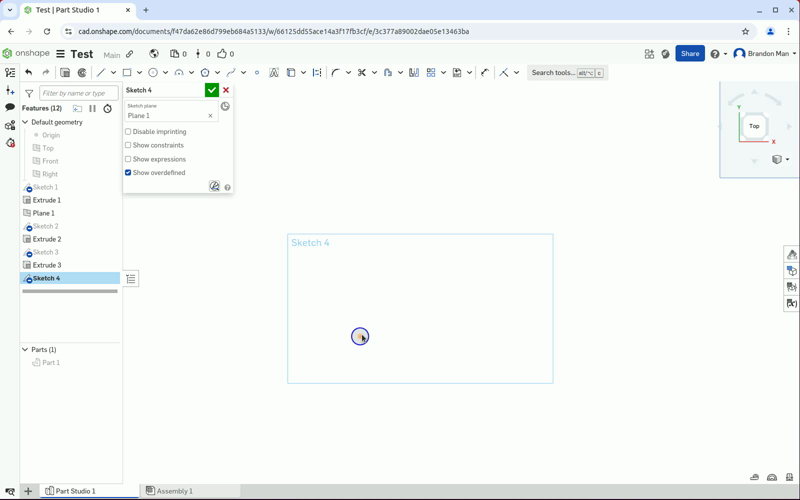
scroll(6)
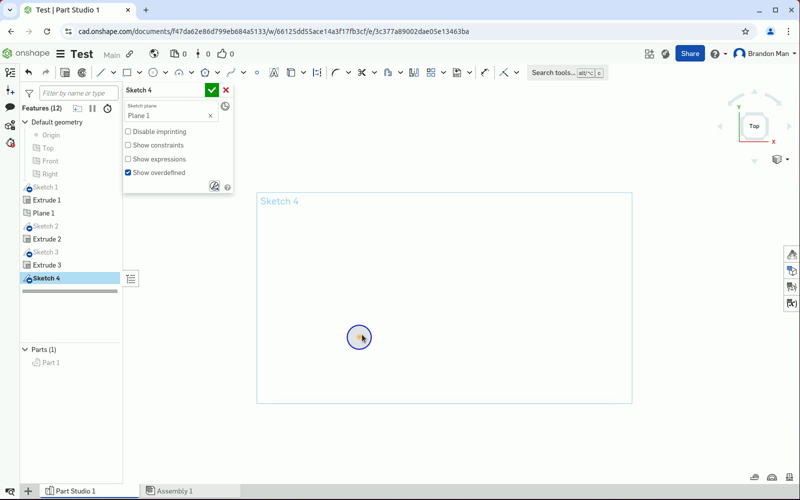
scroll(6)
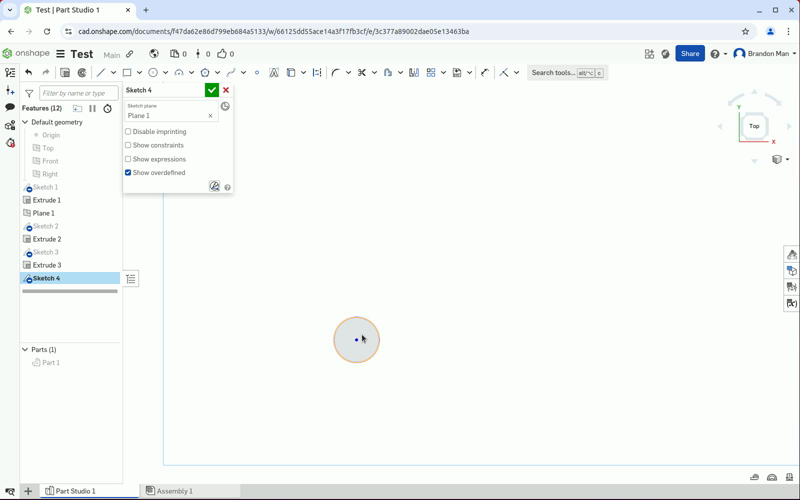
click(362, 334)
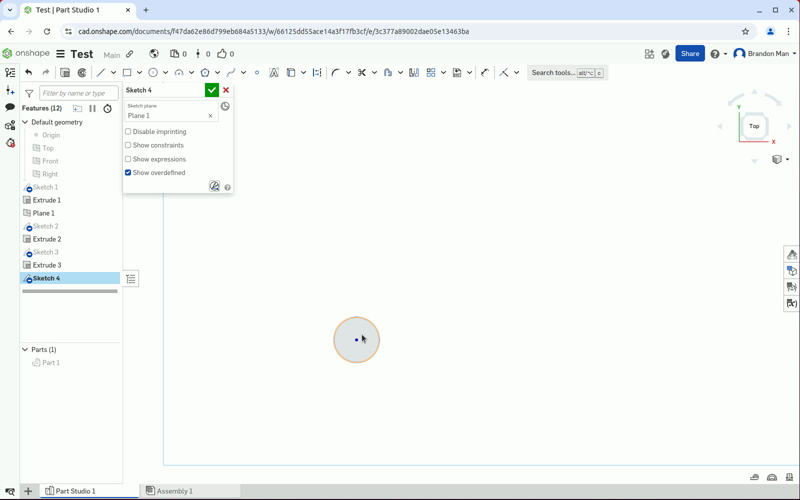
scroll(-6)
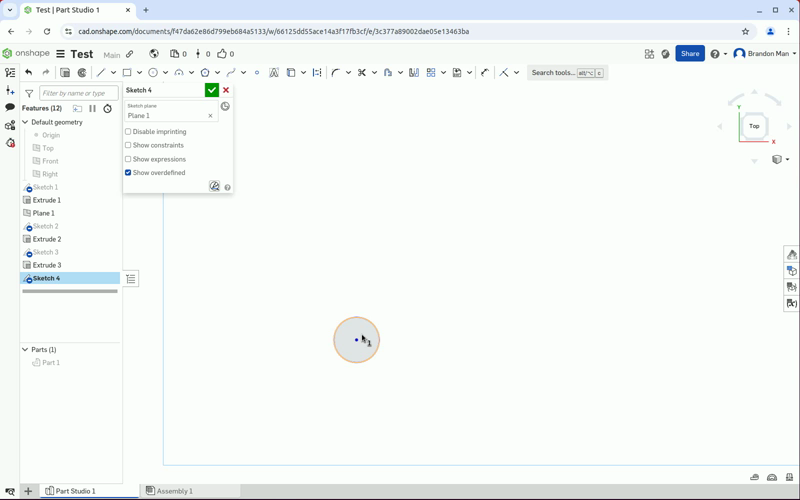
scroll(-6)
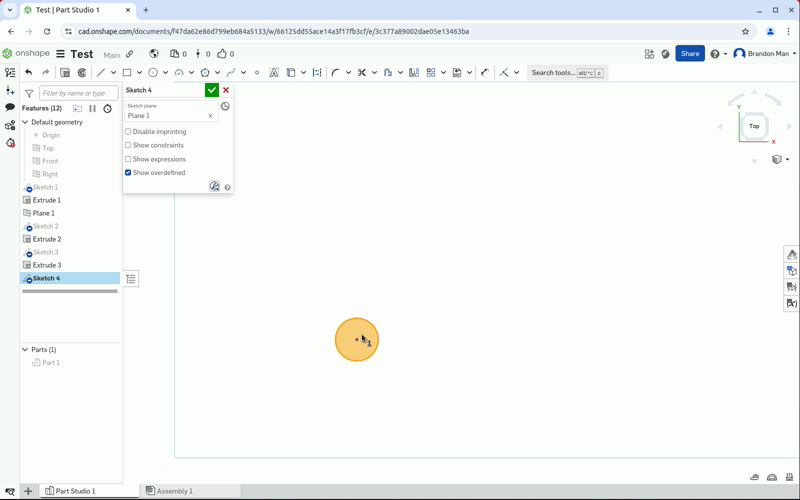
scroll(-6)
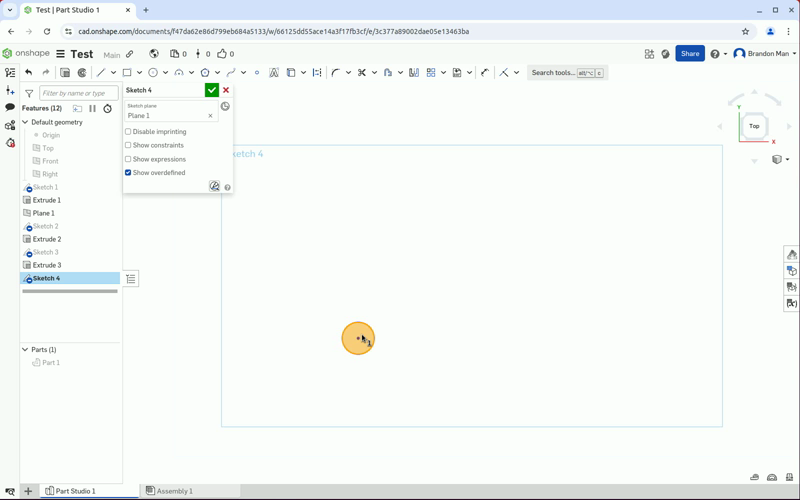
scroll(-6)
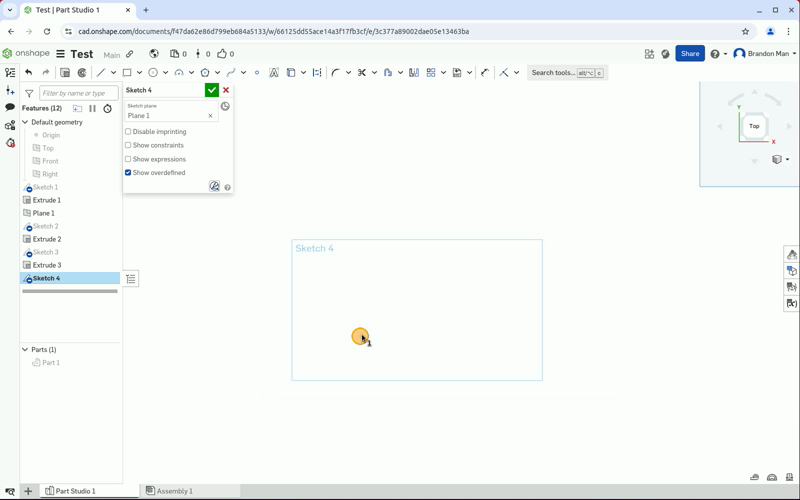
scroll(-6)
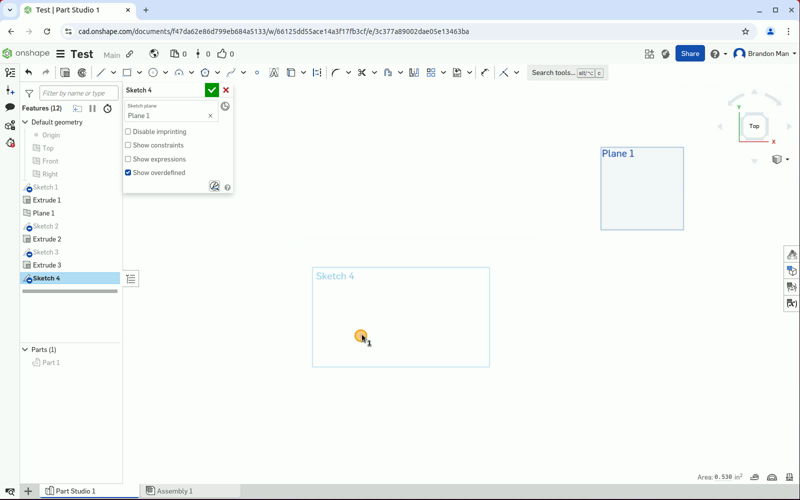
scroll(-6)
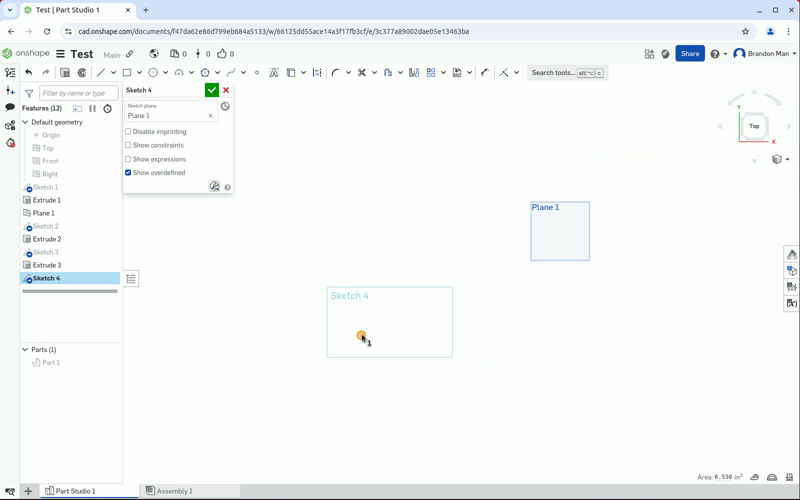
scroll(-6)
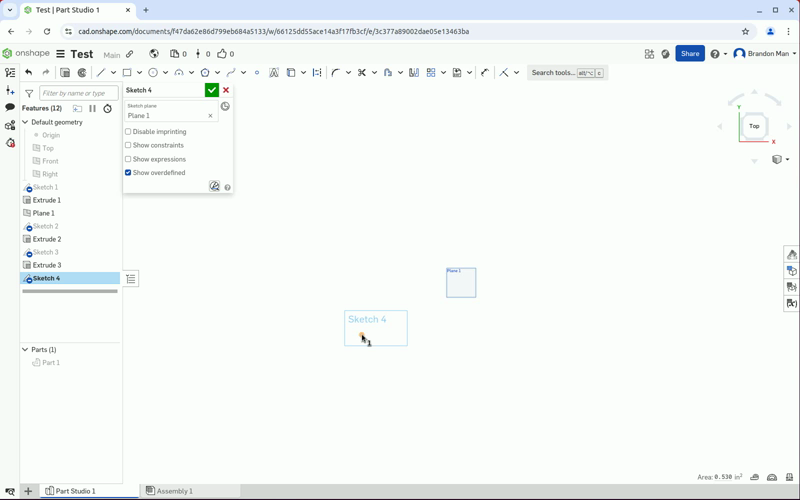
mouse_move(73, 352)
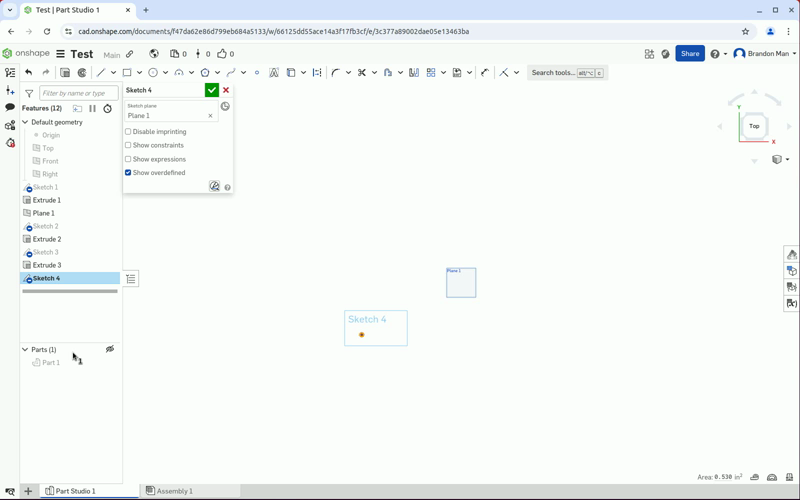
key(shift+y)
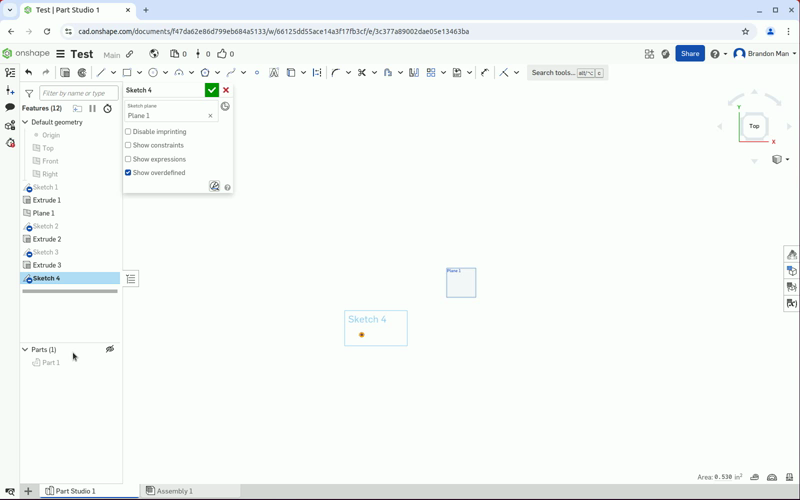
key(shift+e)
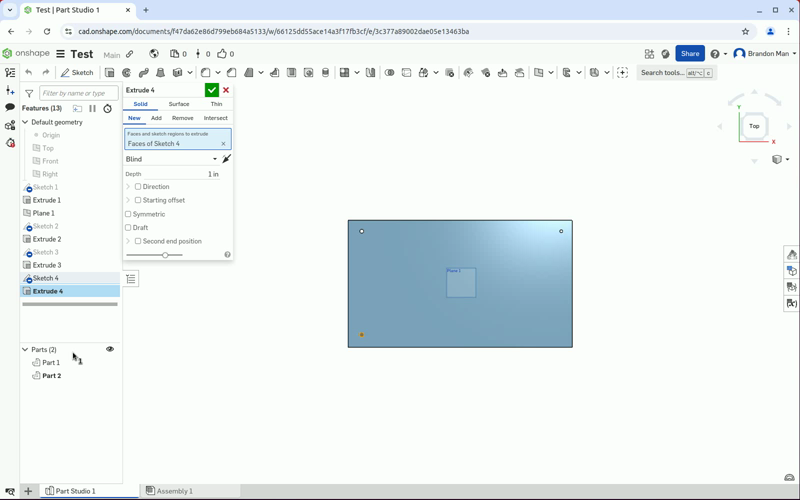
mouse_move(143, 106)
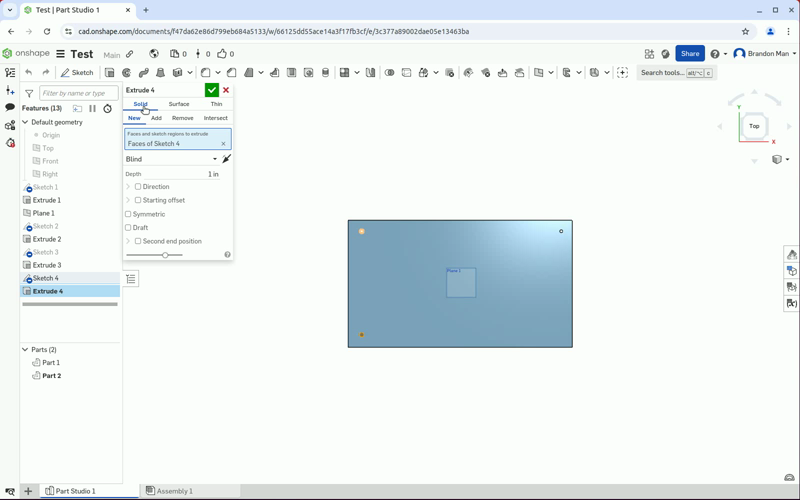
click(143, 106)
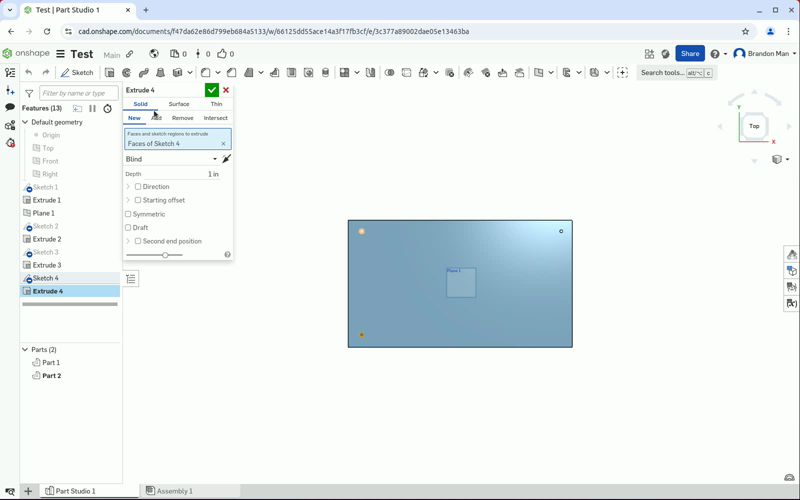
mouse_move(186, 120)
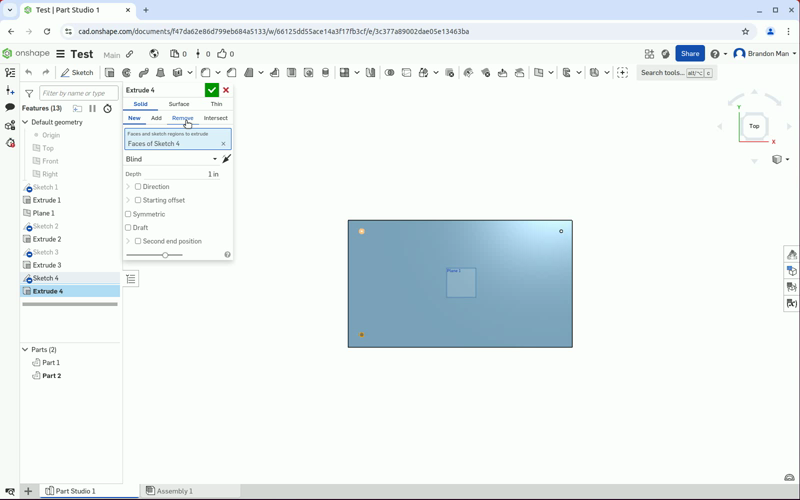
click(186, 120)
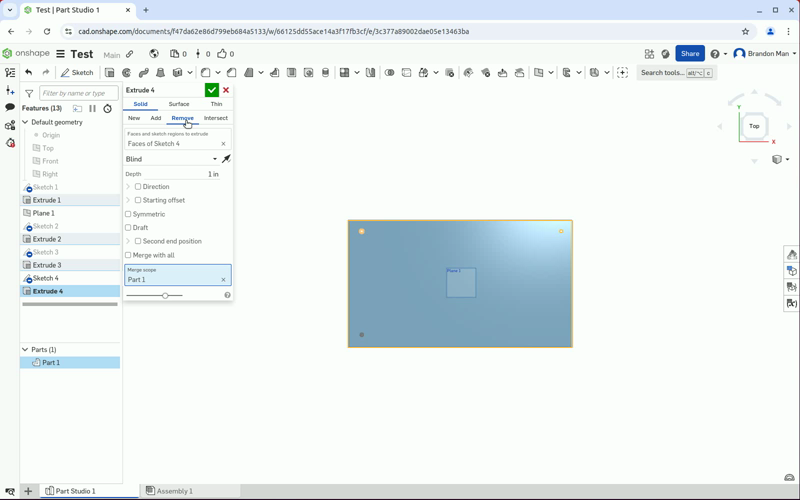
key(tab, 4)
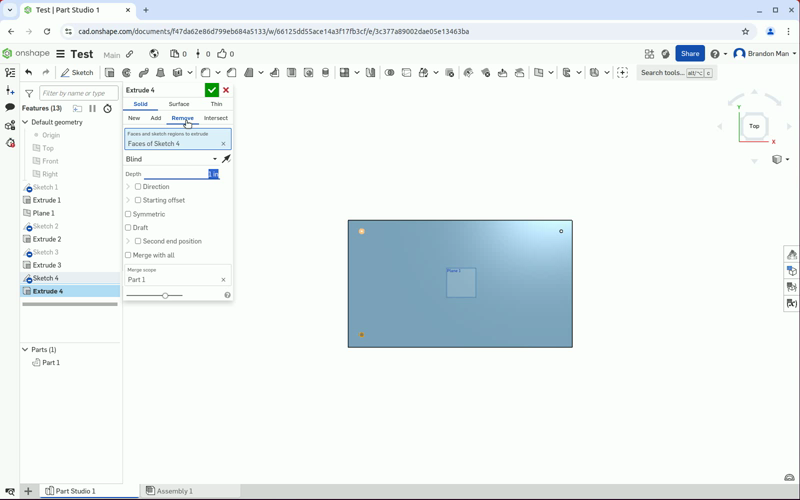
text(6.499)
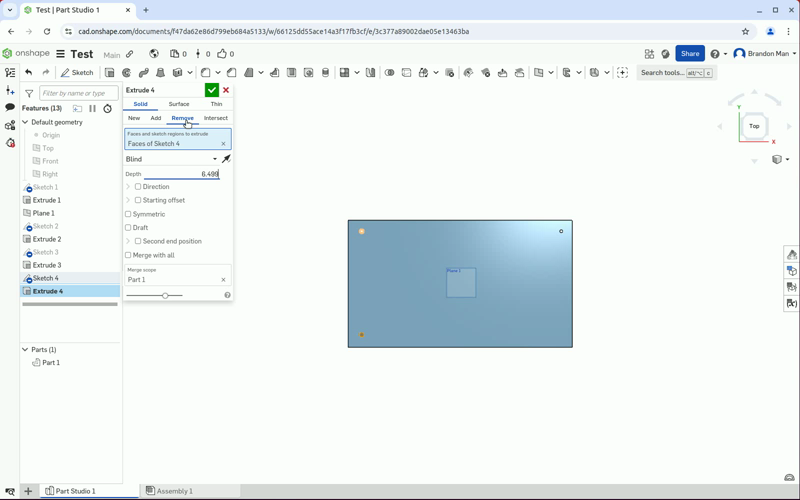
key(tab, 6)
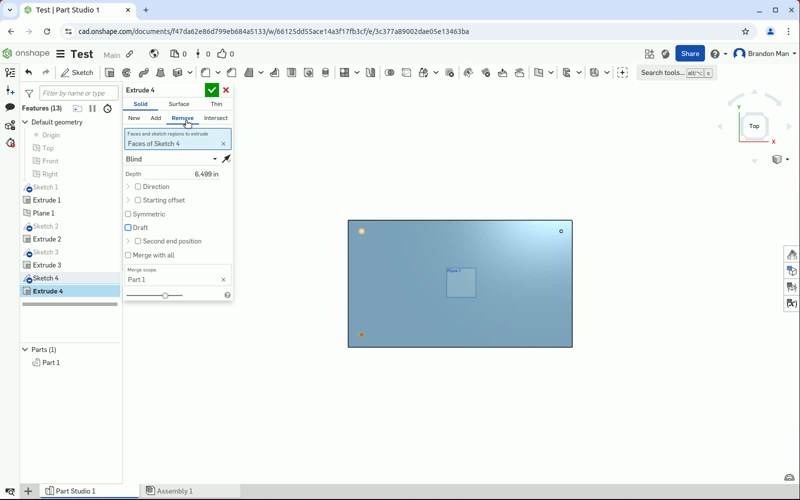
key(space)
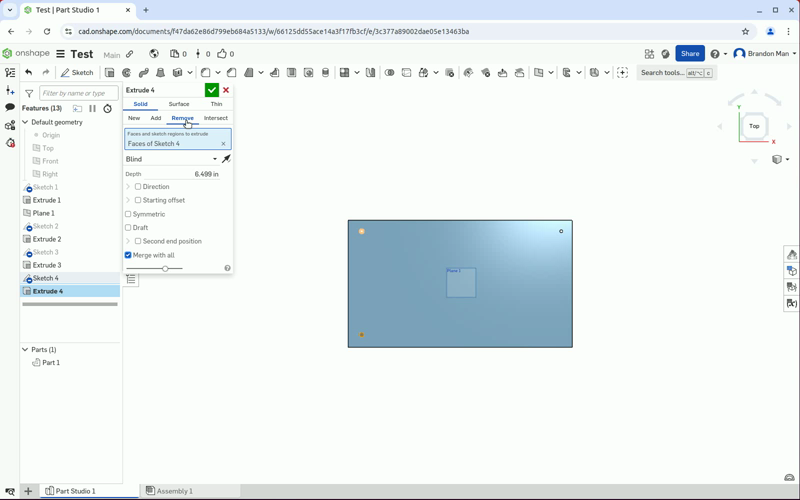
key(enter)
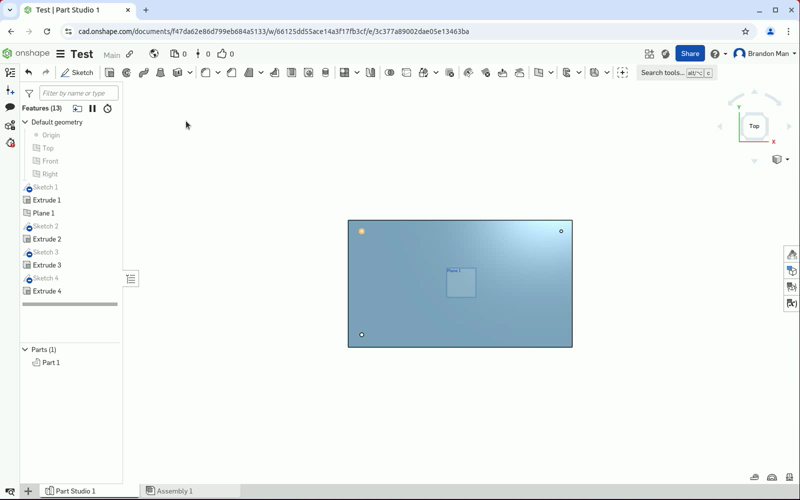
key(shift+h)
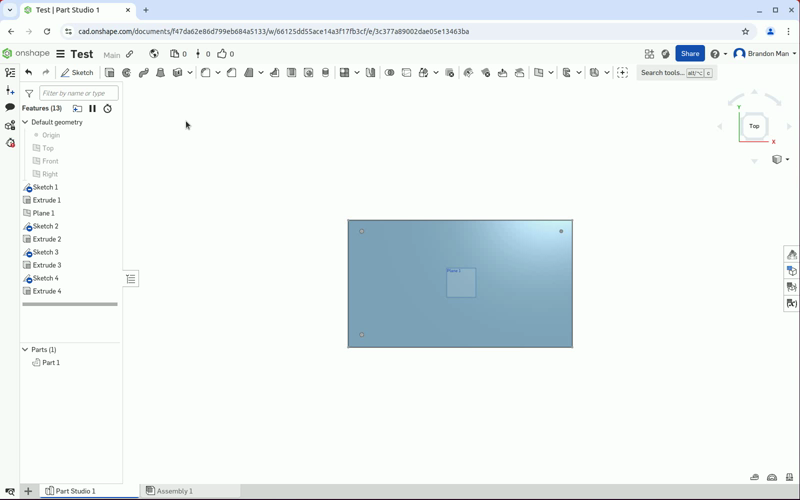
key(shift+h)
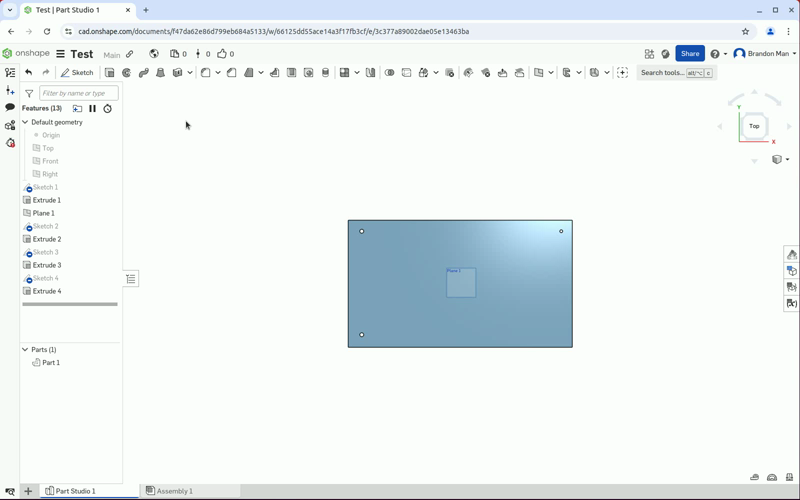
mouse_move(73, 189)
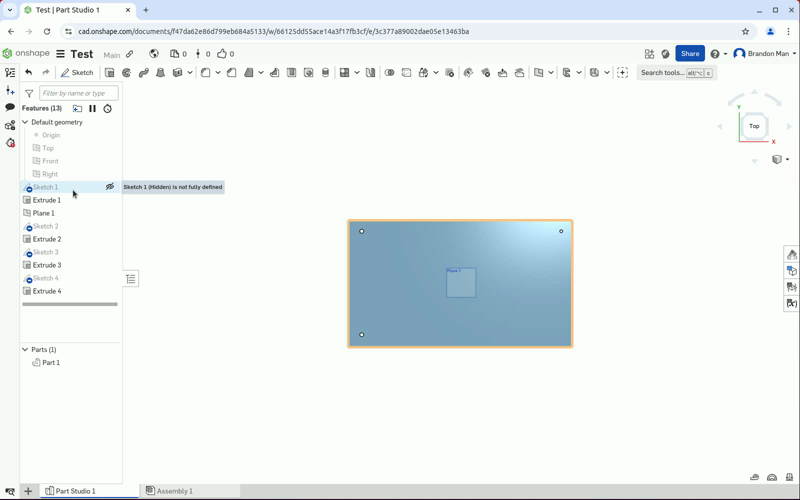
click(73, 189)
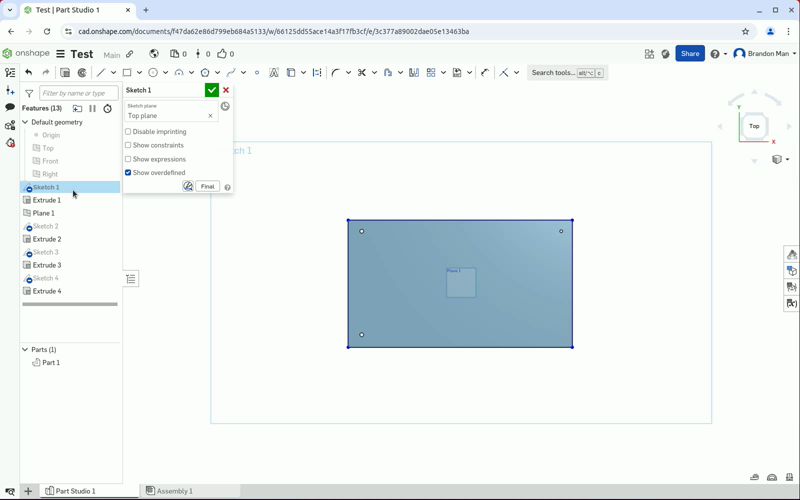
mouse_move(229, 92)
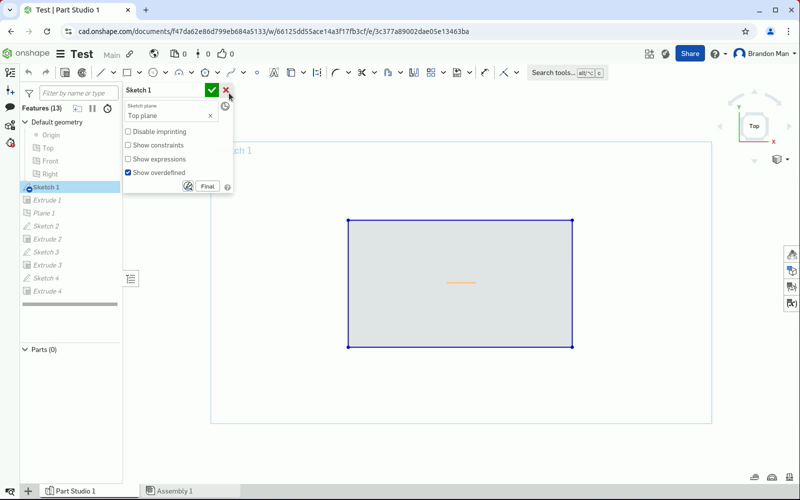
click(229, 92)
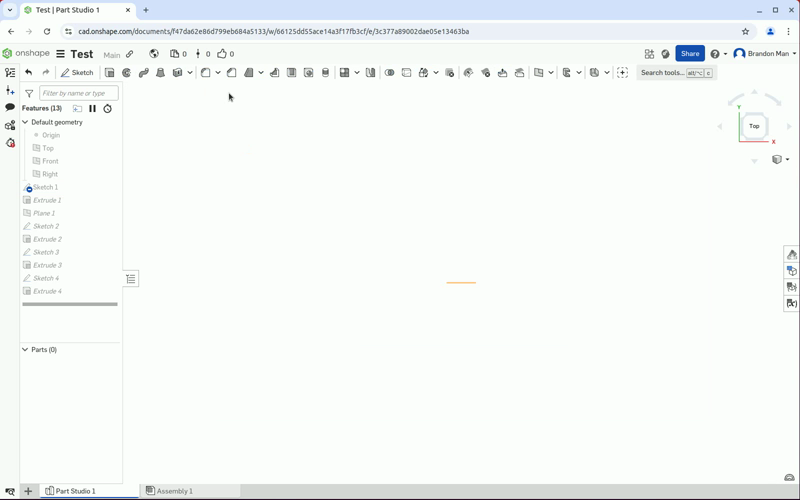
key(shift+s)
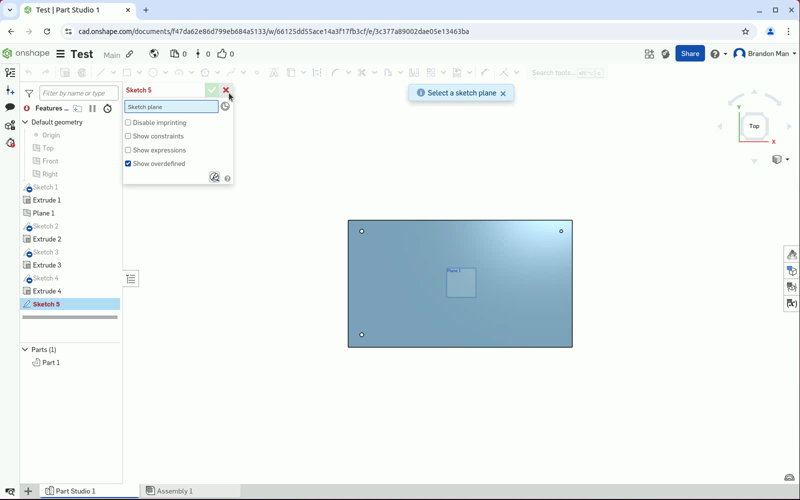
mouse_move(73, 215)
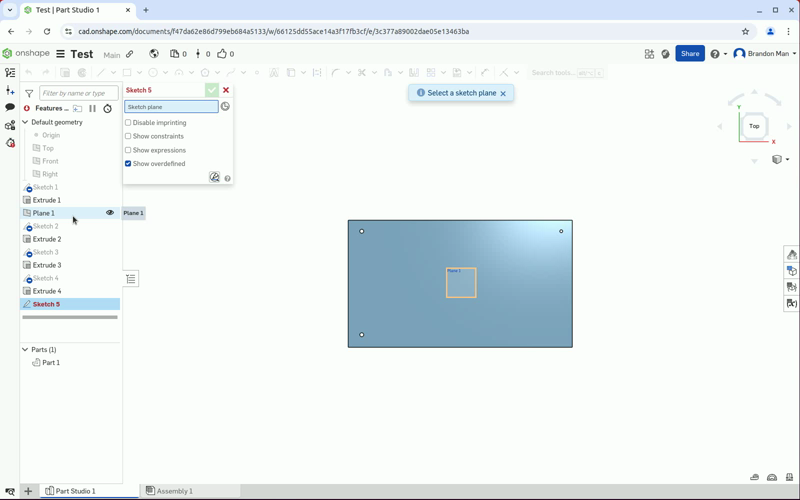
click(73, 215)
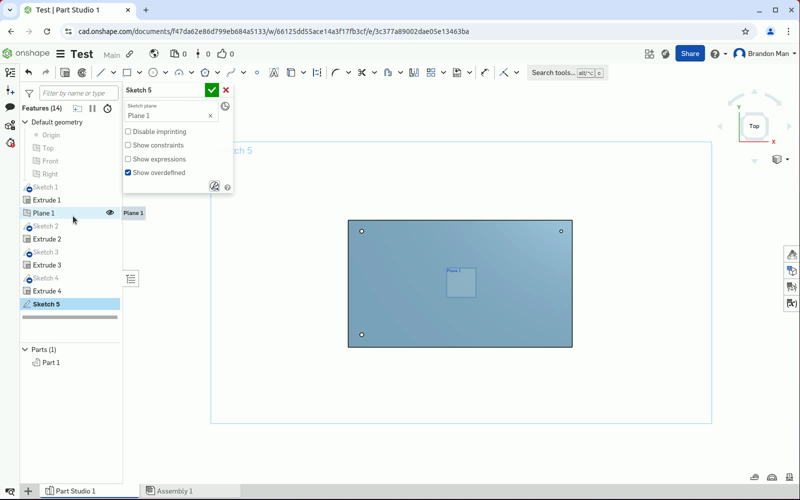
mouse_move(73, 352)
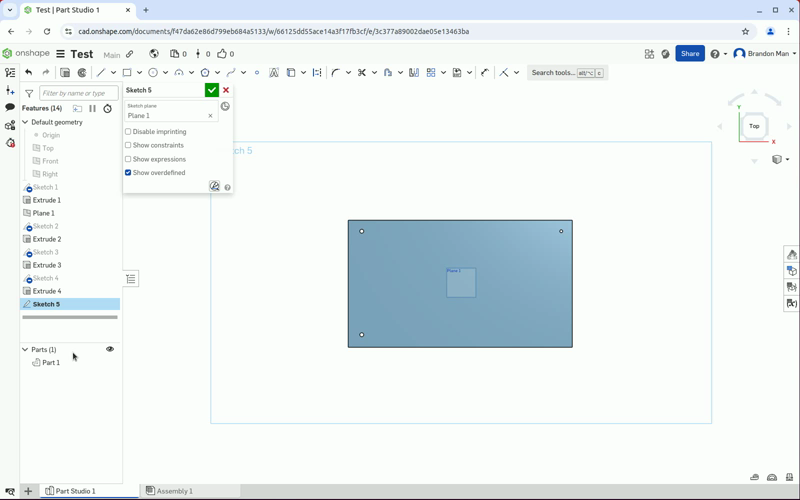
key(y)
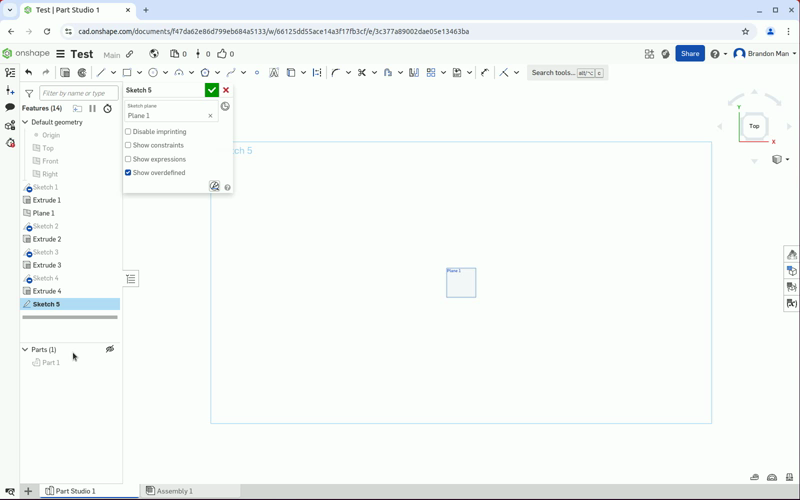
key(c)
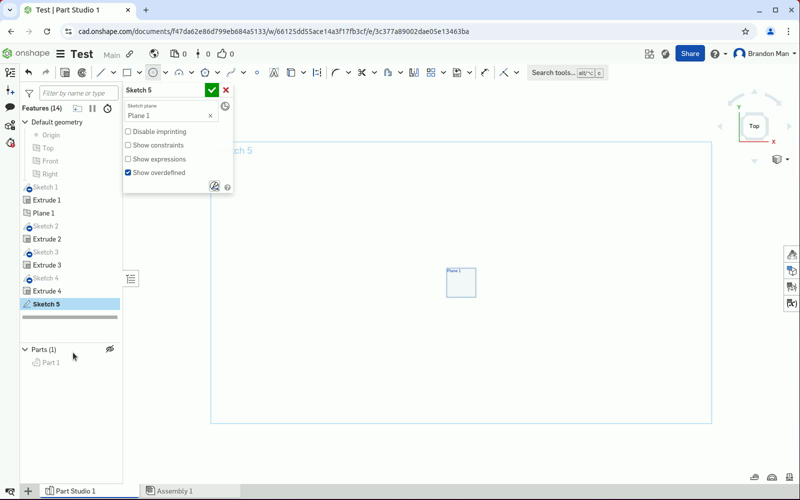
key_down(shift)
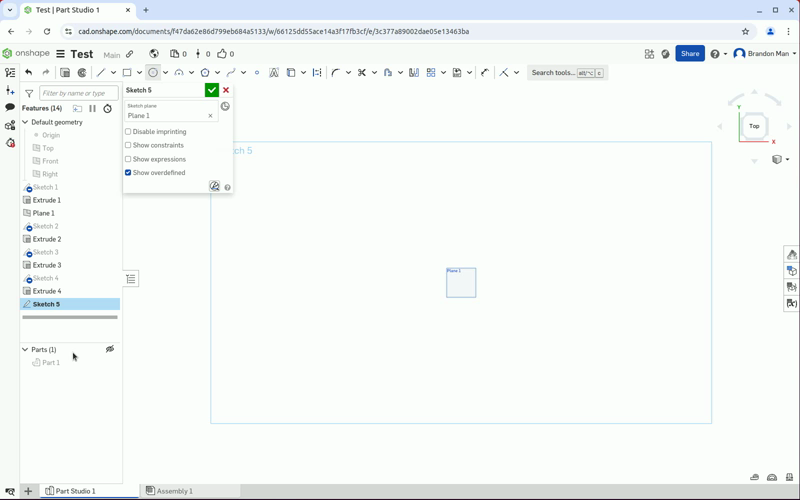
mouse_move(561, 334)
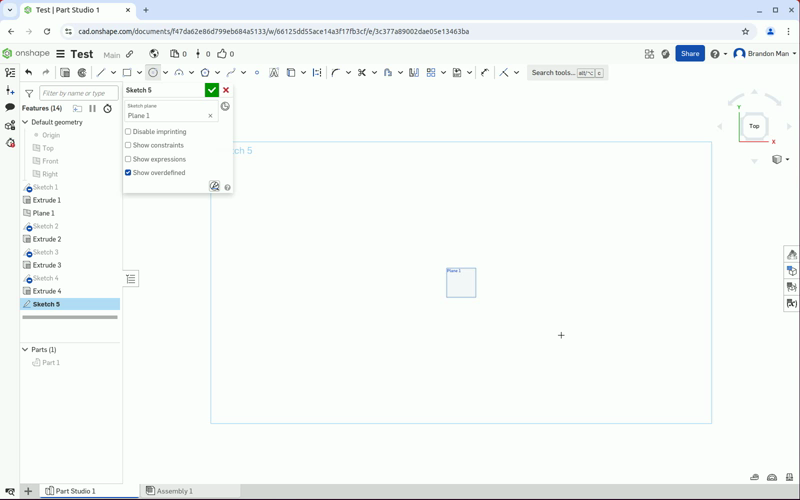
click(561, 334)
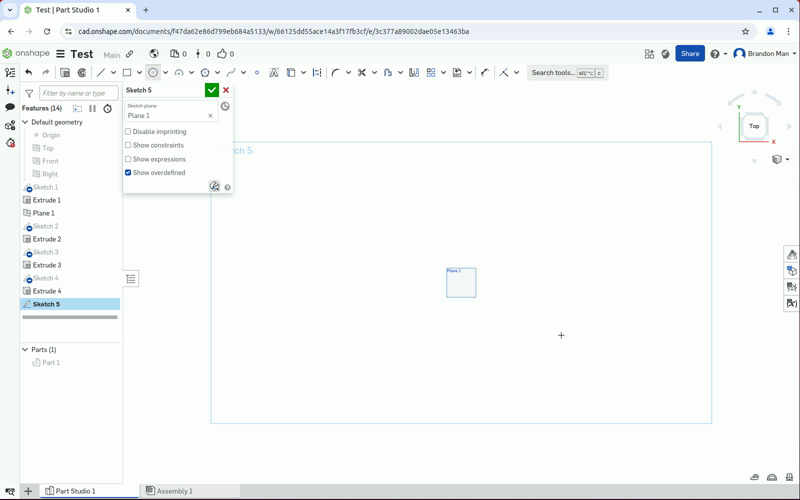
key_up(shift)
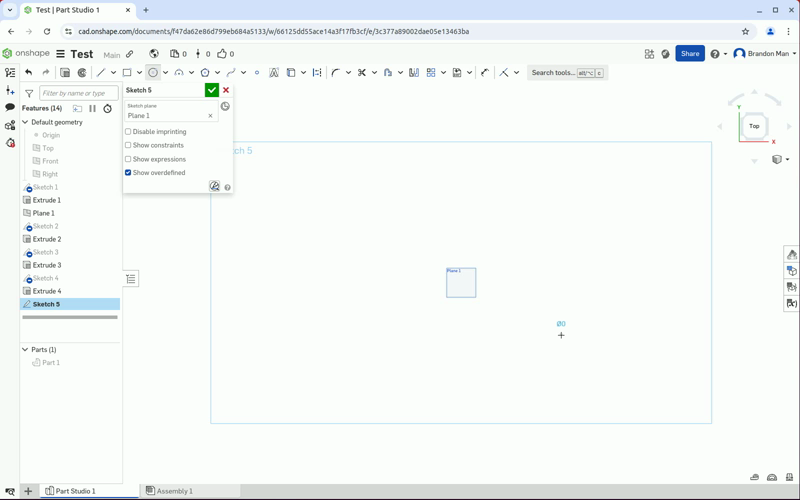
mouse_move(562, 334)
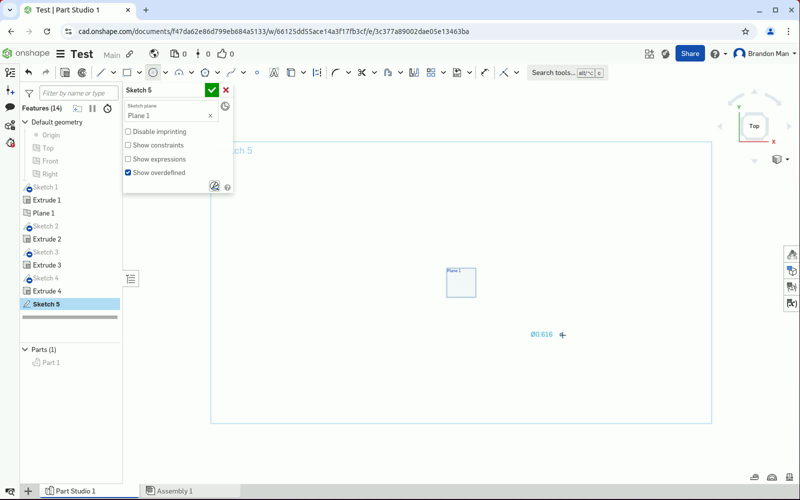
scroll(6)
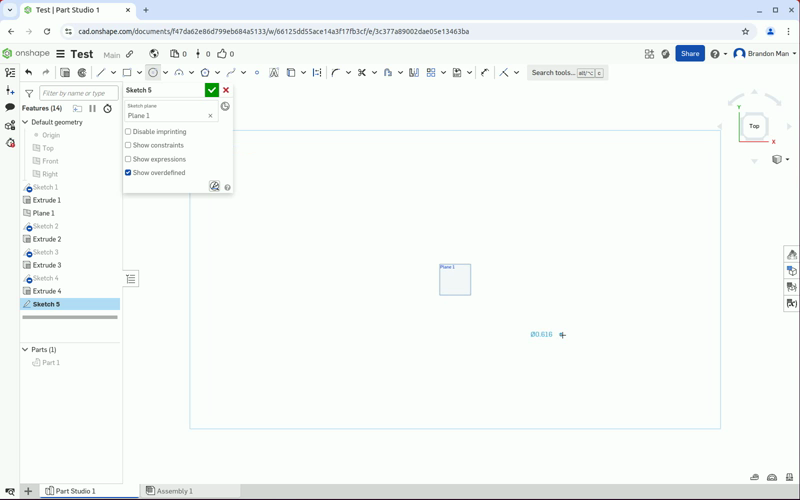
scroll(6)
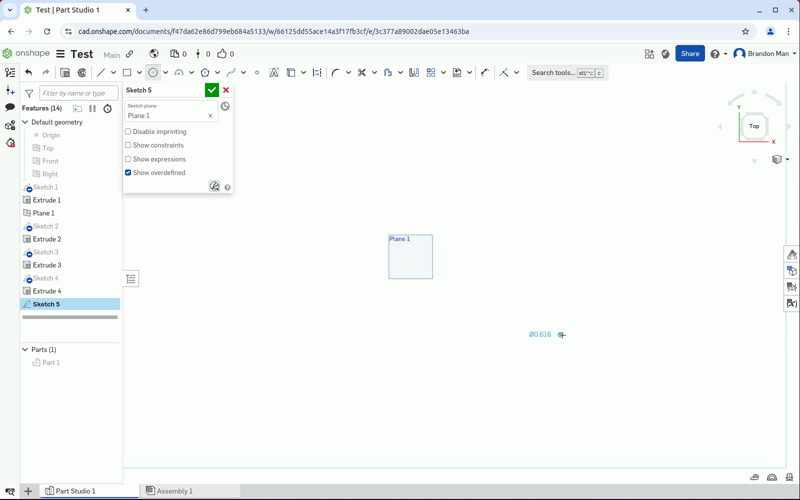
scroll(6)
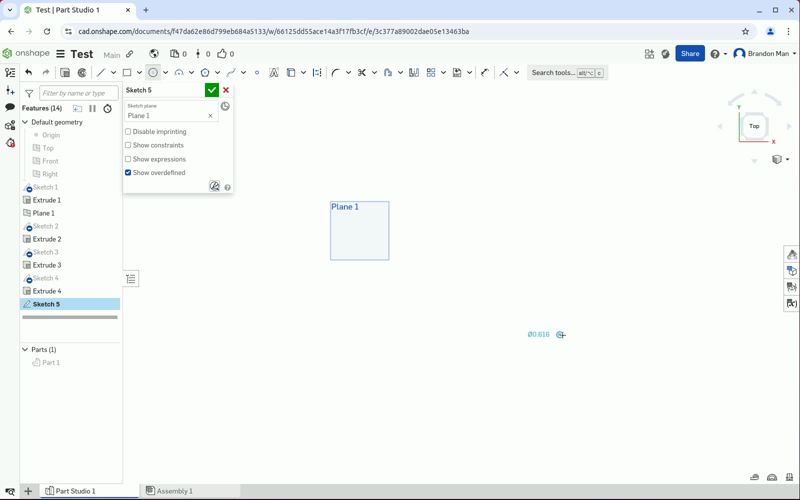
scroll(6)
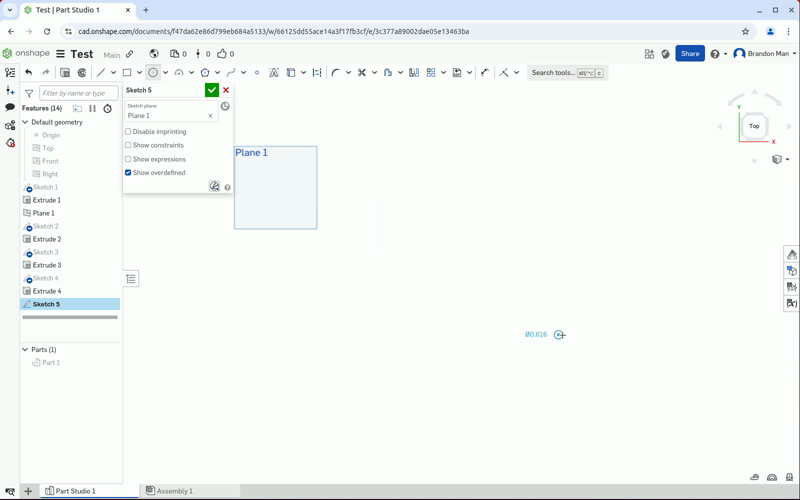
scroll(6)
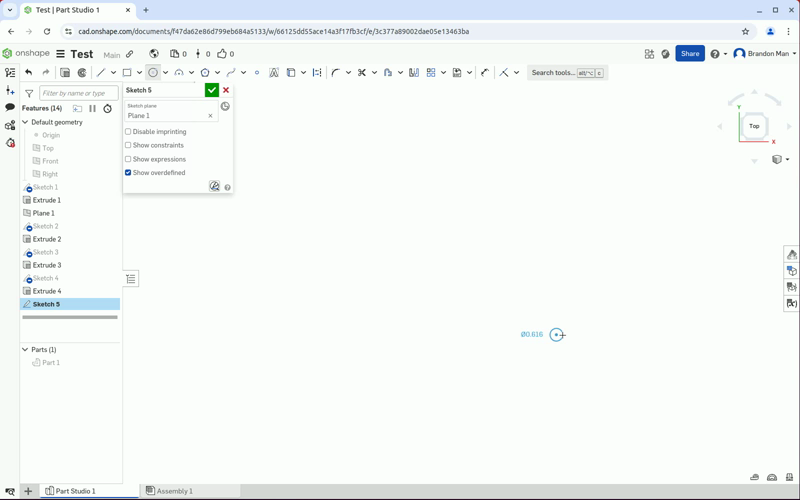
scroll(6)
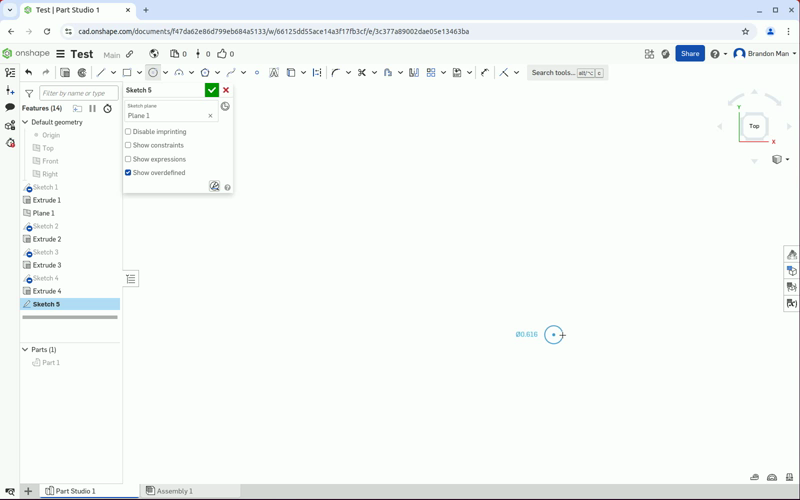
scroll(6)
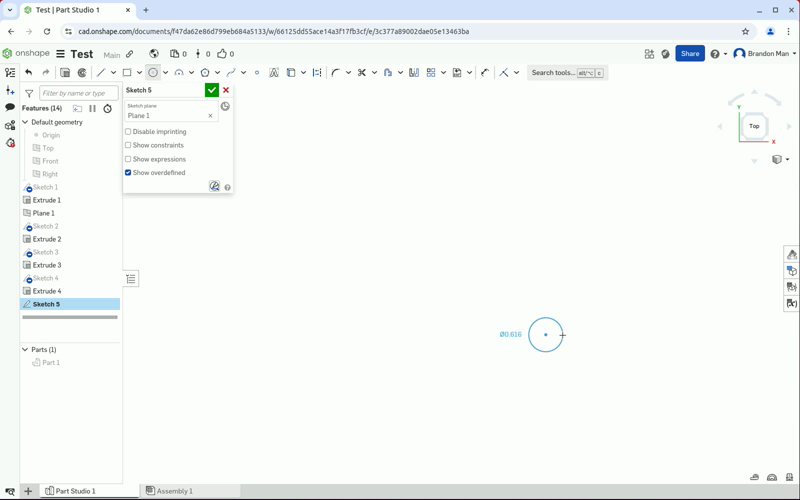
click(562, 334)
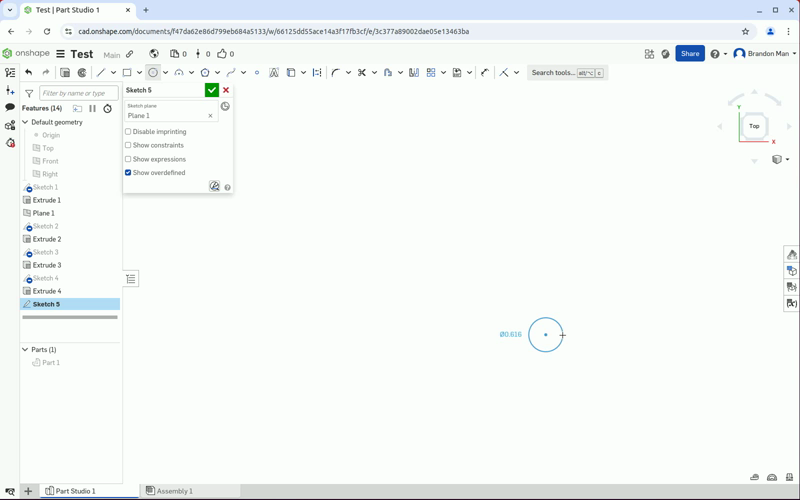
scroll(-6)
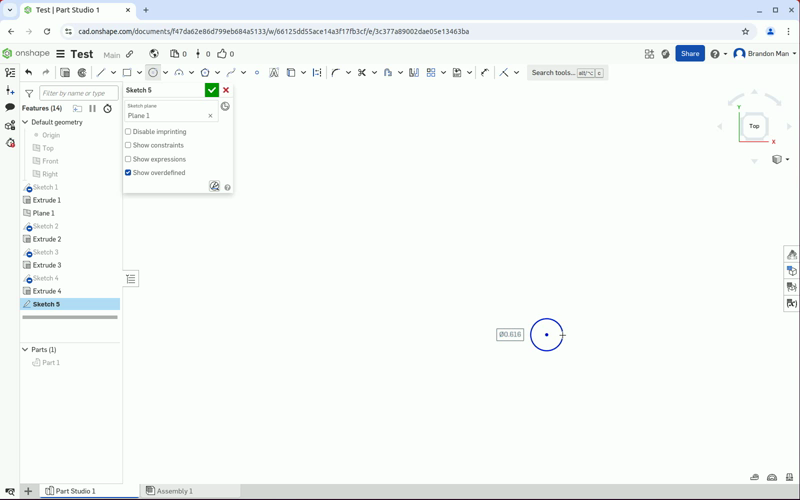
scroll(-6)
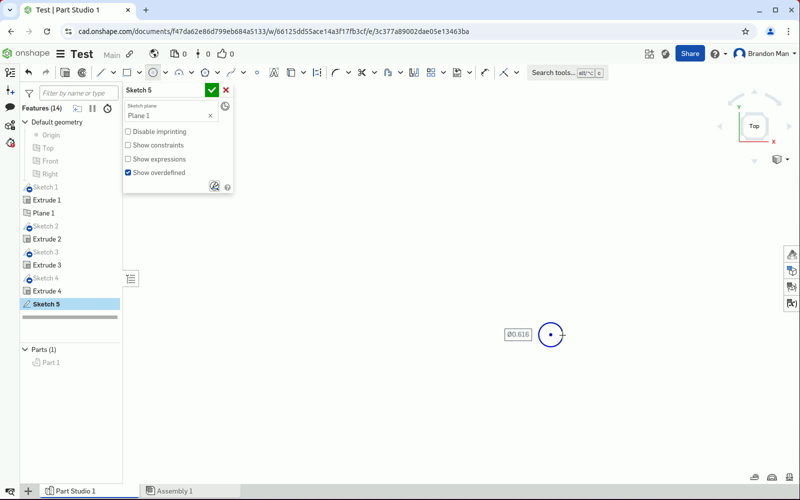
scroll(-6)
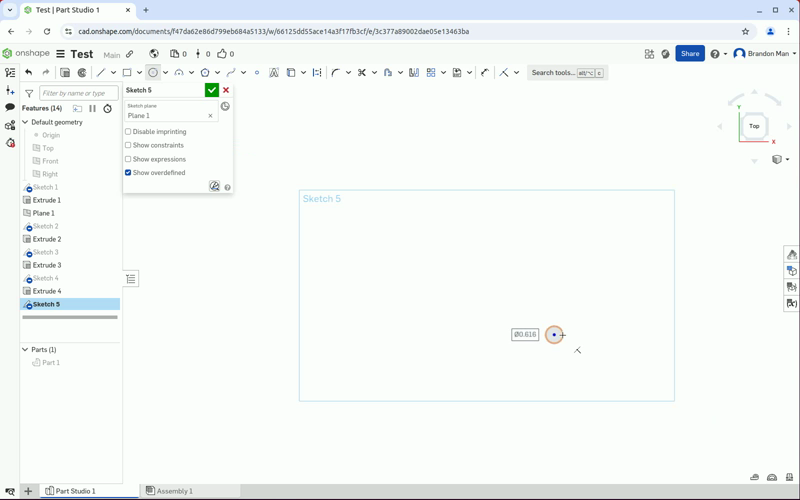
scroll(-6)
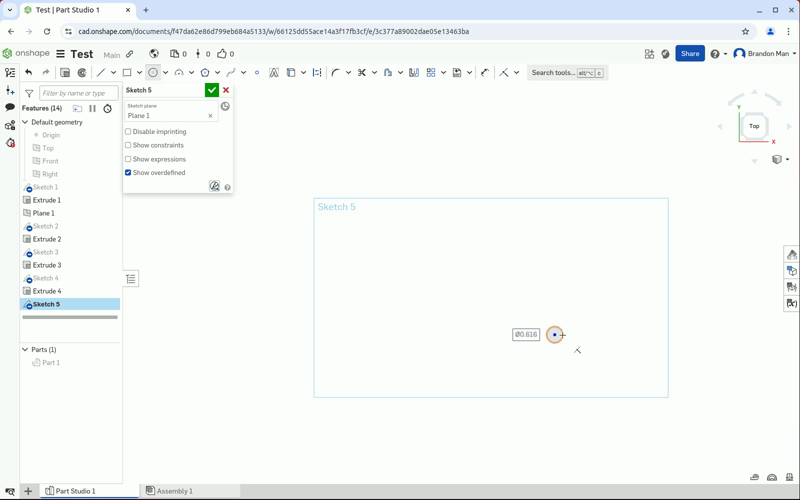
scroll(-6)
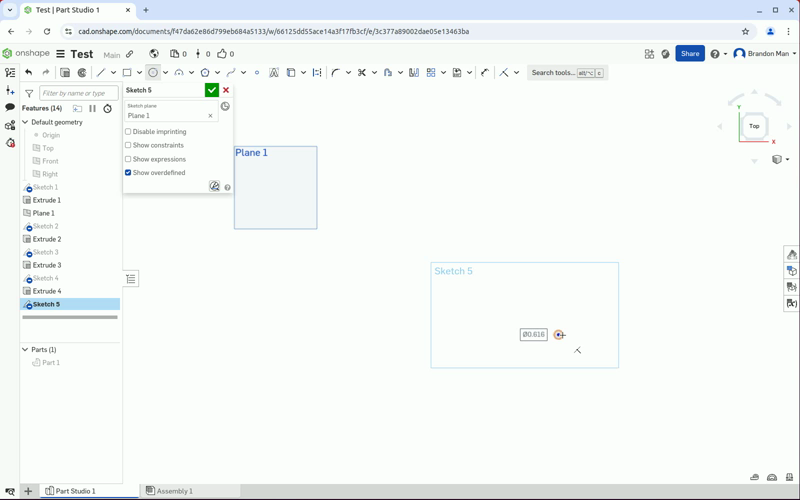
scroll(-6)
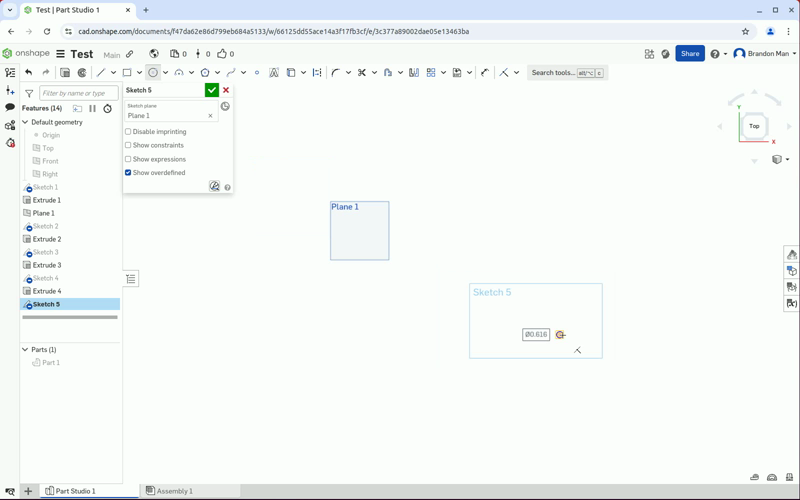
scroll(-6)
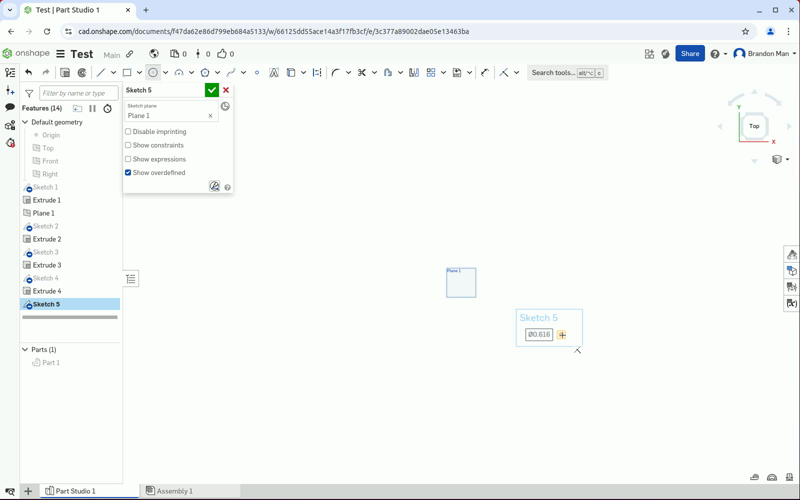
key(esc)
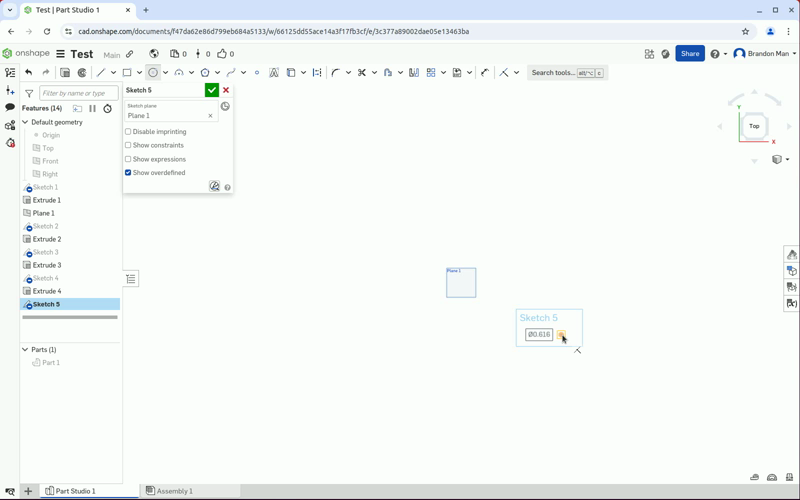
mouse_move(562, 334)
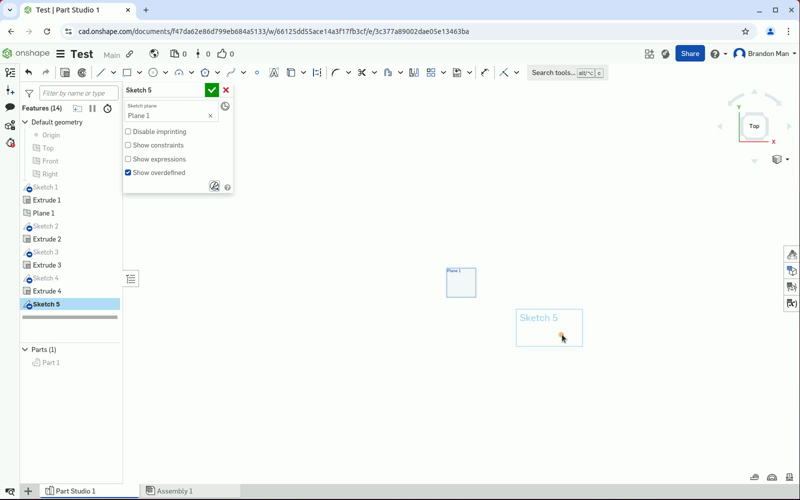
scroll(6)
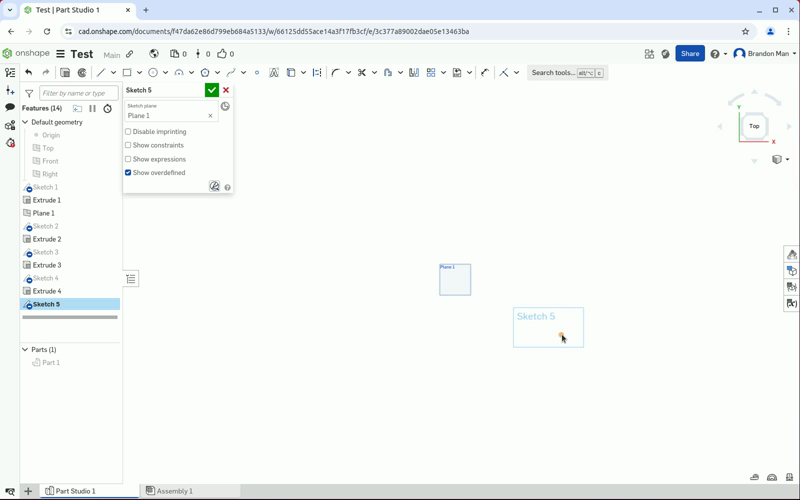
scroll(6)
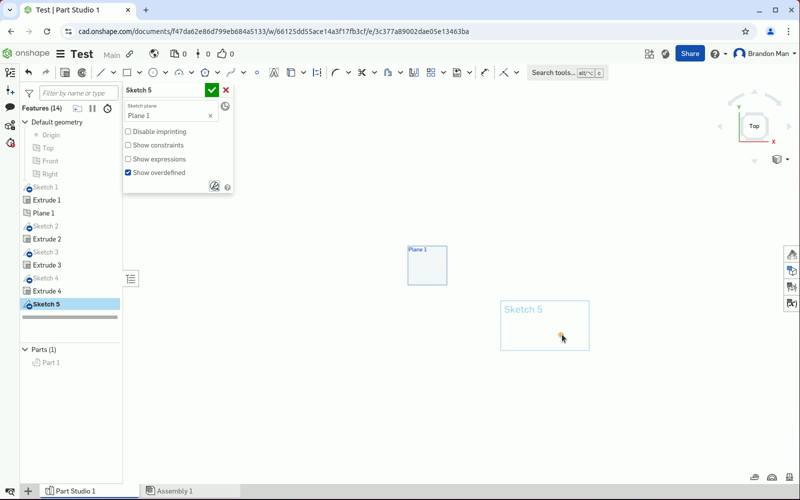
scroll(6)
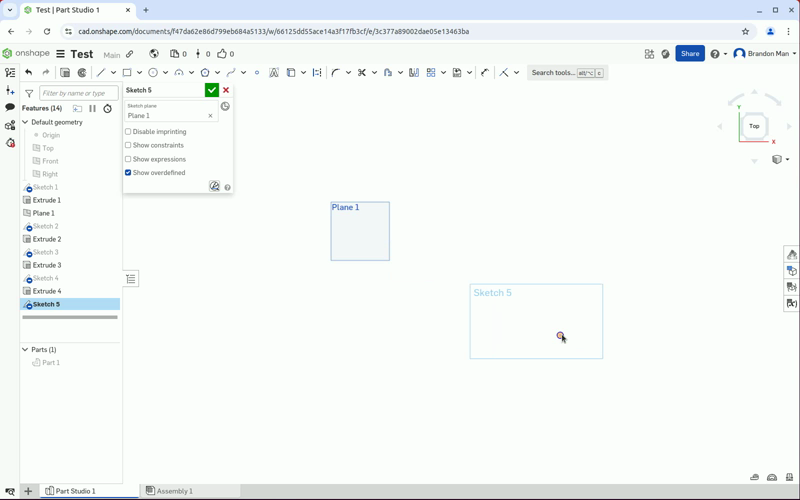
scroll(6)
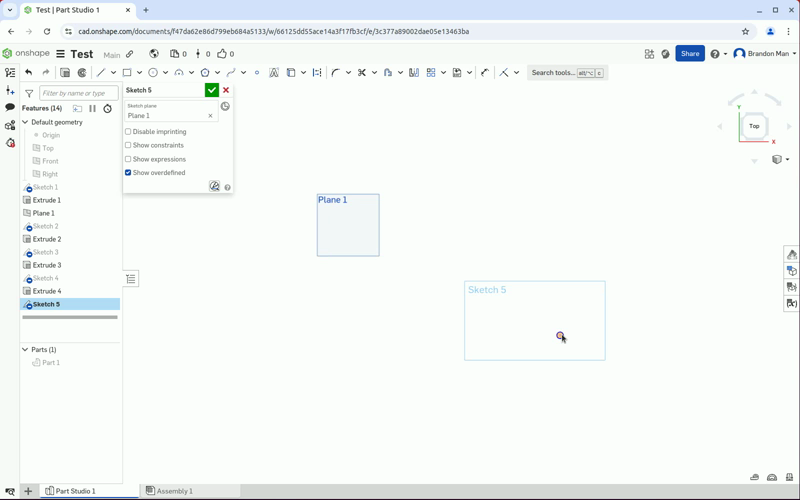
scroll(6)
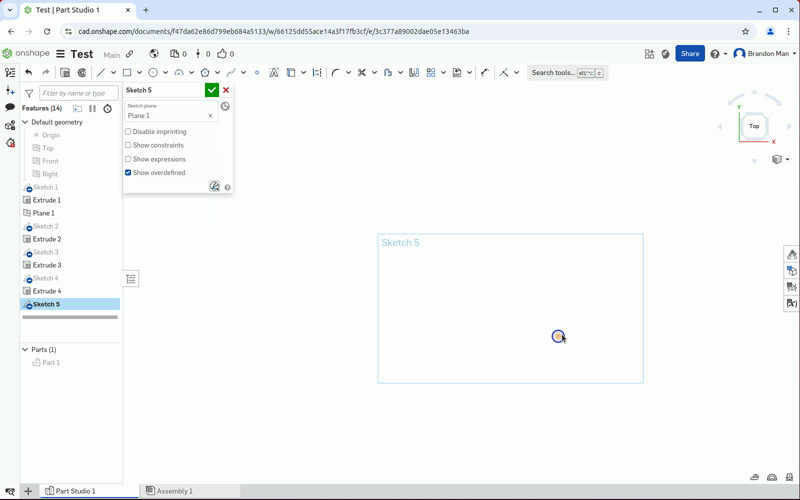
scroll(6)
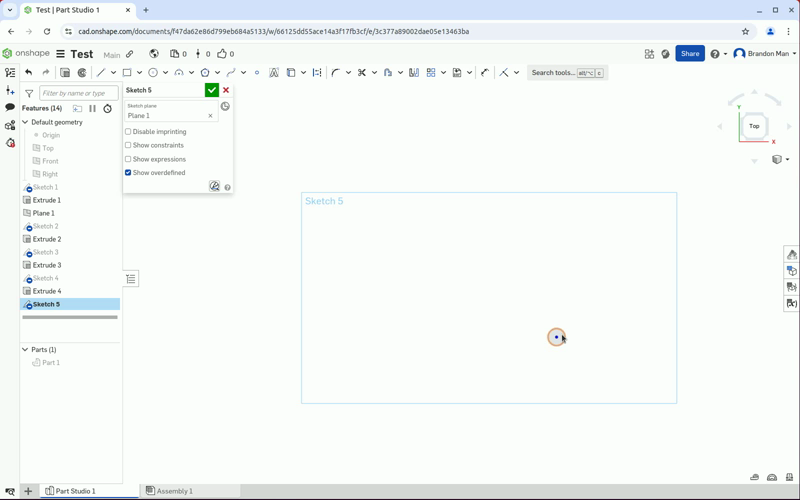
scroll(6)
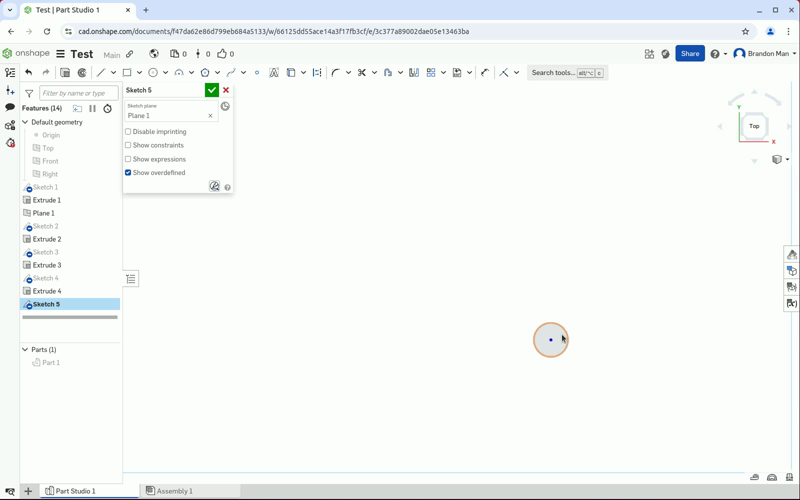
click(562, 334)
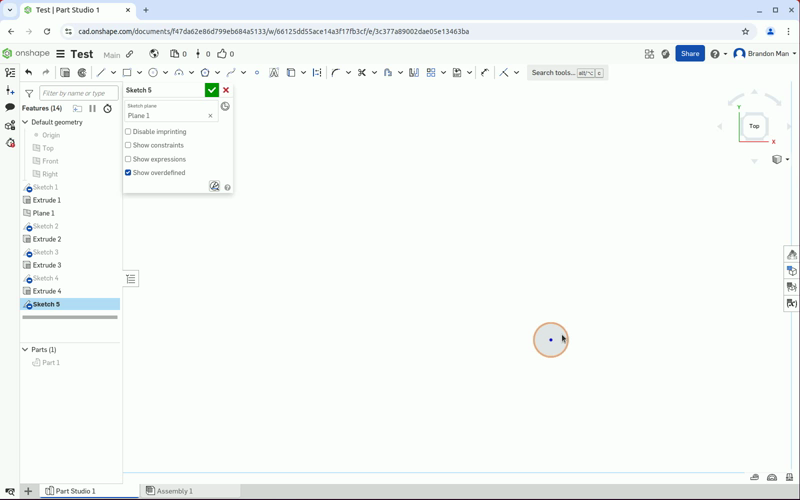
scroll(-6)
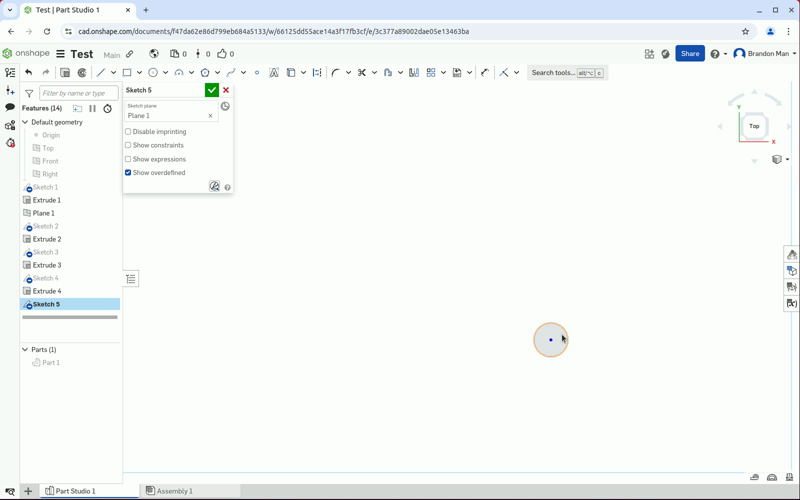
scroll(-6)
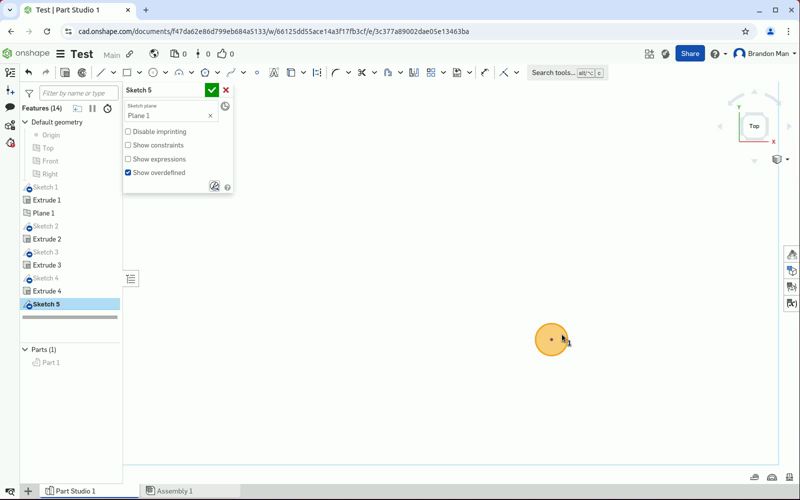
scroll(-6)
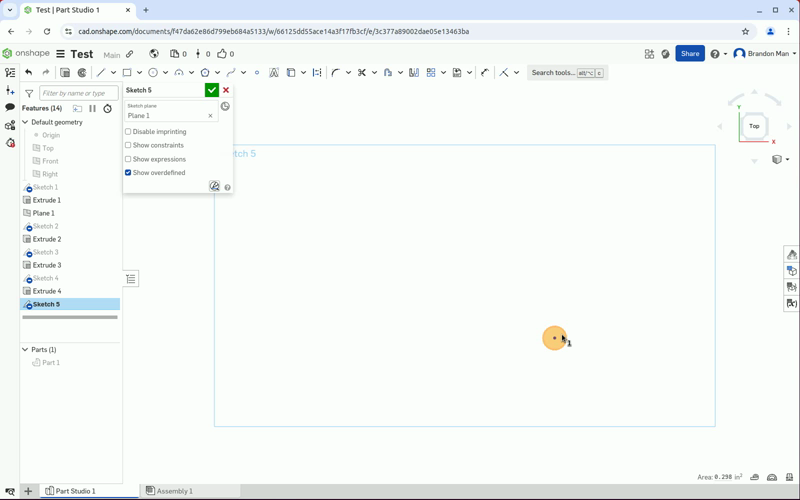
scroll(-6)
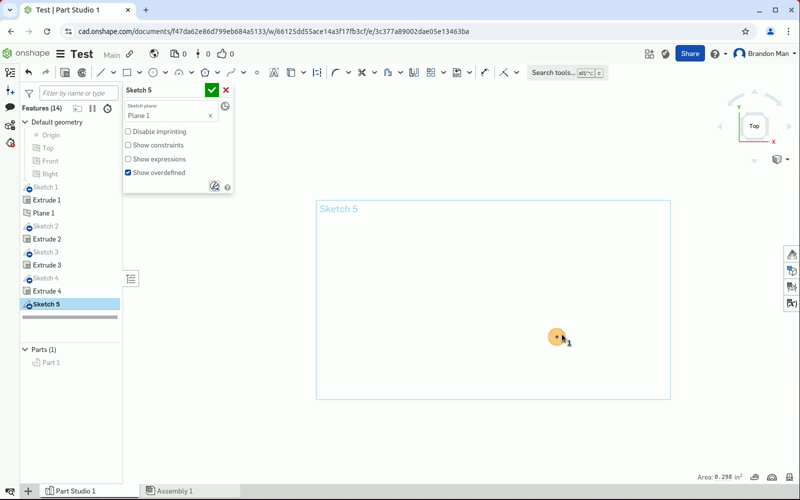
scroll(-6)
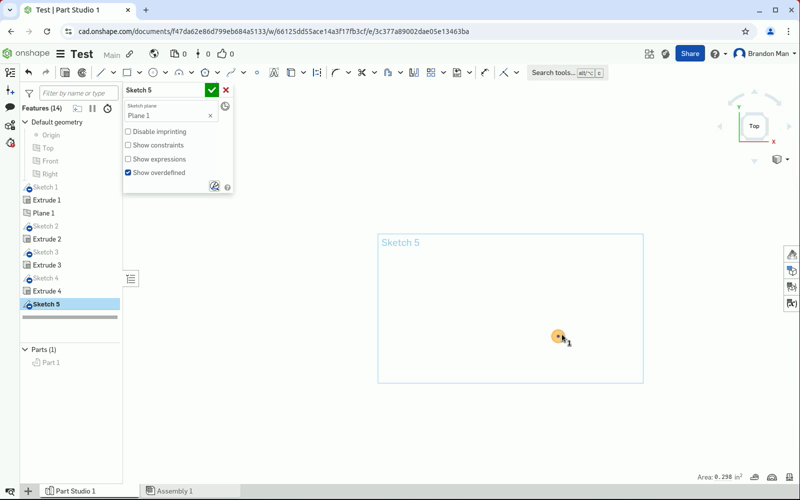
scroll(-6)
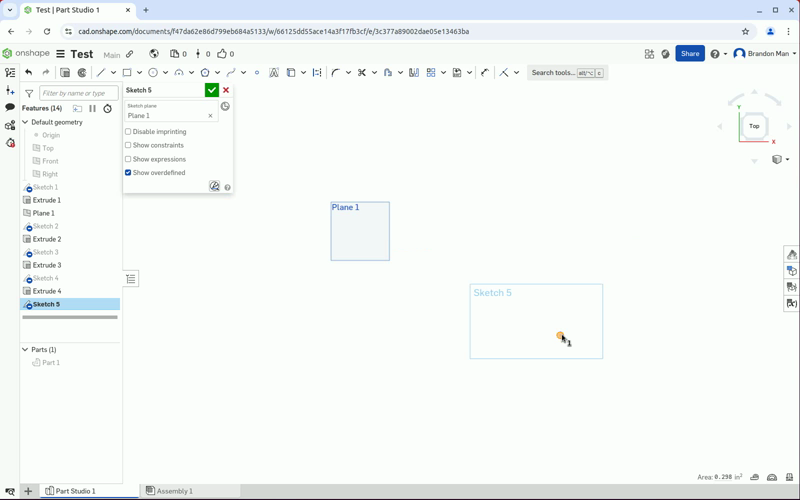
scroll(-6)
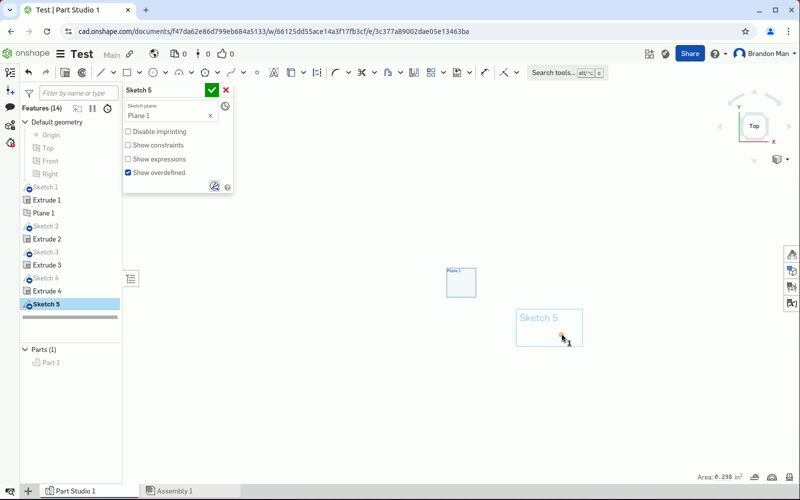
mouse_move(73, 352)
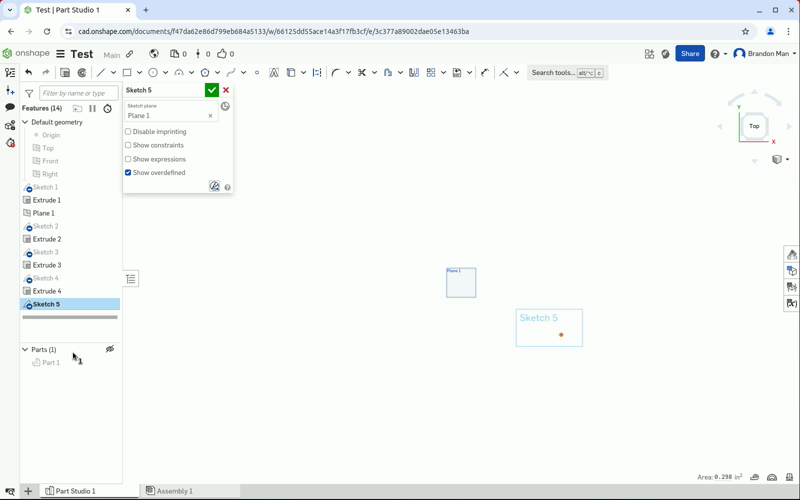
key(shift+y)
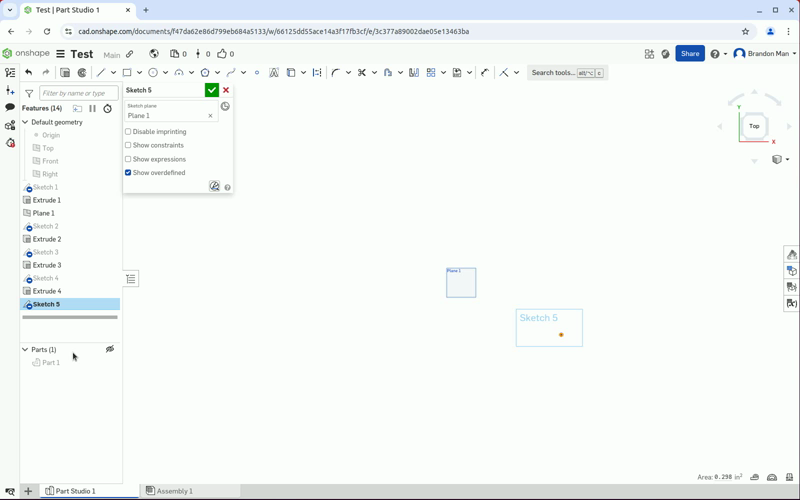
key(shift+e)
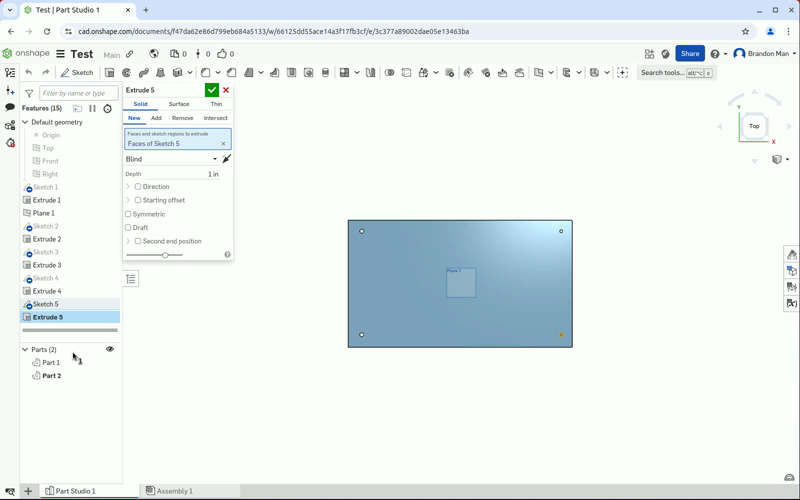
mouse_move(143, 106)
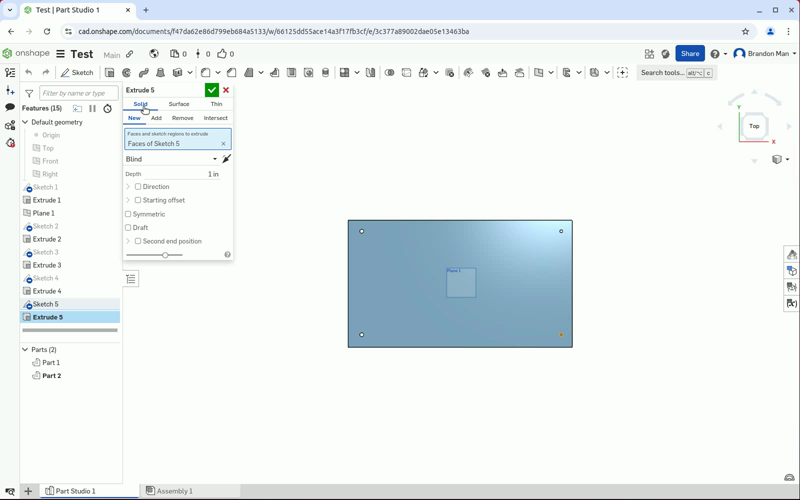
click(143, 106)
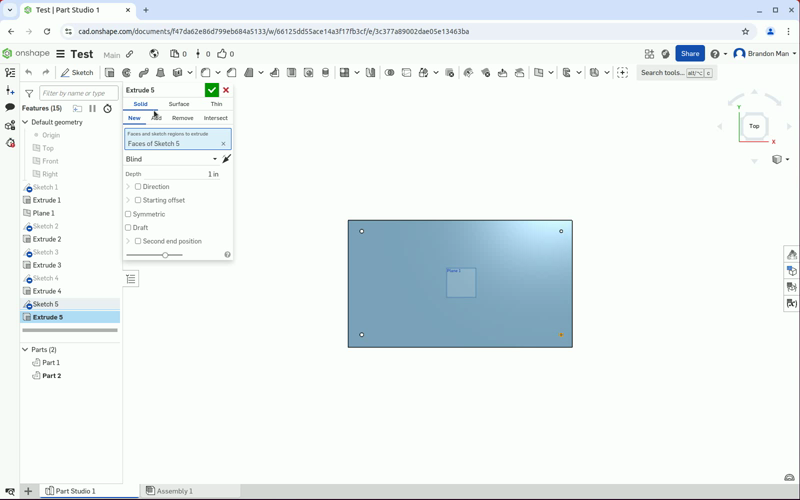
mouse_move(186, 120)
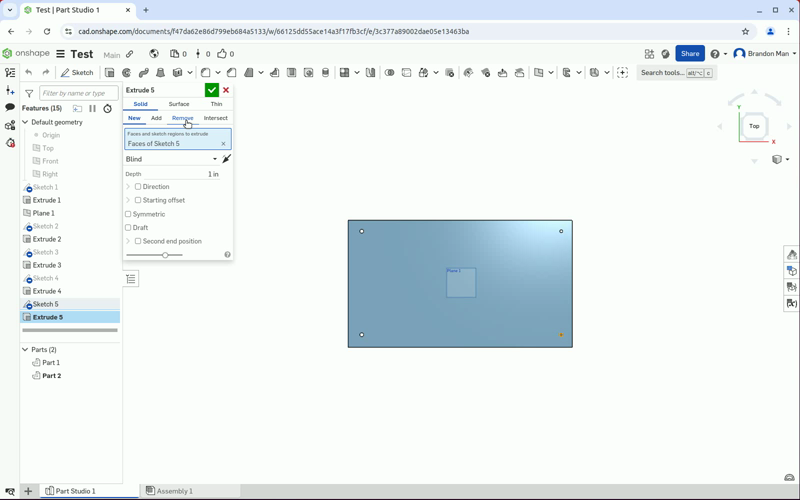
click(186, 120)
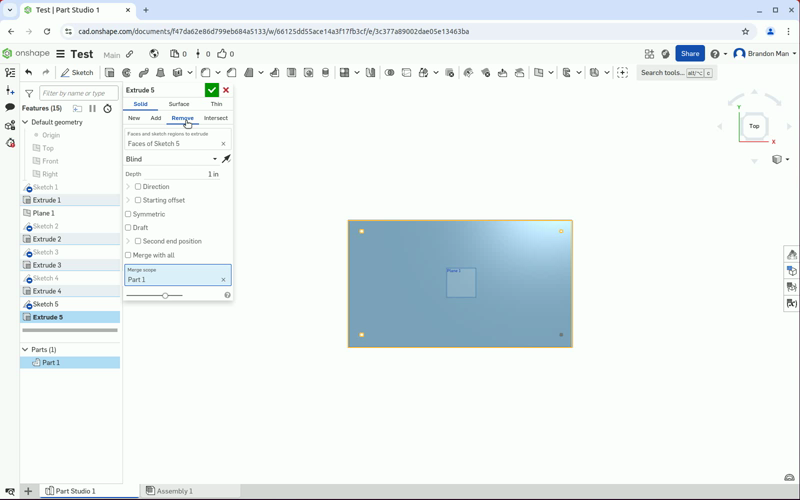
key(tab, 4)
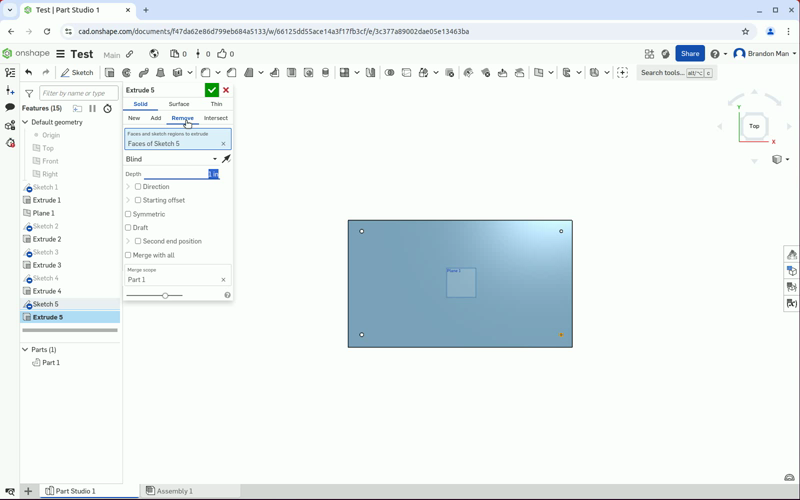
text(6.499)
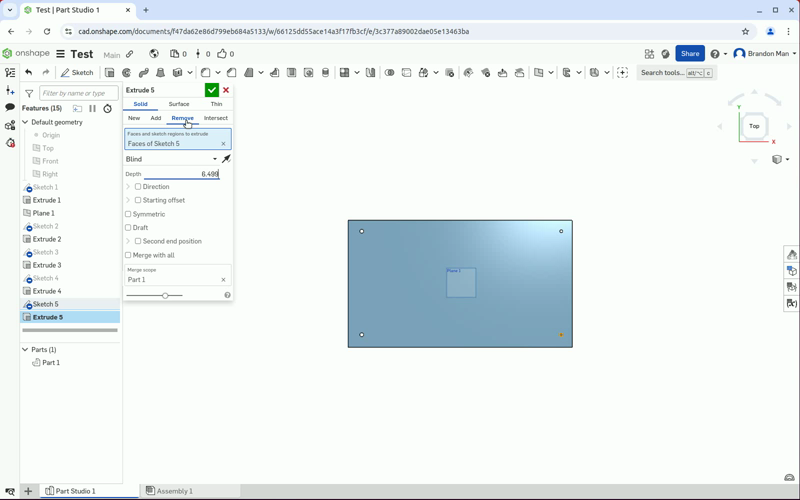
key(tab, 6)
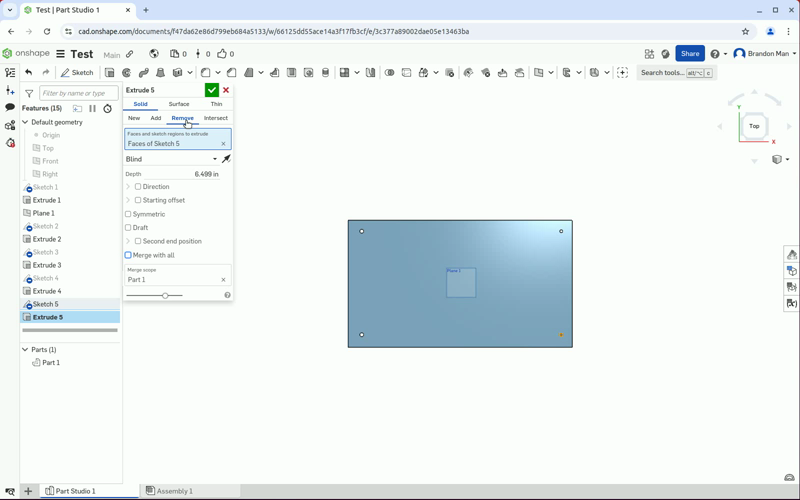
key(space)
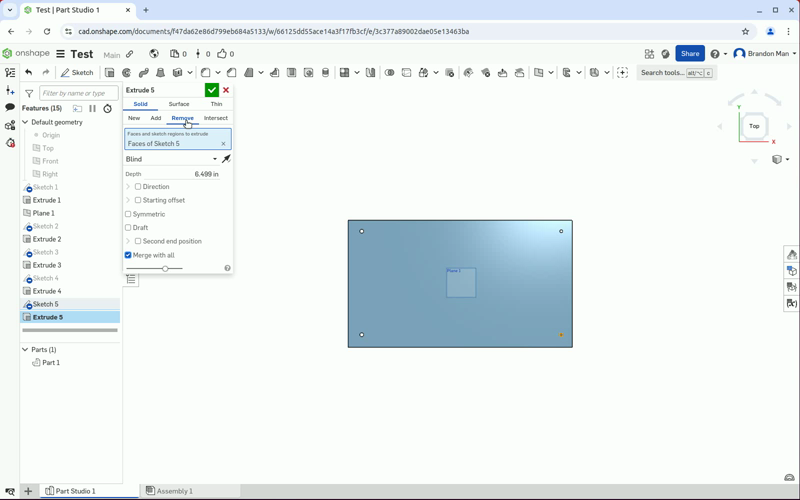
key(enter)
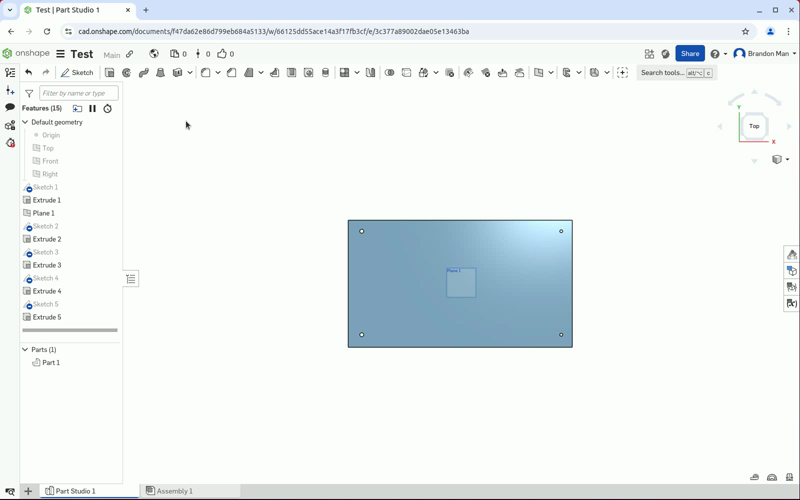
key(shift+h)
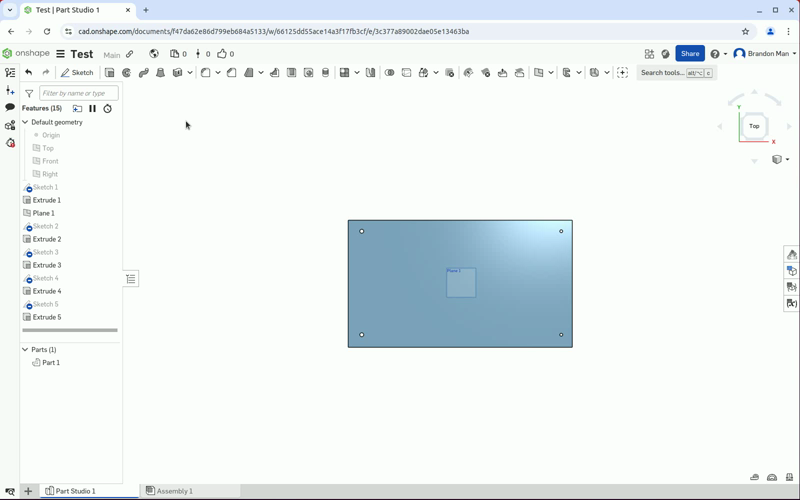
key(shift+h)
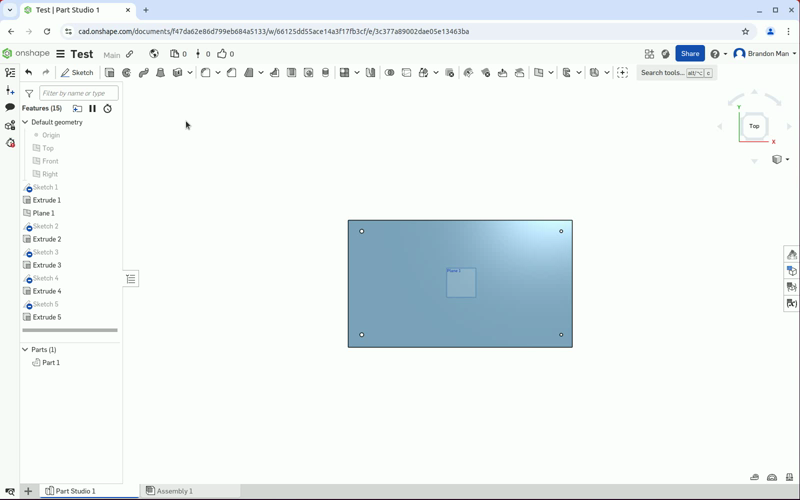
mouse_move(73, 189)
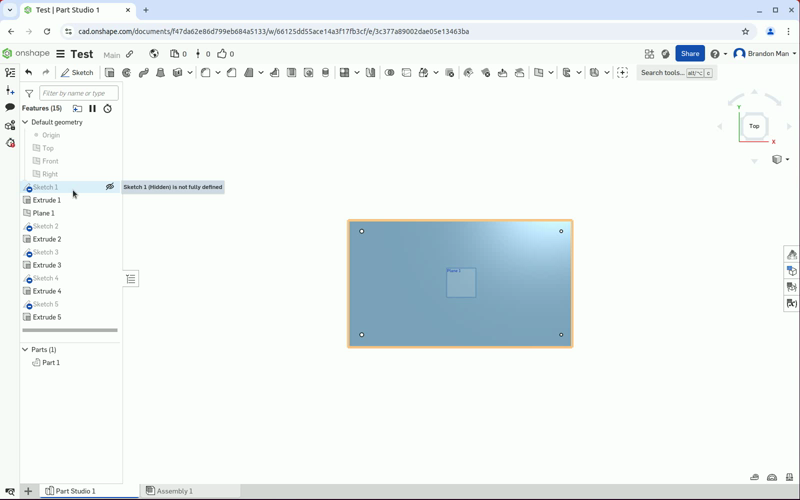
click(73, 189)
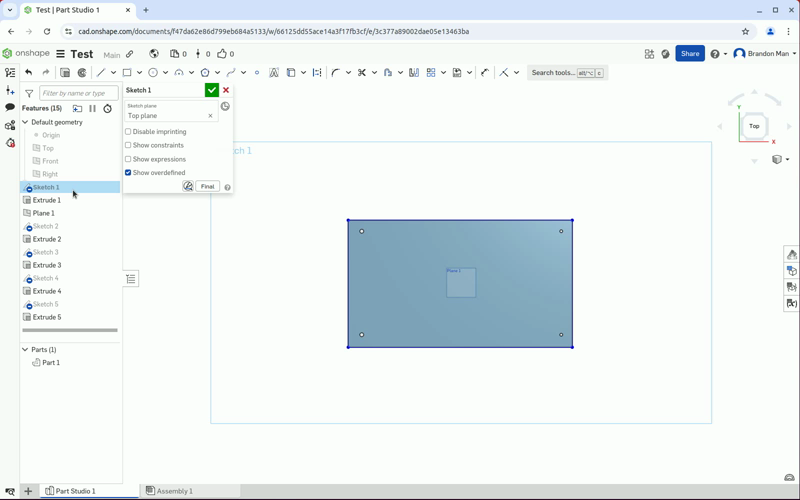
mouse_move(229, 92)
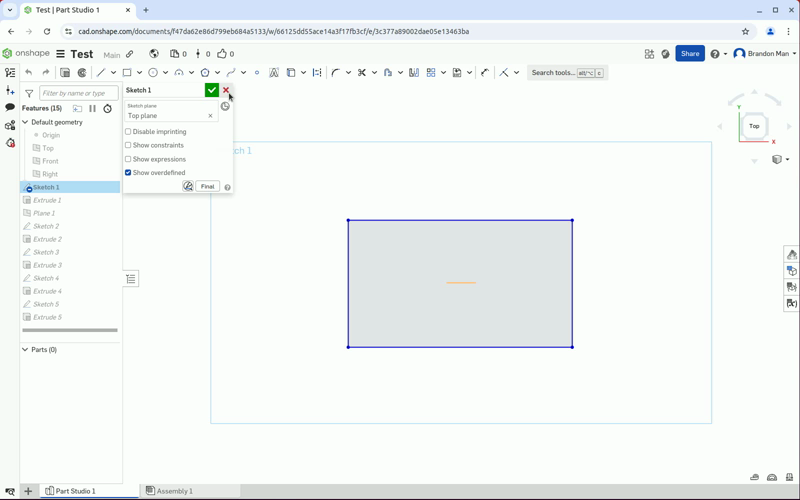
click(229, 92)
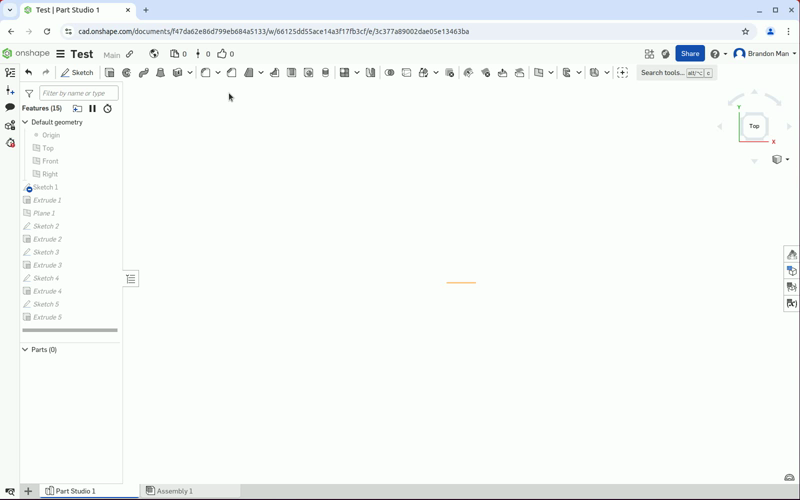
key(shift+s)
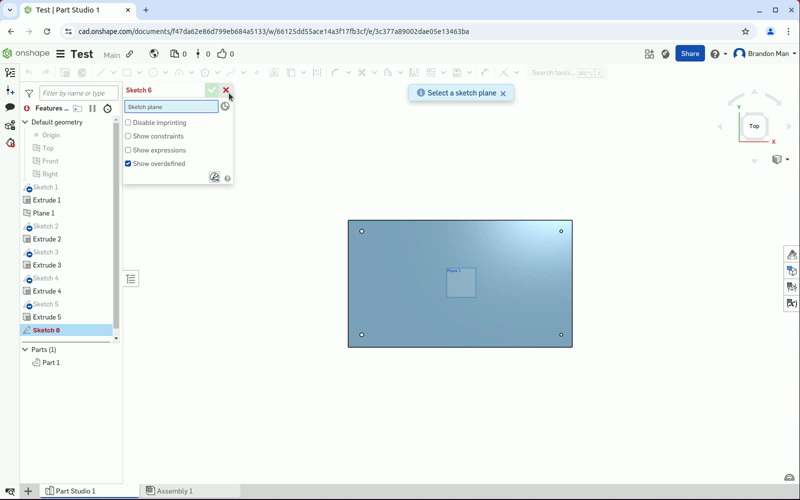
mouse_move(69, 215)
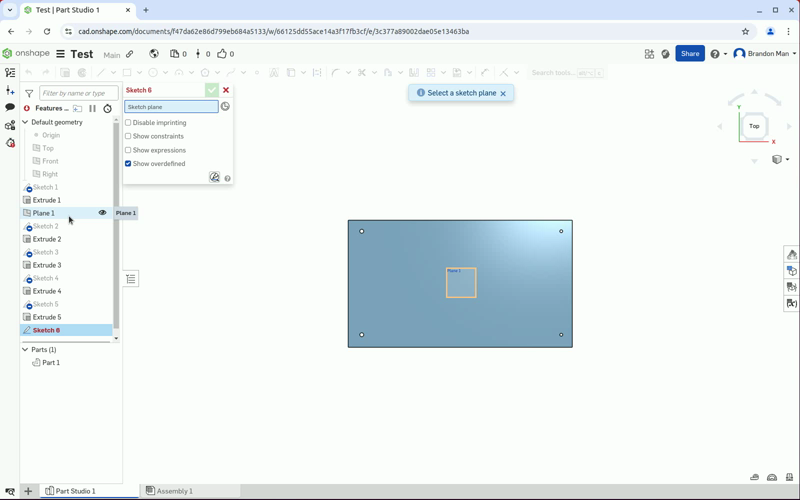
click(69, 215)
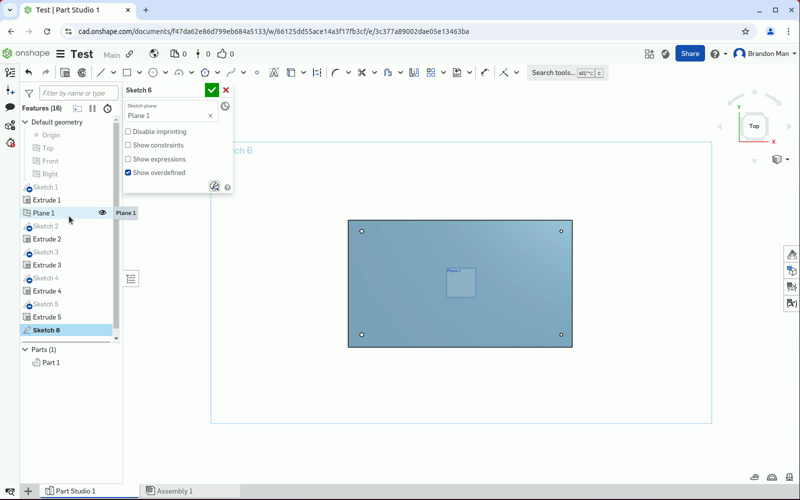
mouse_move(73, 352)
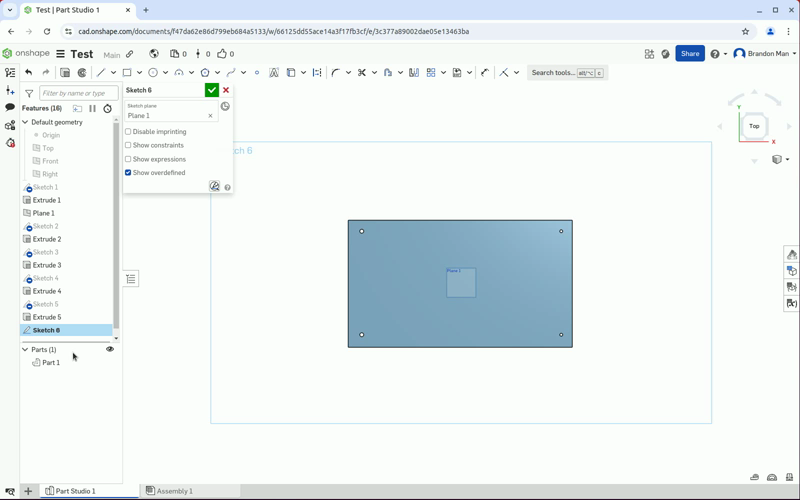
key(y)
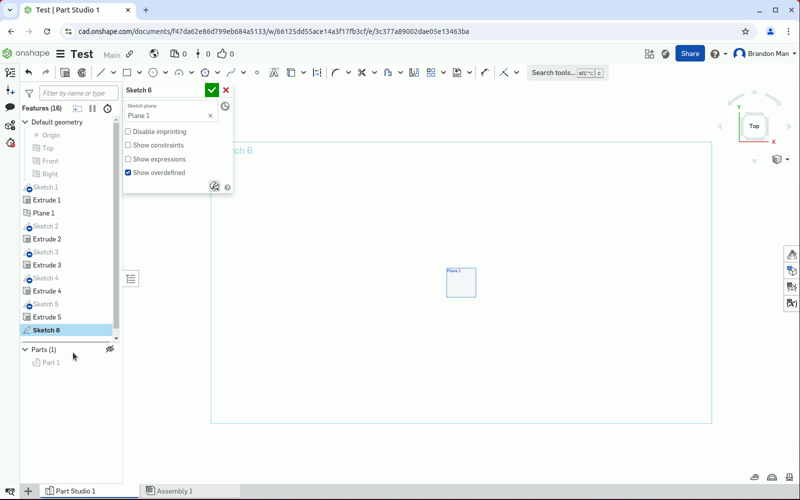
key(c)
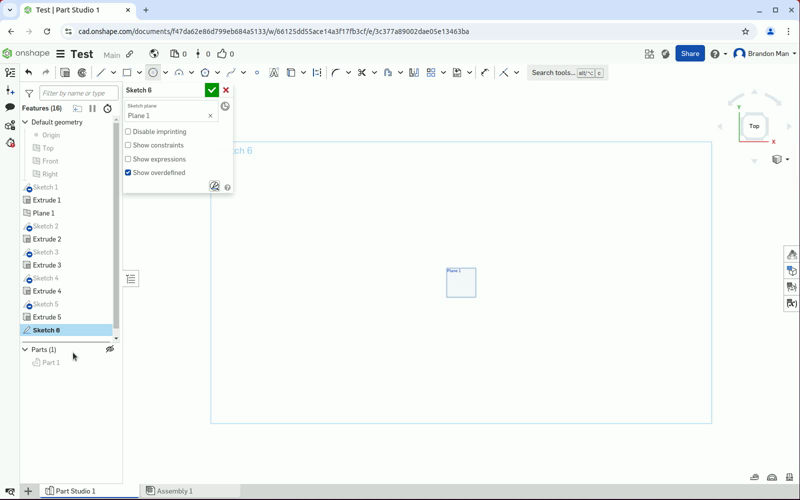
key_down(shift)
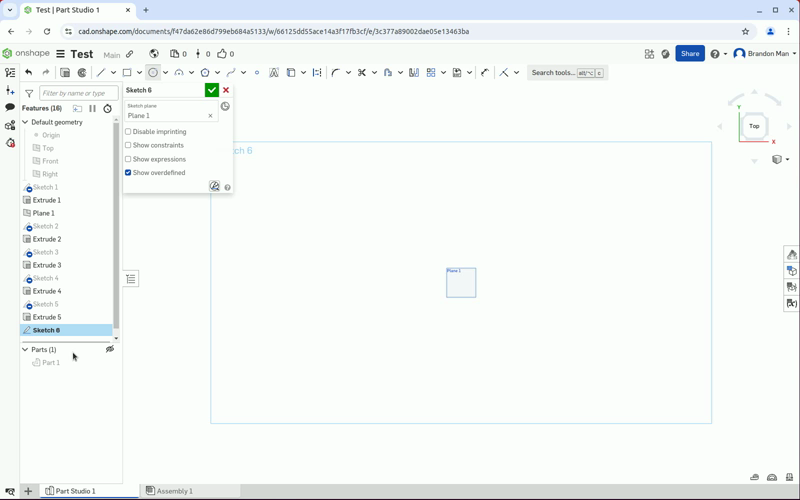
mouse_move(361, 282)
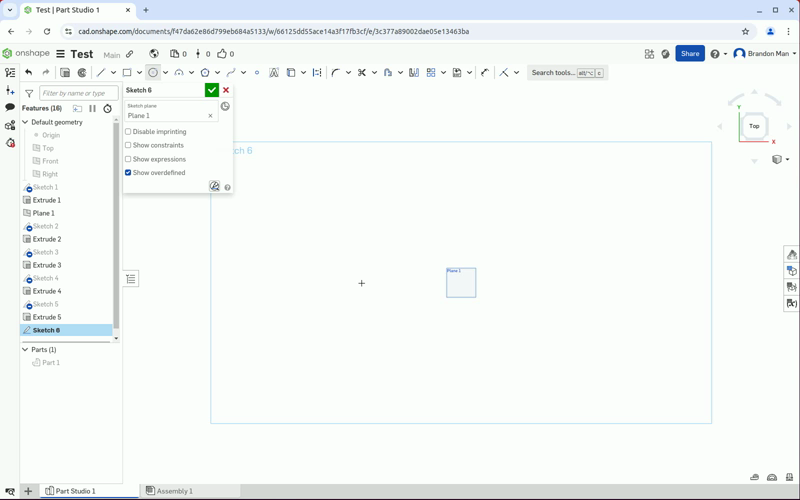
click(361, 282)
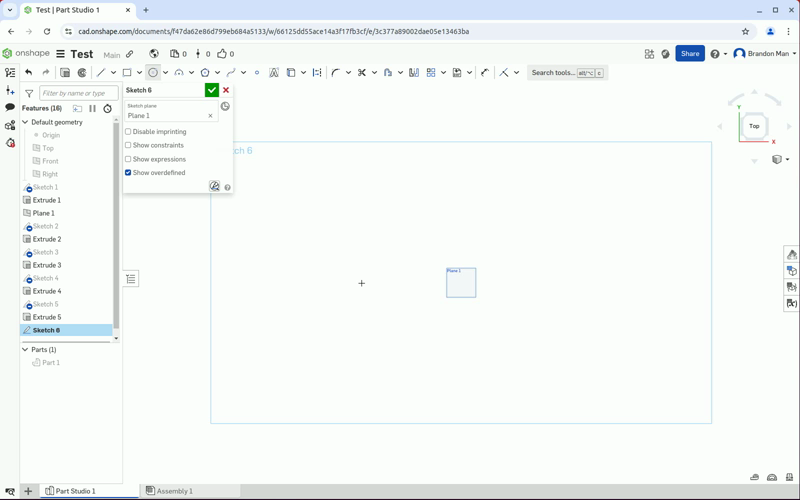
key_up(shift)
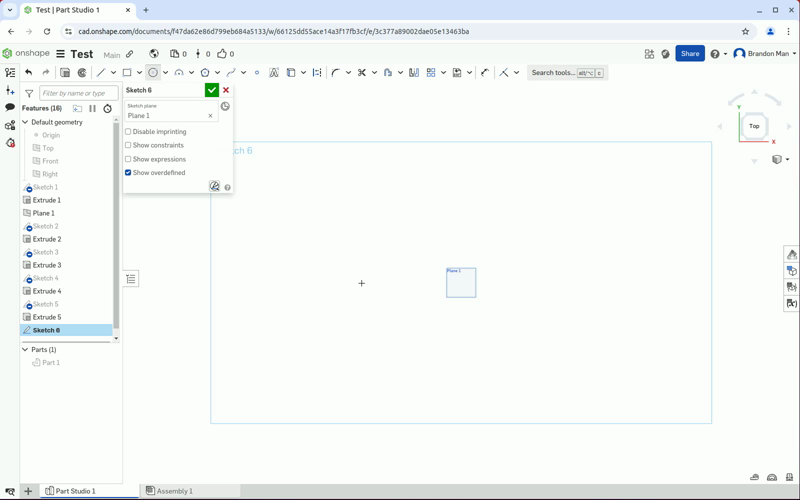
mouse_move(363, 282)
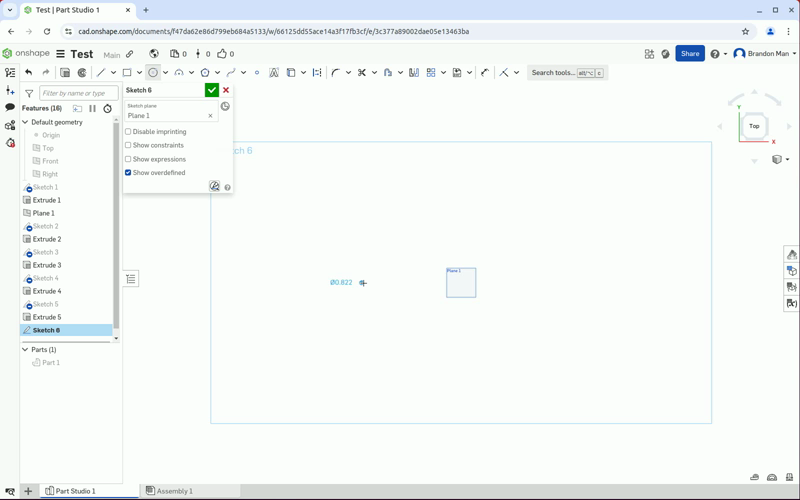
scroll(6)
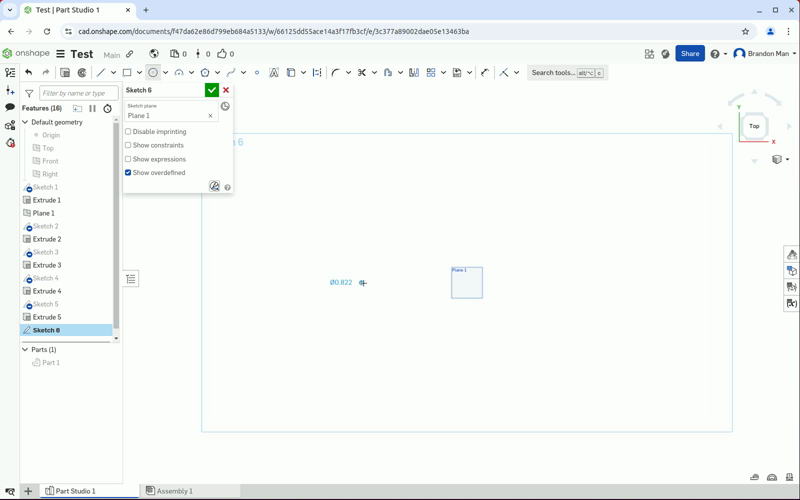
scroll(6)
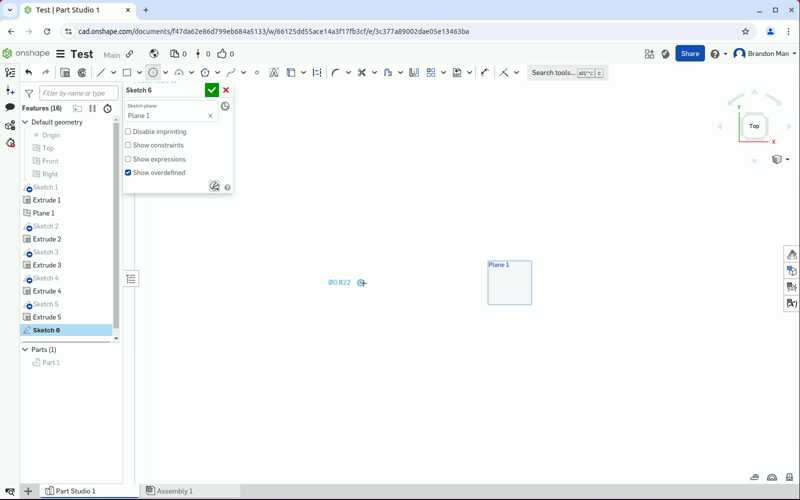
scroll(6)
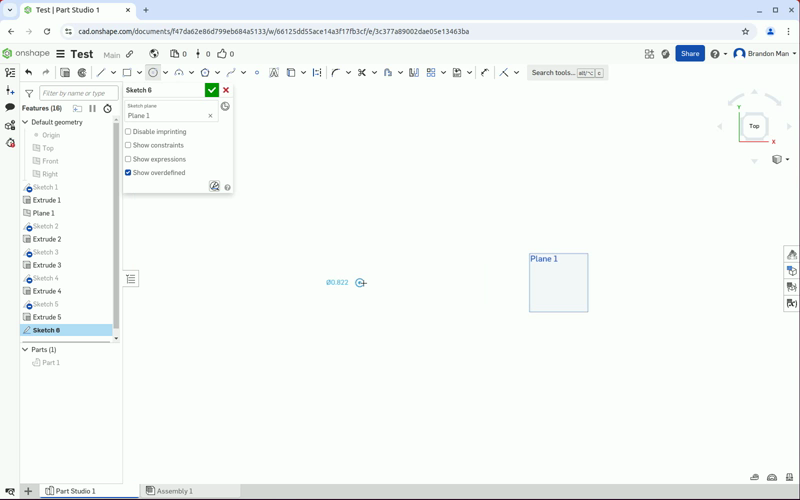
scroll(6)
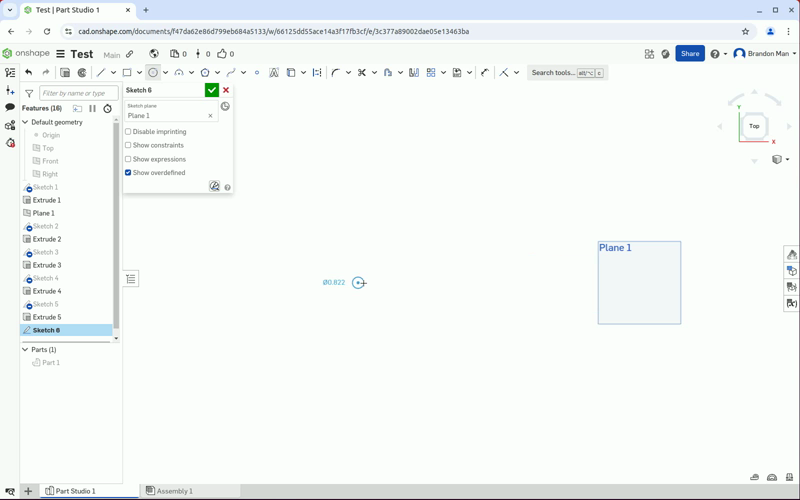
scroll(6)
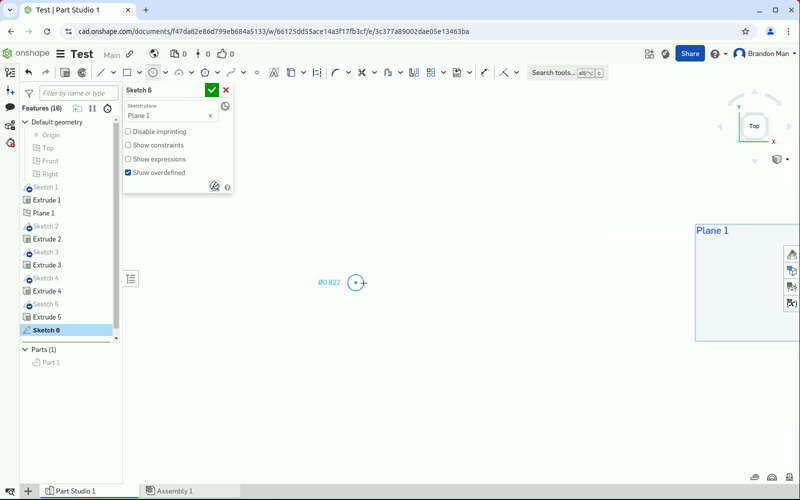
scroll(6)
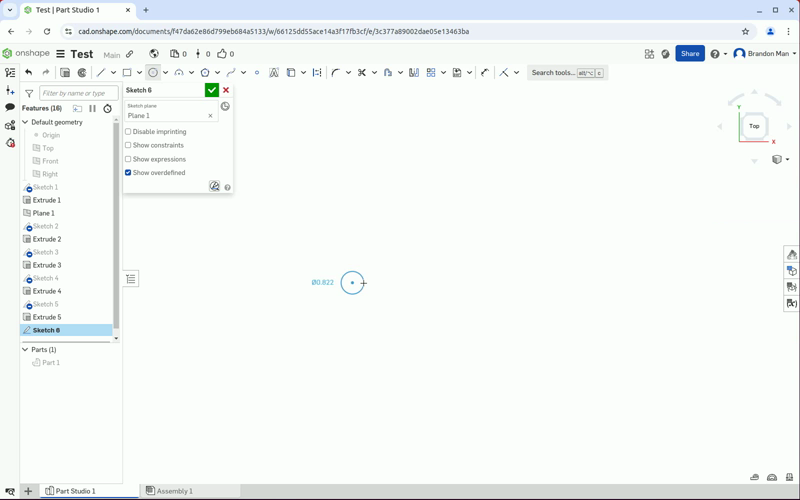
scroll(6)
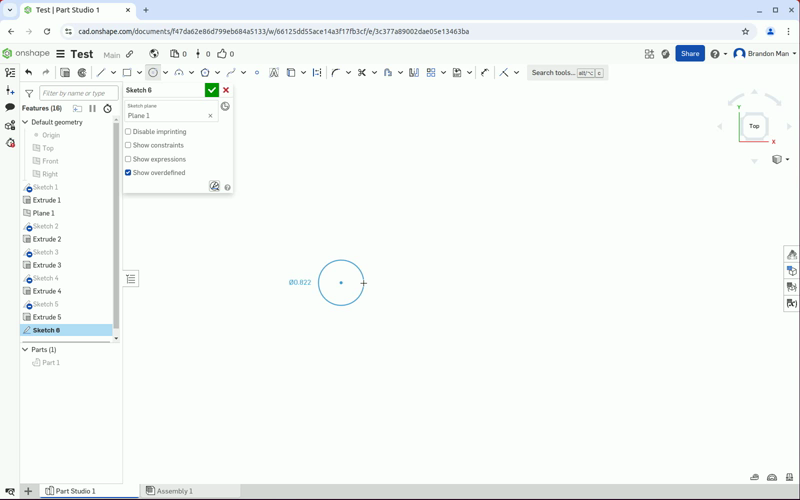
click(363, 282)
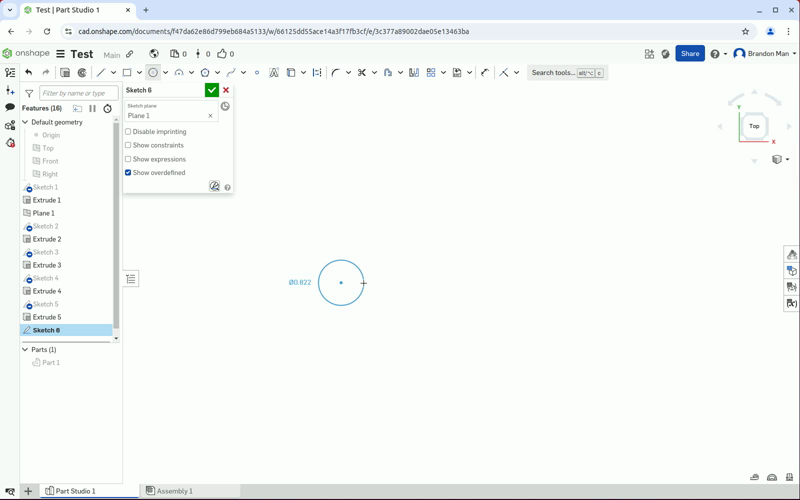
scroll(-6)
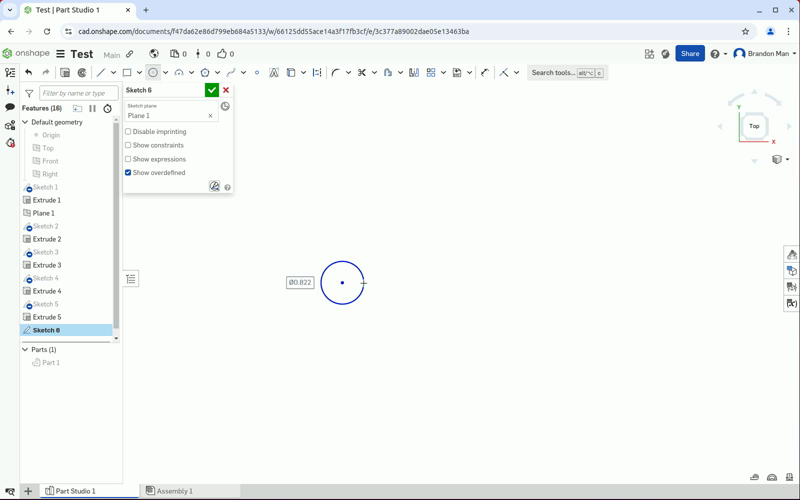
scroll(-6)
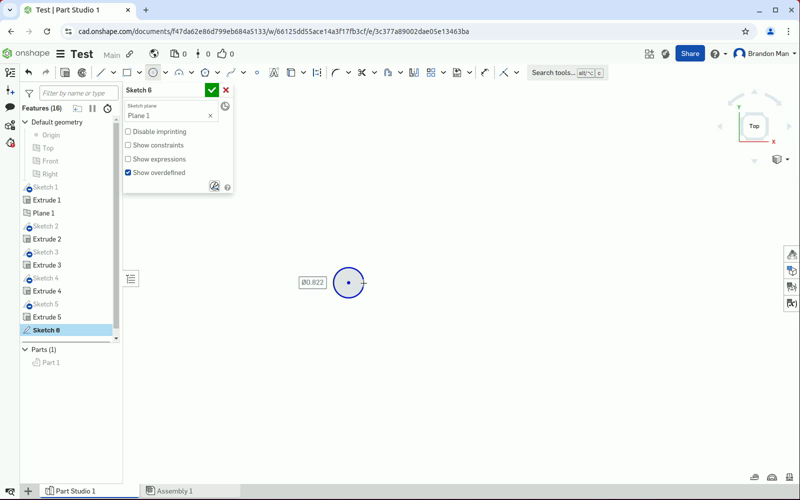
scroll(-6)
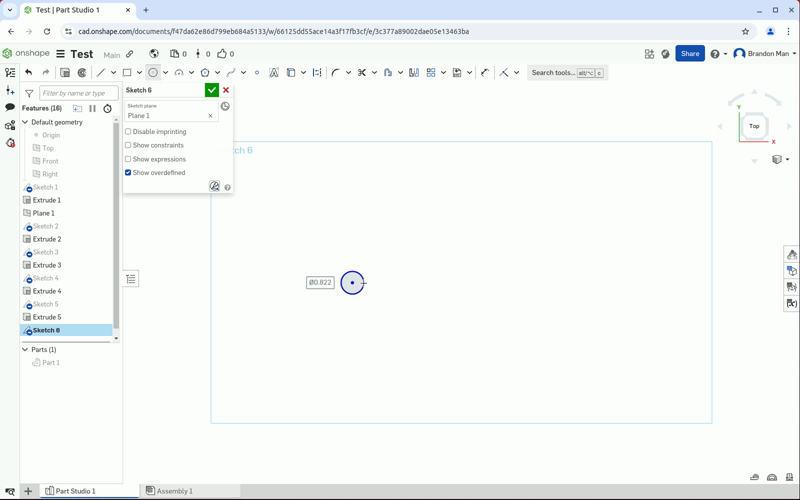
scroll(-6)
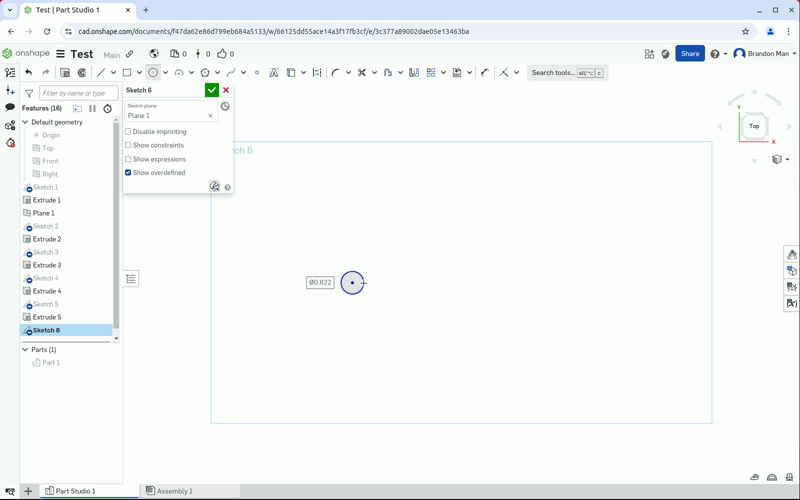
scroll(-6)
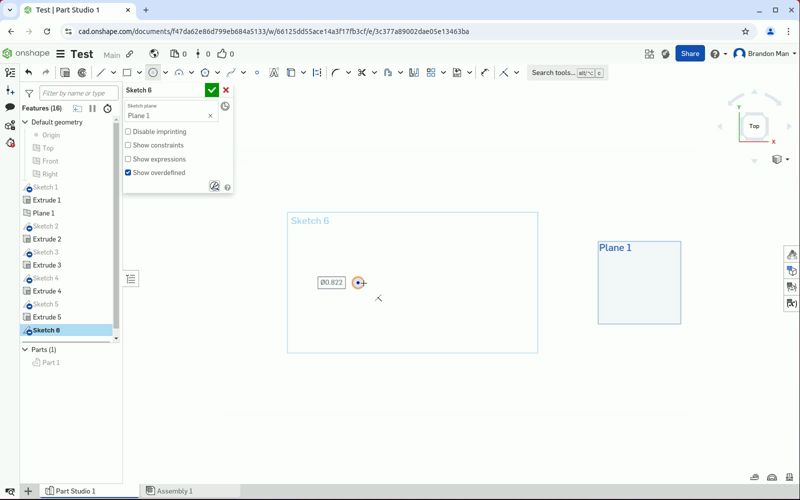
scroll(-6)
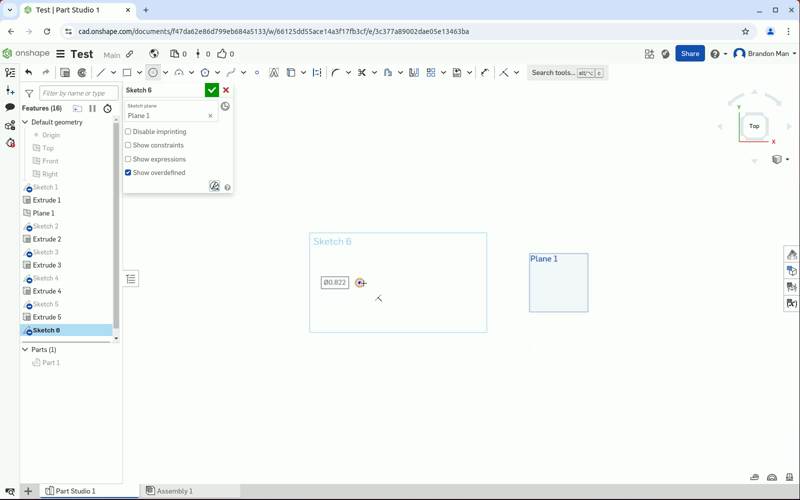
scroll(-6)
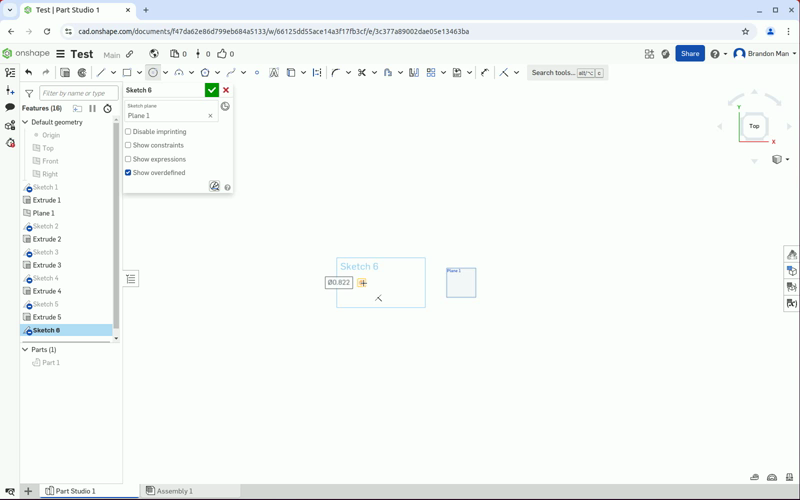
key(esc)
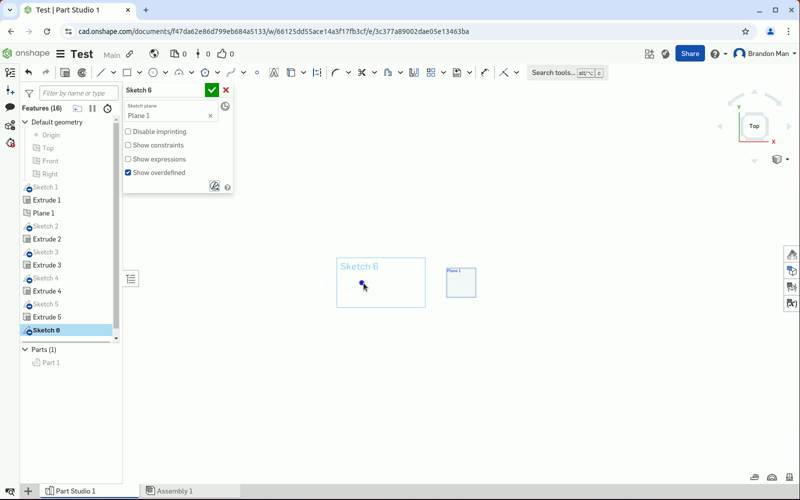
mouse_move(362, 283)
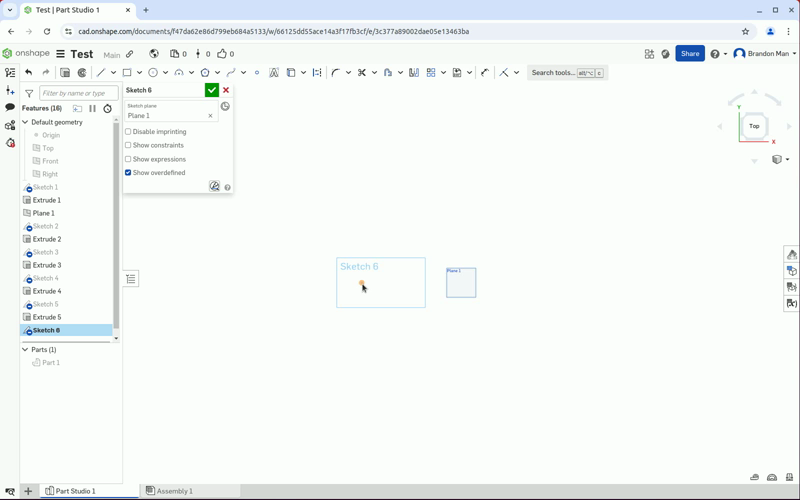
scroll(6)
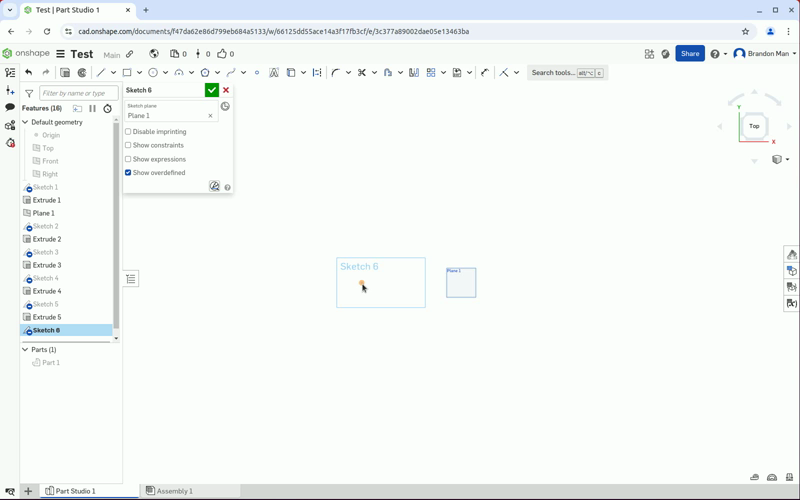
scroll(6)
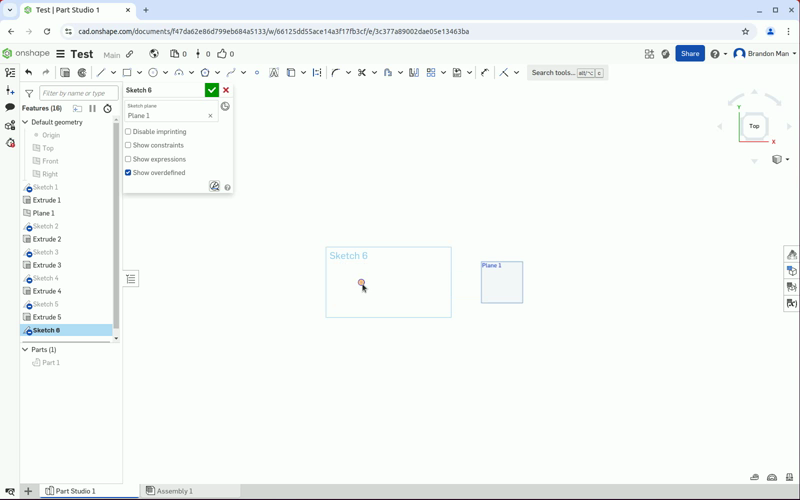
scroll(6)
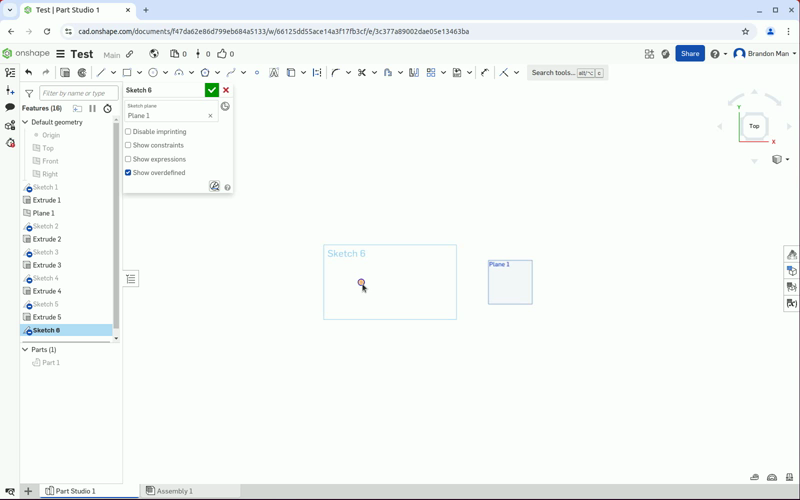
scroll(6)
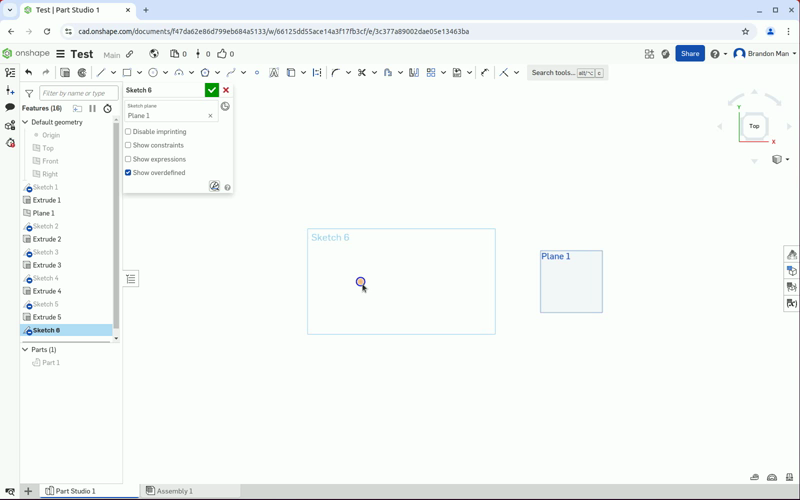
scroll(6)
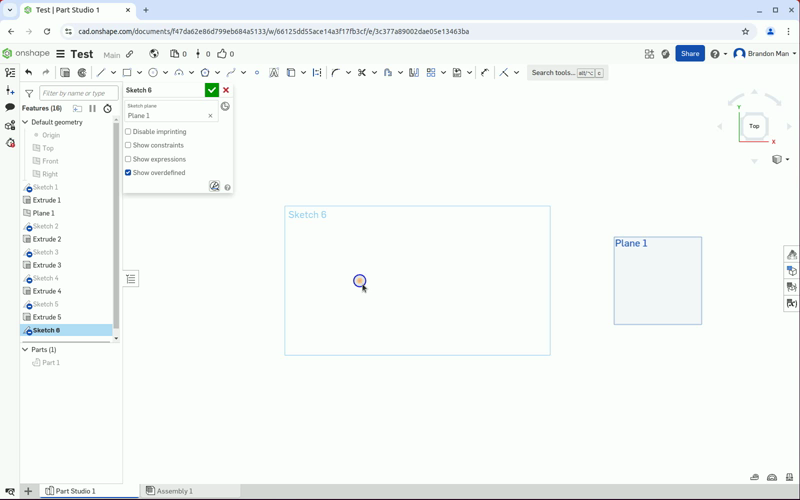
scroll(6)
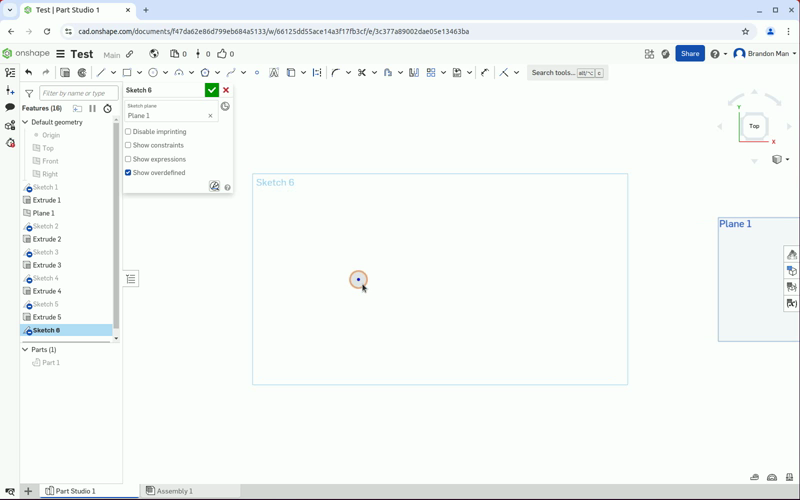
scroll(6)
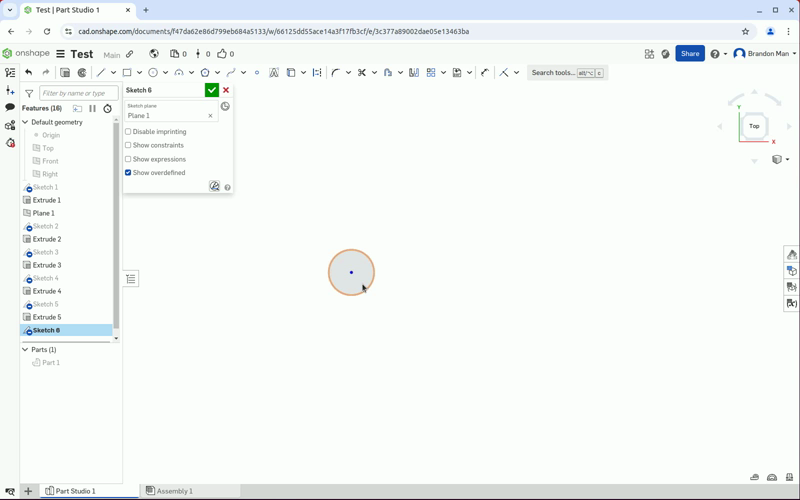
click(362, 283)
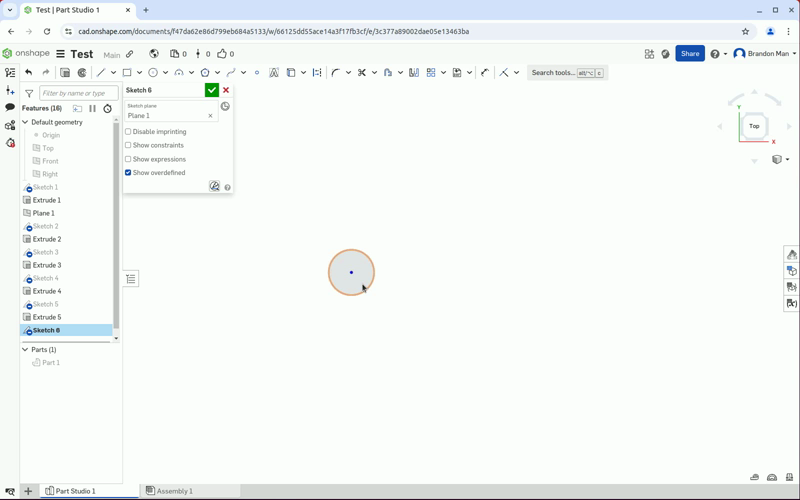
scroll(-6)
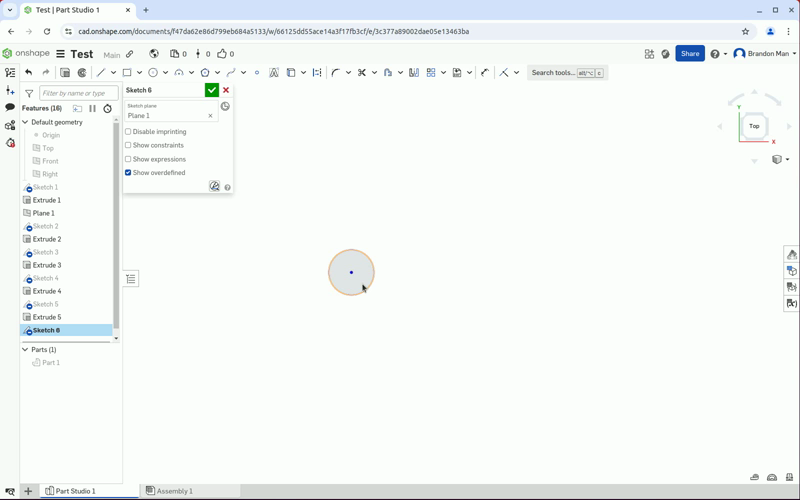
scroll(-6)
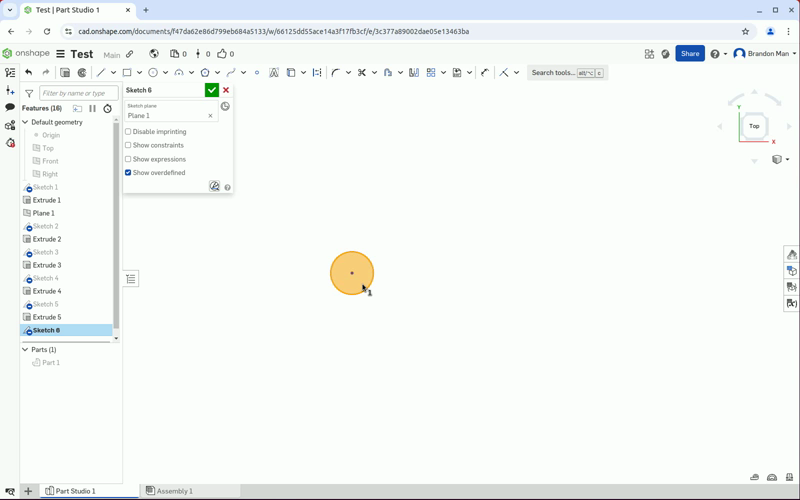
scroll(-6)
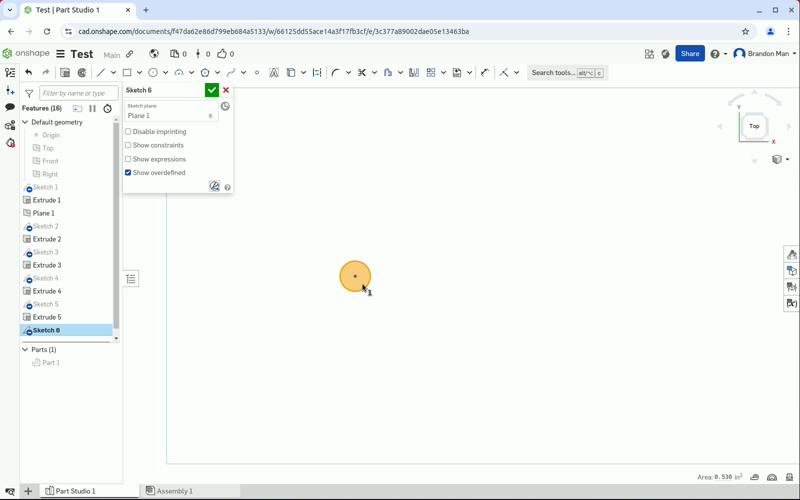
scroll(-6)
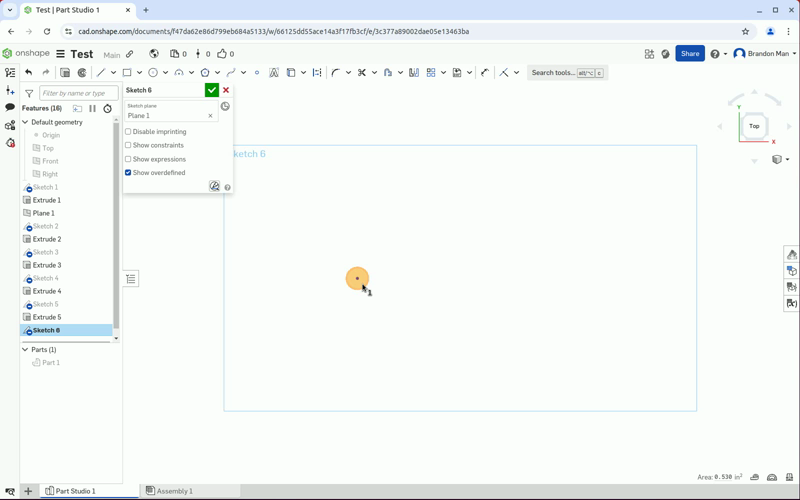
scroll(-6)
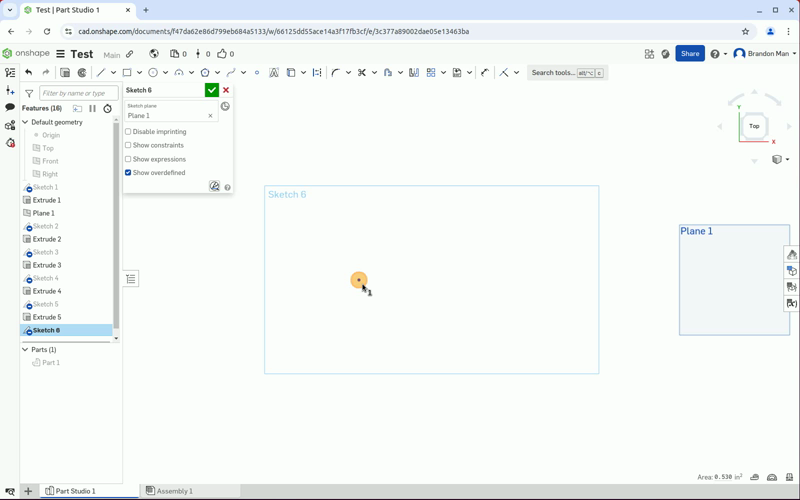
scroll(-6)
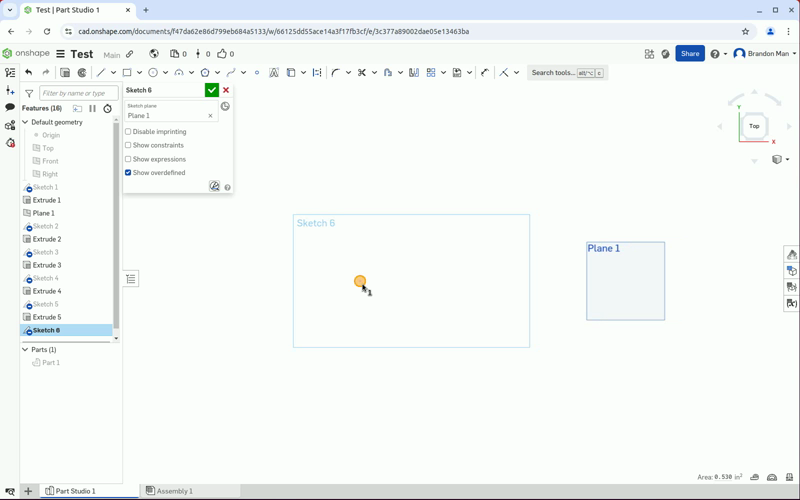
scroll(-6)
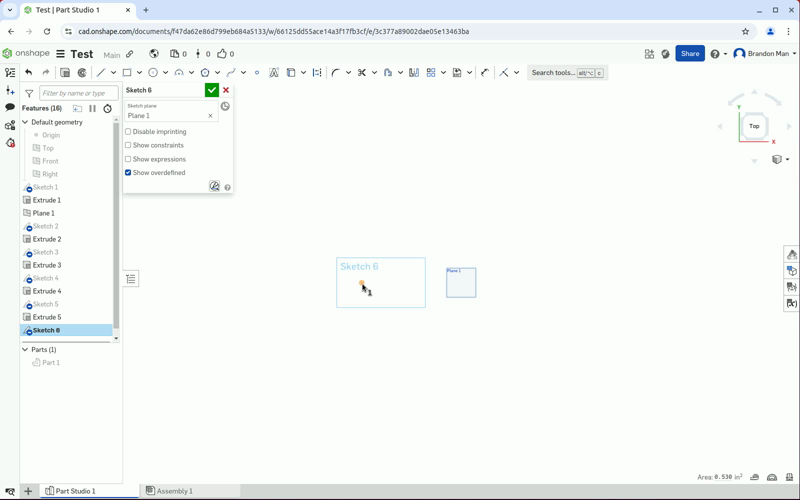
mouse_move(73, 352)
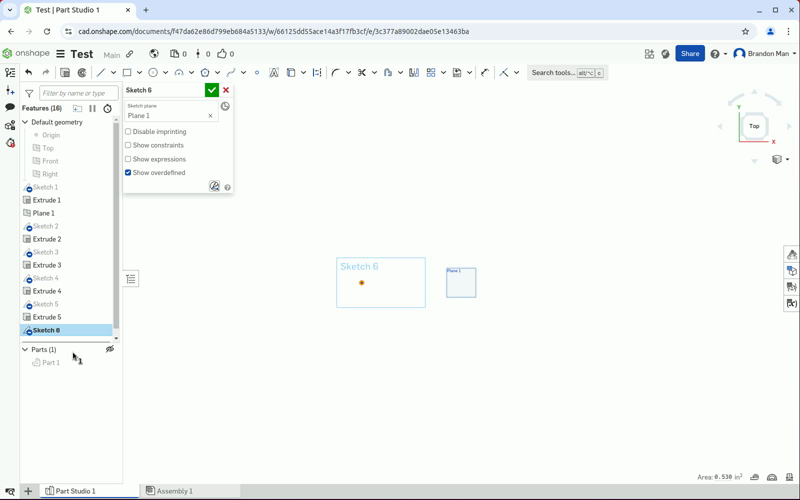
key(shift+y)
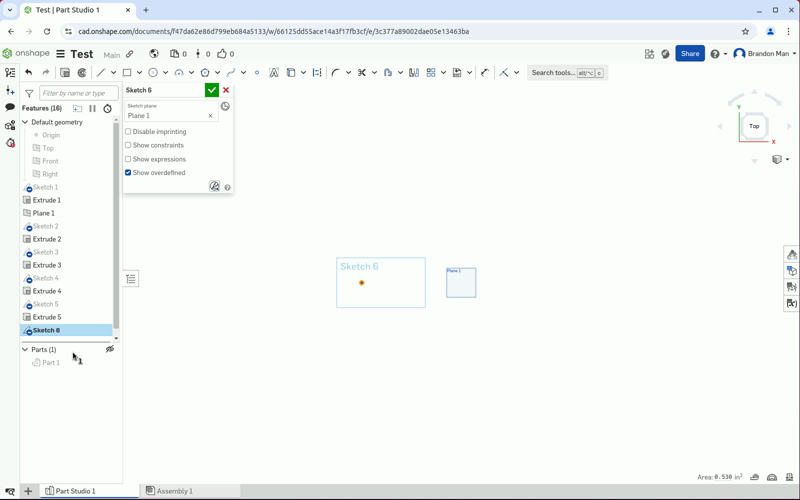
key(shift+e)
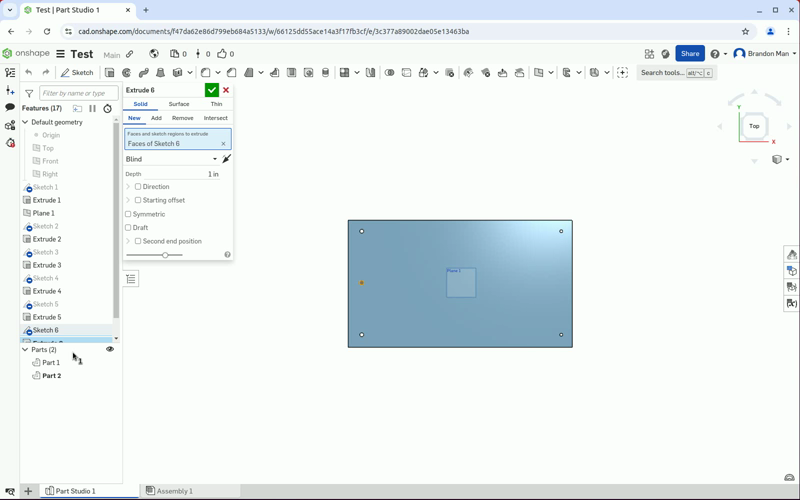
mouse_move(143, 106)
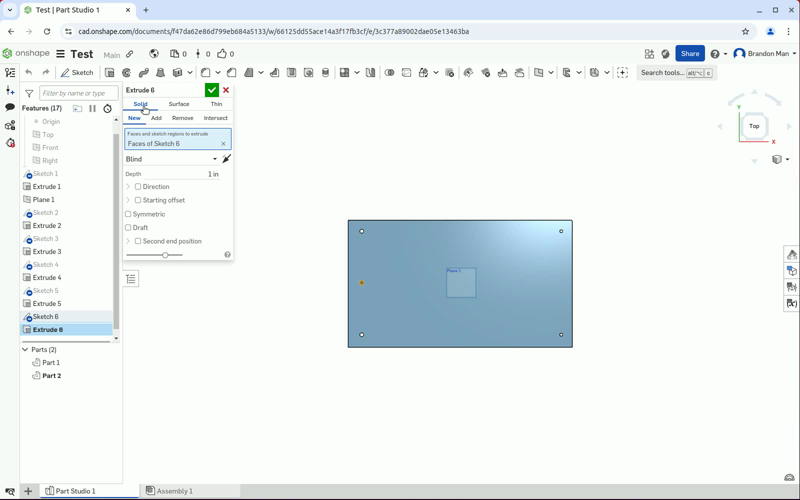
click(143, 106)
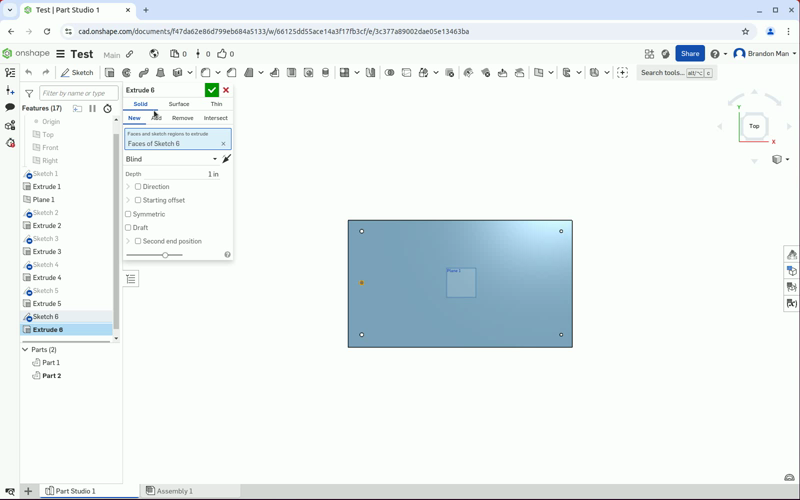
mouse_move(186, 120)
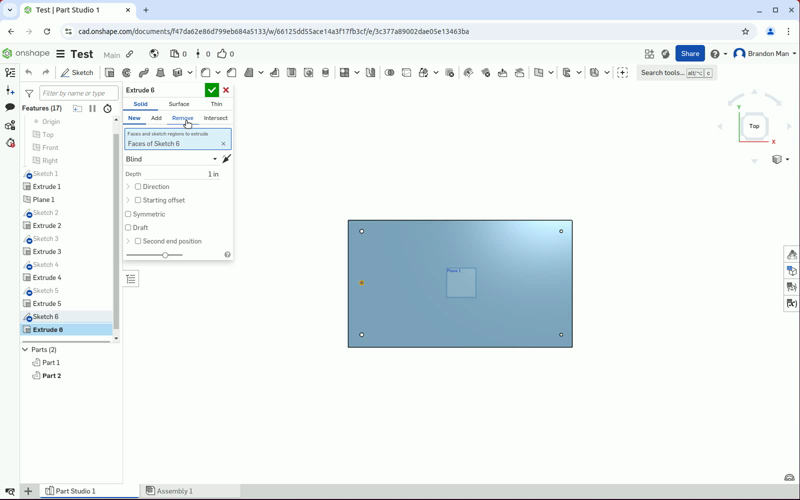
click(186, 120)
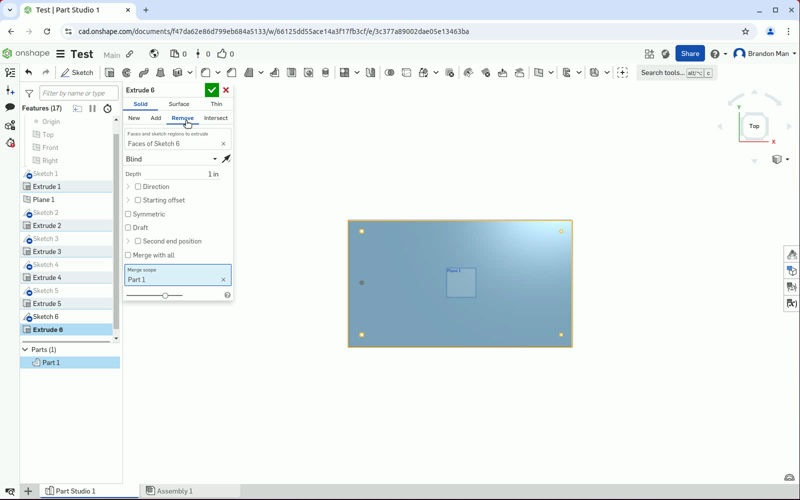
key(tab, 4)
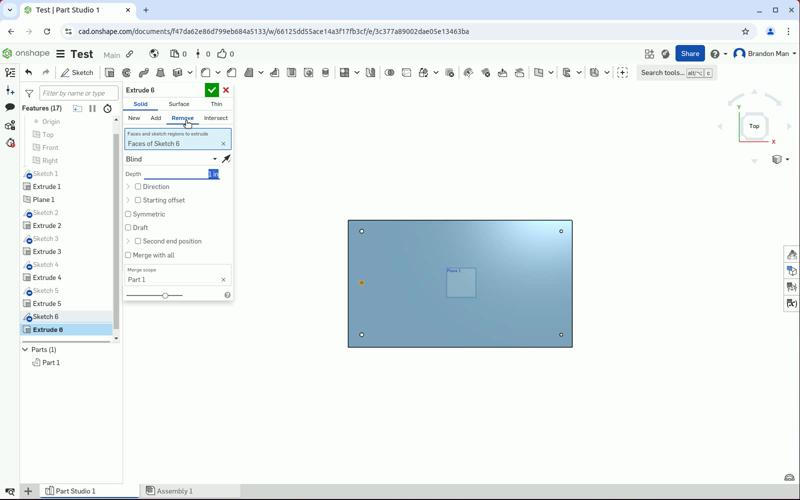
text(6.499)
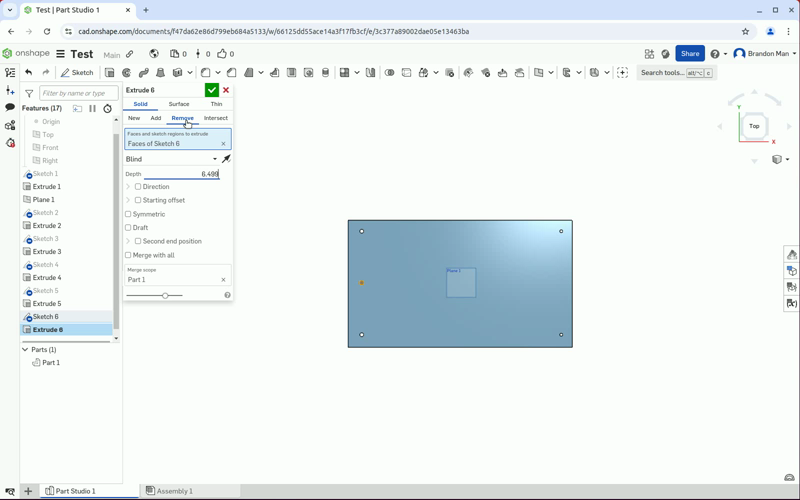
key(tab, 6)
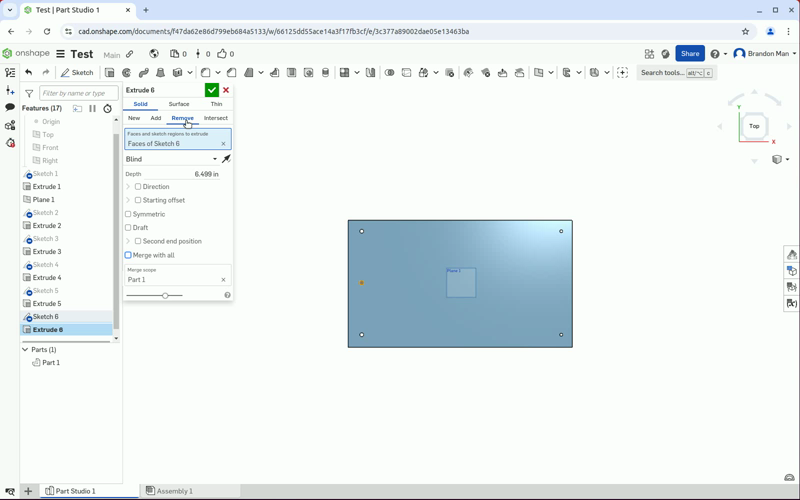
key(space)
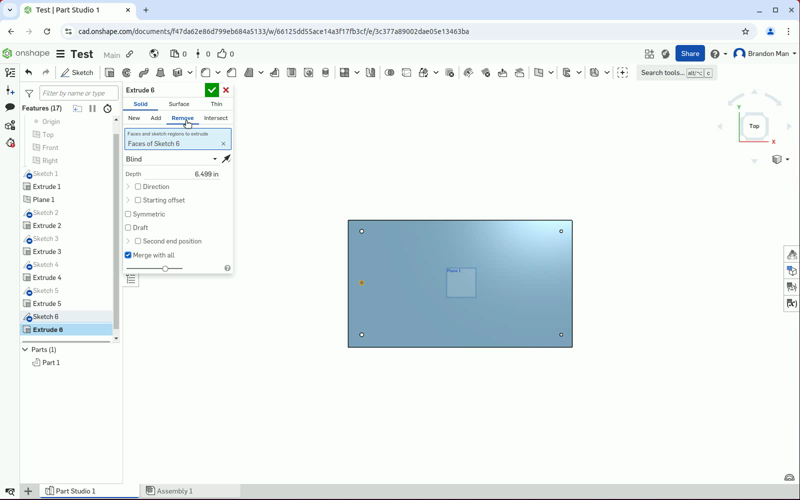
key(enter)
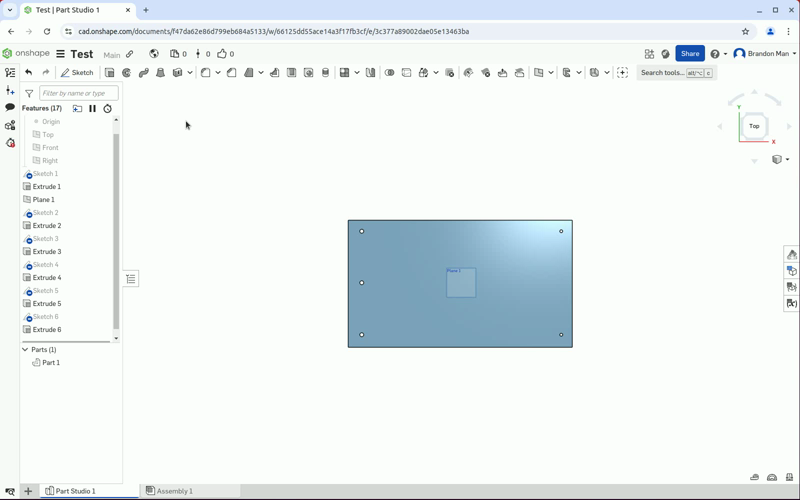
key(shift+h)
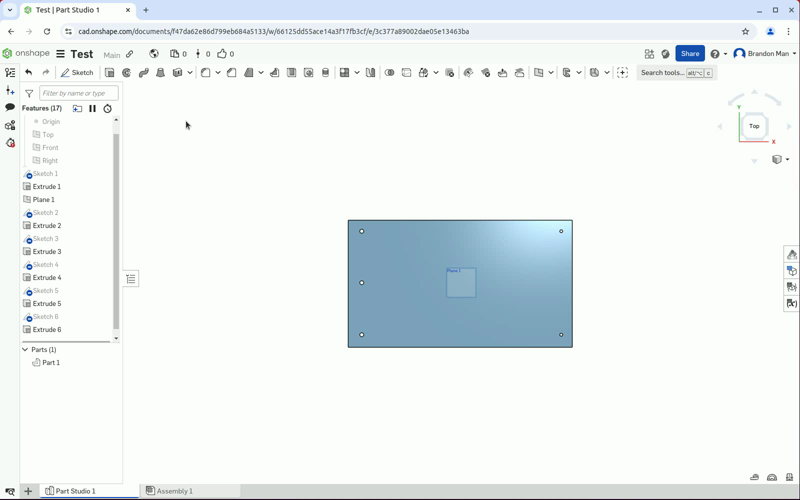
key(shift+h)
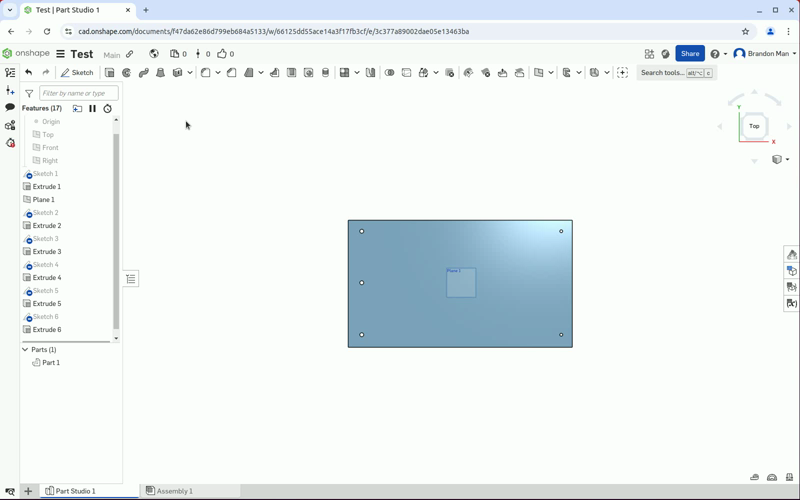
mouse_move(69, 176)
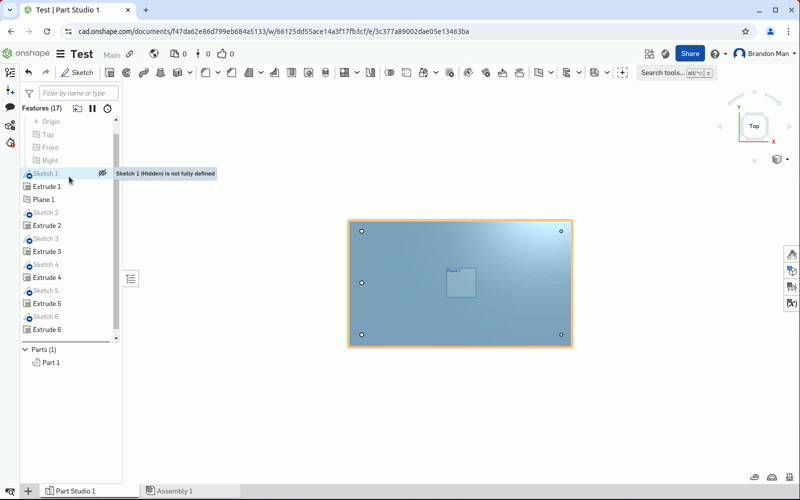
click(69, 176)
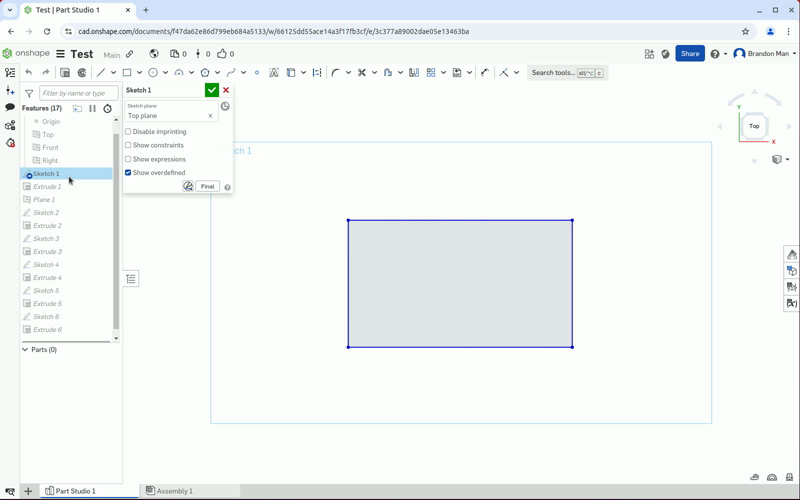
mouse_move(229, 92)
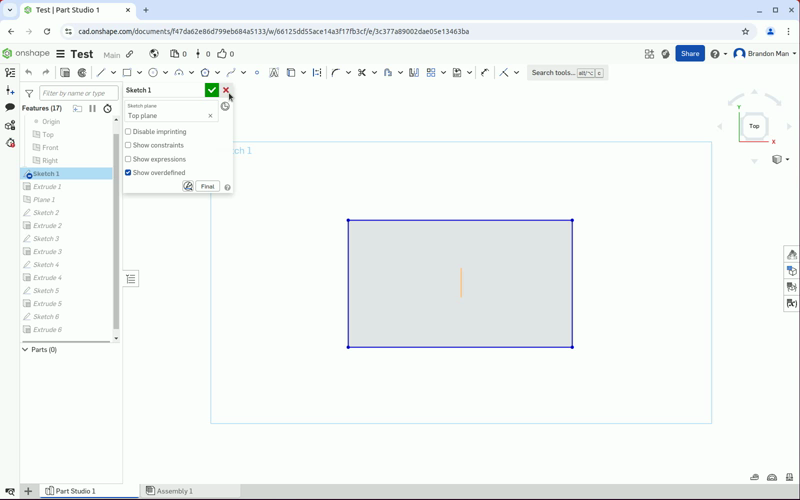
click(229, 92)
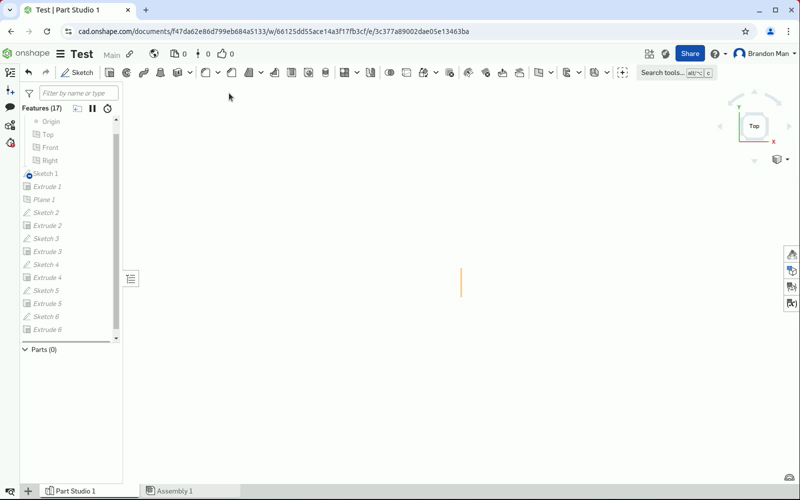
key(shift+s)
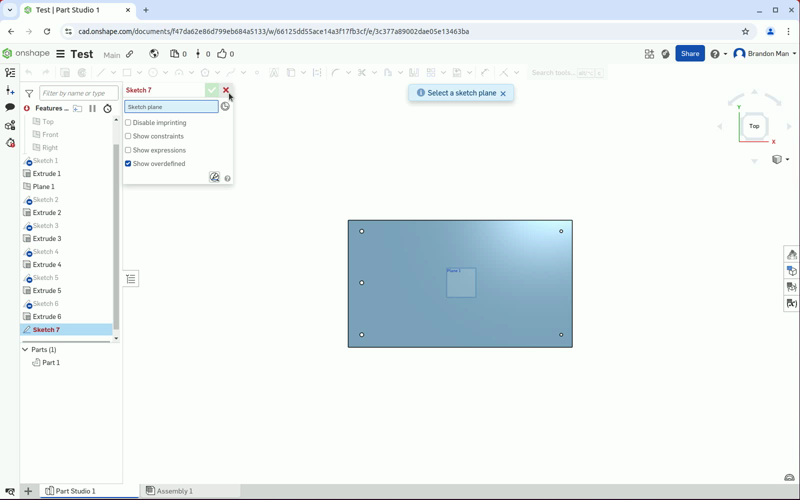
mouse_move(69, 189)
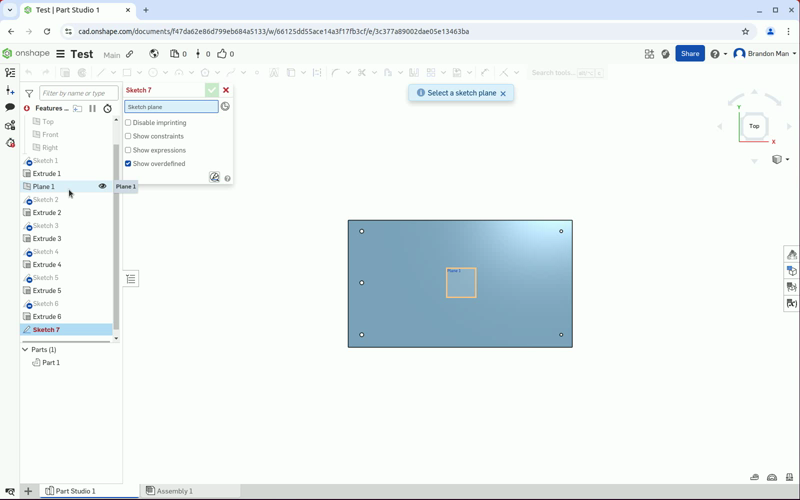
click(69, 189)
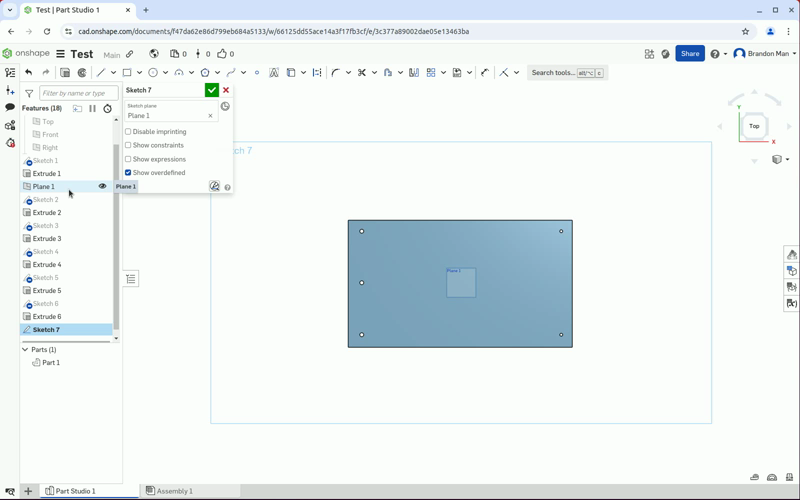
mouse_move(73, 352)
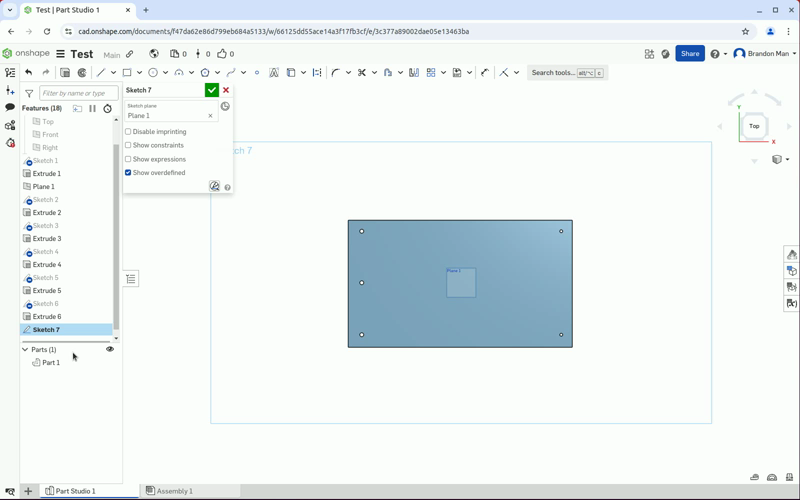
key(y)
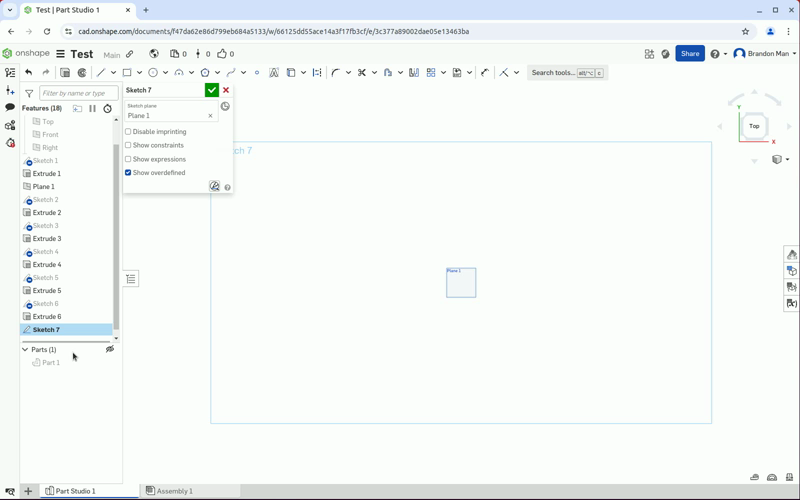
key(c)
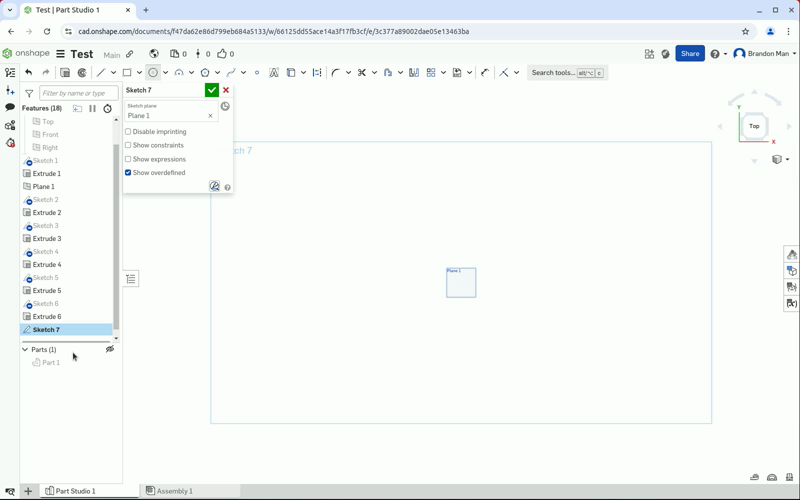
key_down(shift)
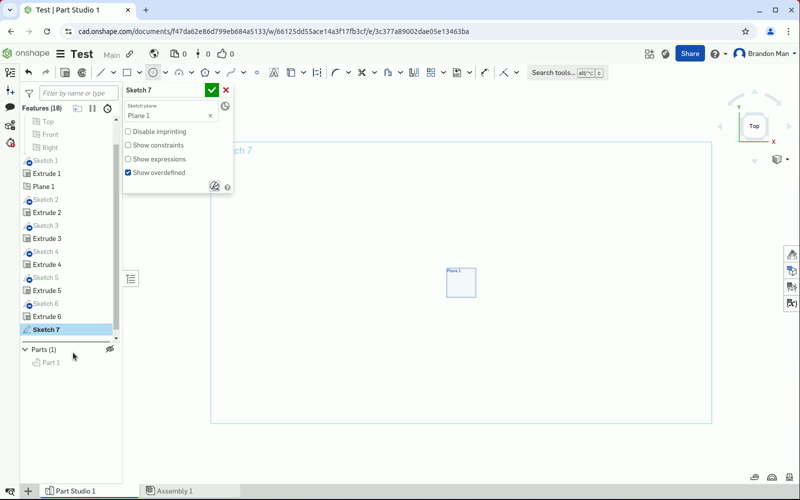
mouse_move(561, 282)
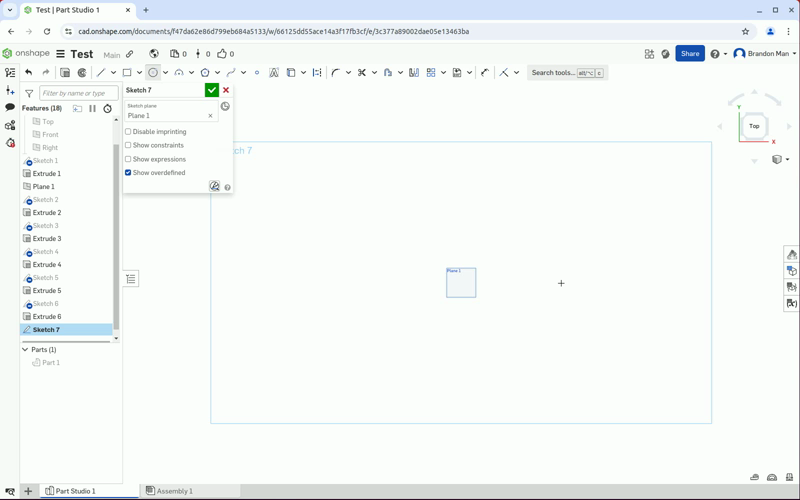
click(561, 282)
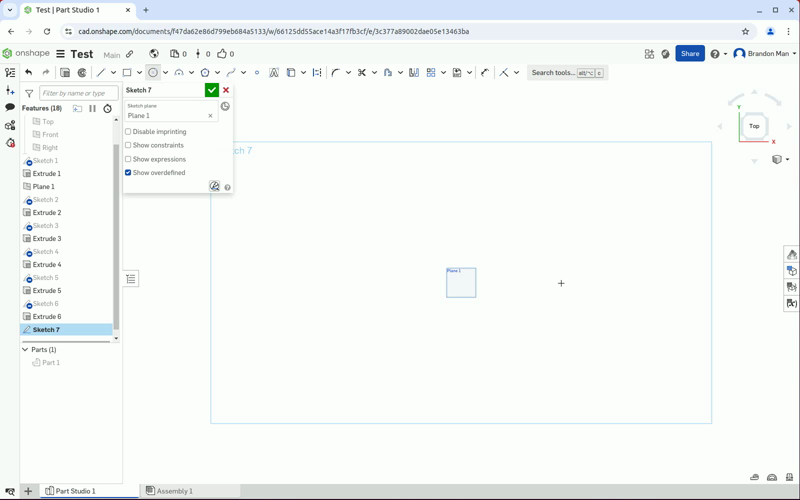
key_up(shift)
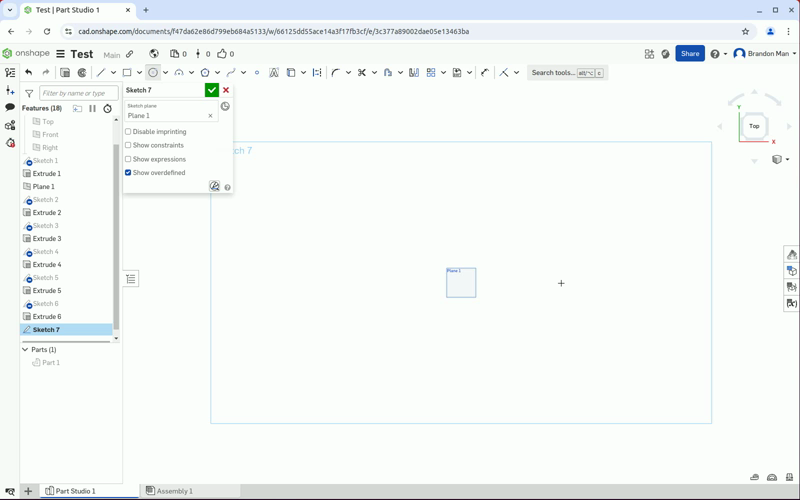
mouse_move(562, 282)
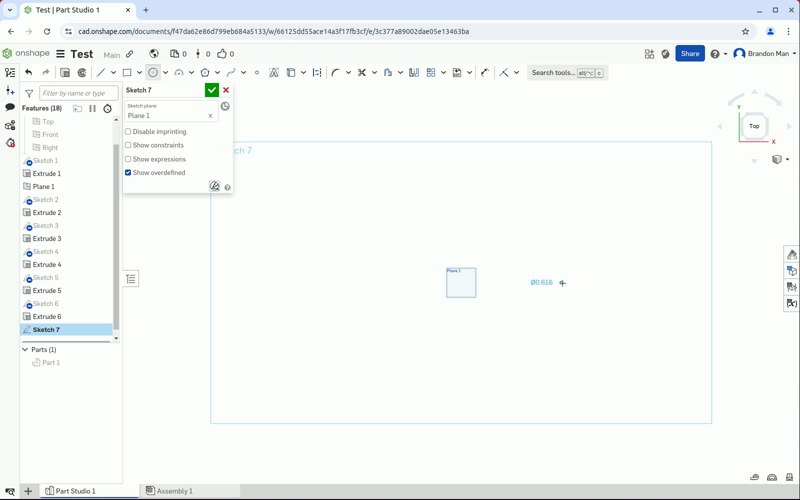
scroll(6)
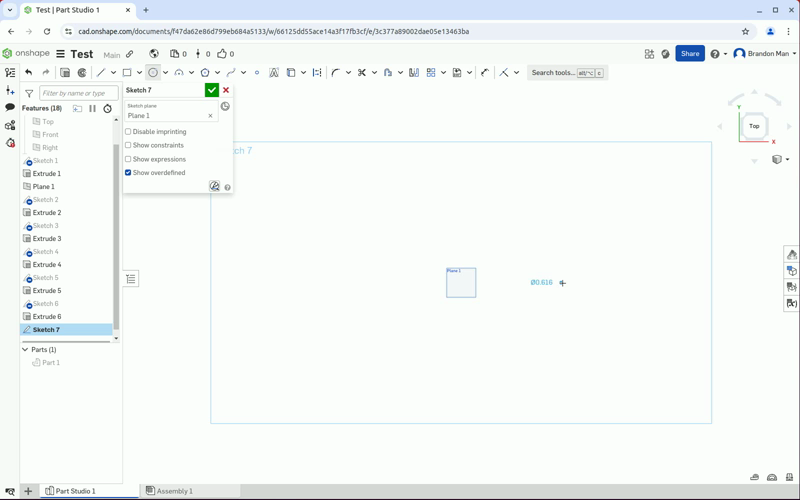
scroll(6)
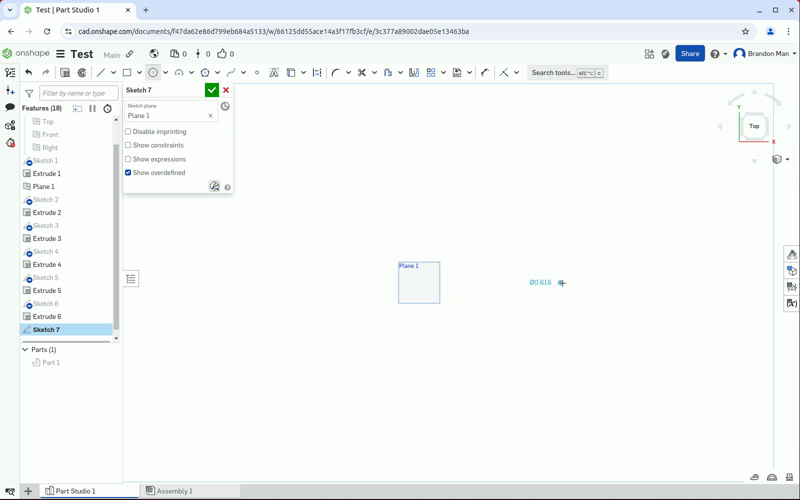
scroll(6)
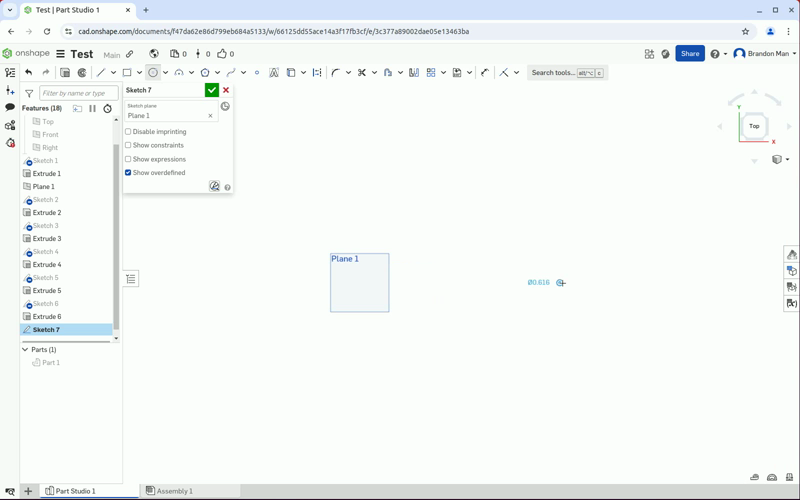
scroll(6)
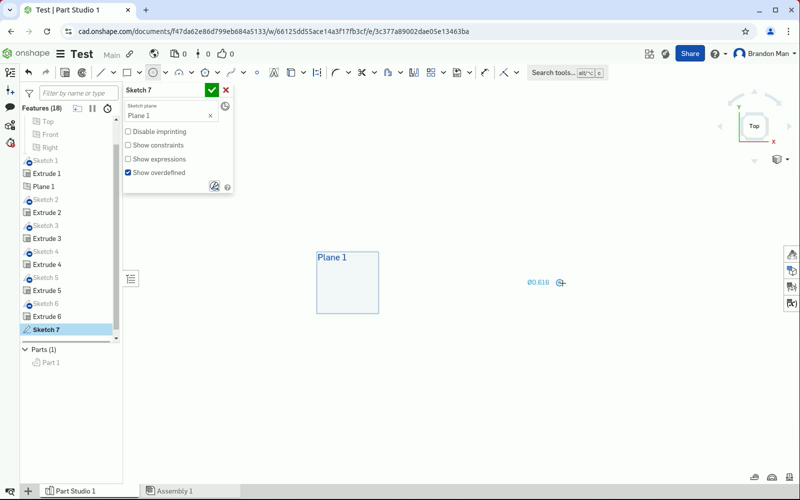
scroll(6)
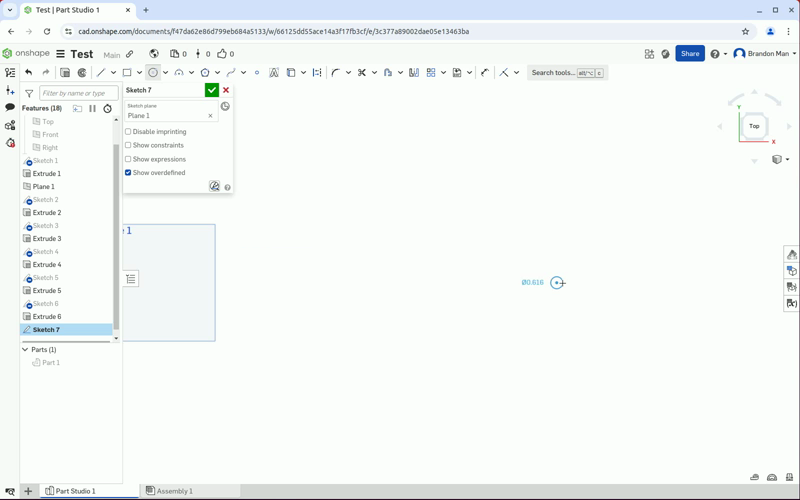
scroll(6)
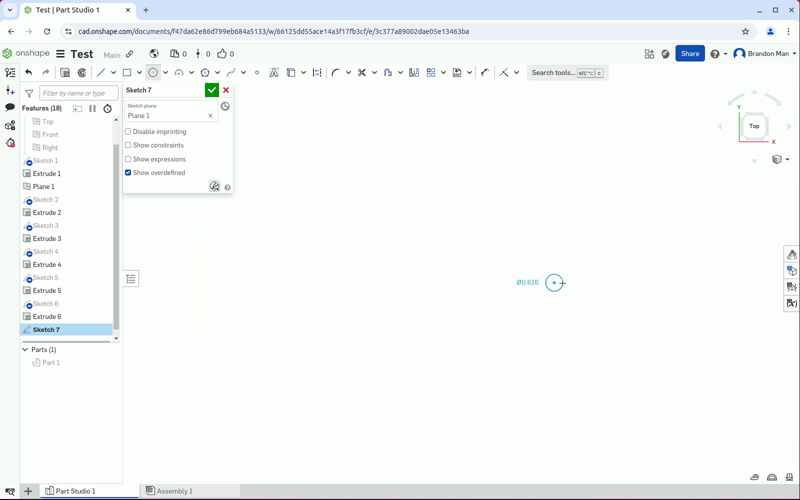
scroll(6)
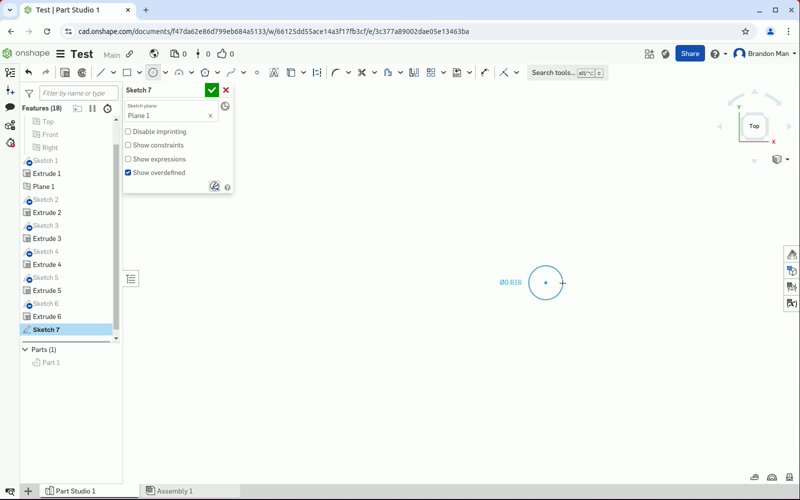
click(562, 282)
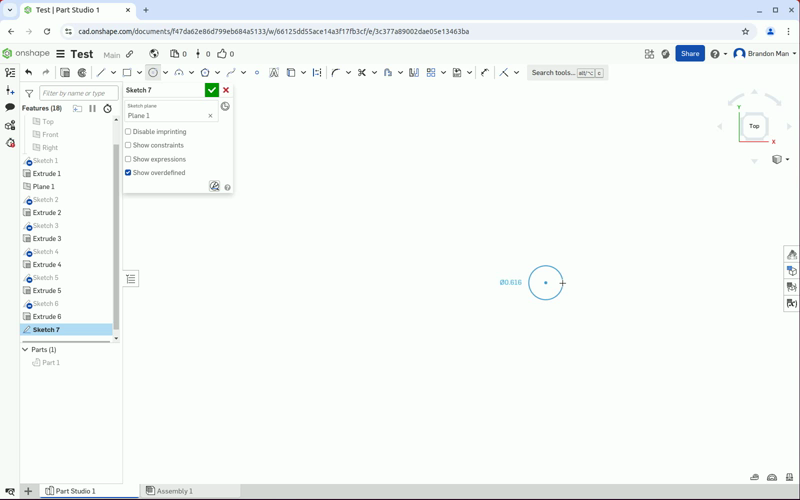
scroll(-6)
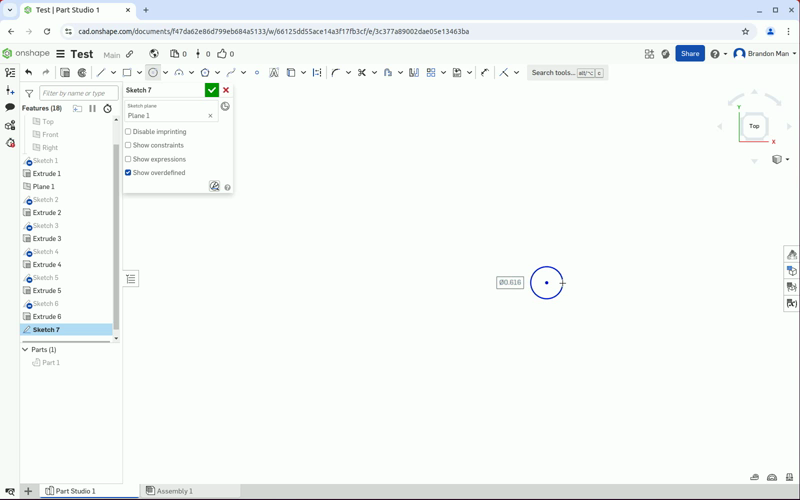
scroll(-6)
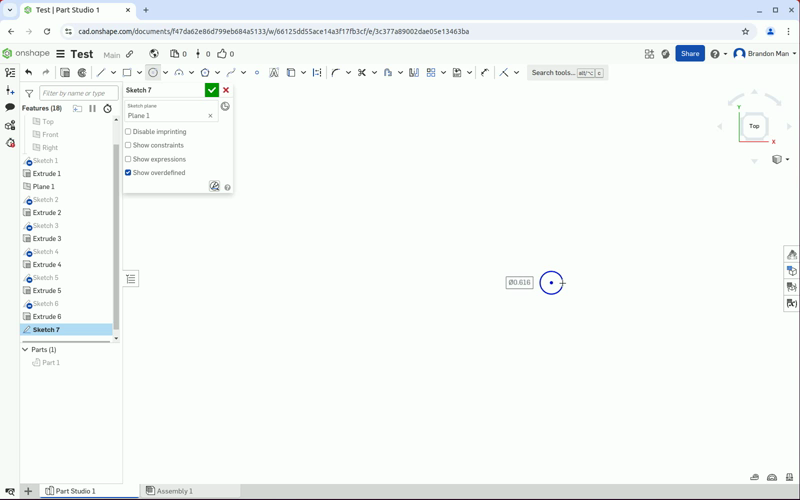
scroll(-6)
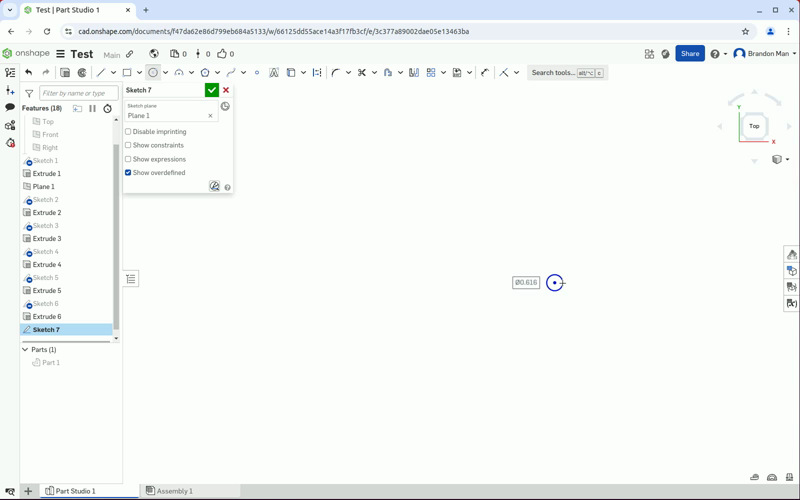
scroll(-6)
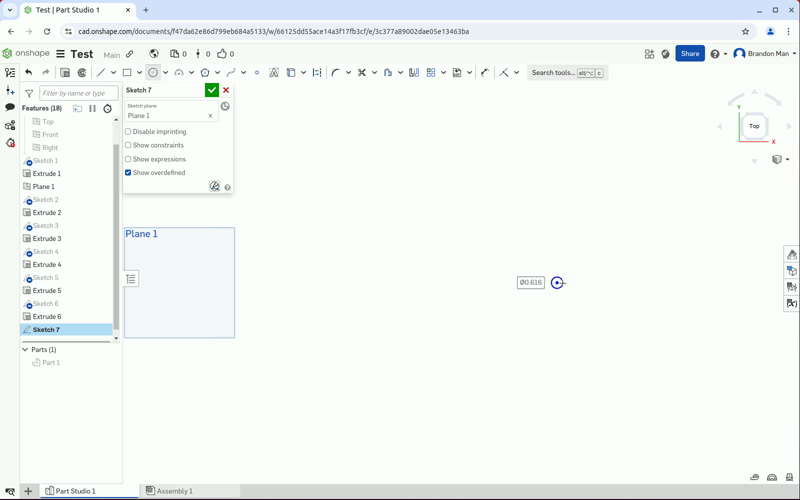
scroll(-6)
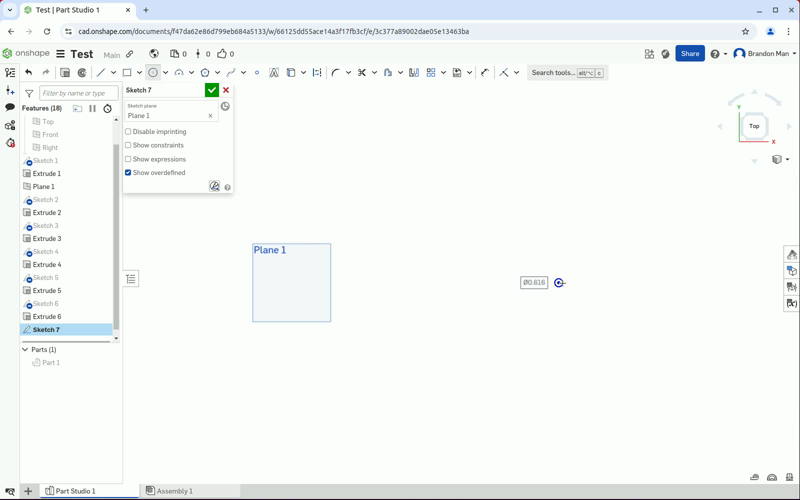
scroll(-6)
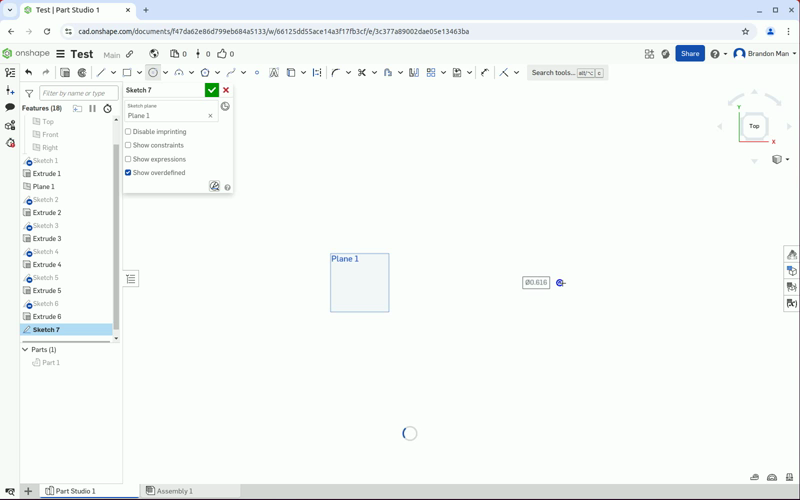
scroll(-6)
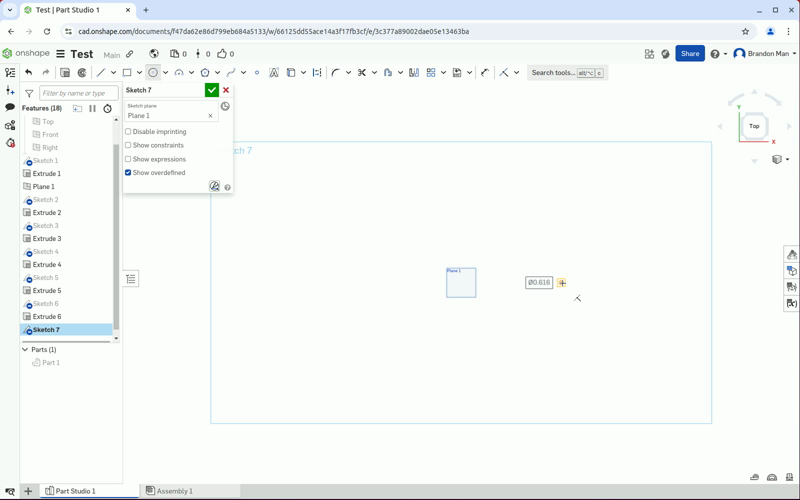
key(esc)
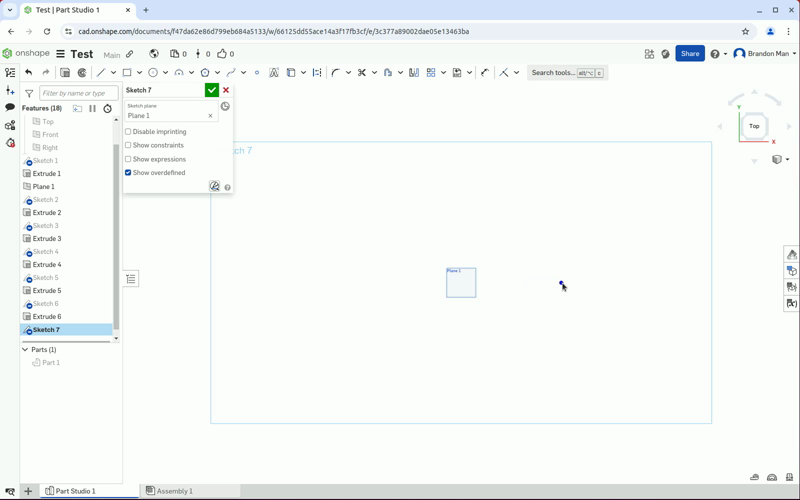
mouse_move(560, 283)
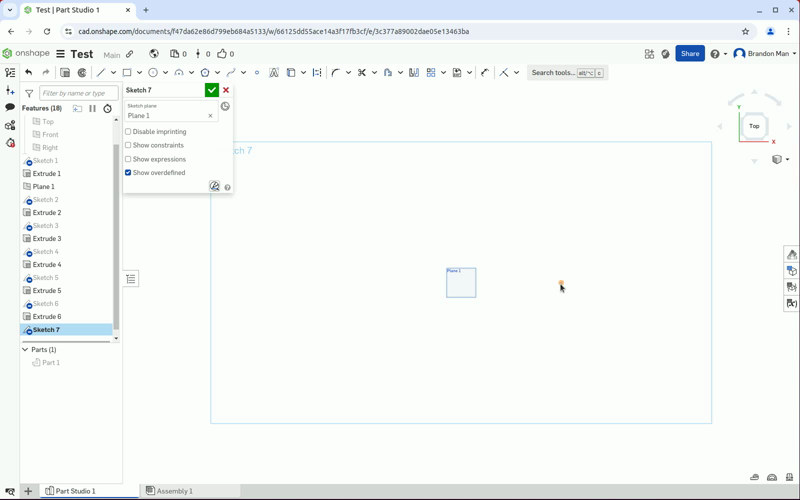
scroll(6)
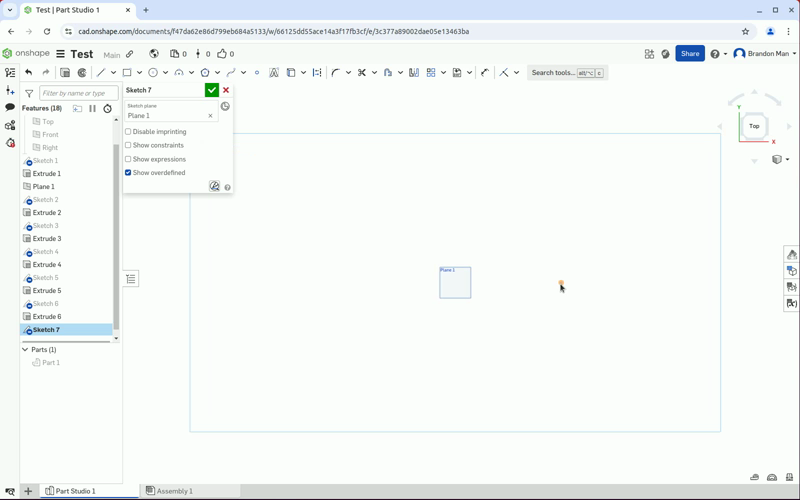
scroll(6)
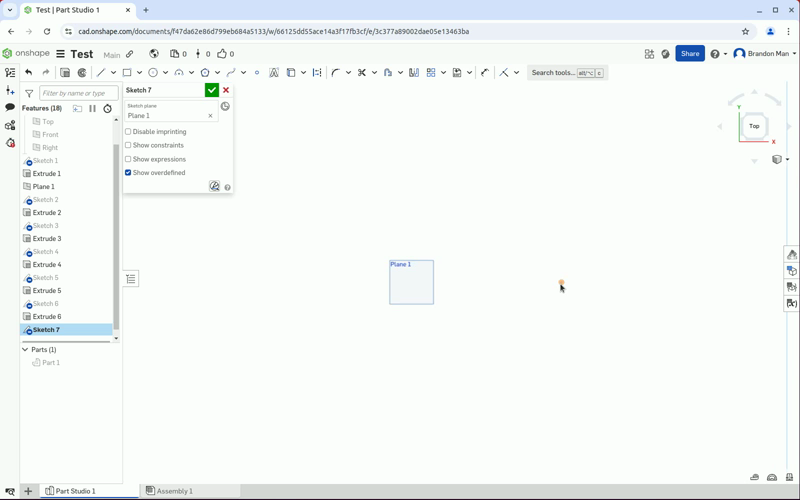
scroll(6)
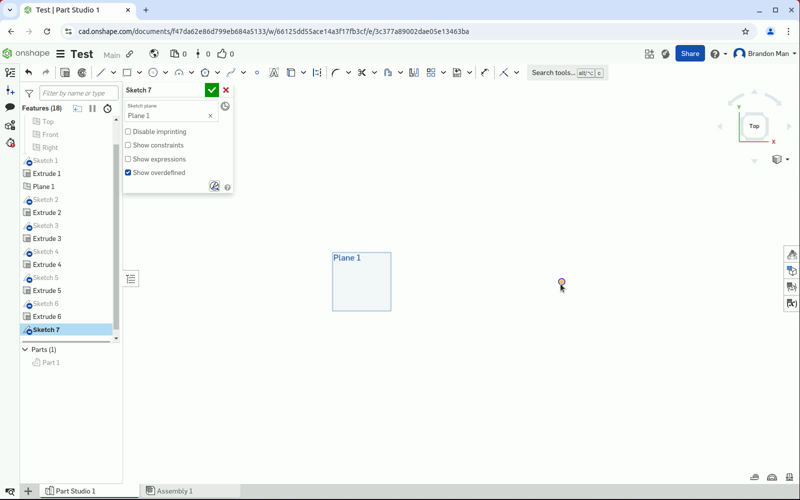
scroll(6)
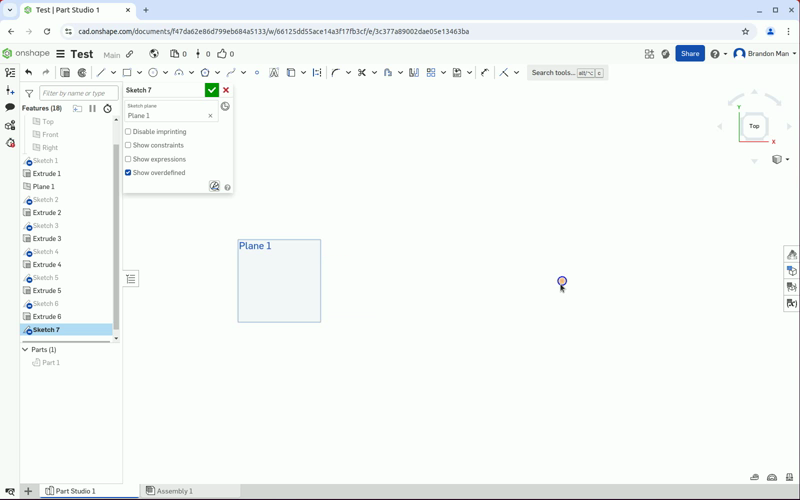
scroll(6)
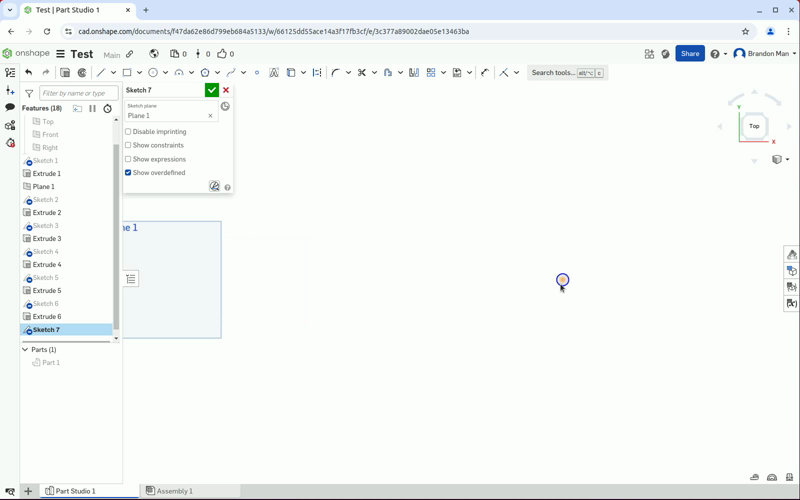
scroll(6)
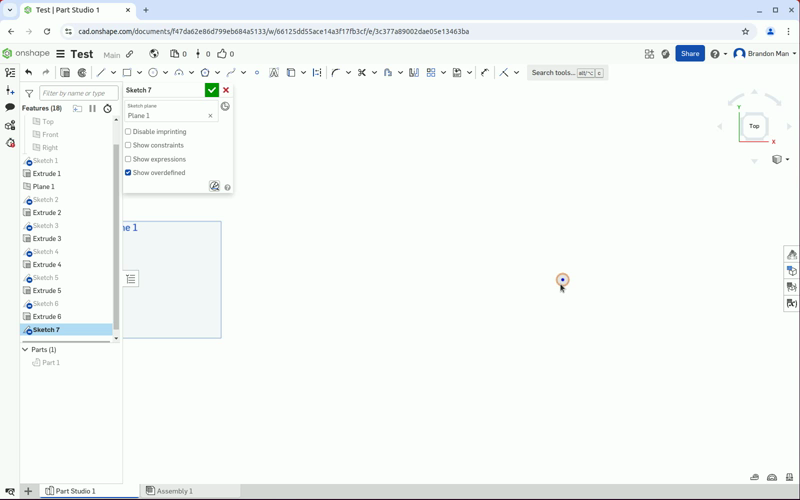
scroll(6)
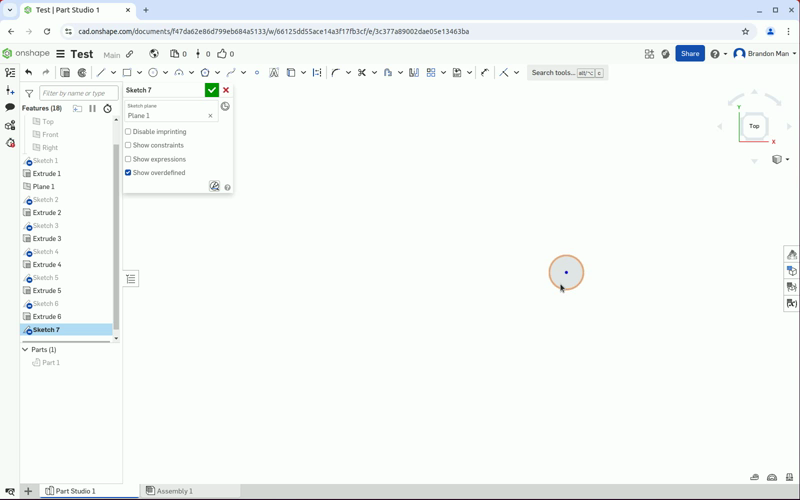
click(560, 283)
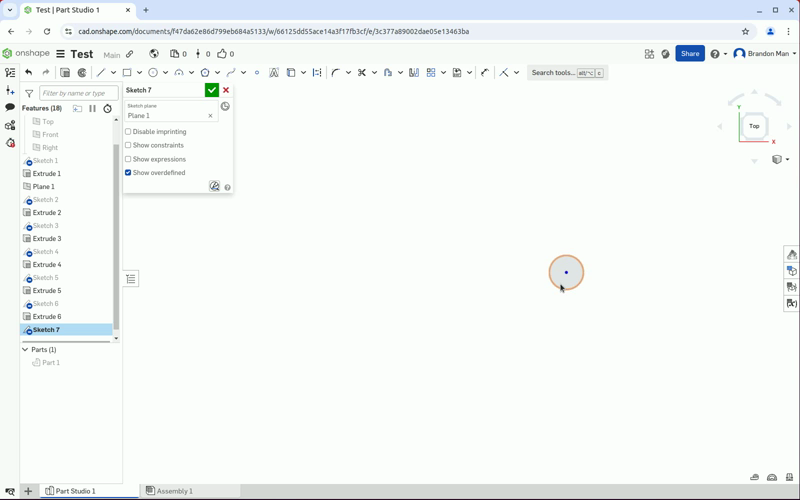
scroll(-6)
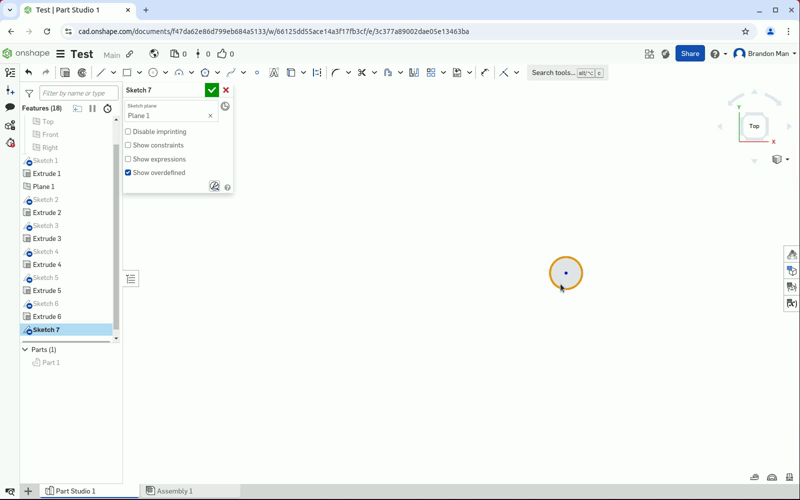
scroll(-6)
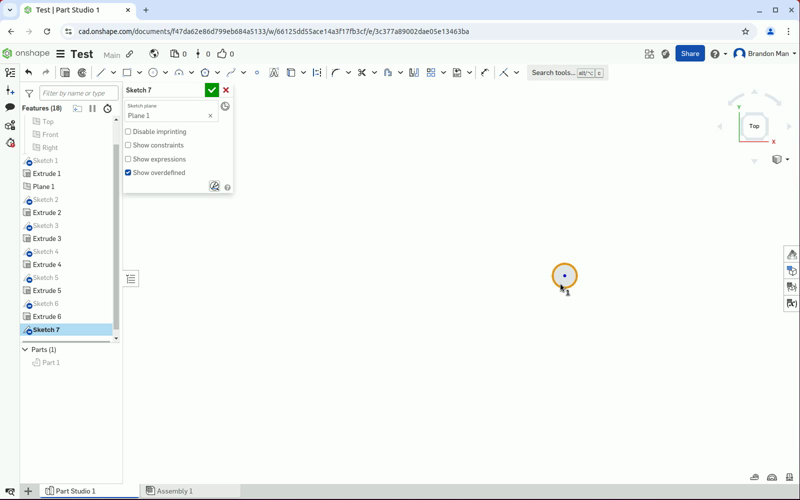
scroll(-6)
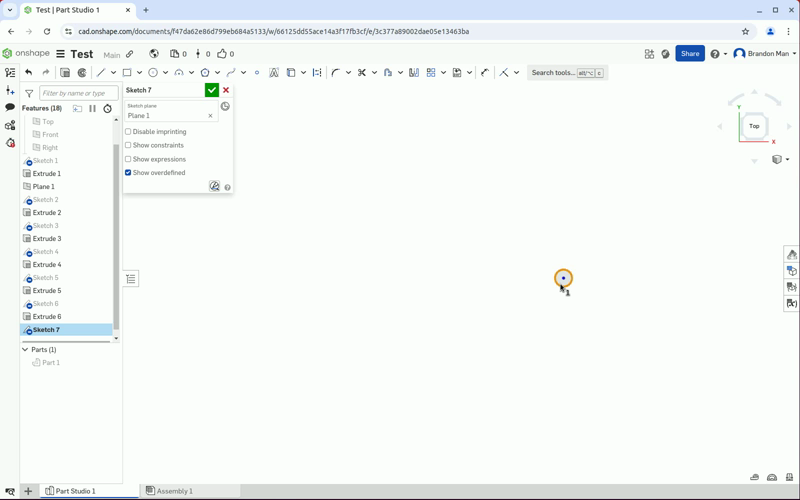
scroll(-6)
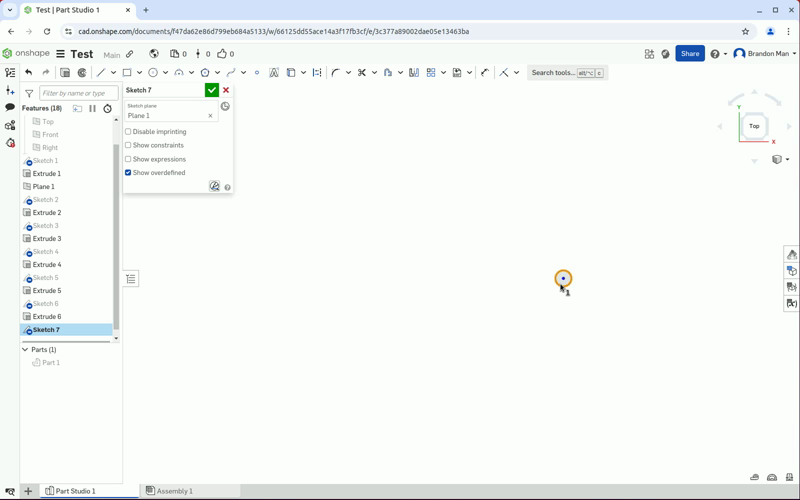
scroll(-6)
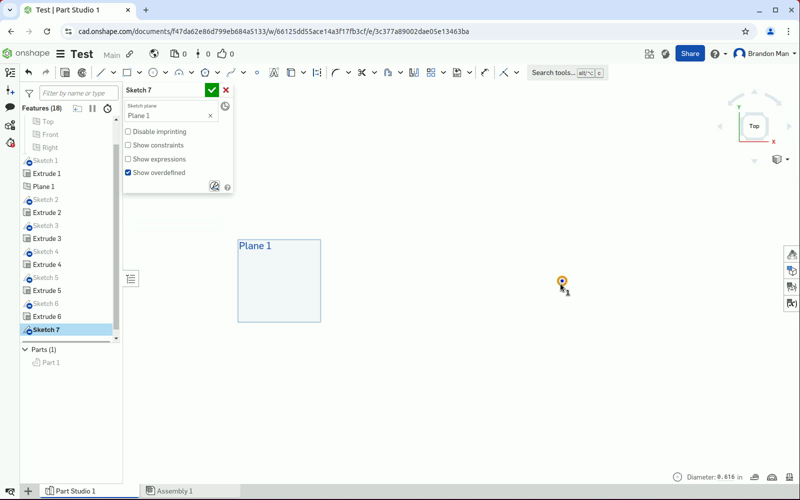
scroll(-6)
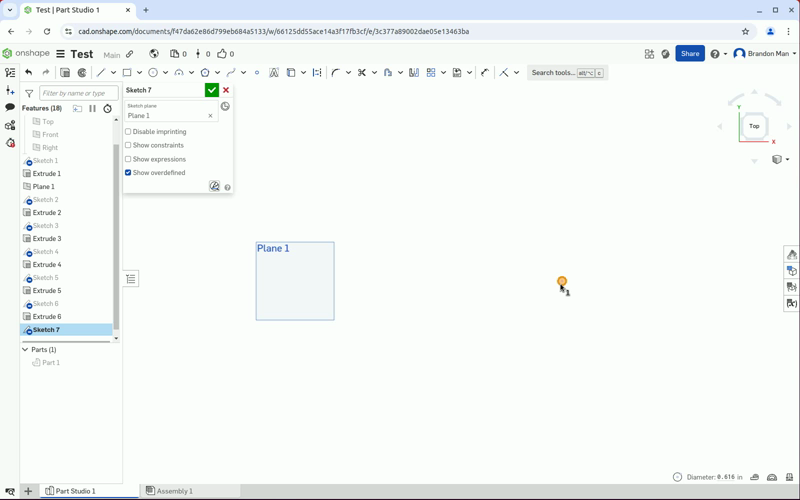
scroll(-6)
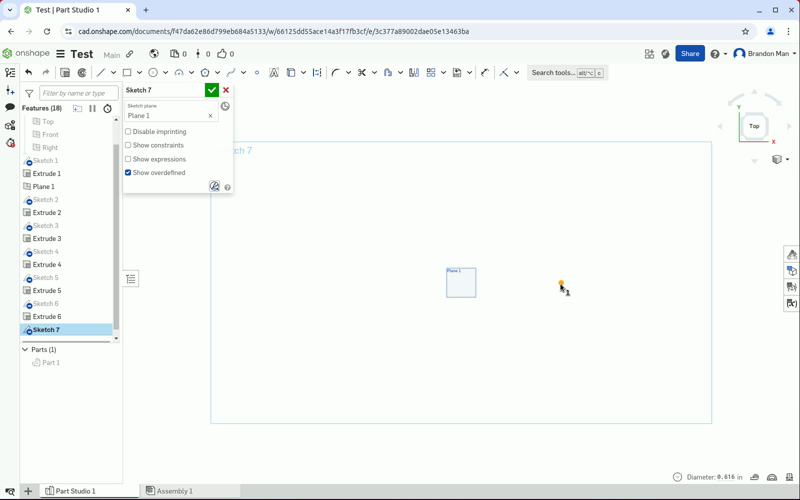
mouse_move(73, 352)
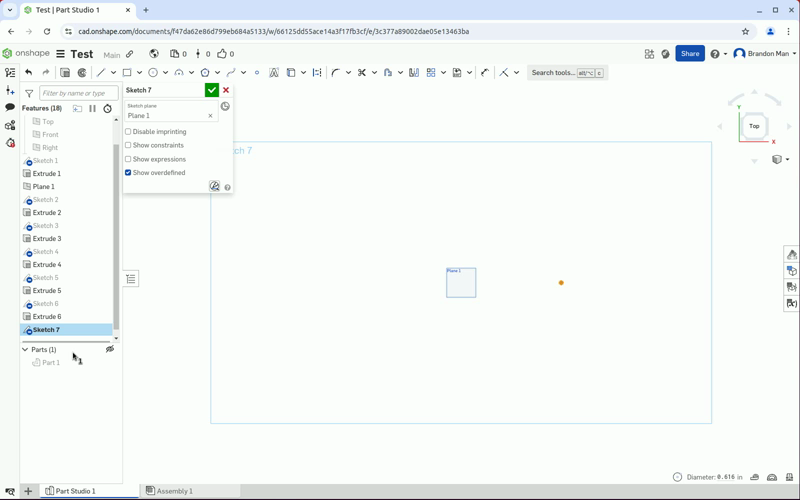
key(shift+y)
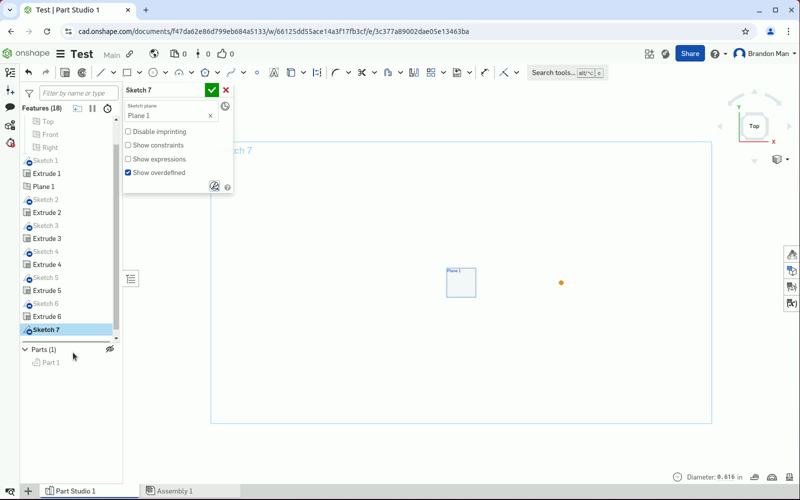
key(shift+e)
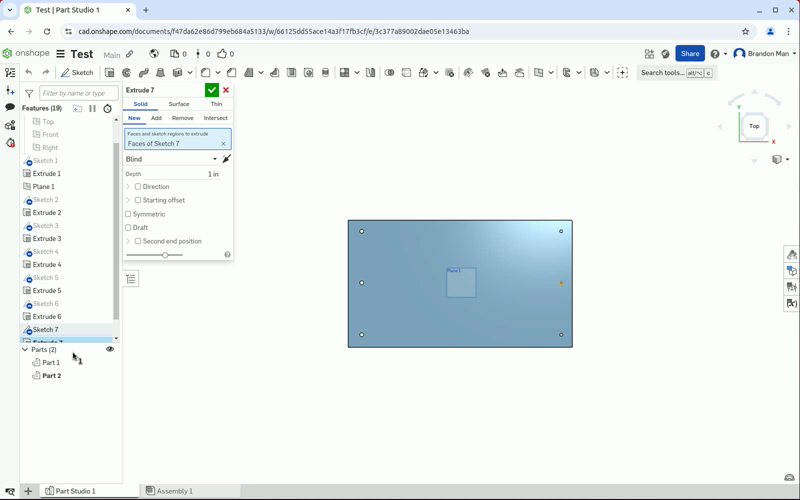
mouse_move(143, 106)
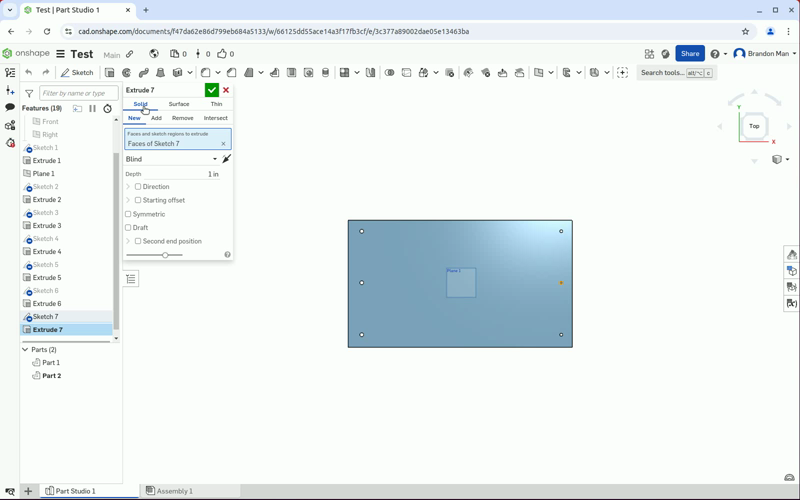
click(143, 106)
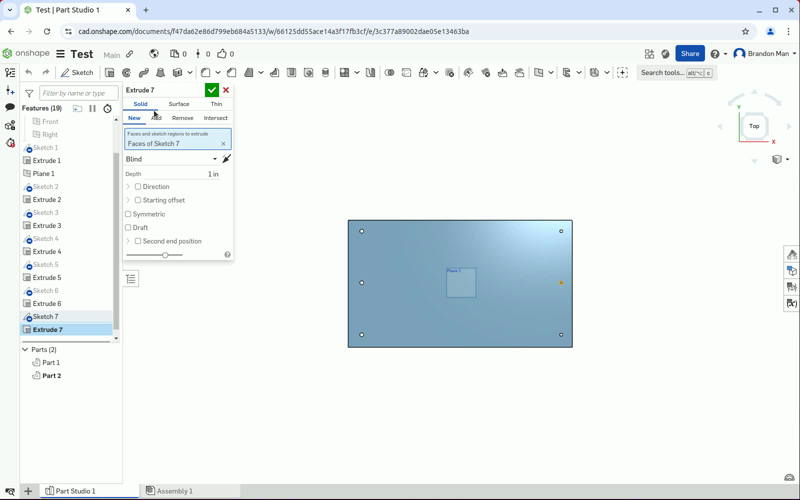
mouse_move(186, 120)
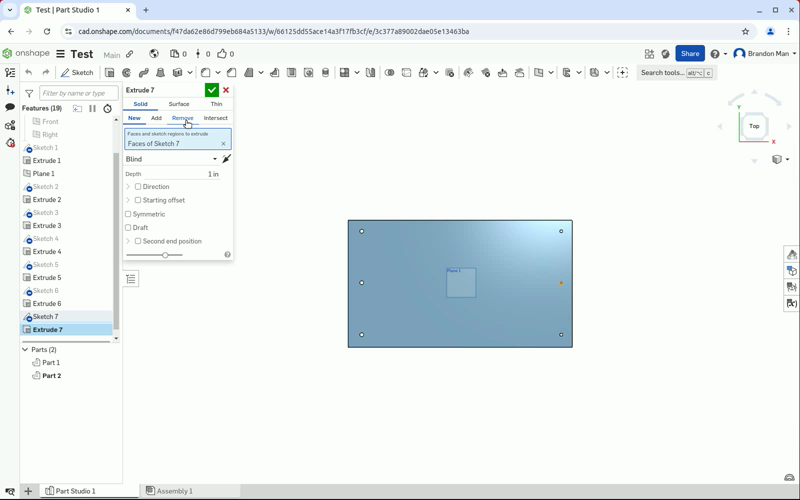
click(186, 120)
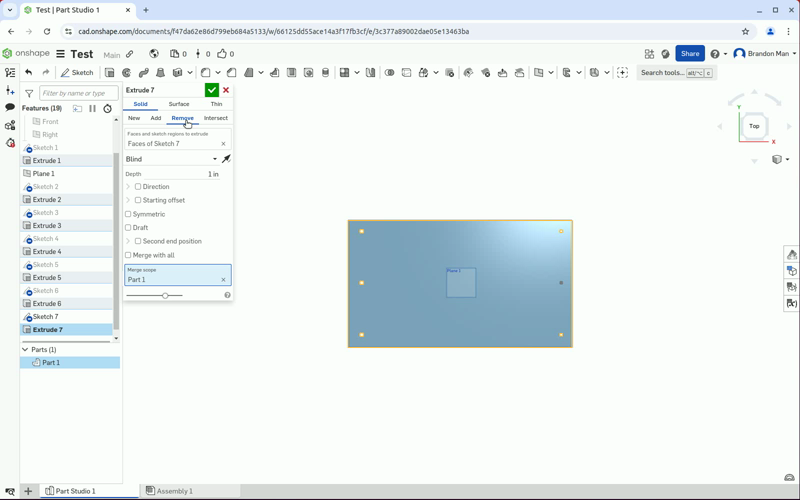
key(tab, 4)
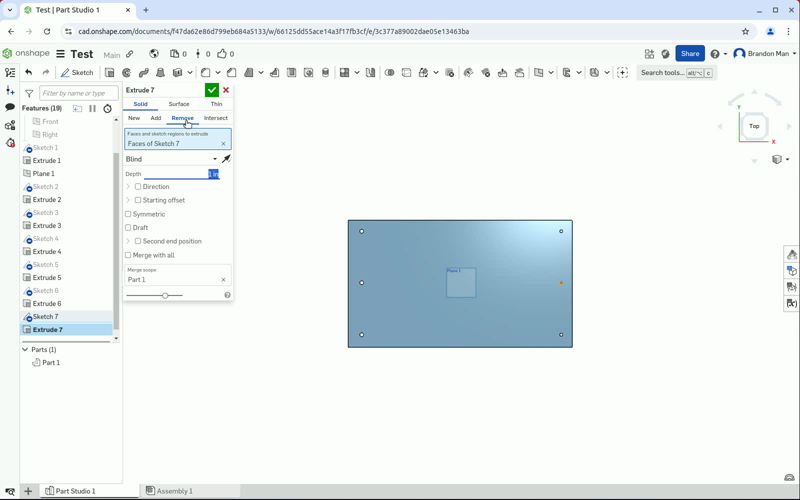
text(6.499)
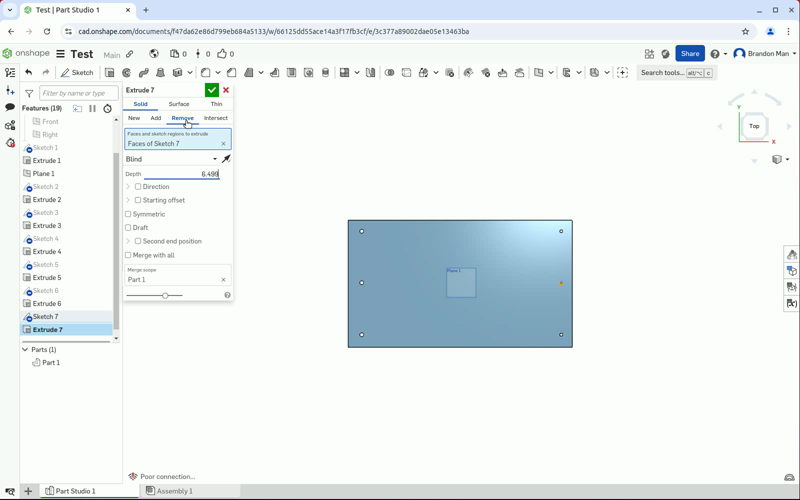
key(tab, 6)
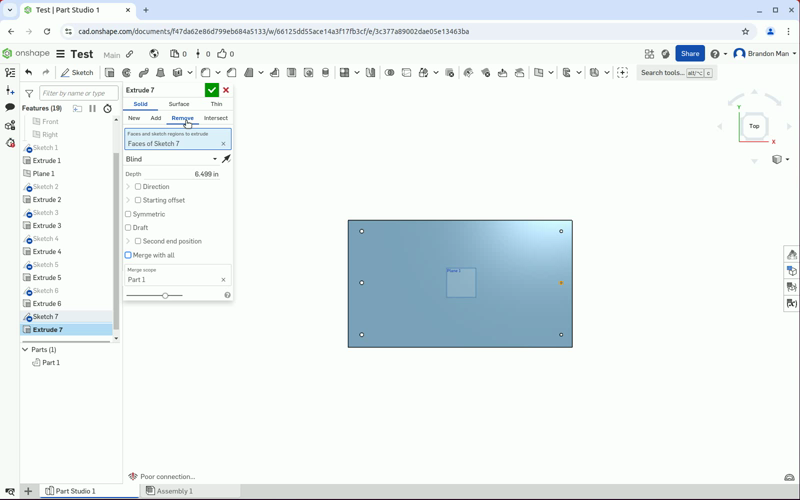
key(space)
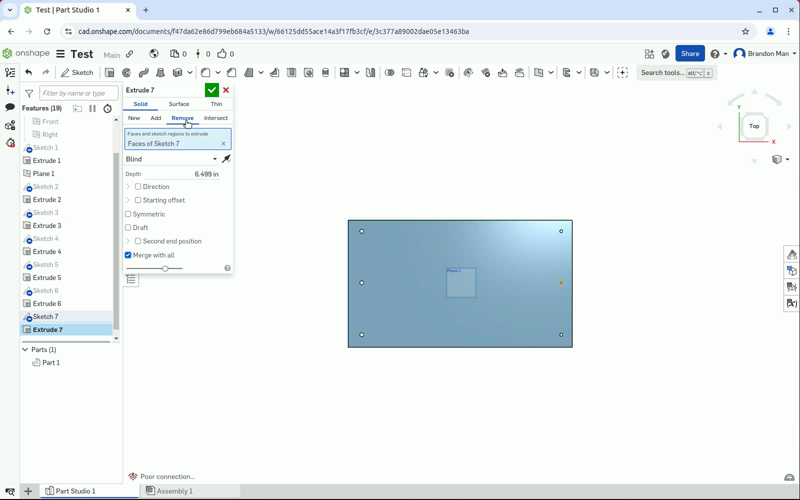
key(enter)
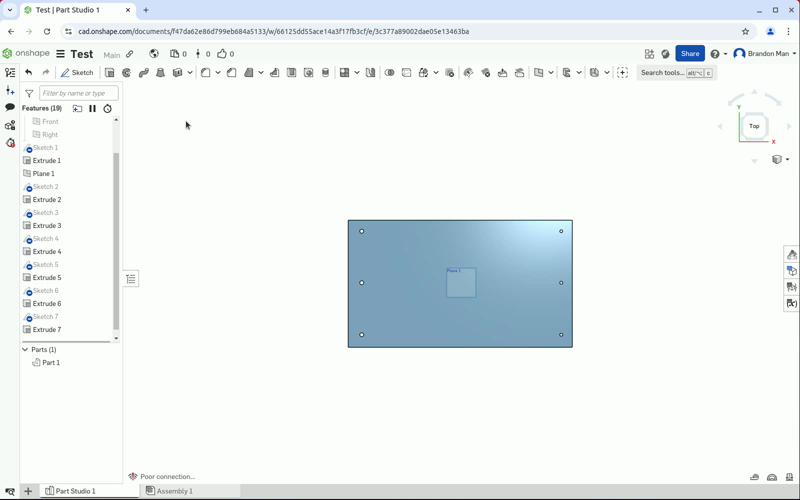
key(shift+h)
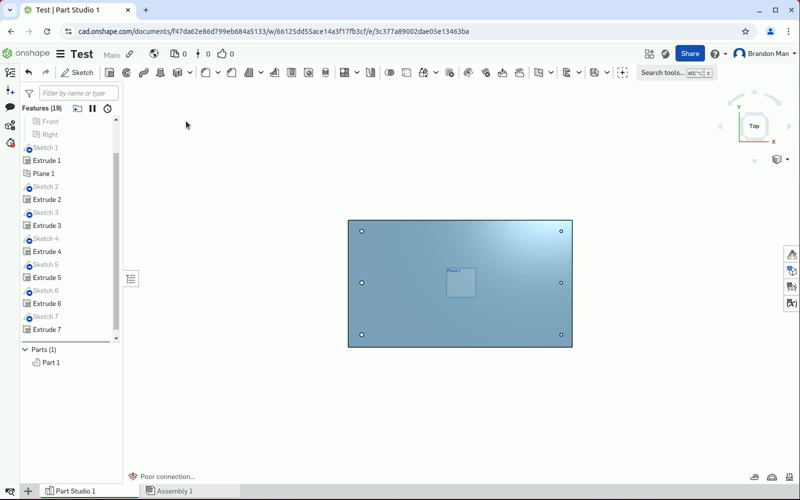
key(shift+h)
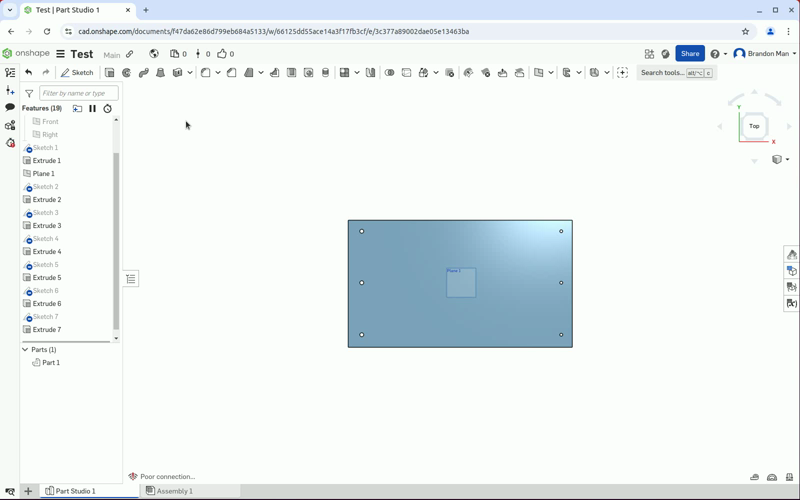
mouse_move(69, 150)
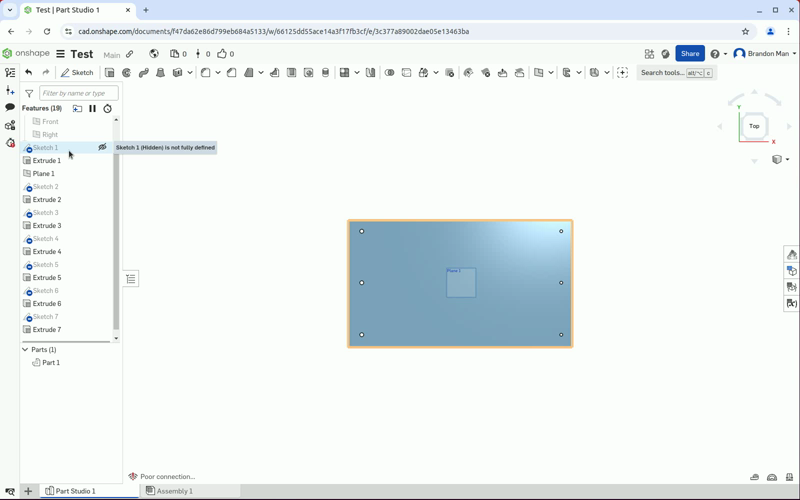
click(69, 150)
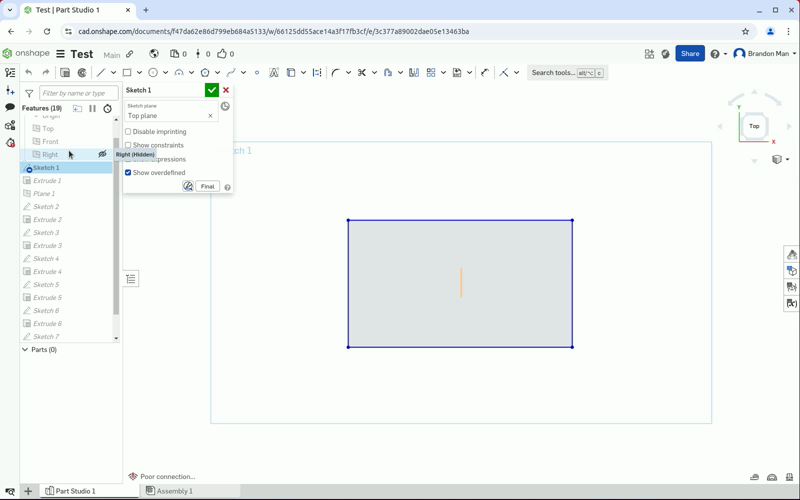
mouse_move(229, 92)
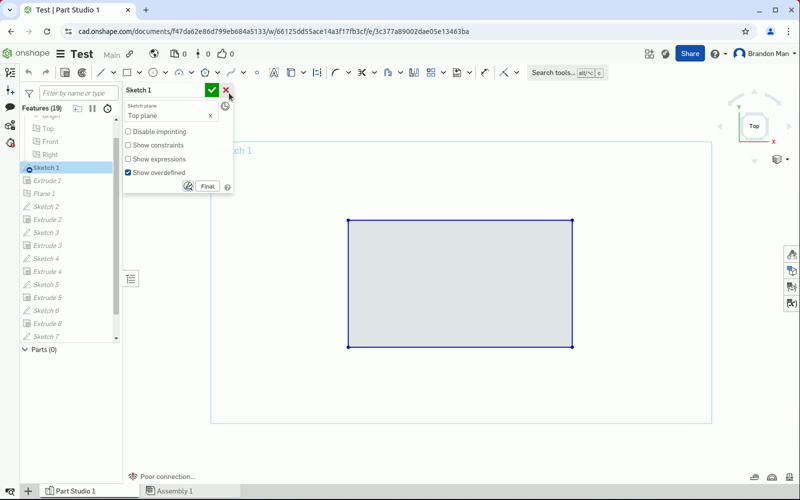
click(229, 92)
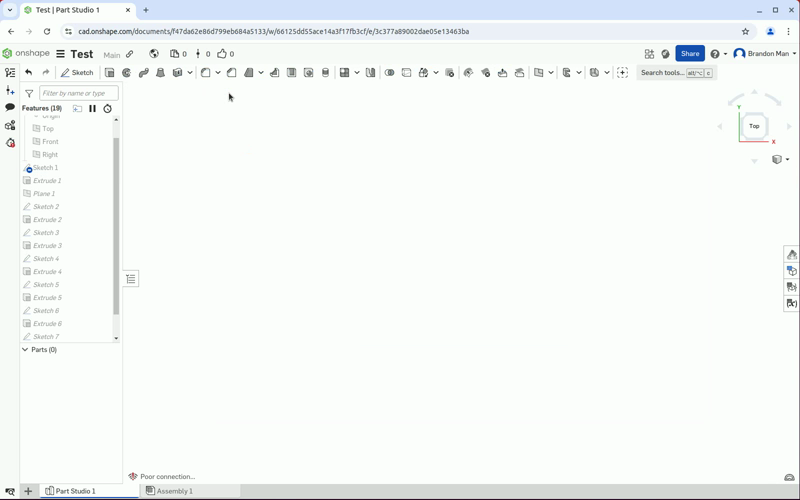
key(shift+s)
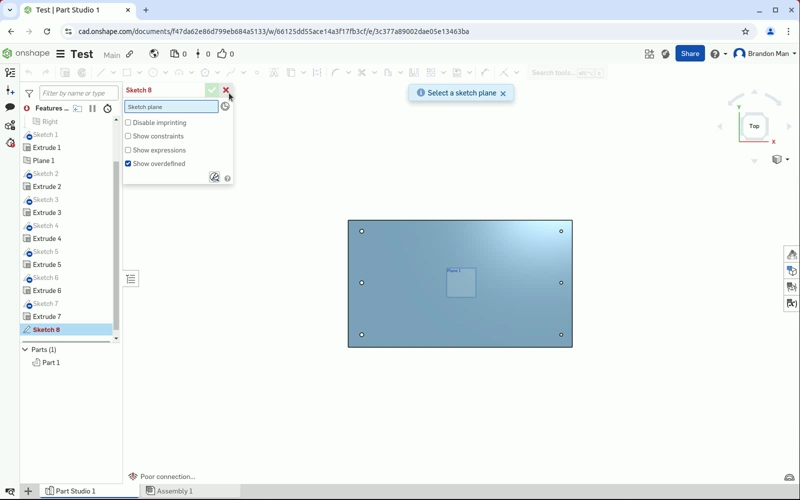
mouse_move(69, 163)
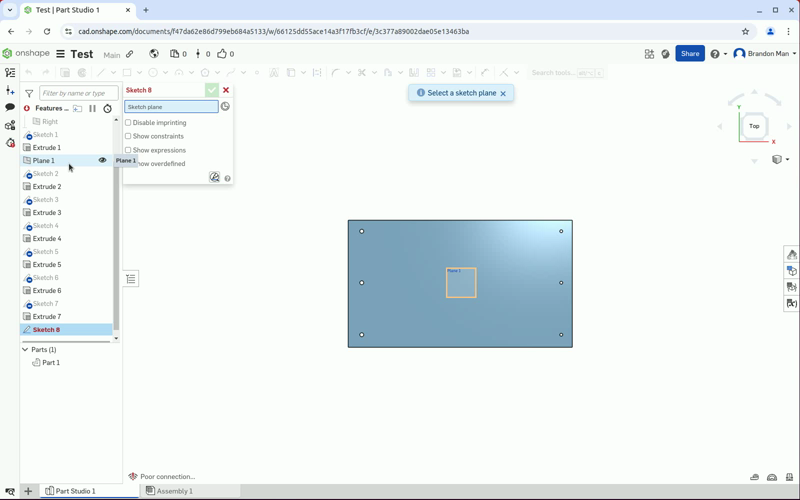
click(69, 163)
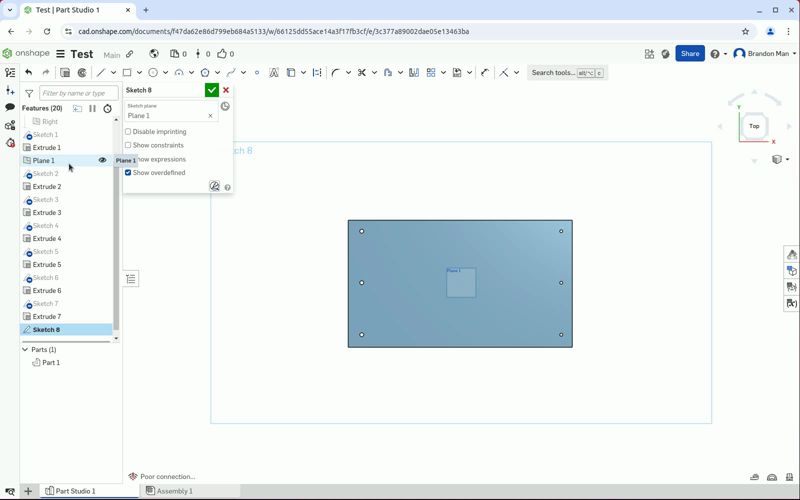
mouse_move(73, 352)
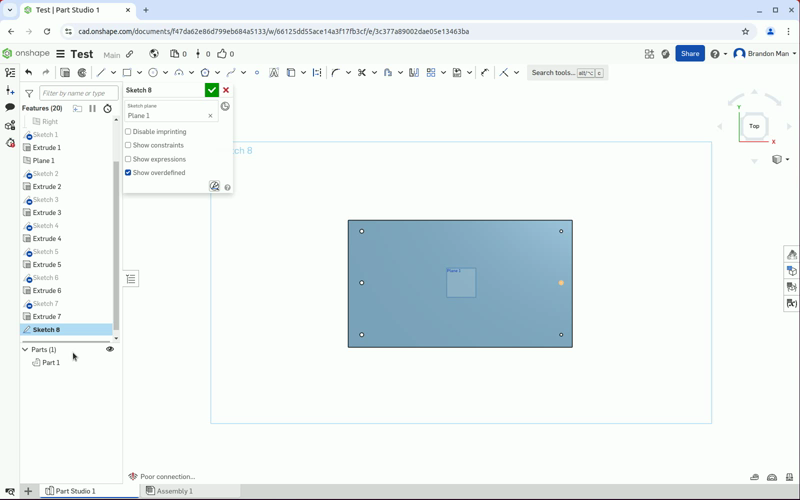
key(y)
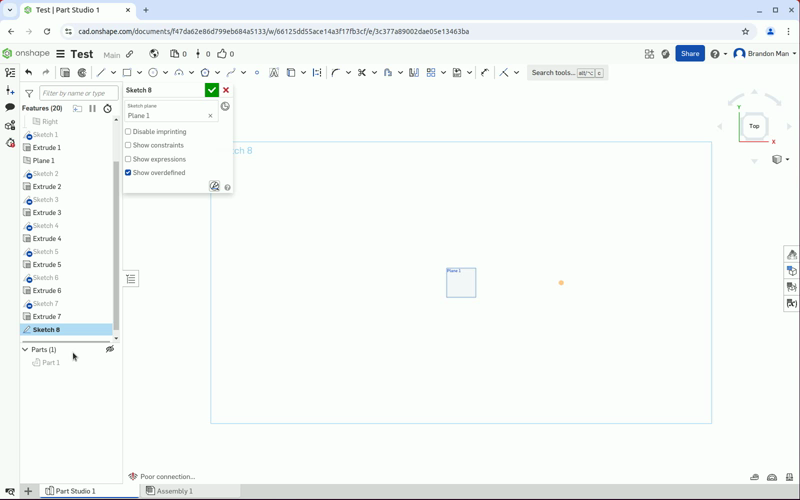
key(c)
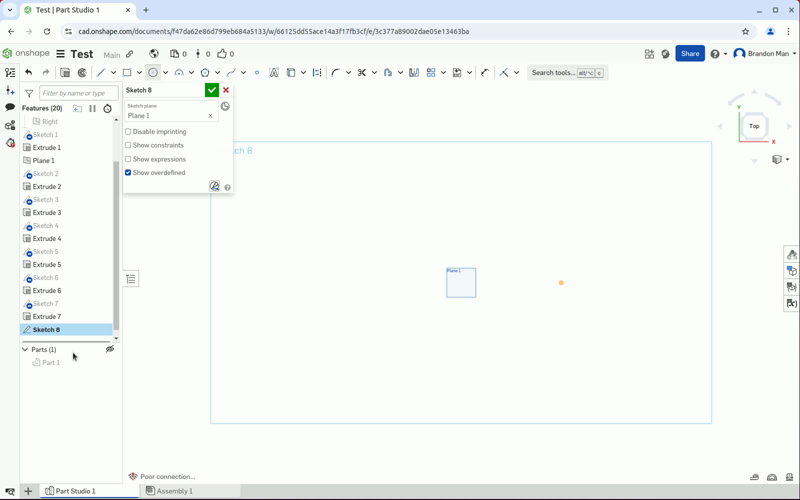
key_down(shift)
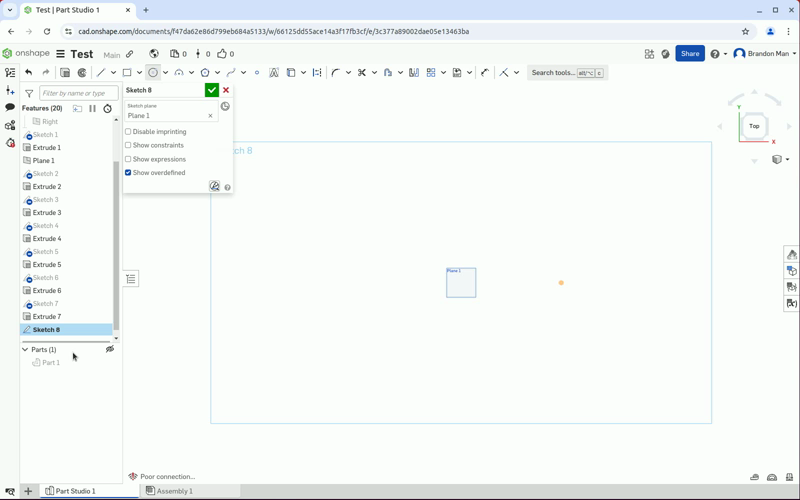
mouse_move(461, 282)
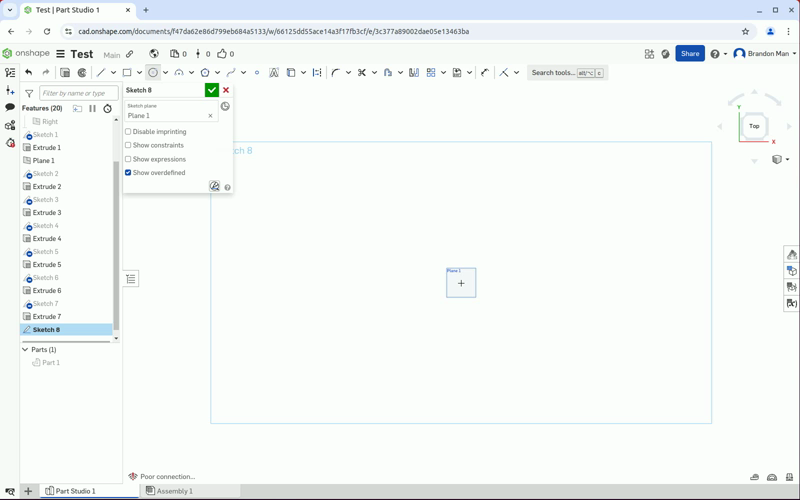
click(461, 282)
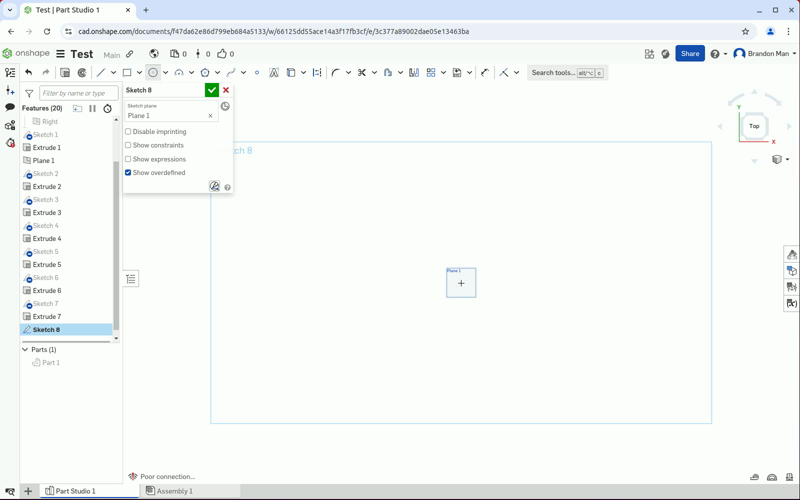
key_up(shift)
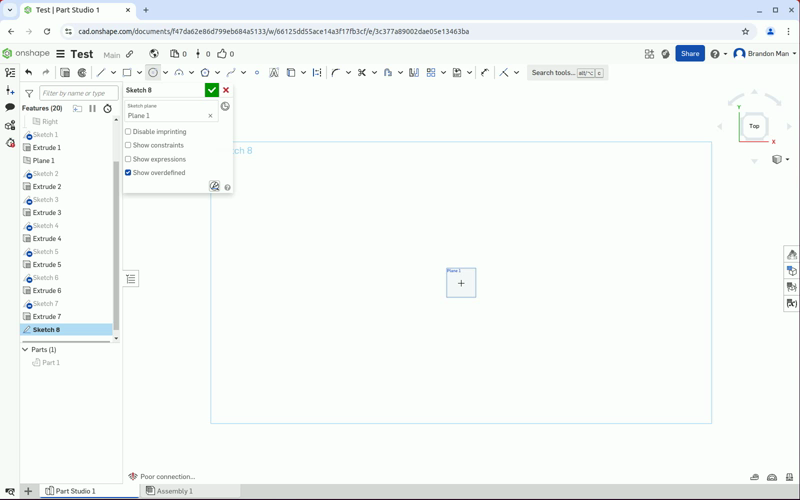
mouse_move(463, 282)
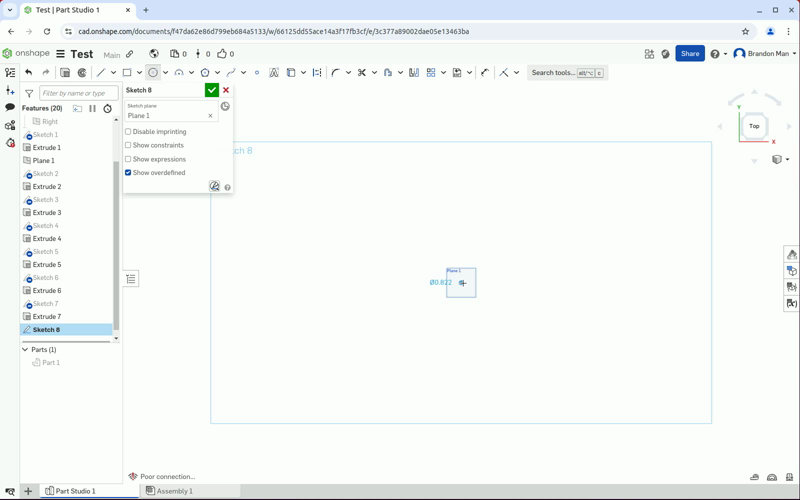
scroll(6)
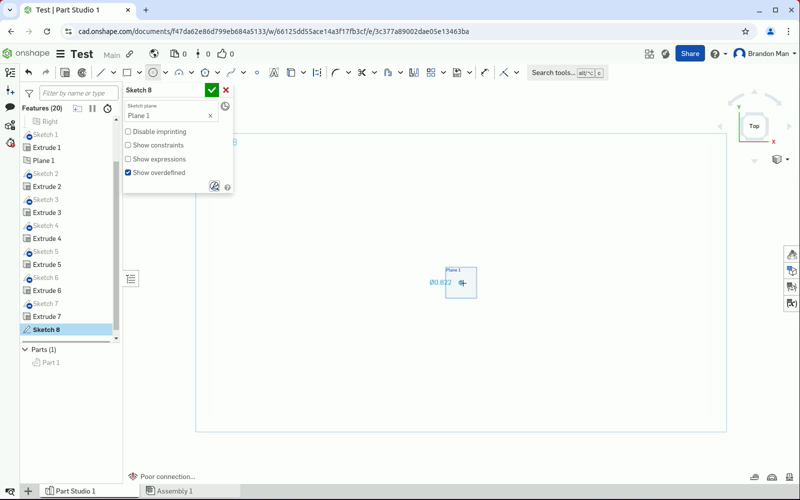
scroll(6)
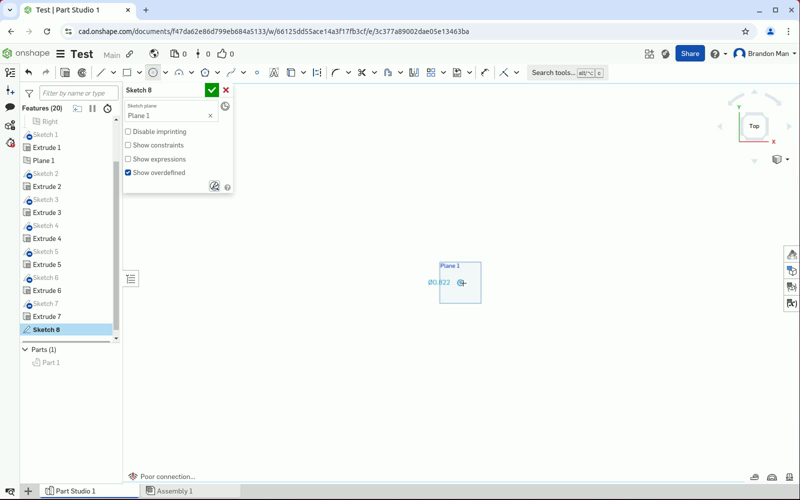
scroll(6)
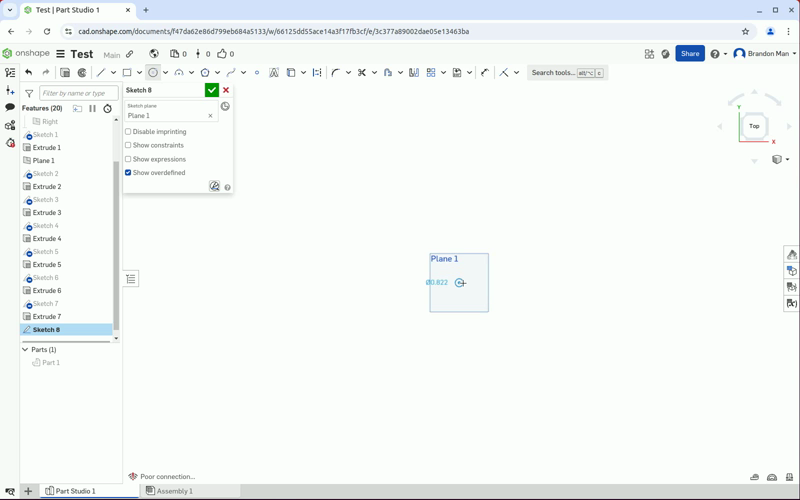
scroll(6)
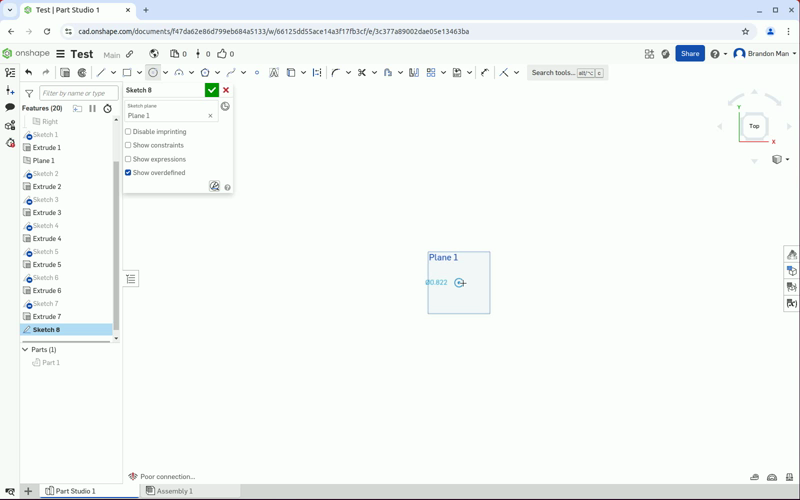
scroll(6)
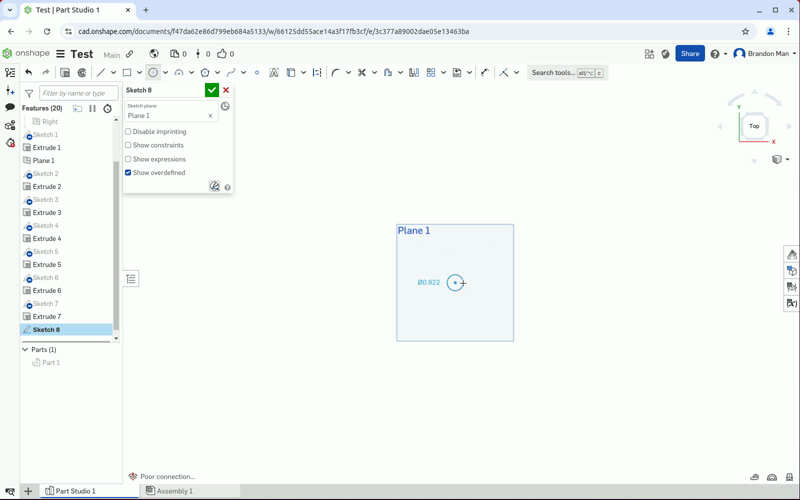
scroll(6)
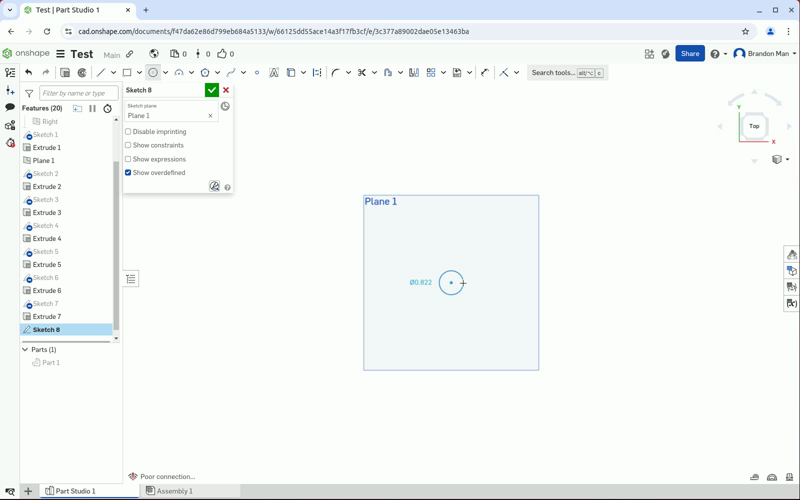
scroll(6)
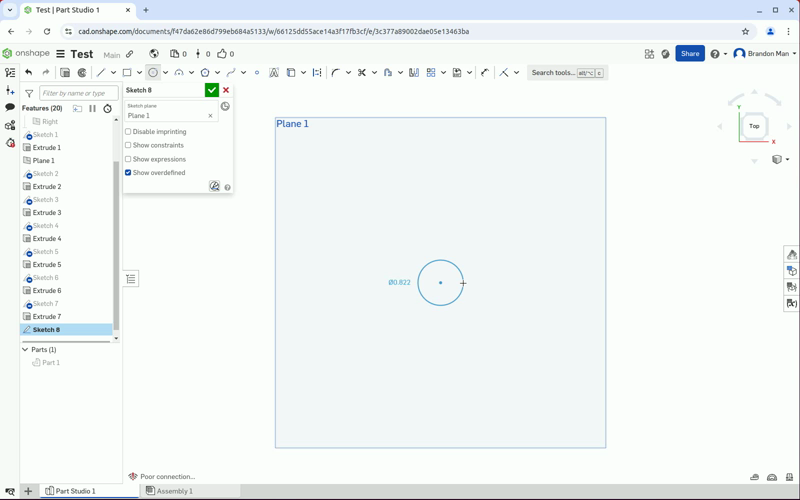
click(463, 282)
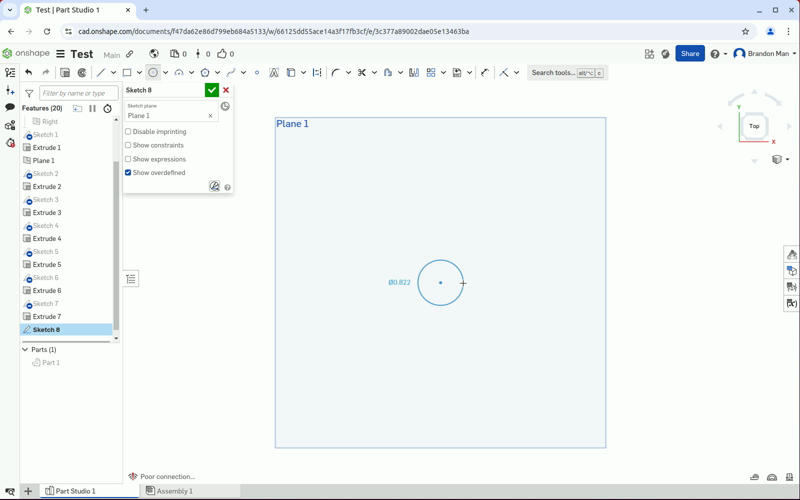
scroll(-6)
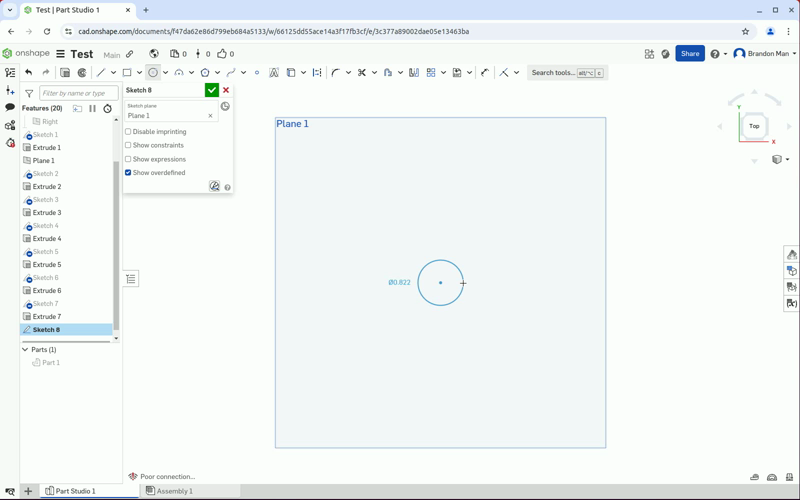
scroll(-6)
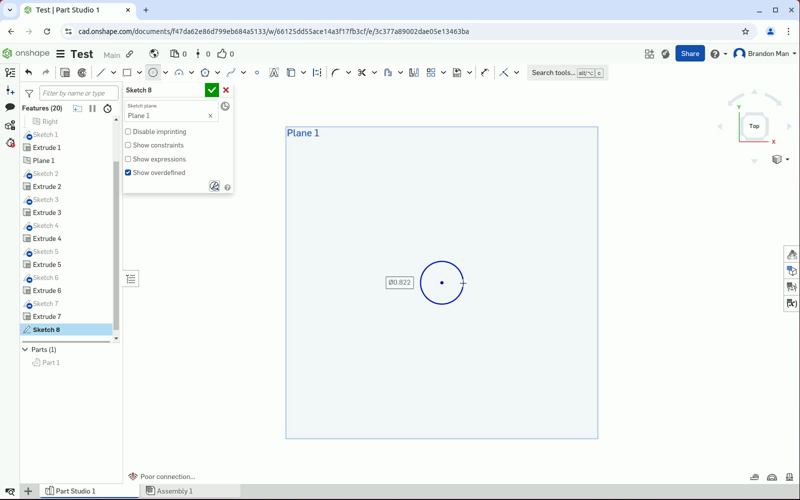
scroll(-6)
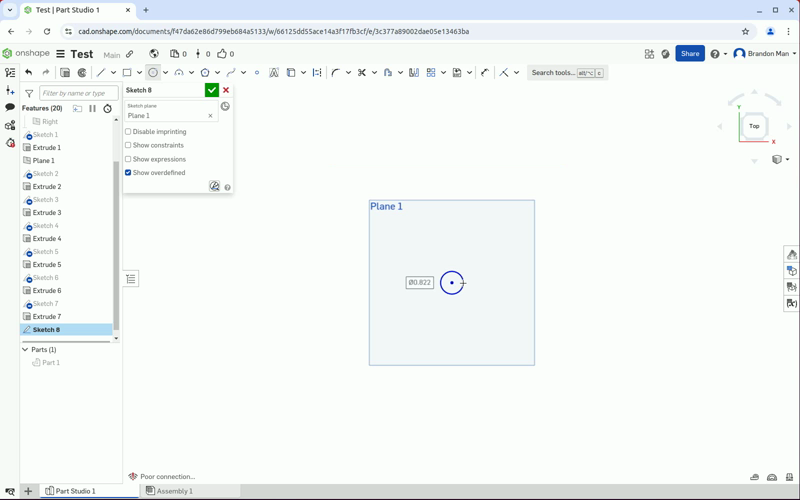
scroll(-6)
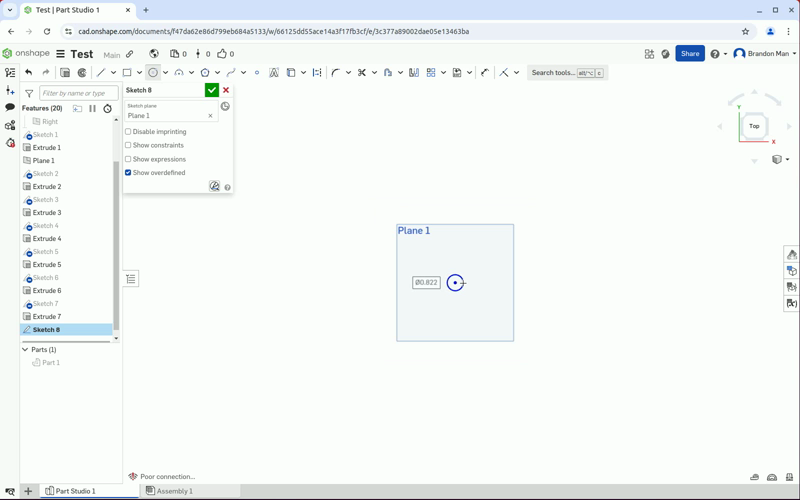
scroll(-6)
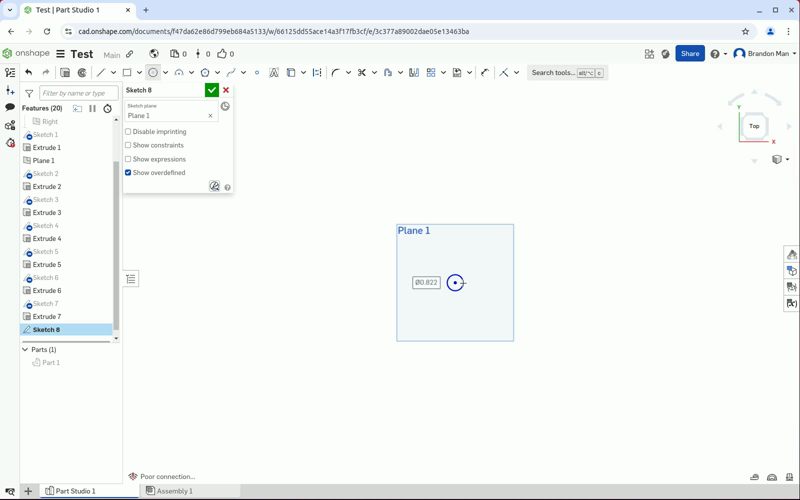
scroll(-6)
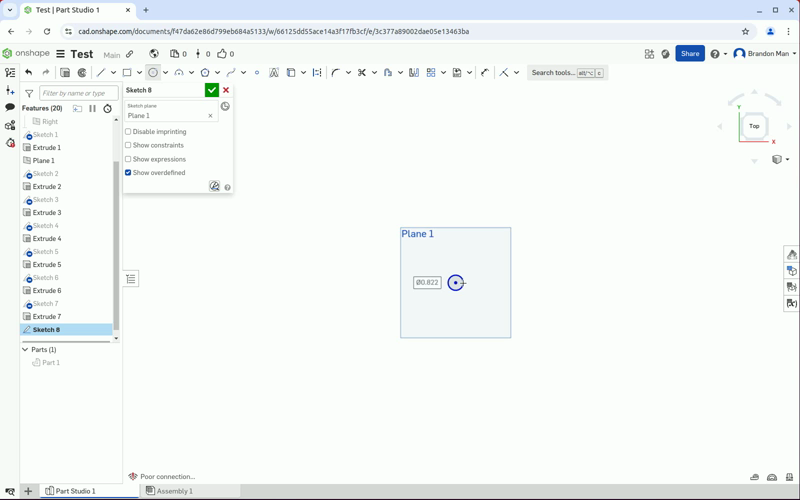
scroll(-6)
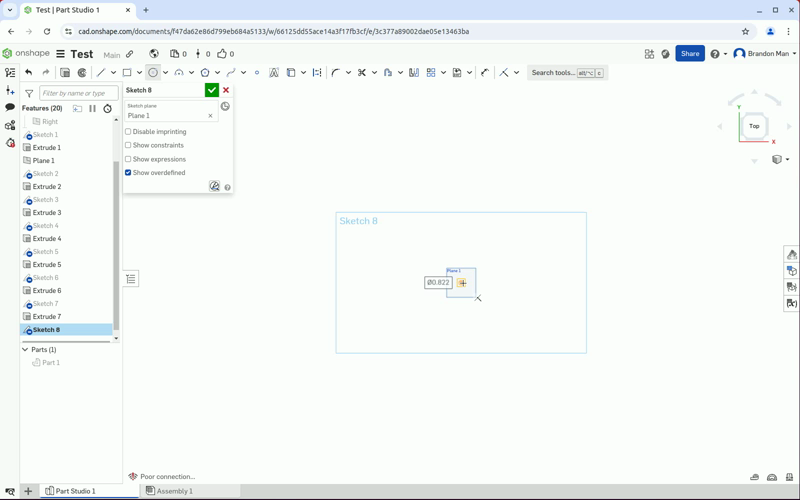
key(esc)
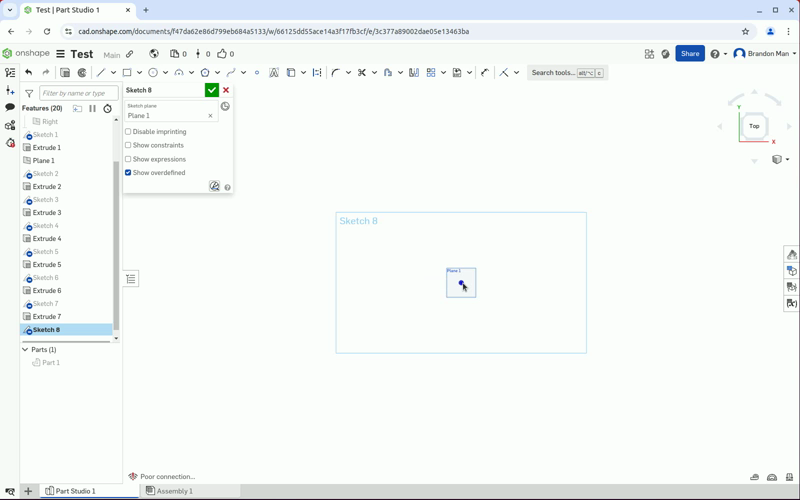
mouse_move(461, 282)
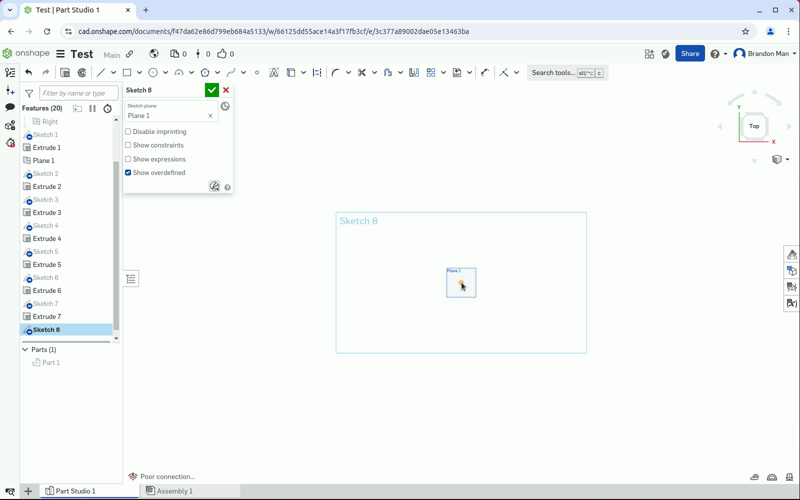
scroll(6)
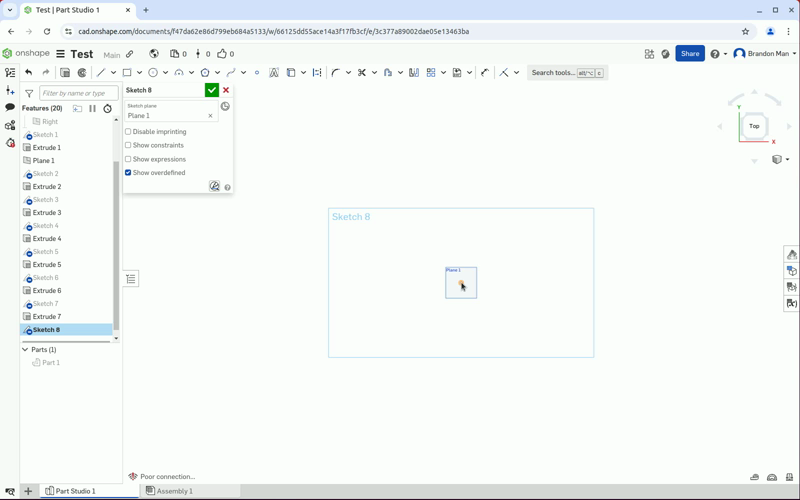
scroll(6)
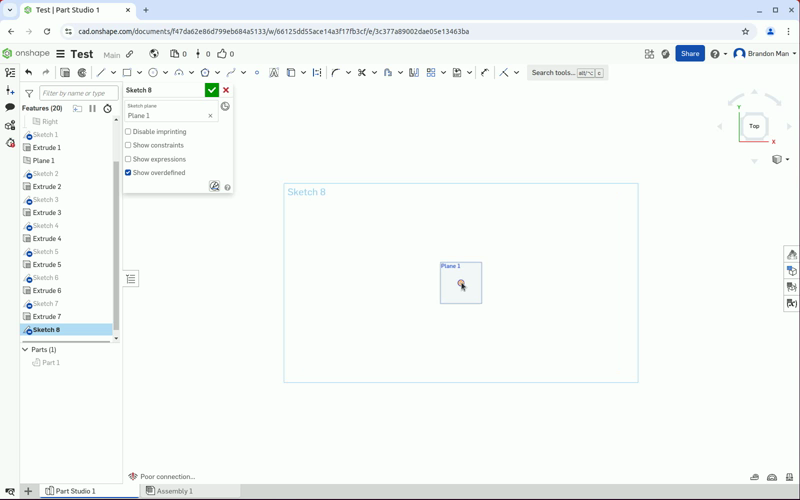
scroll(6)
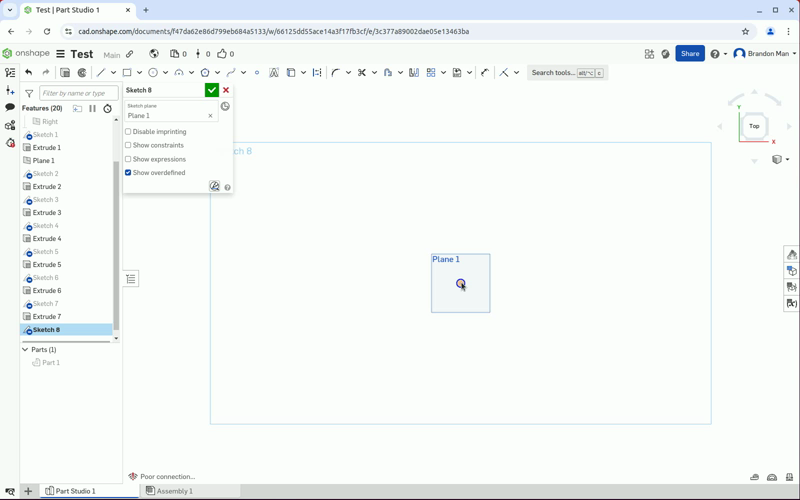
scroll(6)
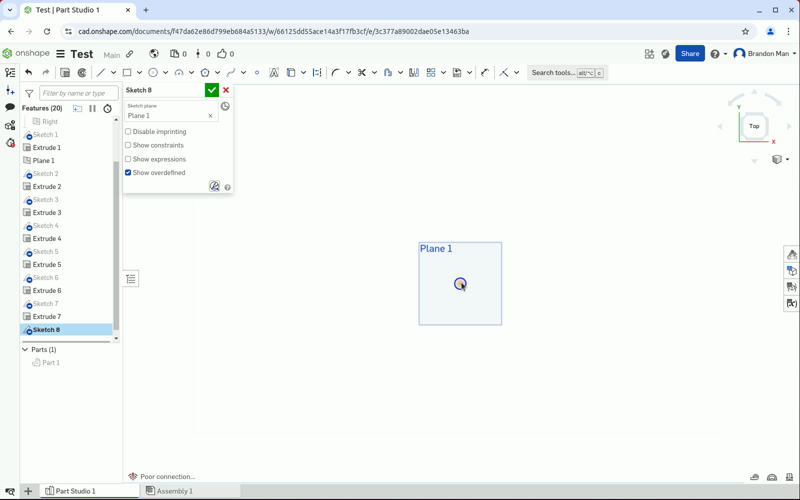
scroll(6)
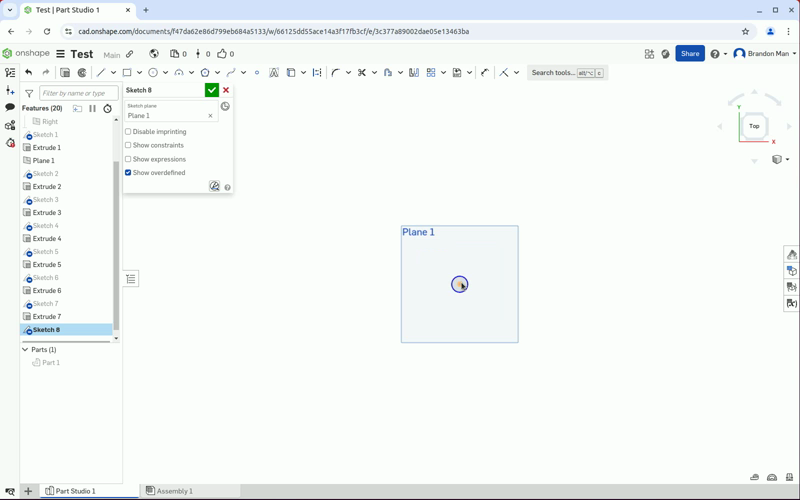
scroll(6)
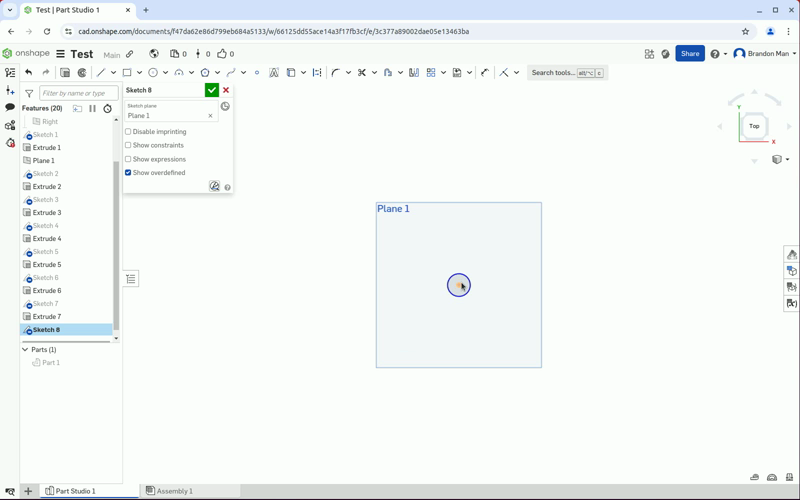
scroll(6)
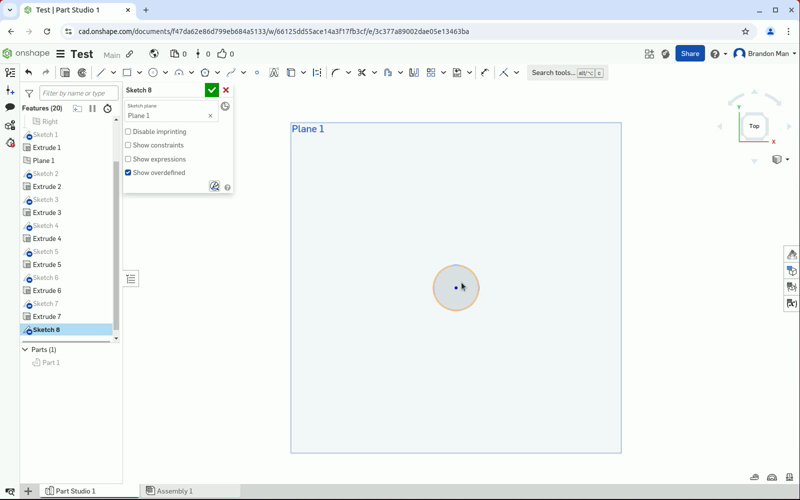
click(461, 282)
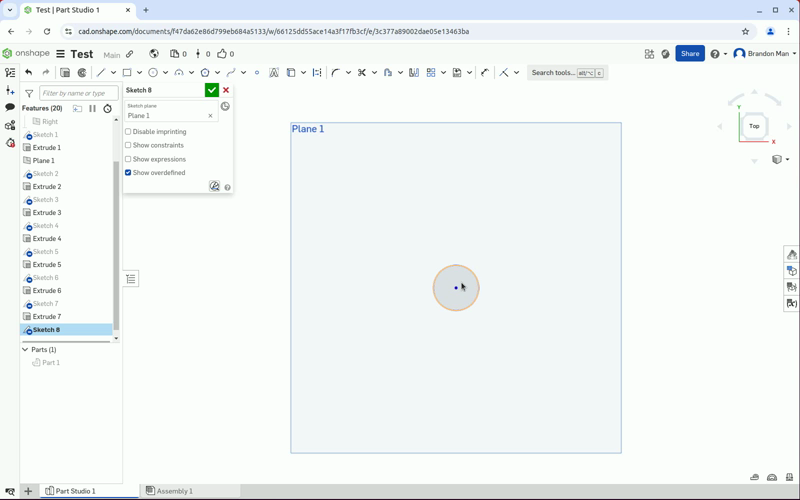
scroll(-6)
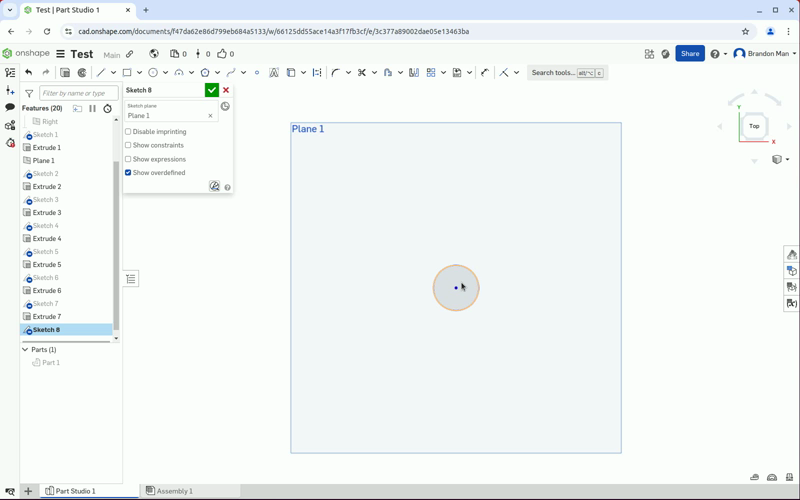
scroll(-6)
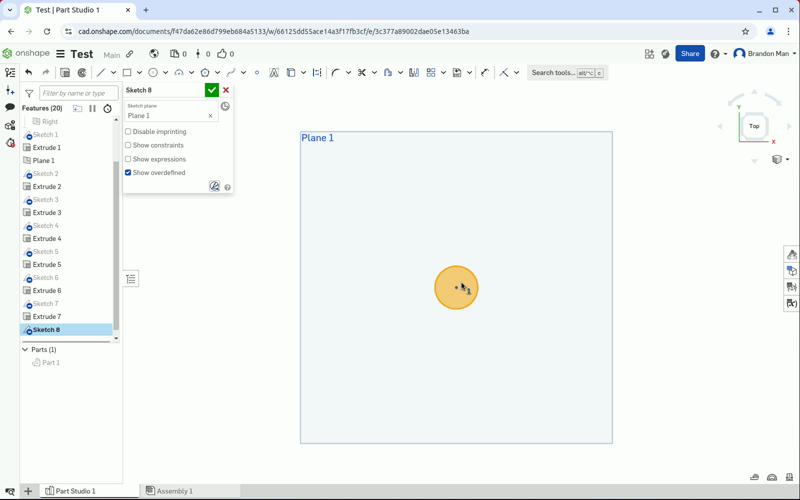
scroll(-6)
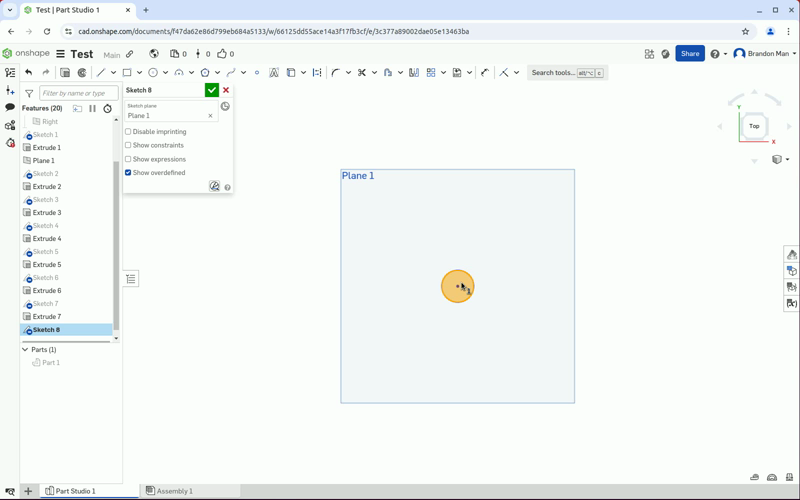
scroll(-6)
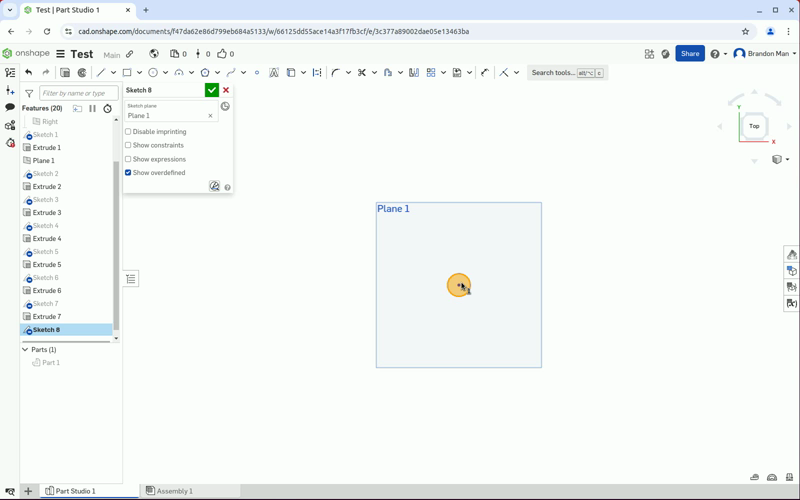
scroll(-6)
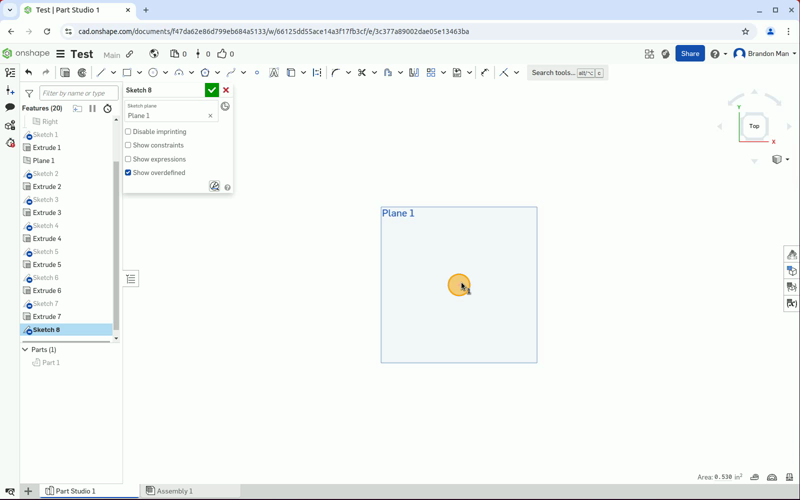
scroll(-6)
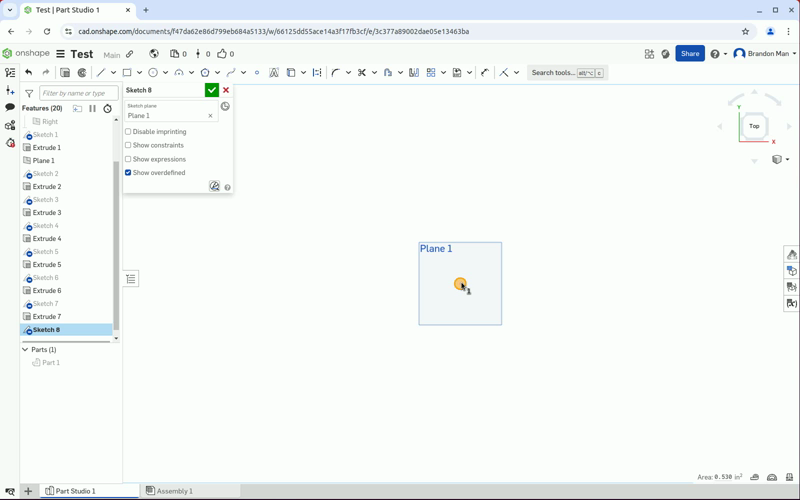
scroll(-6)
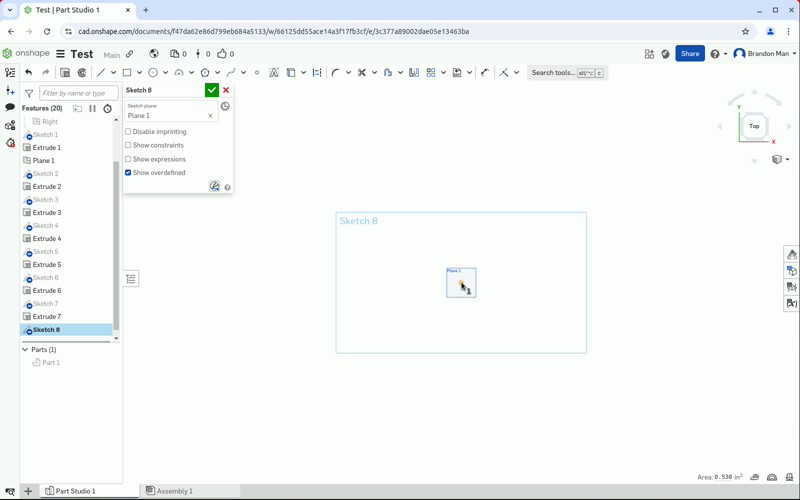
mouse_move(73, 352)
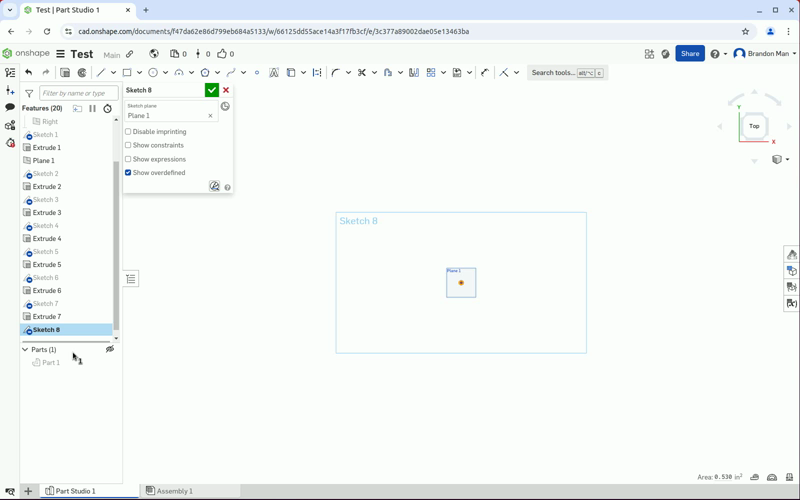
key(shift+y)
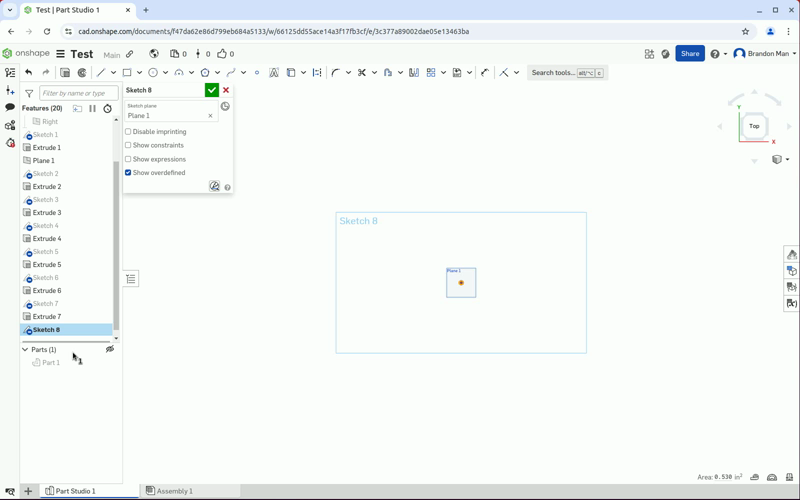
key(shift+e)
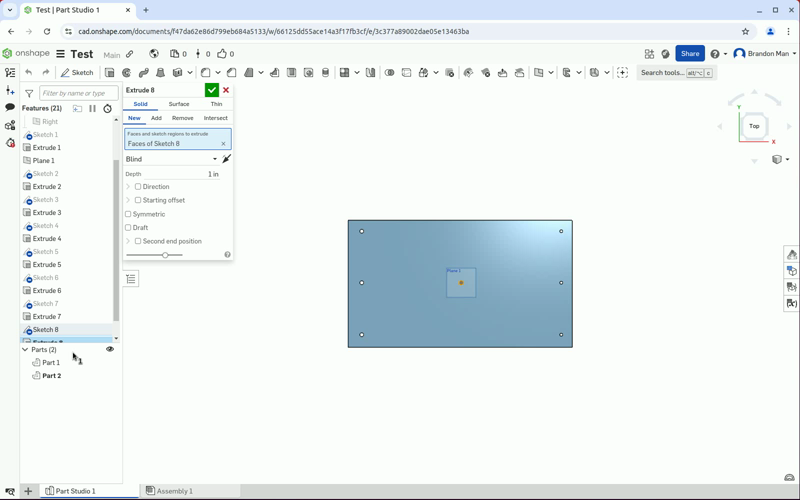
mouse_move(143, 106)
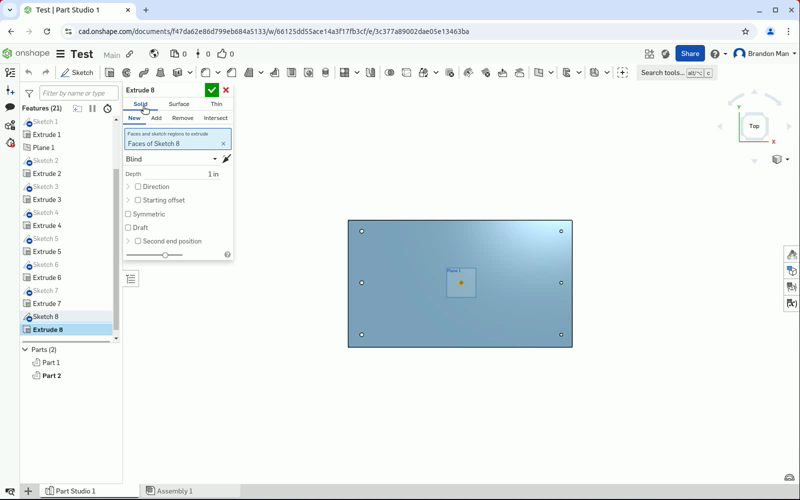
click(143, 106)
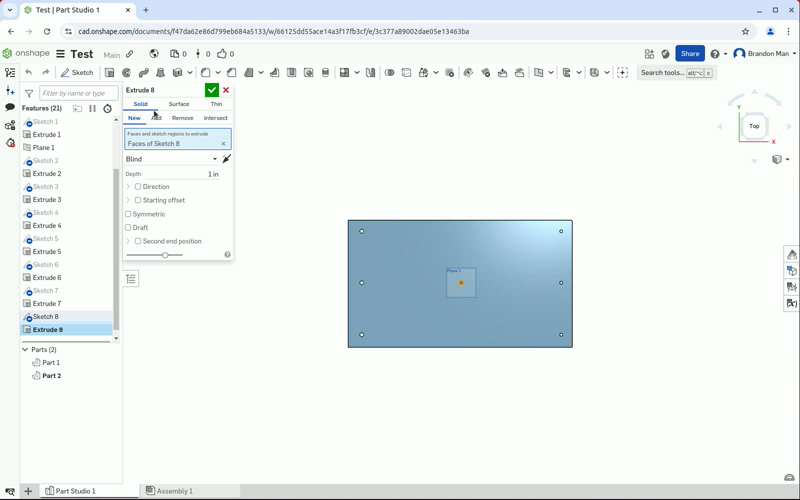
mouse_move(186, 120)
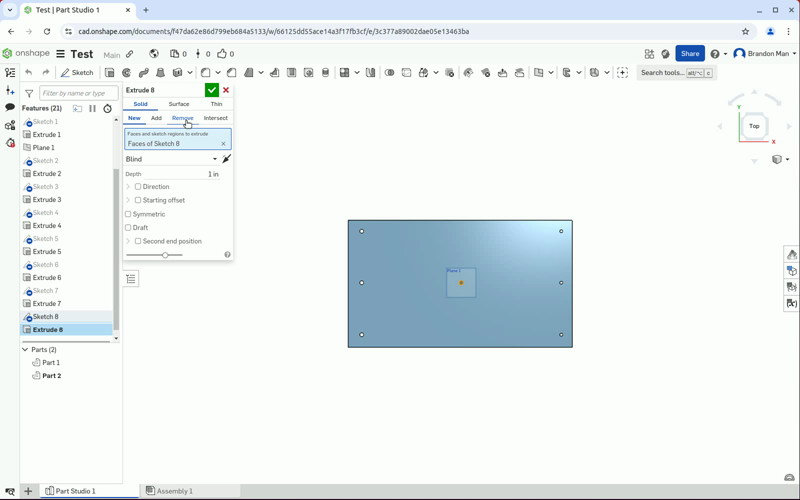
click(186, 120)
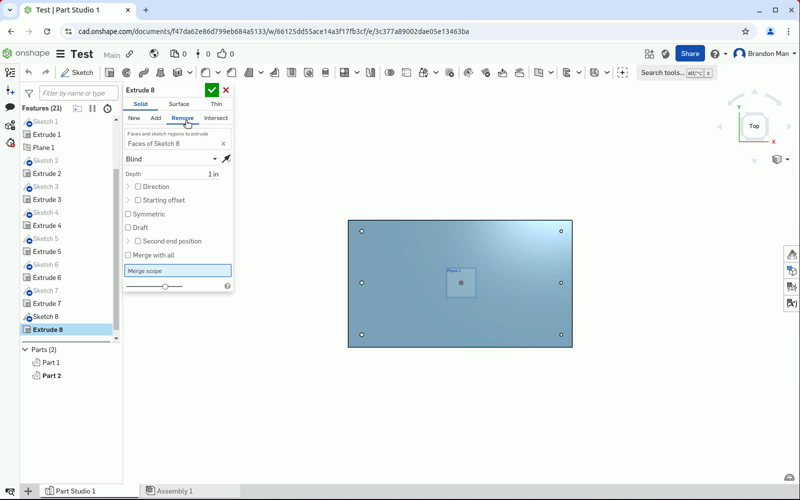
key(tab, 4)
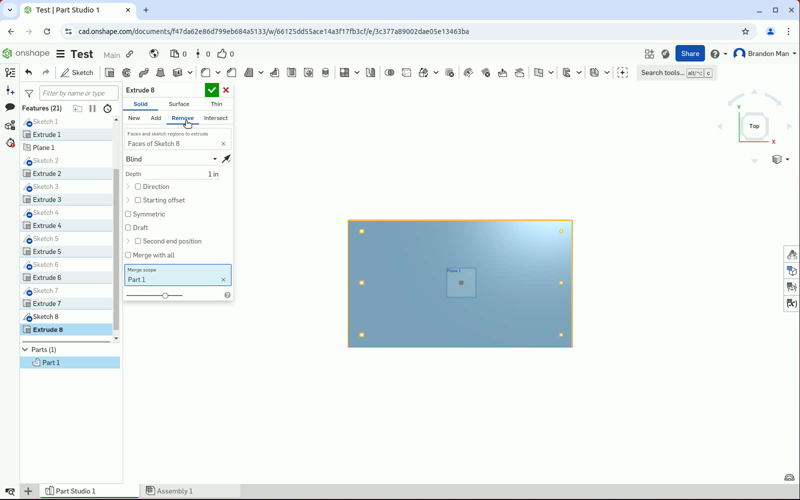
text(6.499)
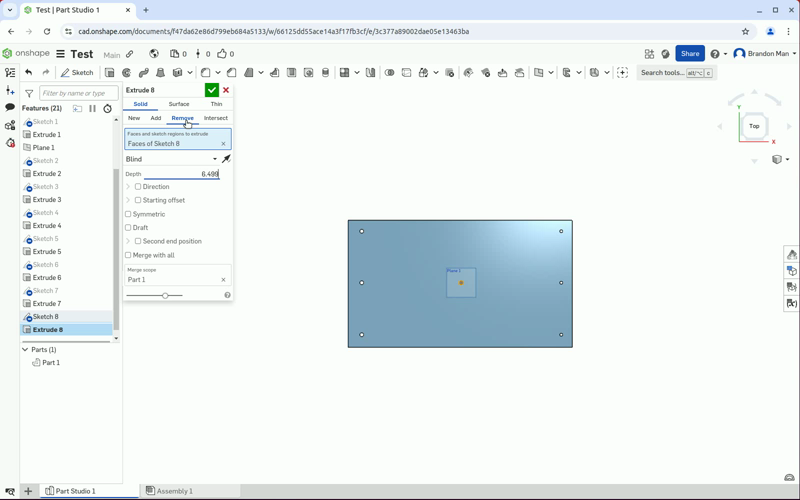
key(tab, 6)
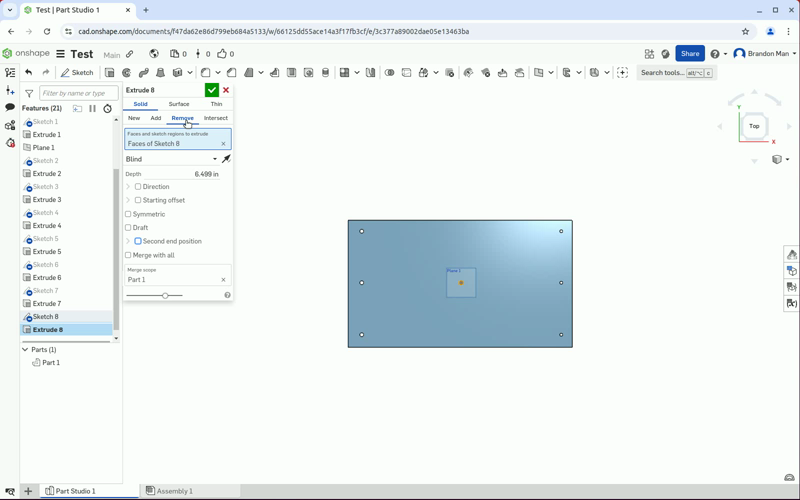
key(space)
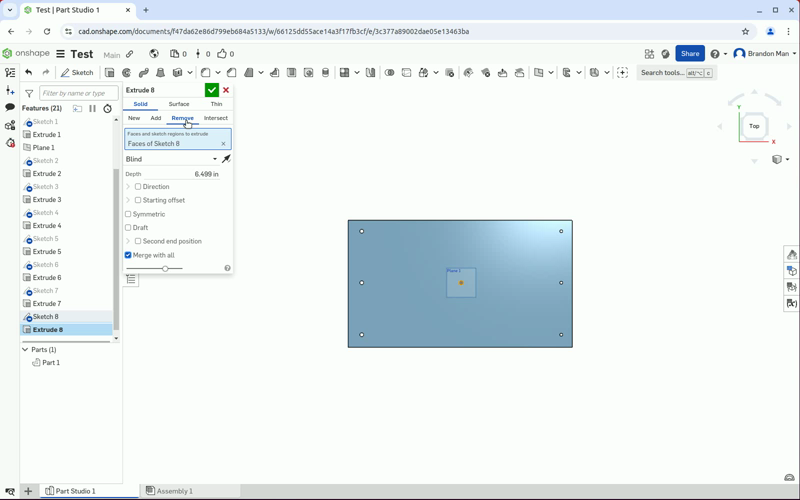
key(enter)
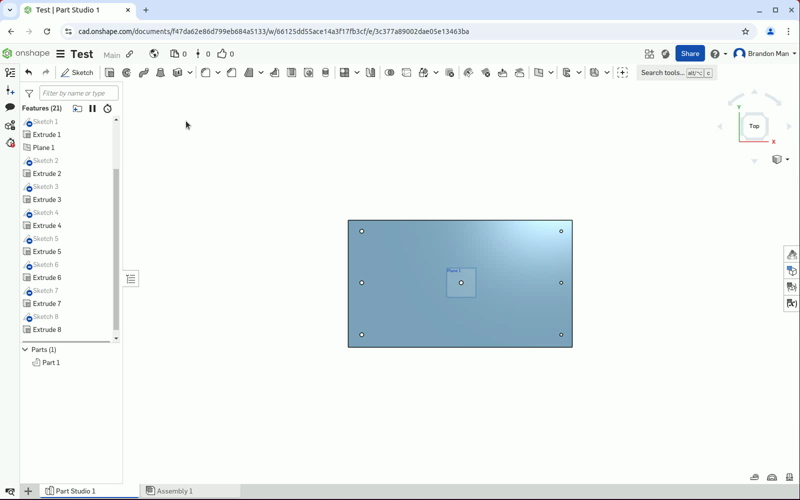
key(shift+h)
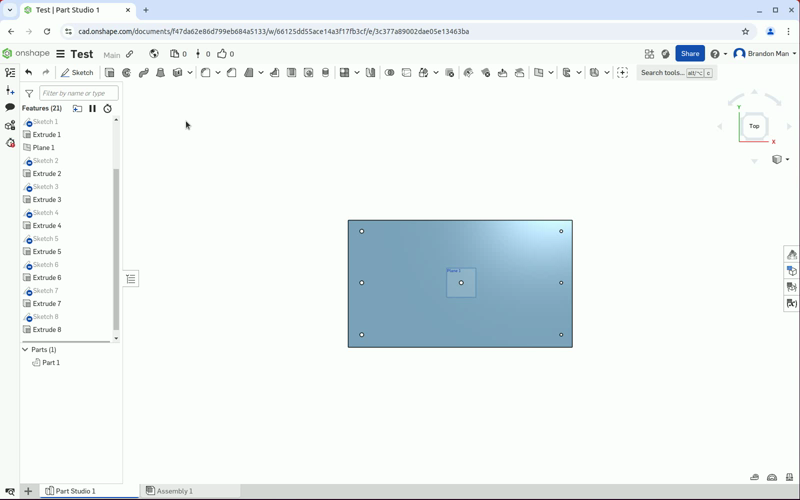
key(shift+h)
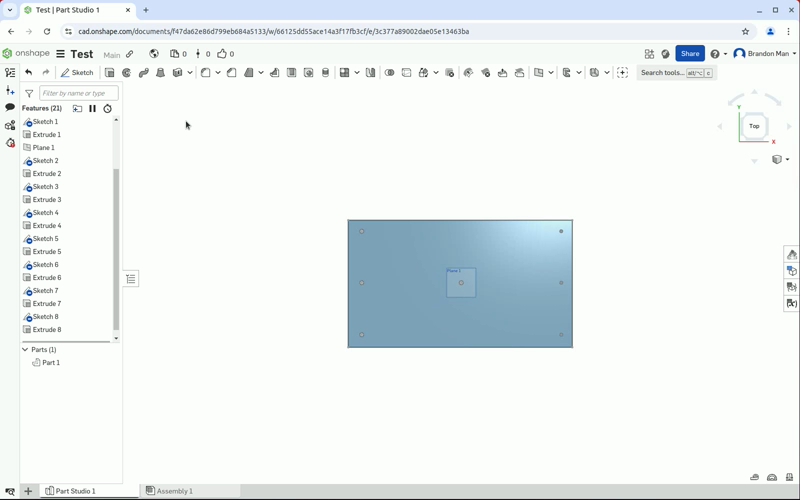
key(shift+7)
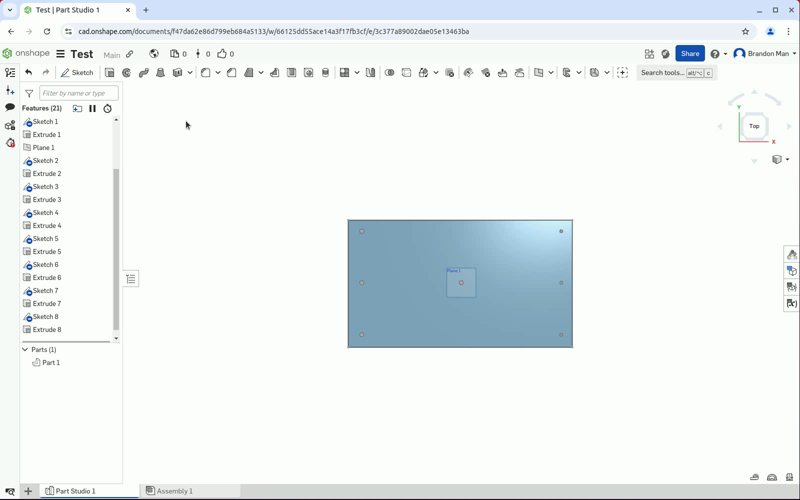
key(up, 3)
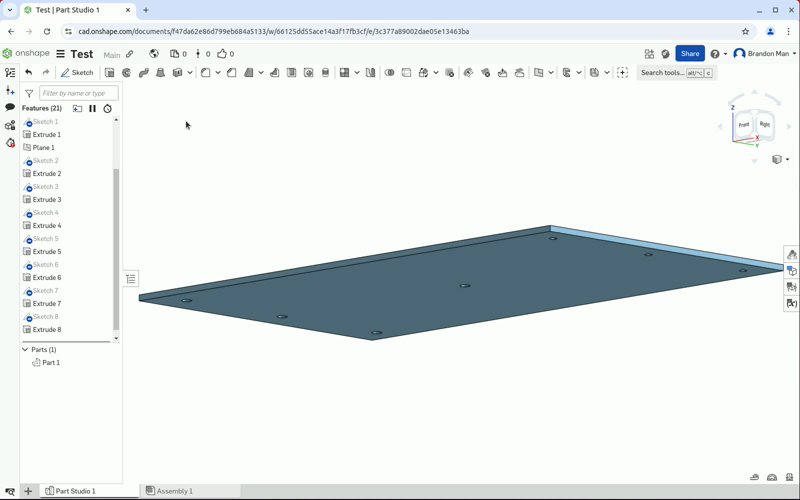
key(left, 3)
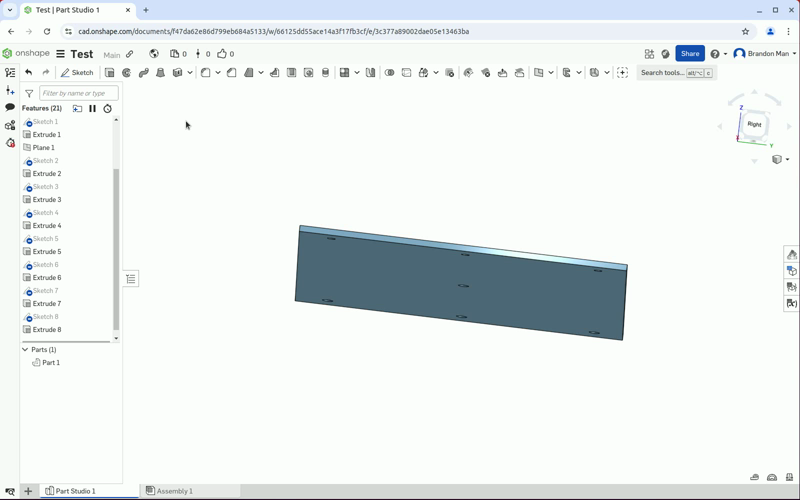
key(right, 3)
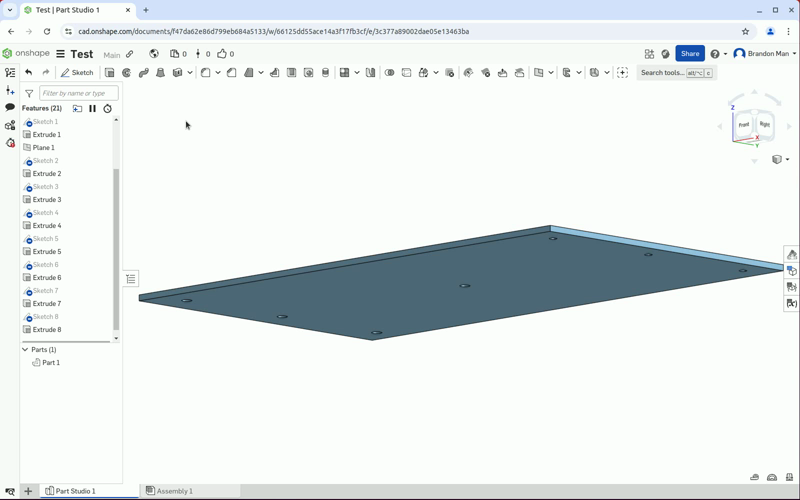
key(down, 3)
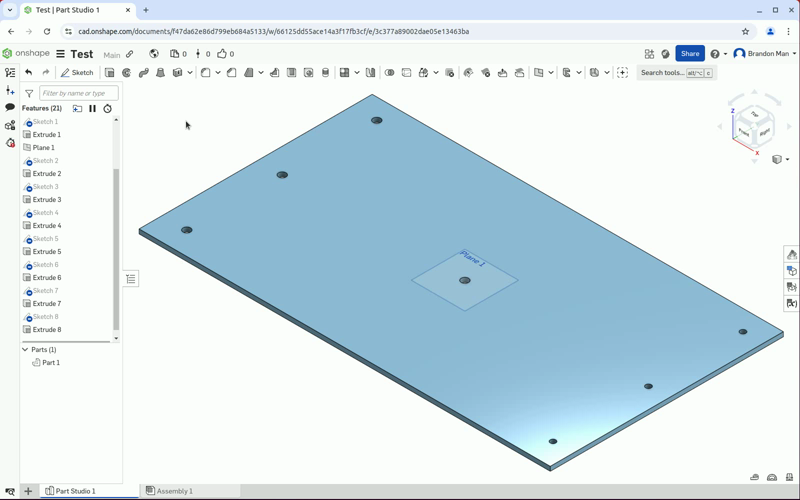
mouse_move(69, 124)
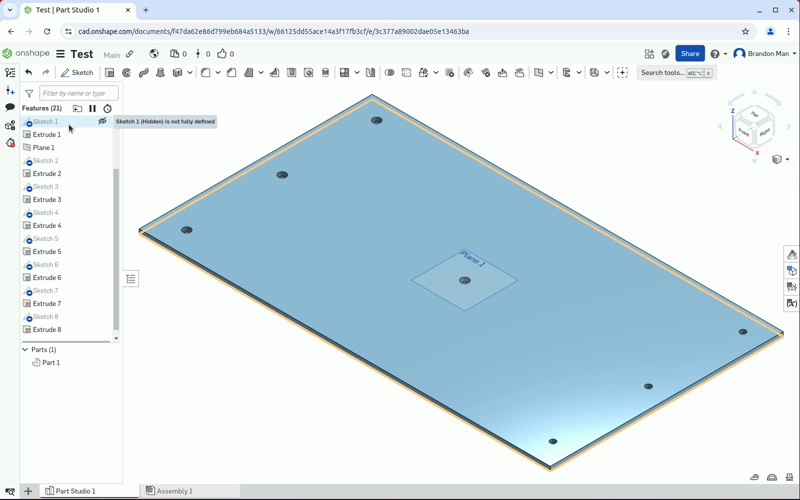
click(69, 124)